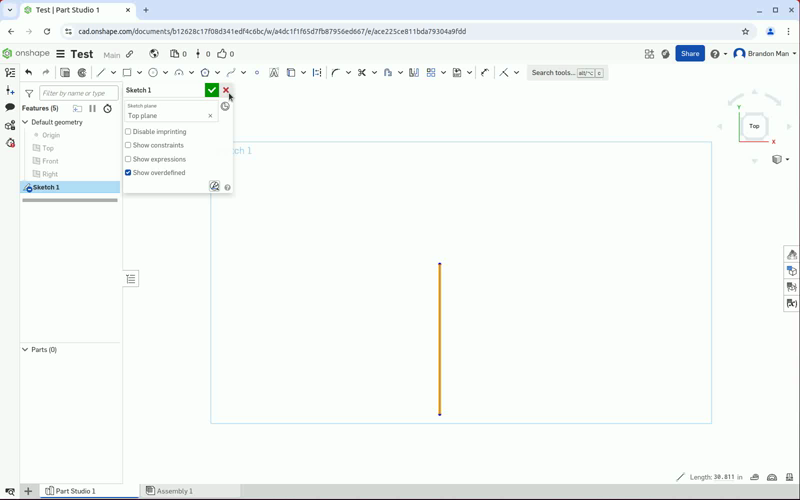
key(shift+h)
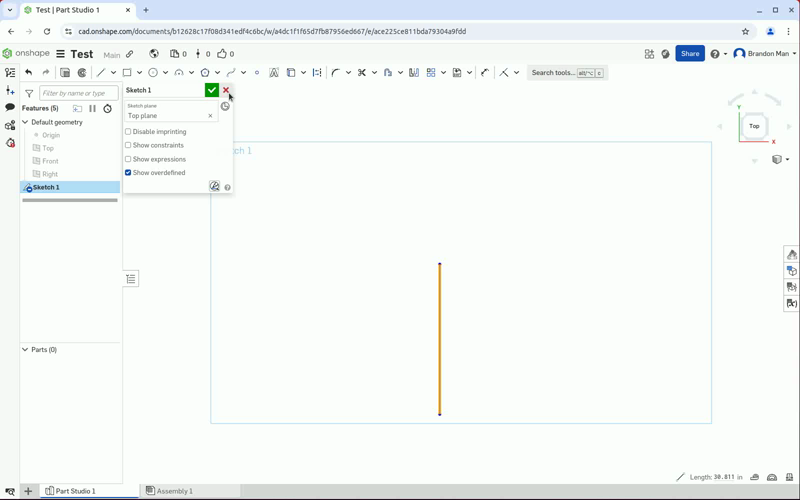
key(shift+s)
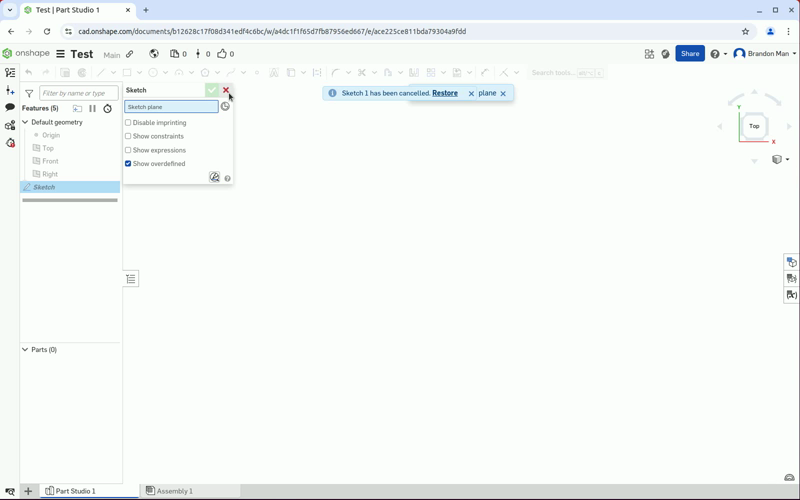
mouse_move(73, 150)
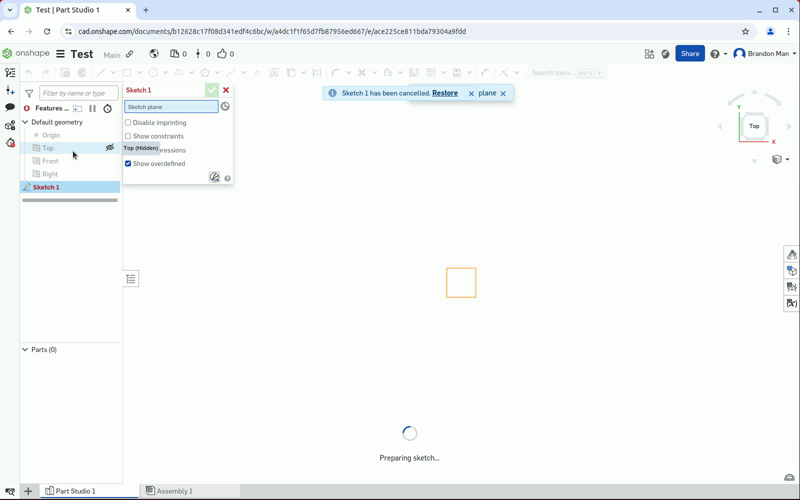
click(73, 150)
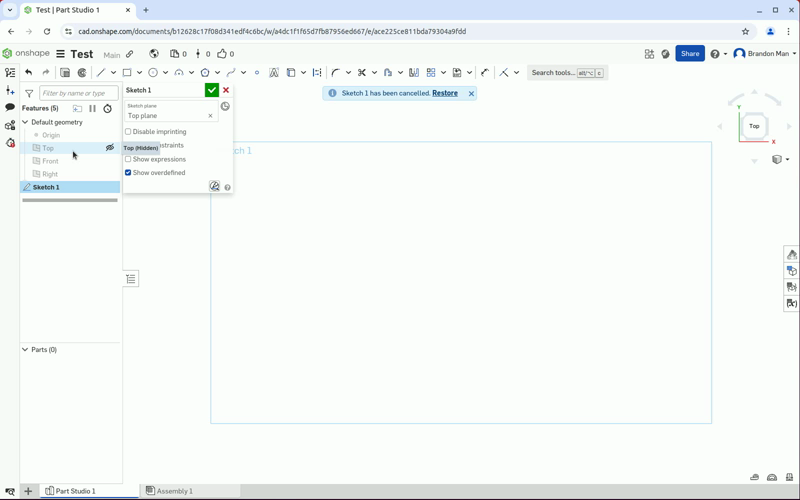
mouse_move(73, 352)
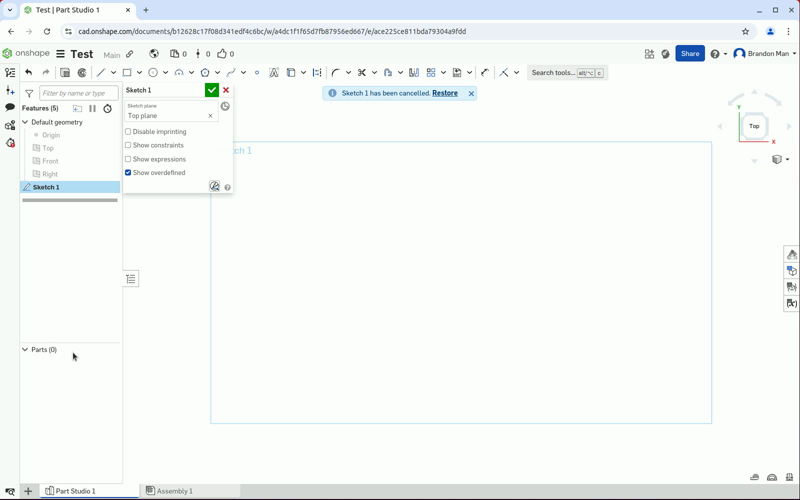
key(y)
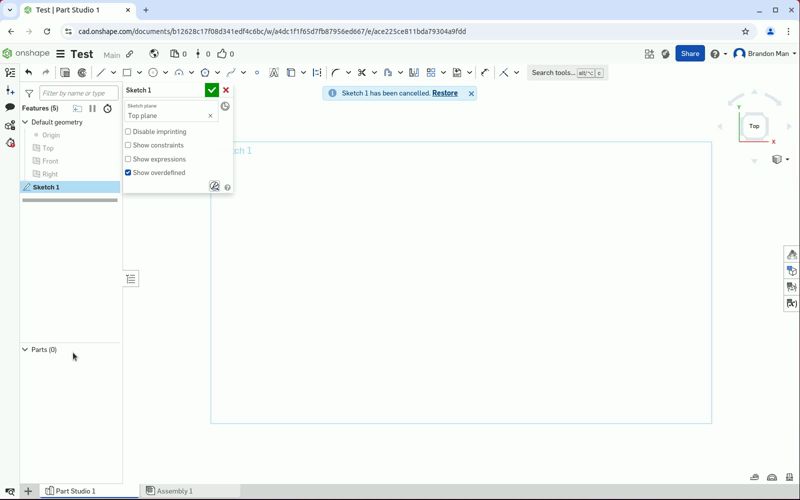
key(l)
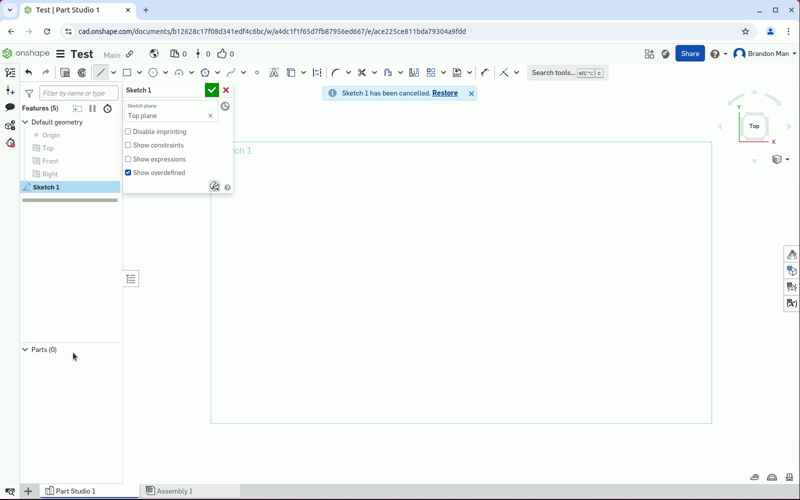
key_down(shift)
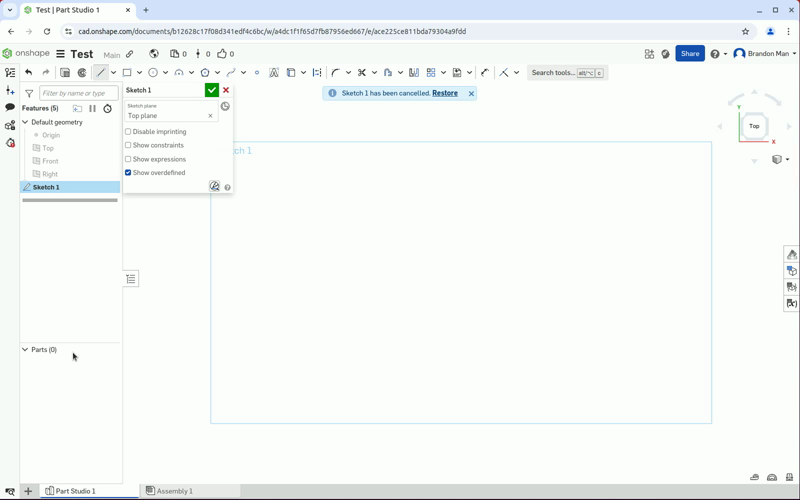
mouse_move(427, 315)
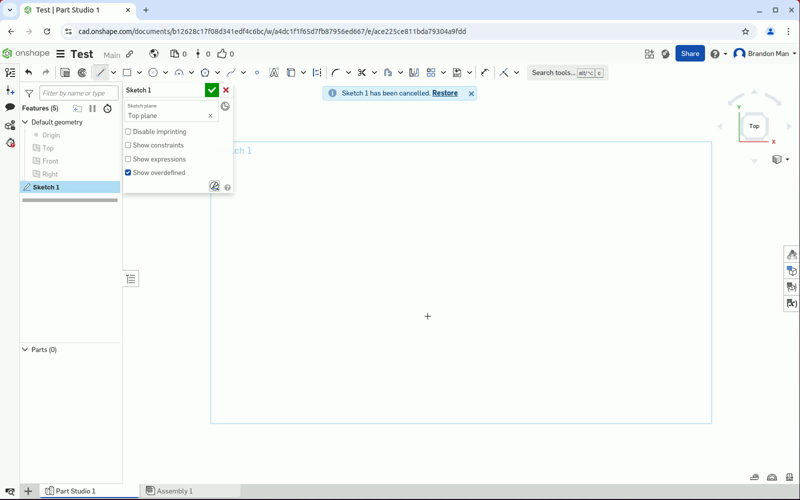
click(427, 315)
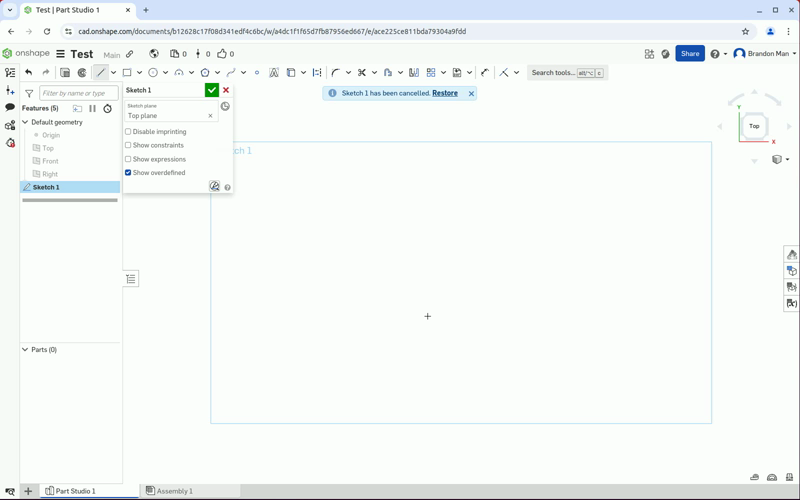
key_up(shift)
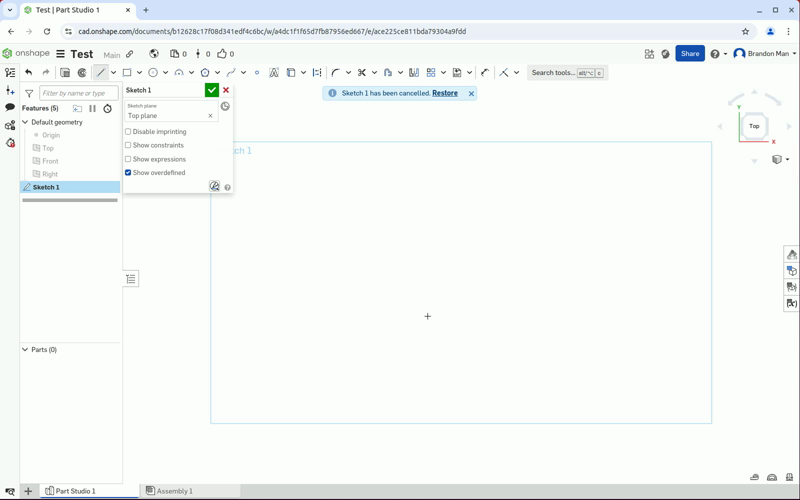
key_down(shift)
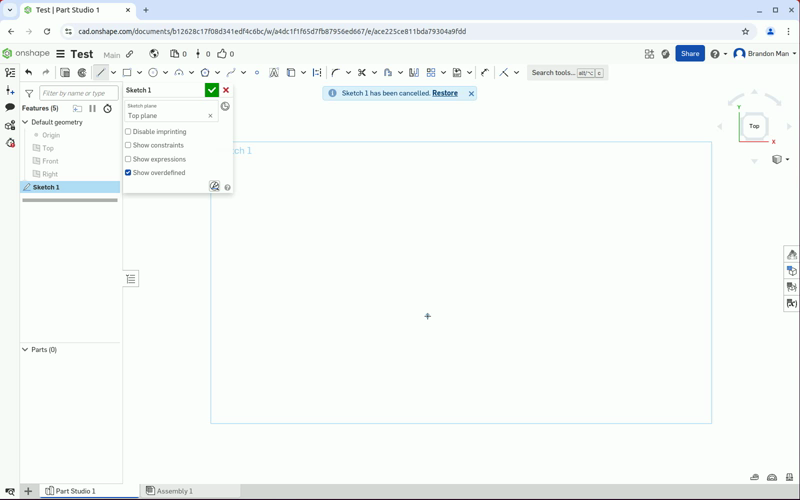
mouse_move(494, 315)
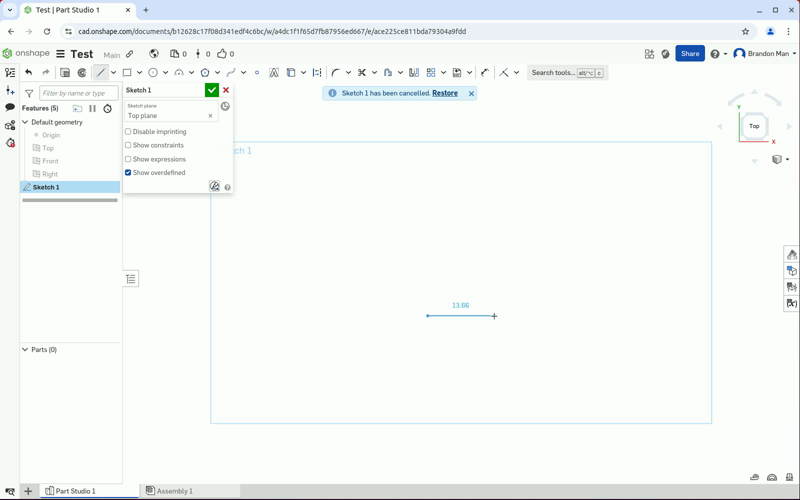
click(494, 315)
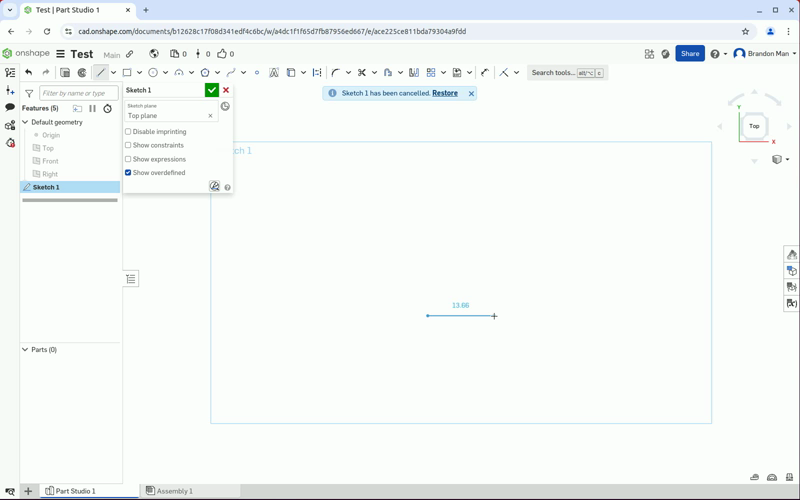
key_up(shift)
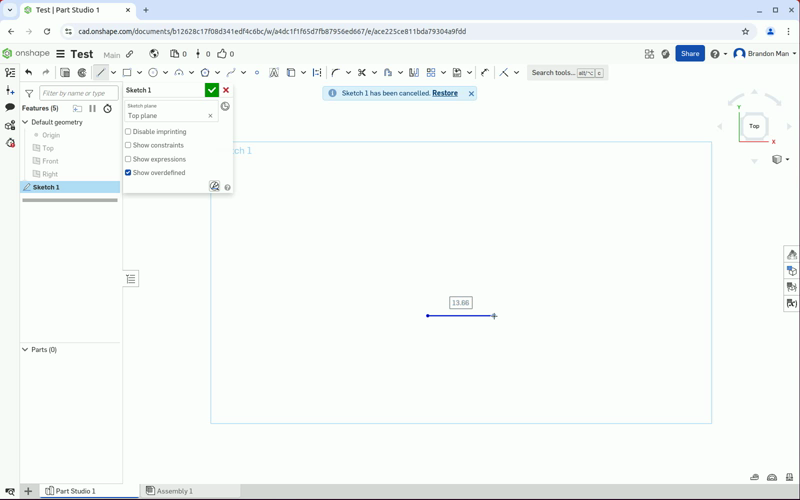
key_down(shift)
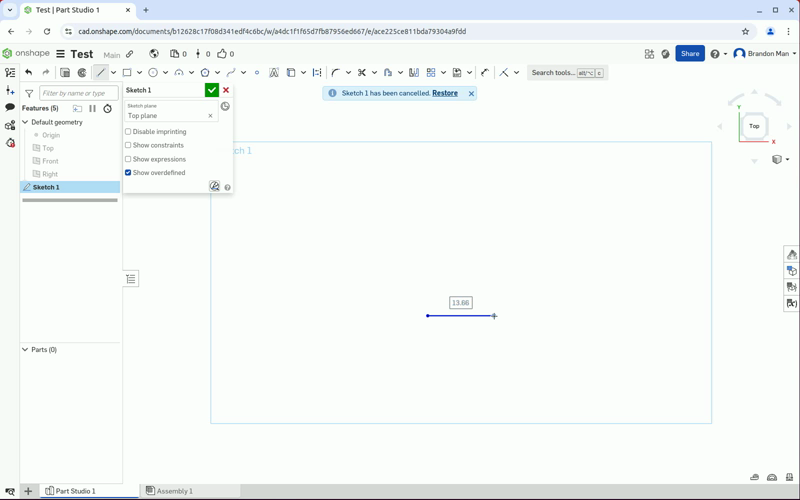
mouse_move(494, 249)
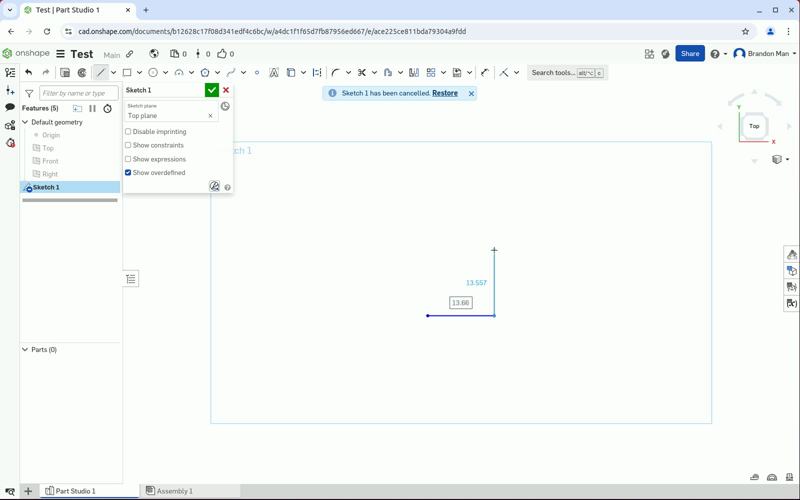
click(494, 249)
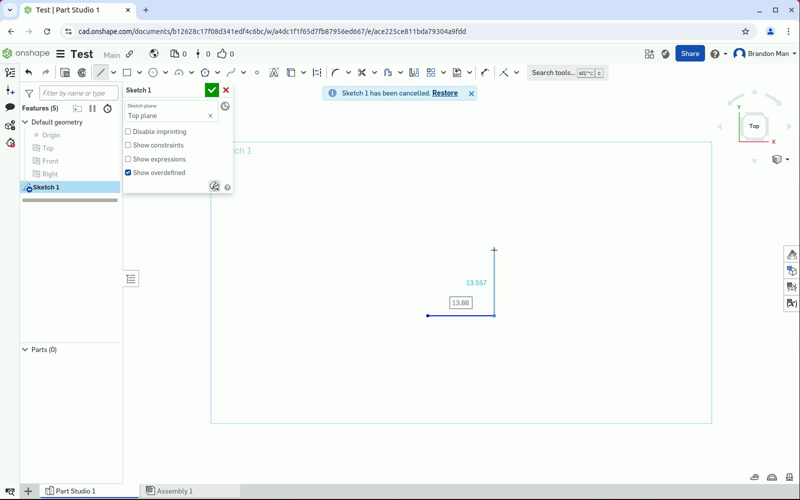
key_up(shift)
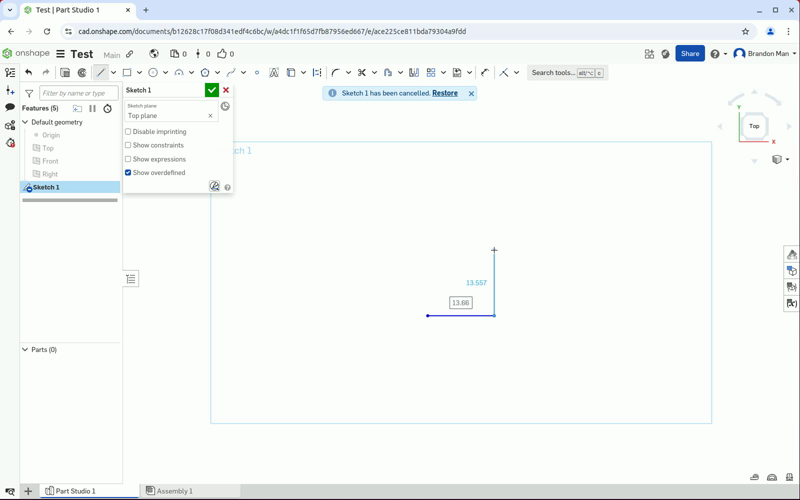
key_down(shift)
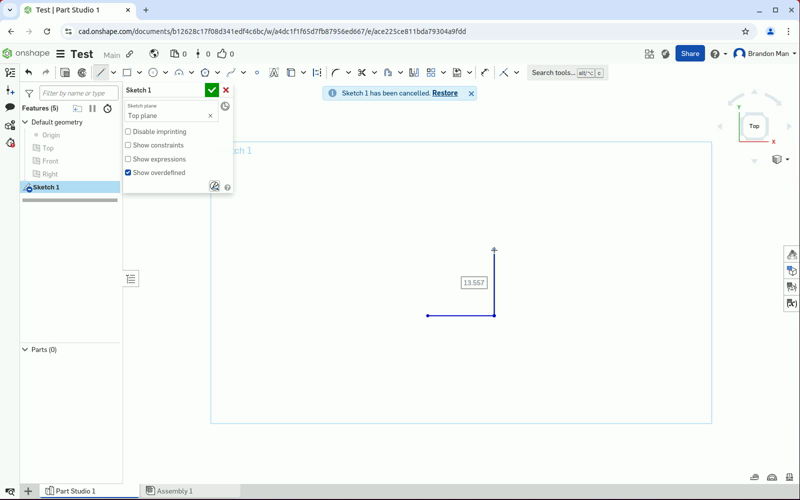
mouse_move(427, 249)
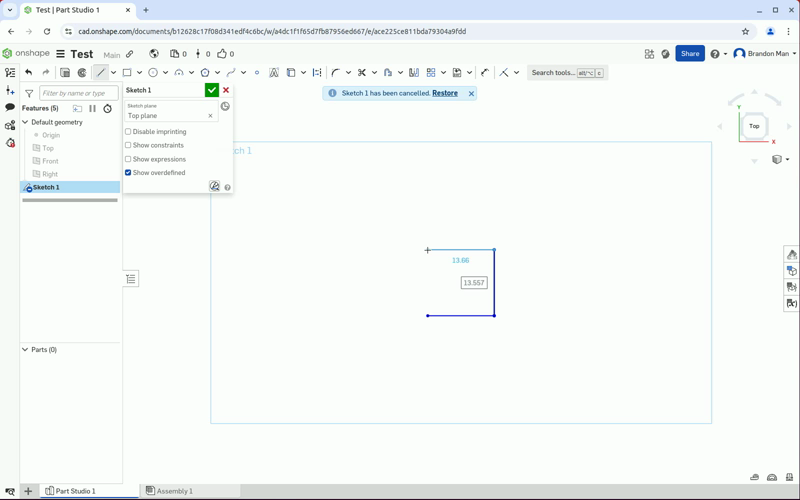
click(427, 249)
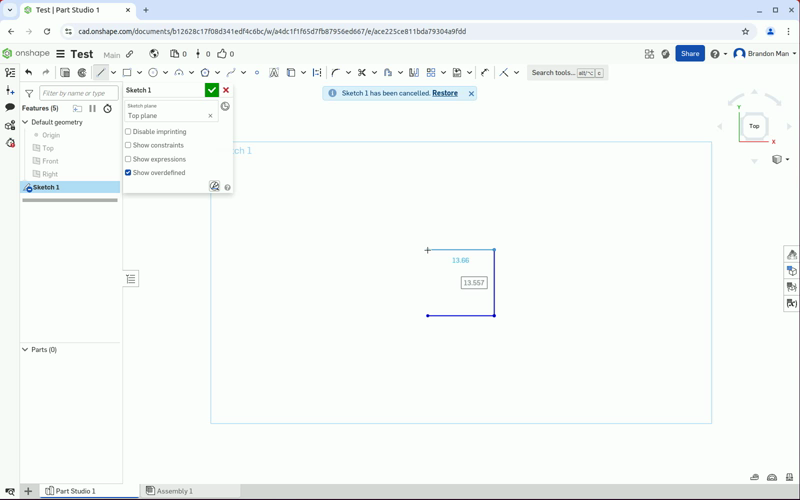
key_up(shift)
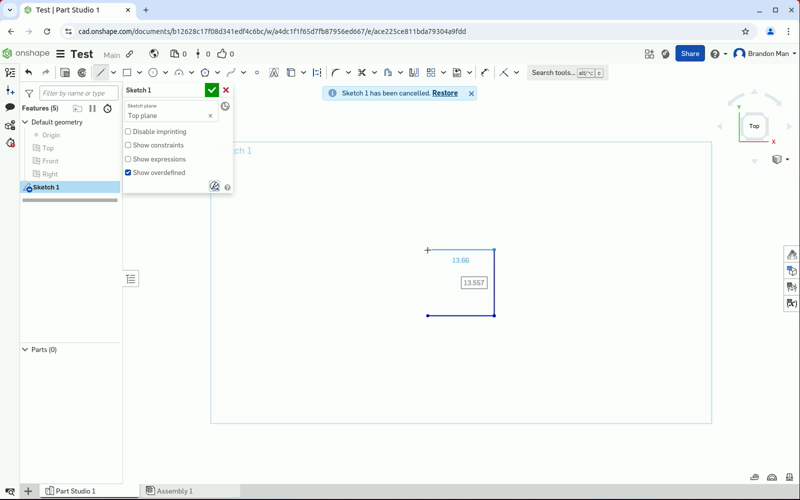
key_down(shift)
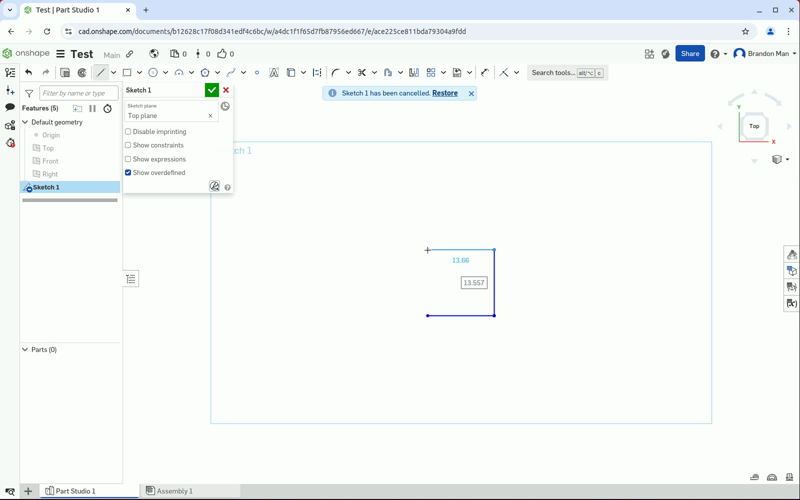
mouse_move(427, 315)
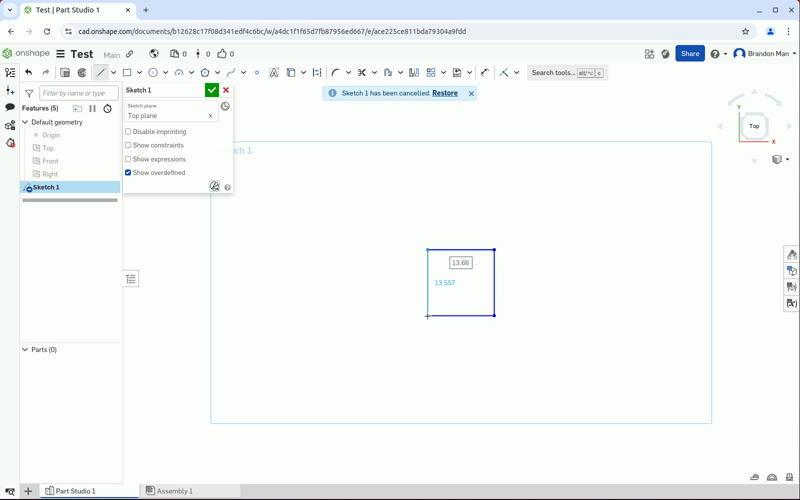
key_up(shift)
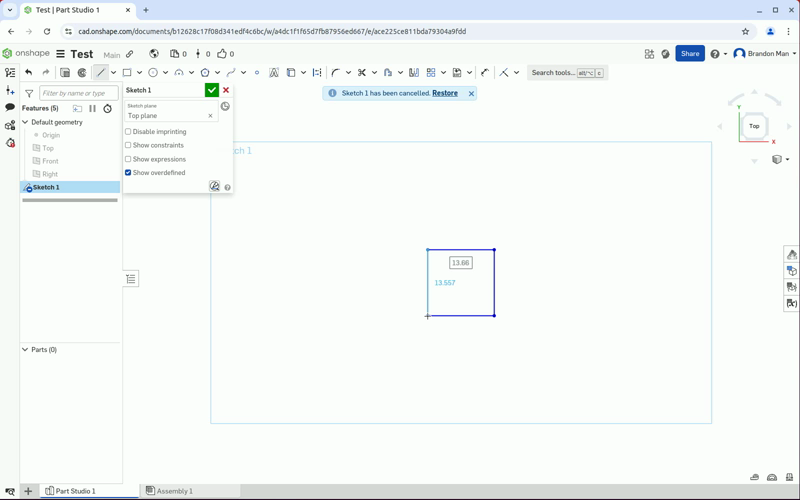
click(427, 315)
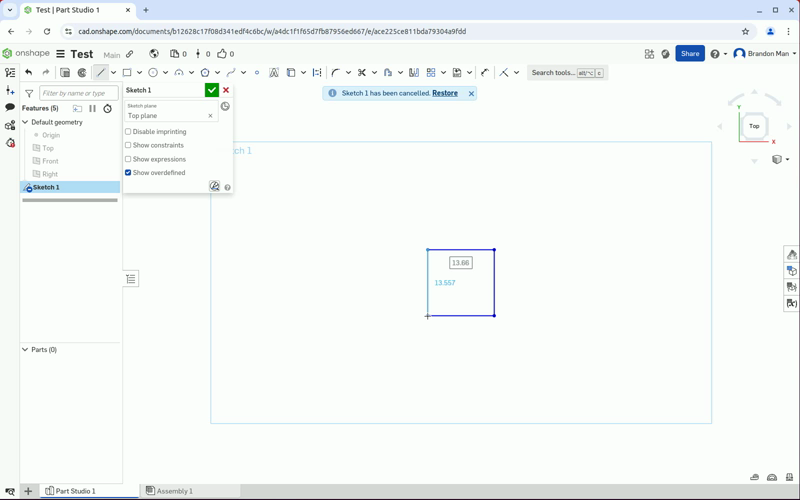
key(esc)
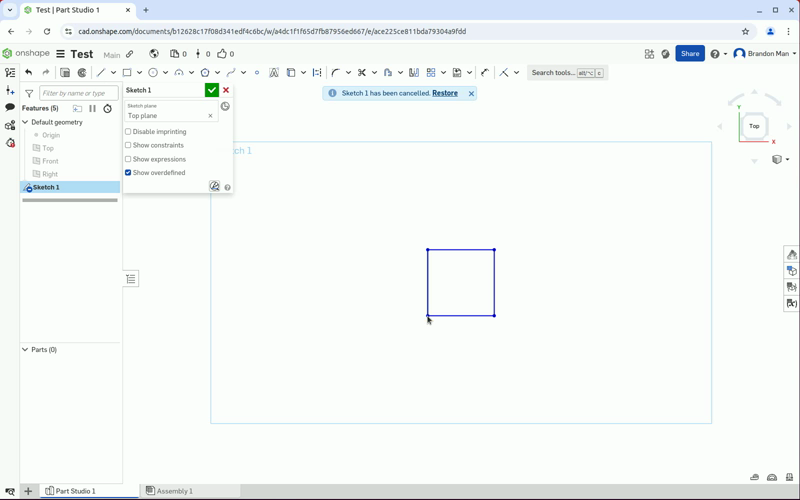
mouse_move(474, 293)
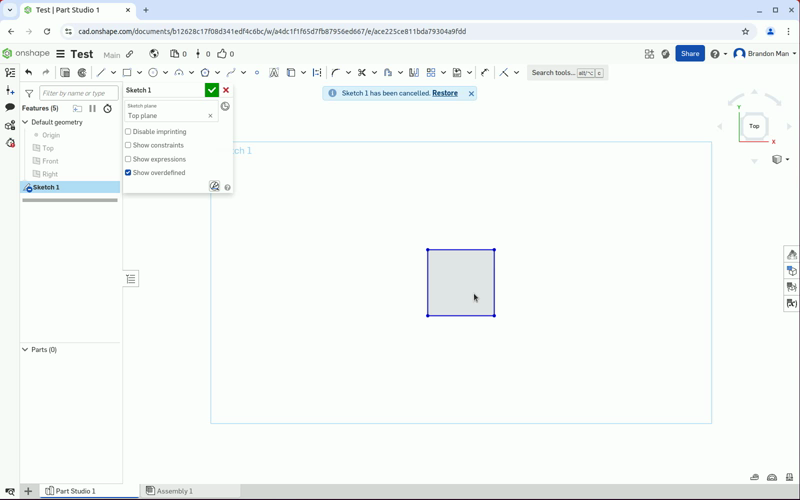
click(474, 293)
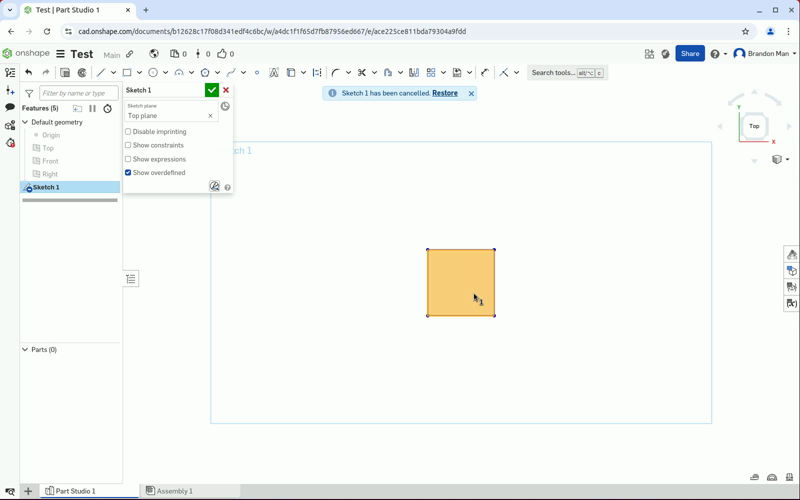
mouse_move(73, 352)
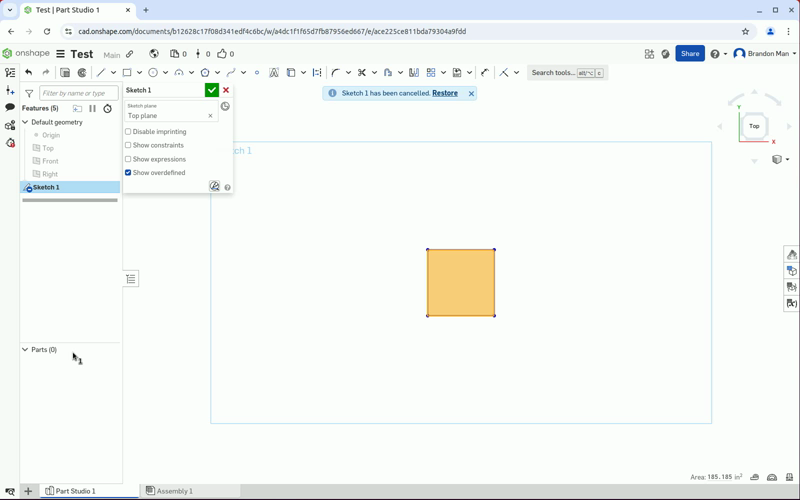
key(shift+y)
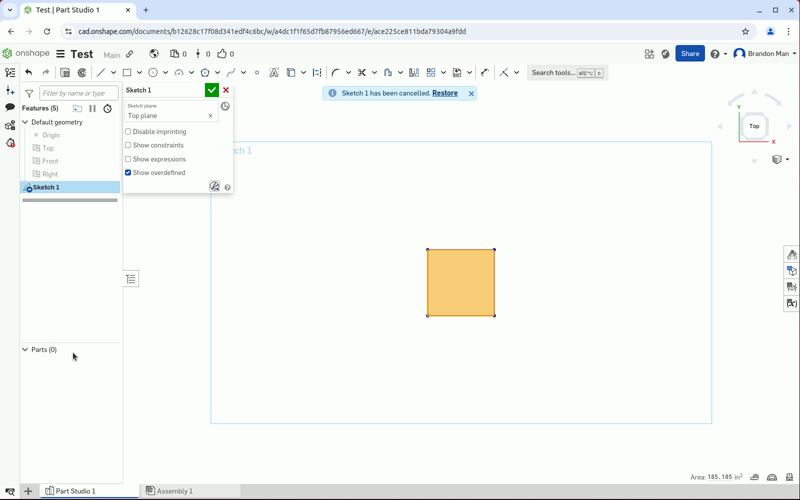
key(shift+e)
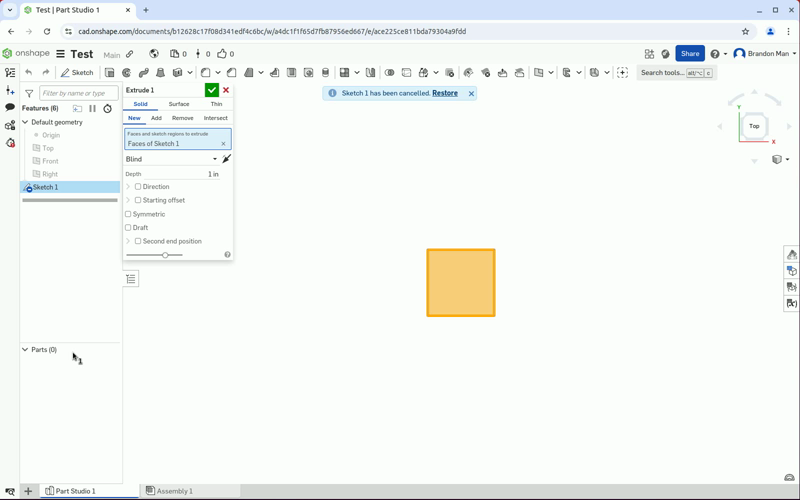
mouse_move(143, 106)
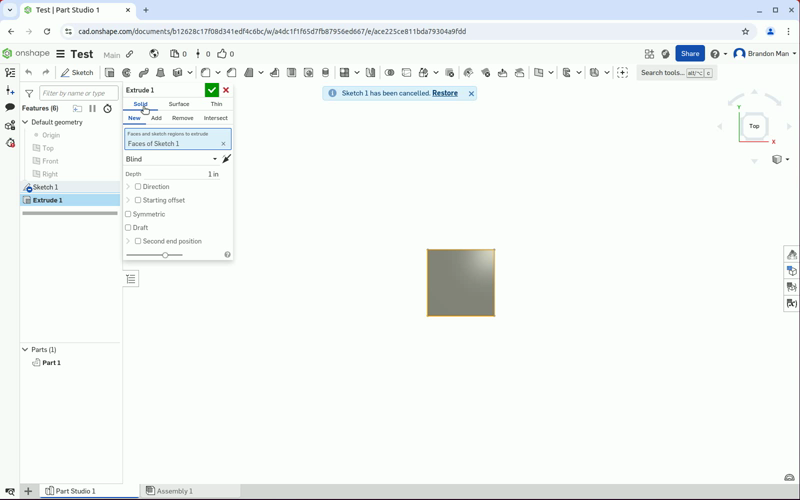
click(143, 106)
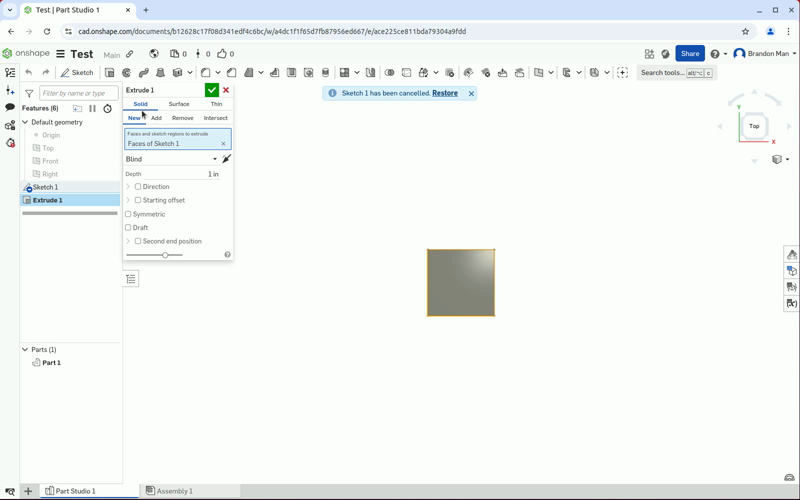
mouse_move(137, 120)
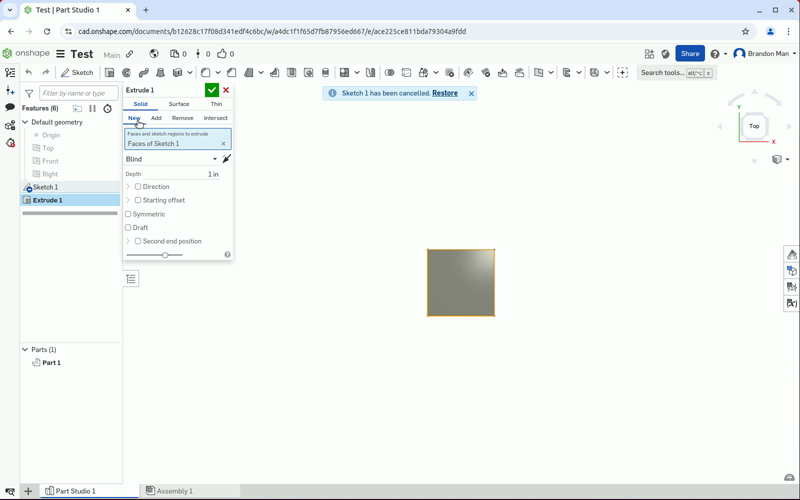
click(137, 120)
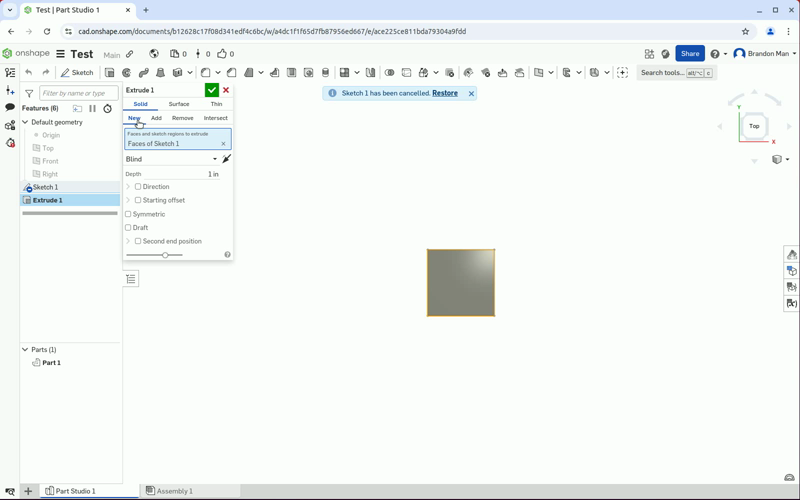
key(tab, 4)
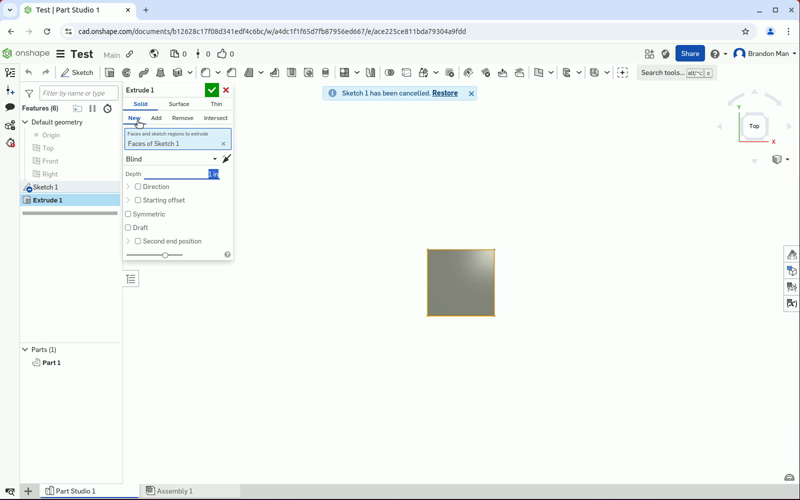
text(18.053)
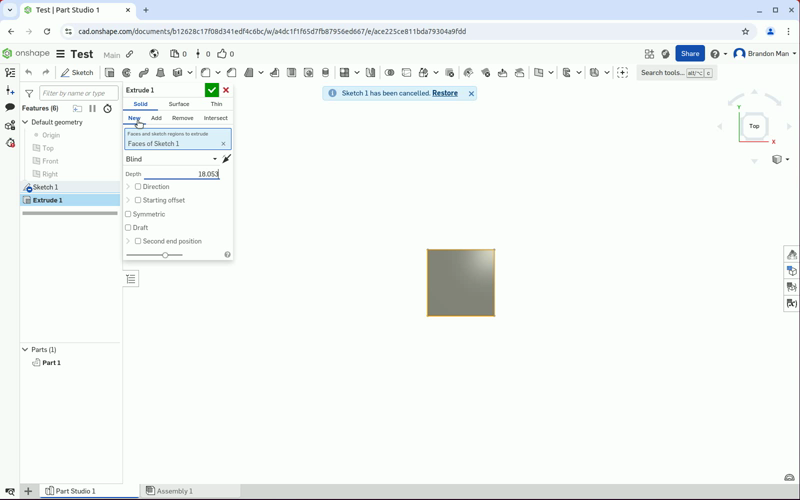
key(enter)
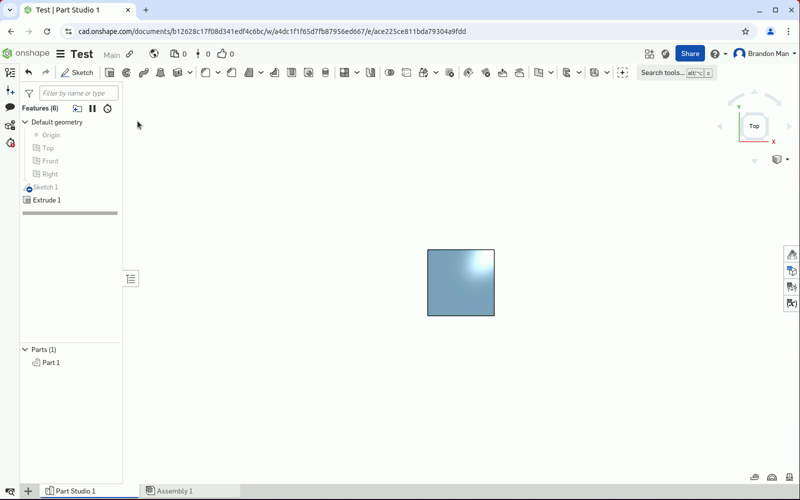
key(shift+h)
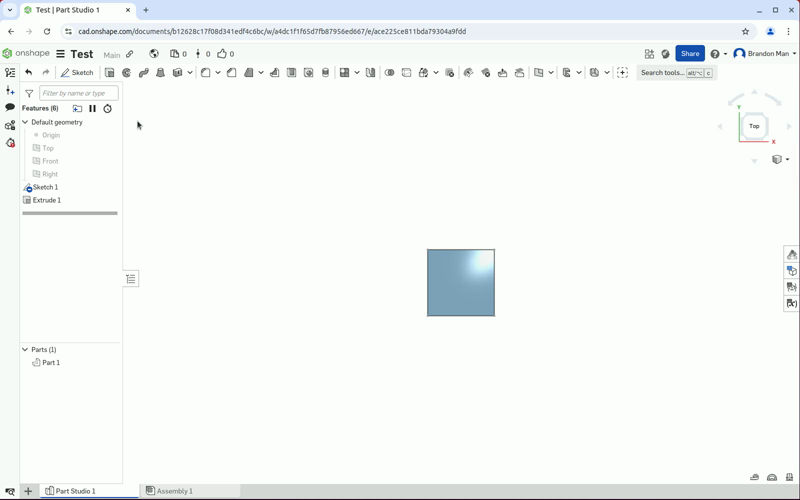
key(shift+h)
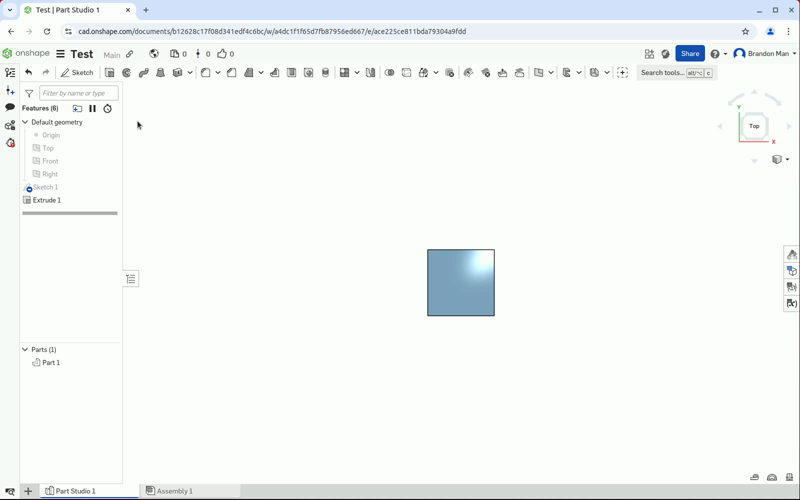
mouse_move(73, 189)
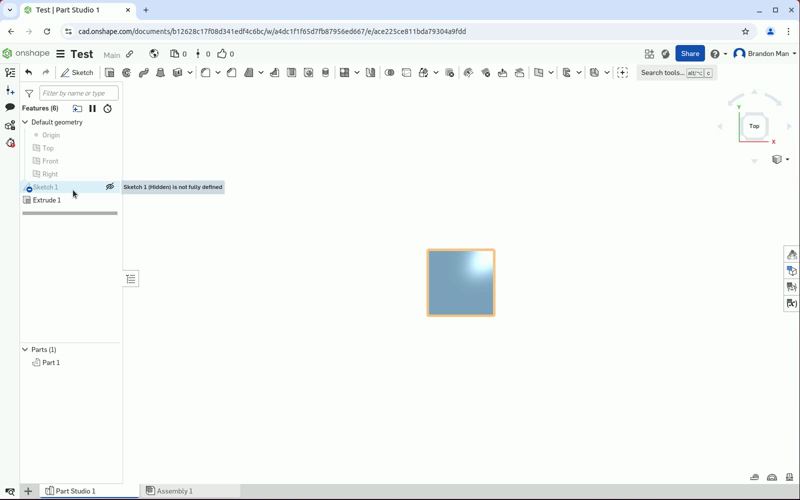
click(73, 189)
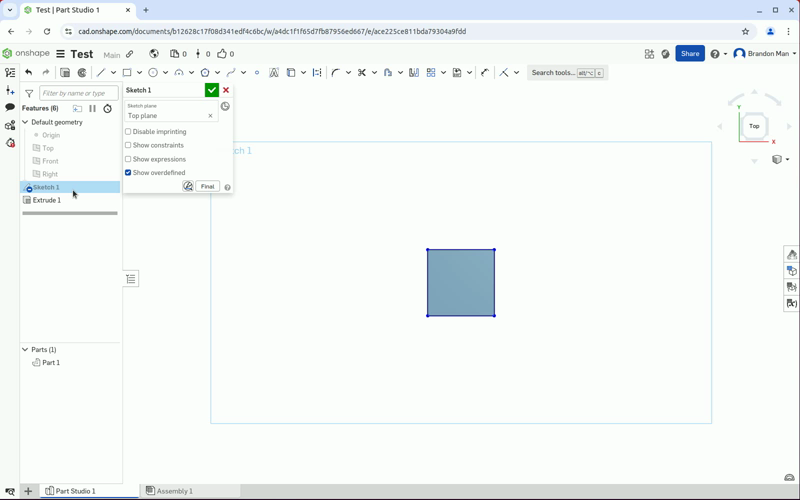
mouse_move(229, 92)
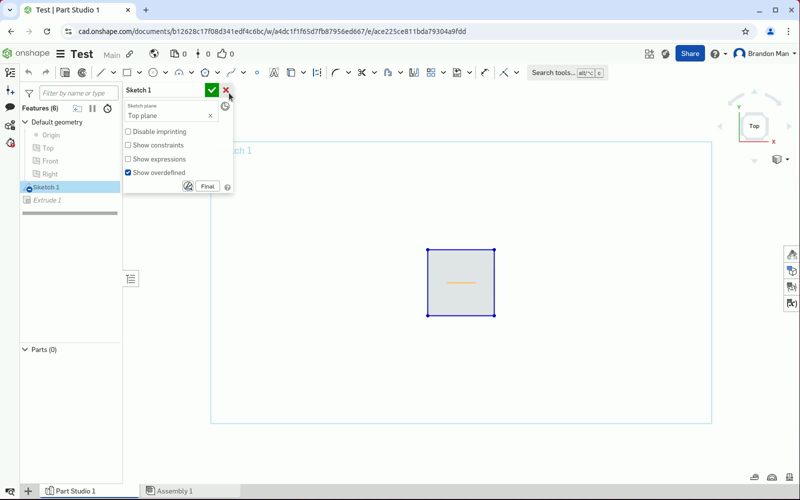
click(229, 92)
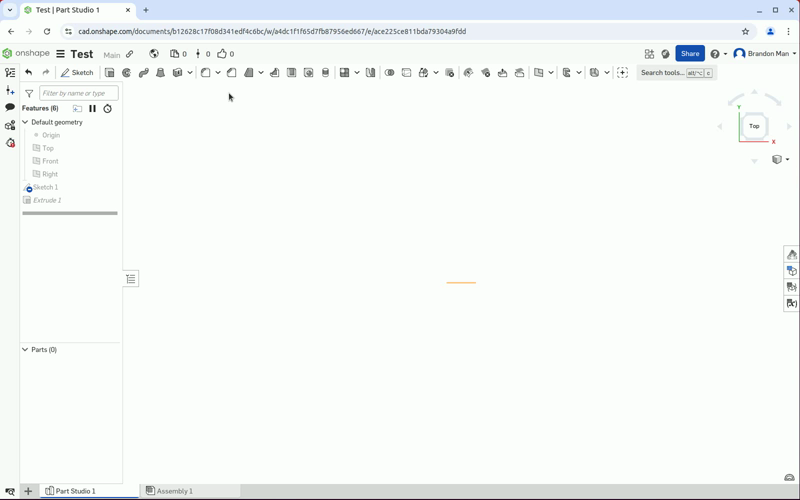
mouse_move(541, 75)
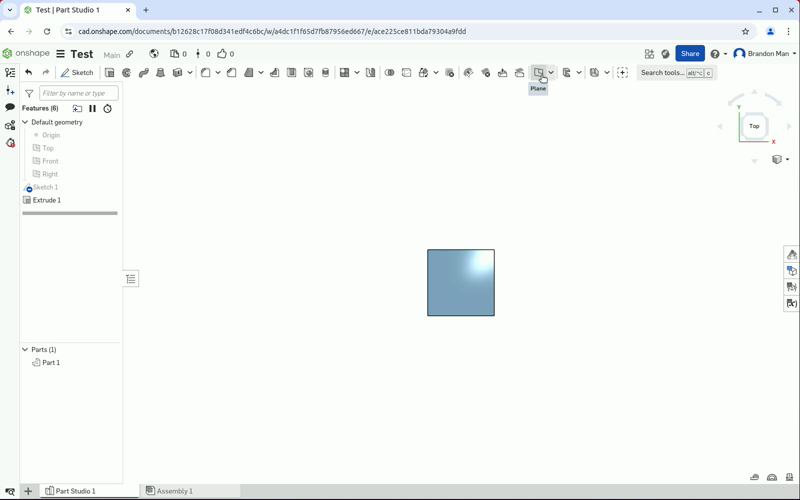
click(541, 75)
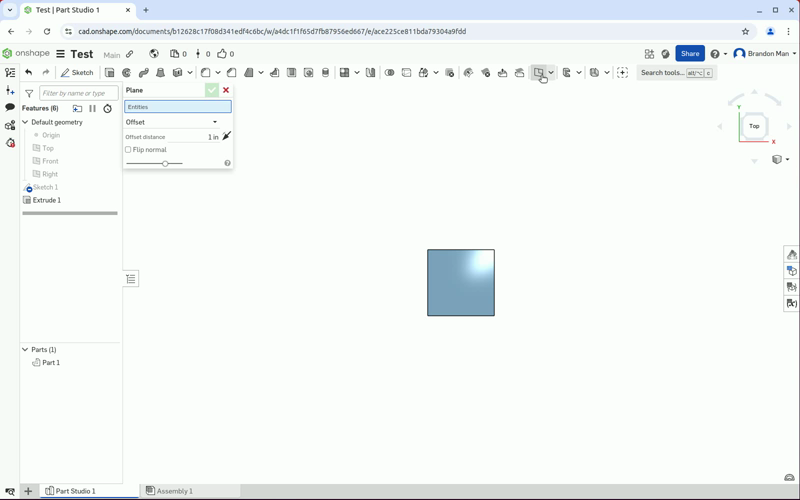
mouse_move(73, 150)
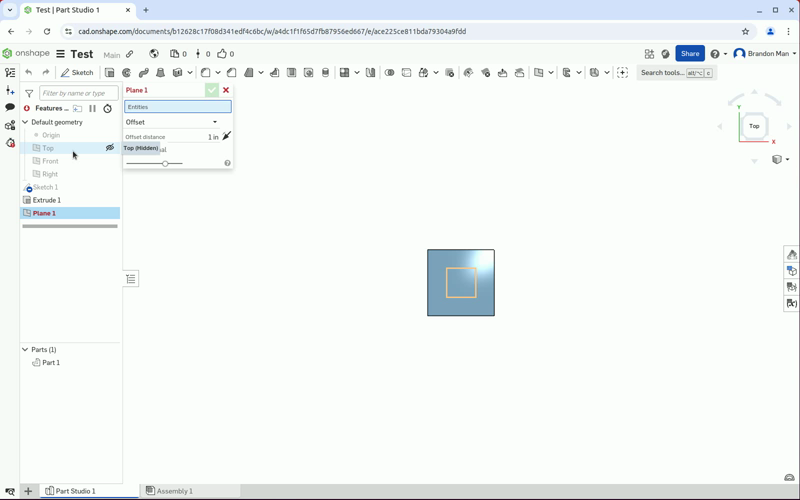
click(73, 150)
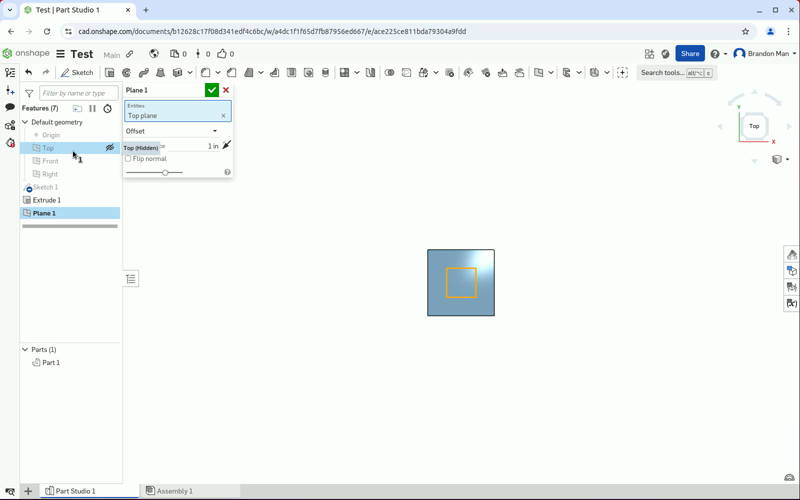
key(tab, 2)
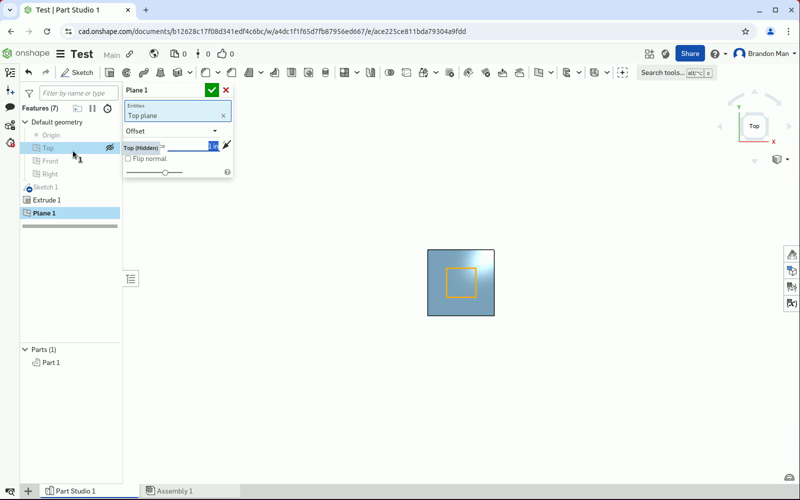
text(18.055)
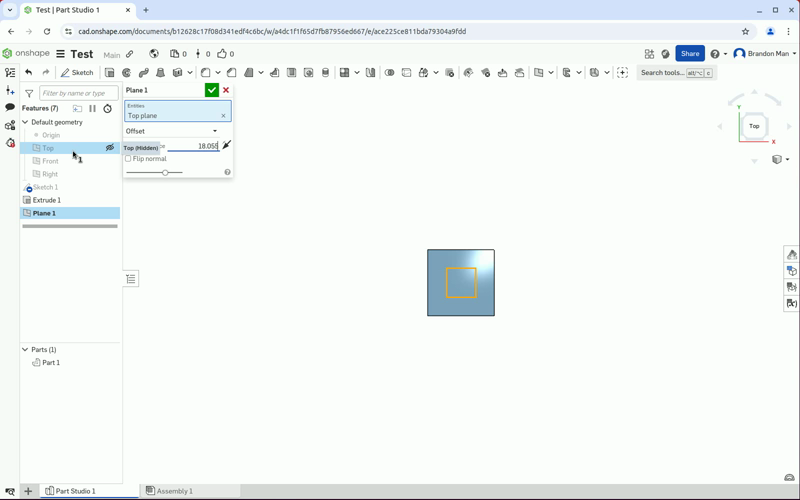
key(enter, 2)
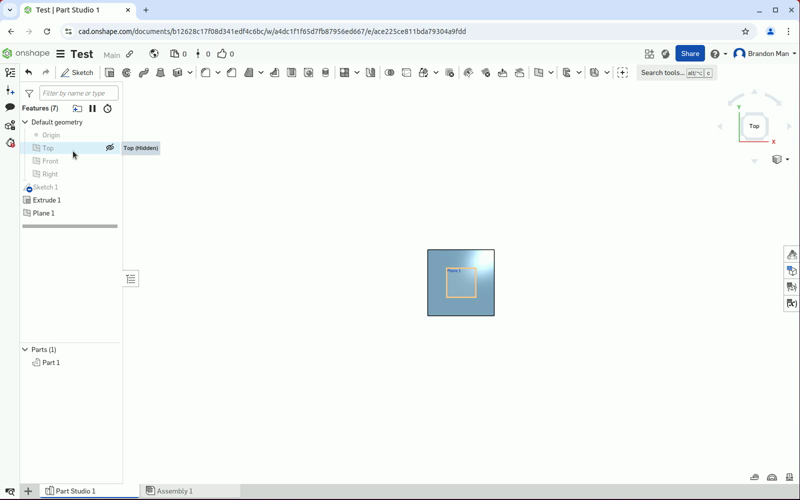
key(shift+s)
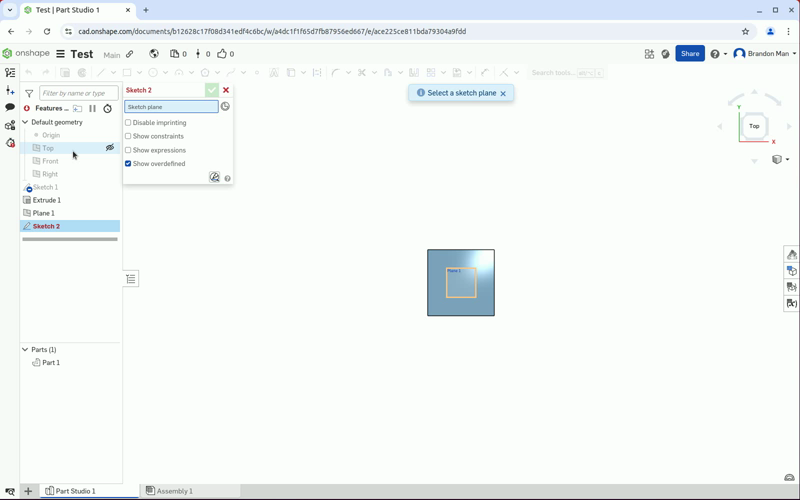
mouse_move(73, 215)
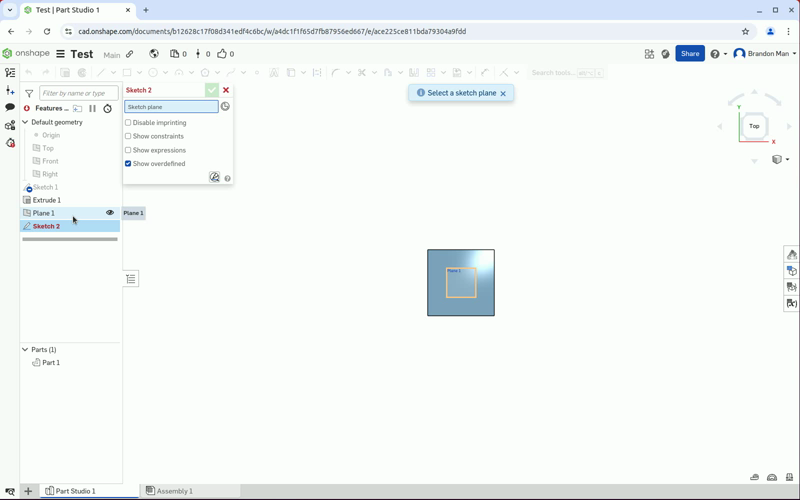
click(73, 215)
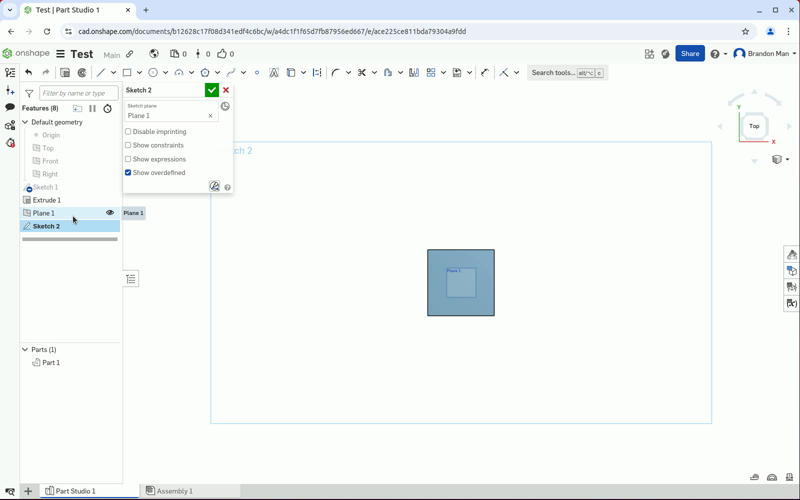
mouse_move(73, 352)
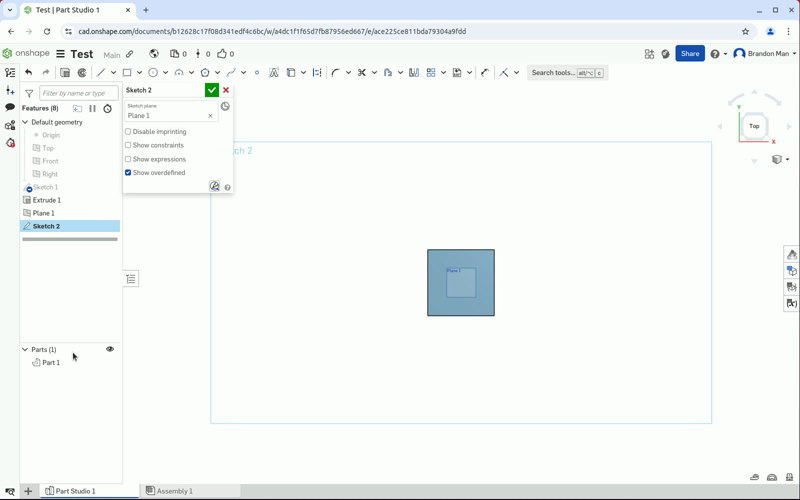
key(y)
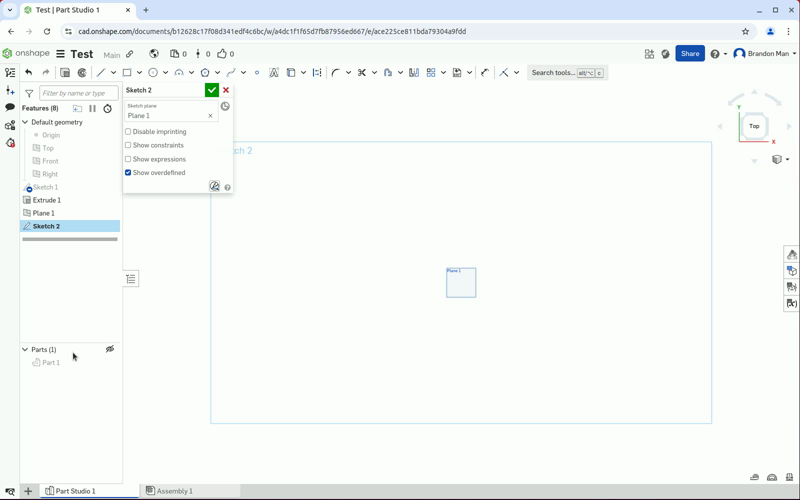
key(c)
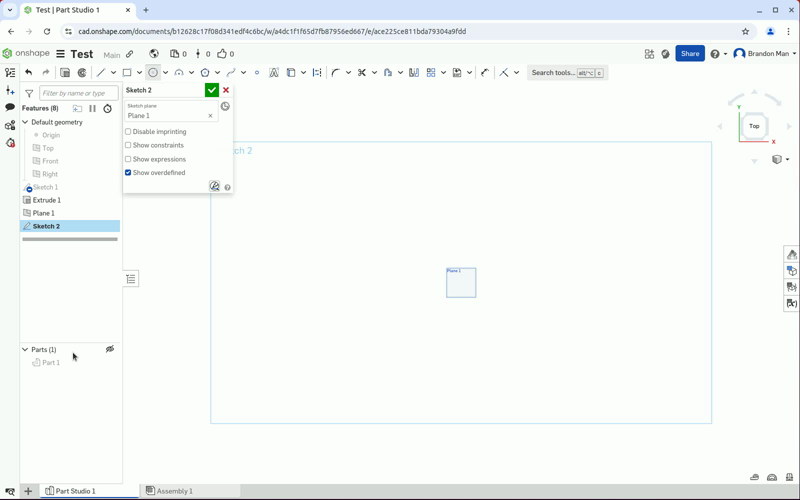
key_down(shift)
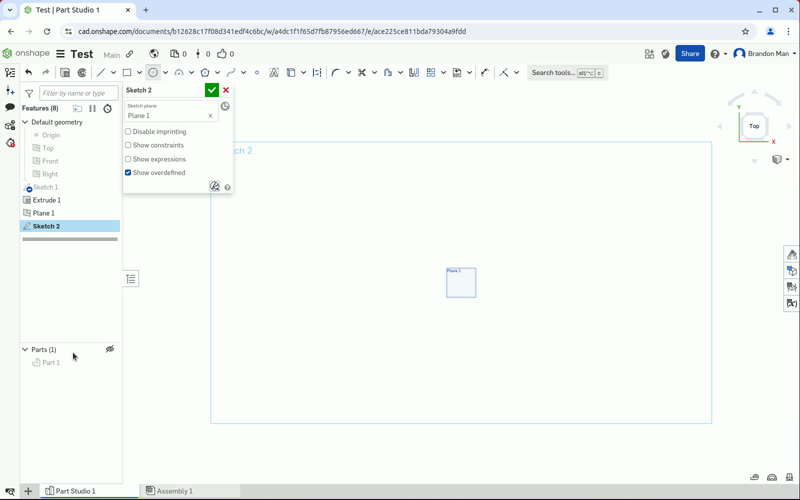
mouse_move(461, 282)
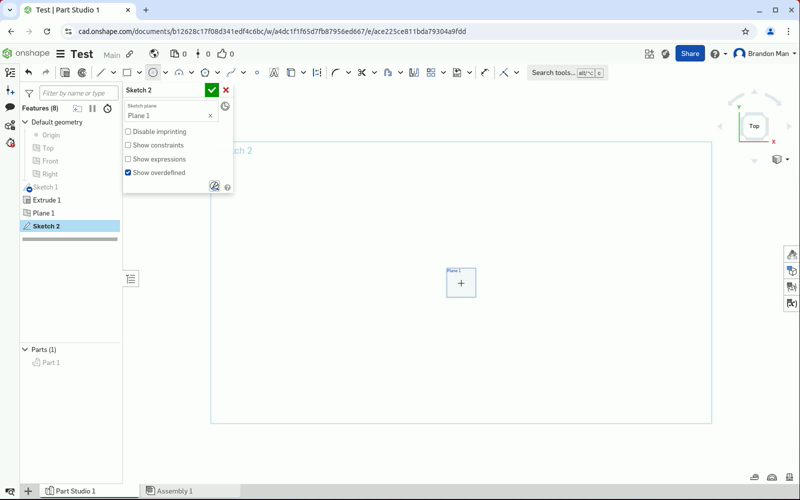
click(461, 282)
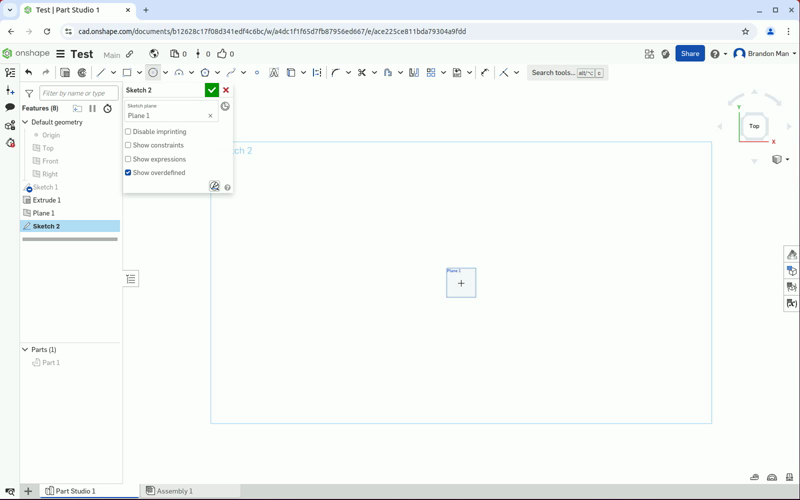
key_up(shift)
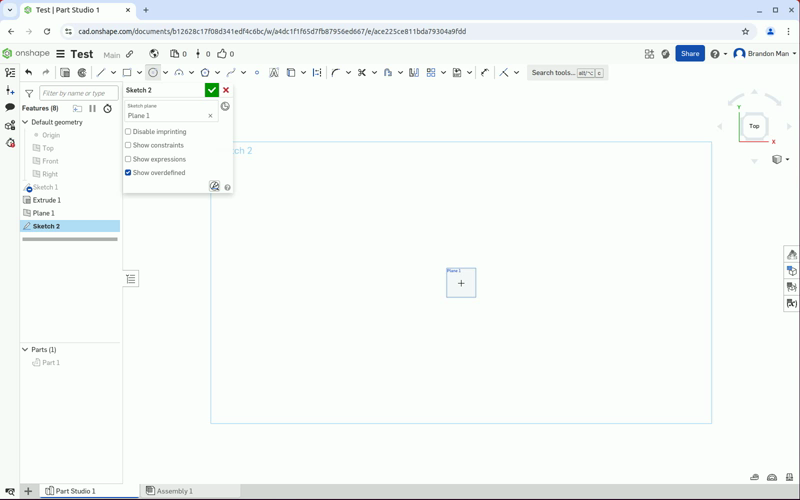
mouse_move(482, 282)
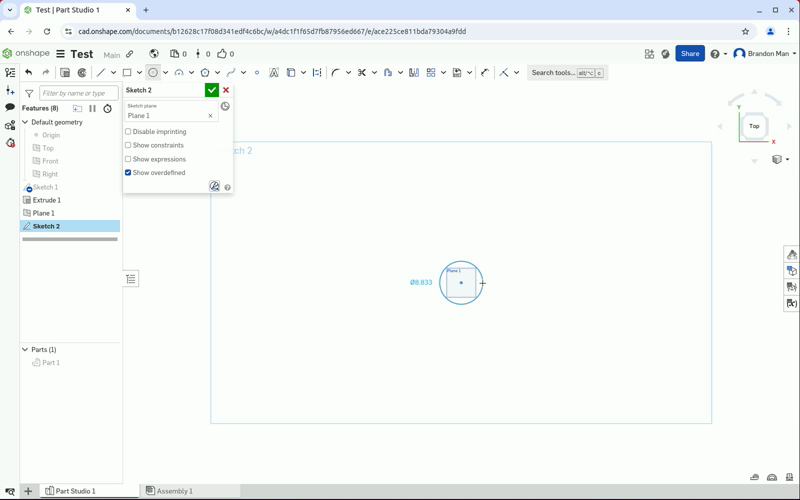
click(482, 282)
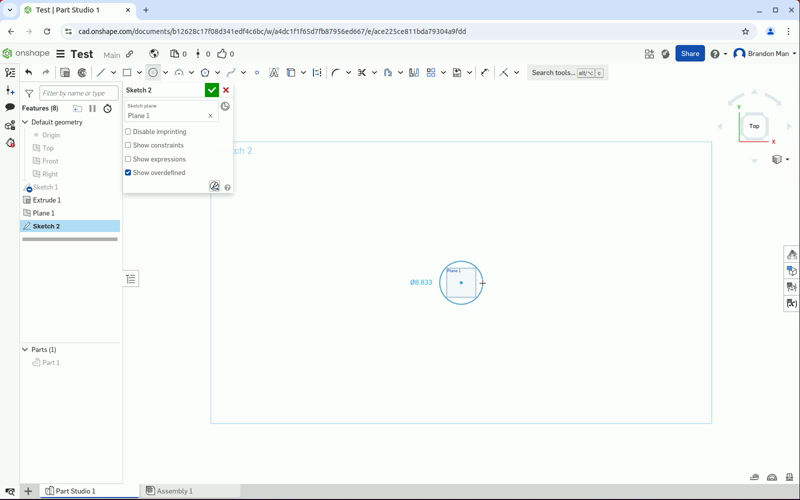
key(esc)
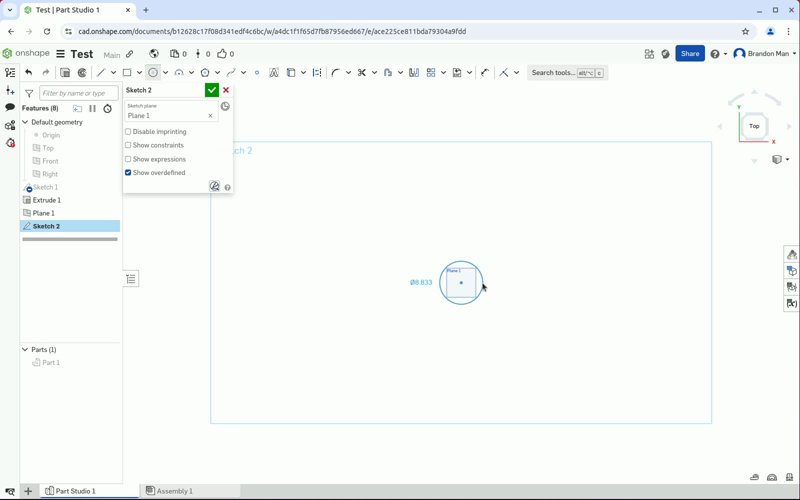
key(c)
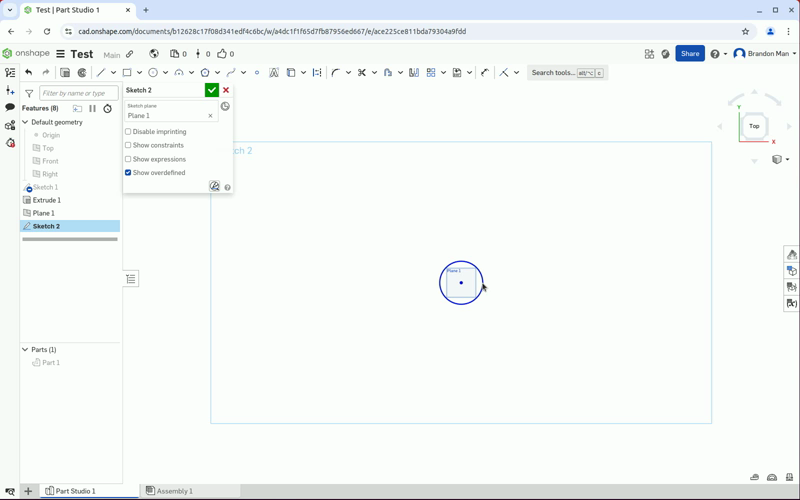
key_down(shift)
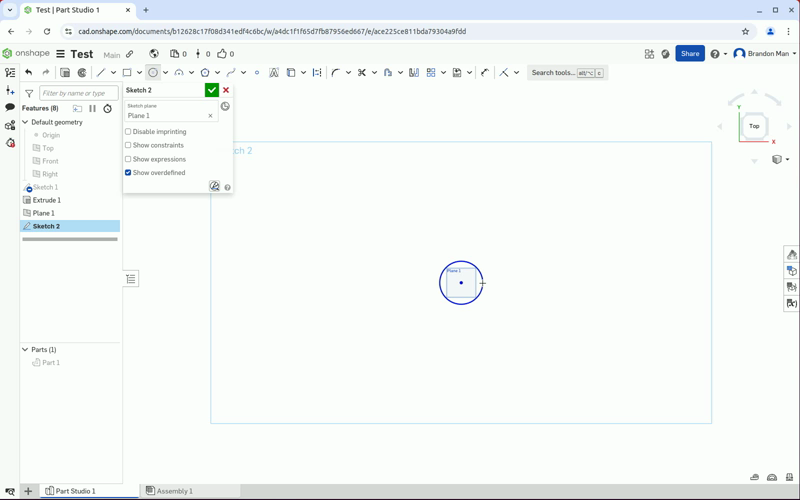
mouse_move(461, 282)
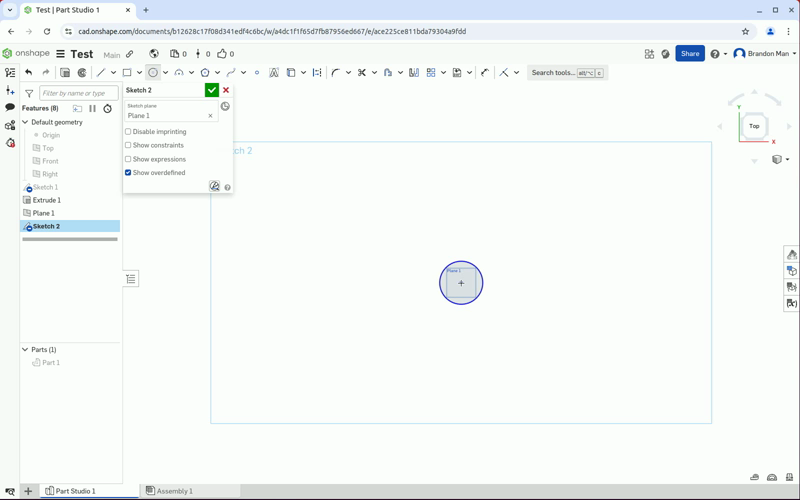
click(461, 282)
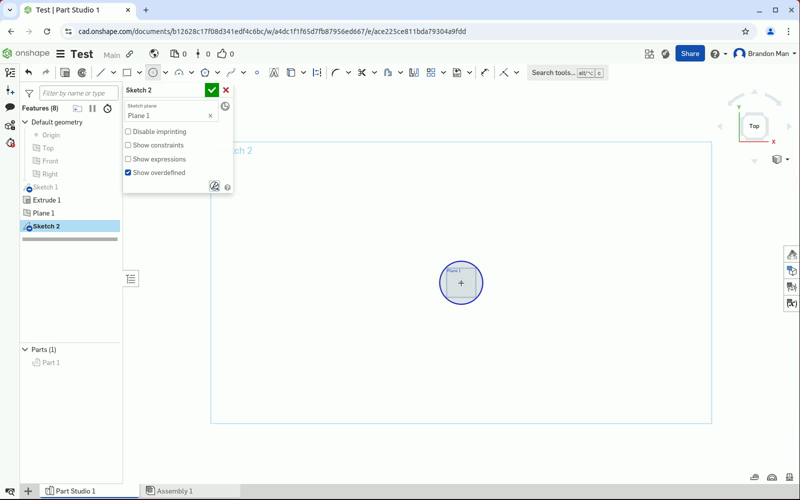
key_up(shift)
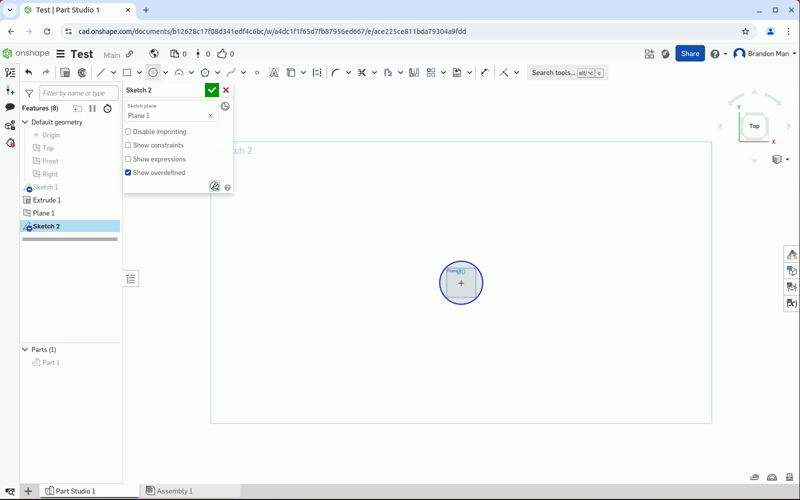
mouse_move(464, 282)
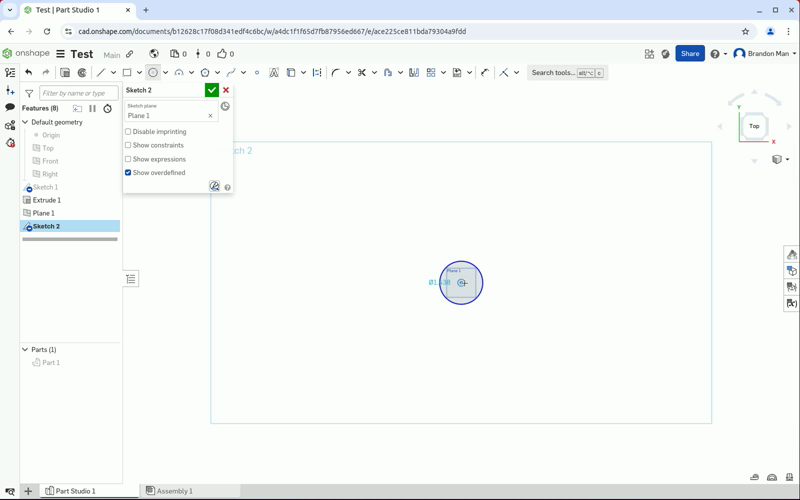
scroll(6)
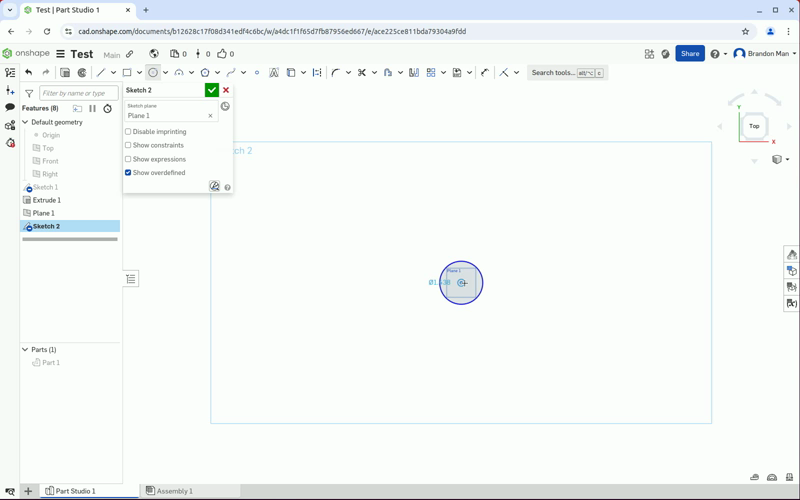
scroll(6)
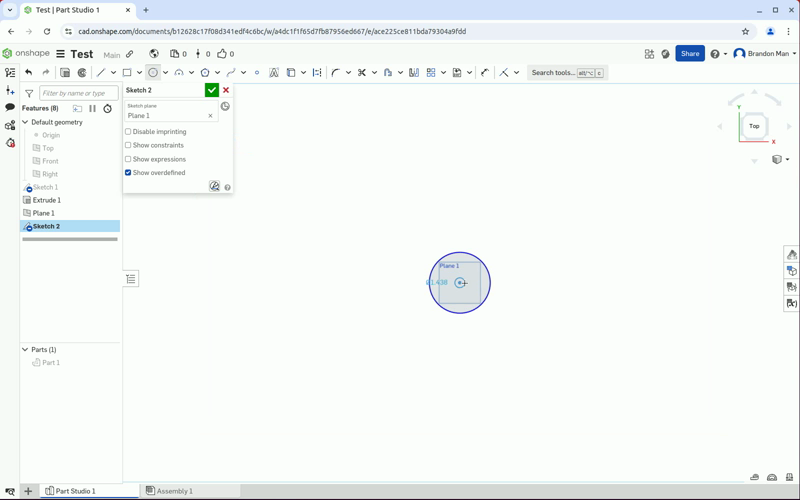
scroll(6)
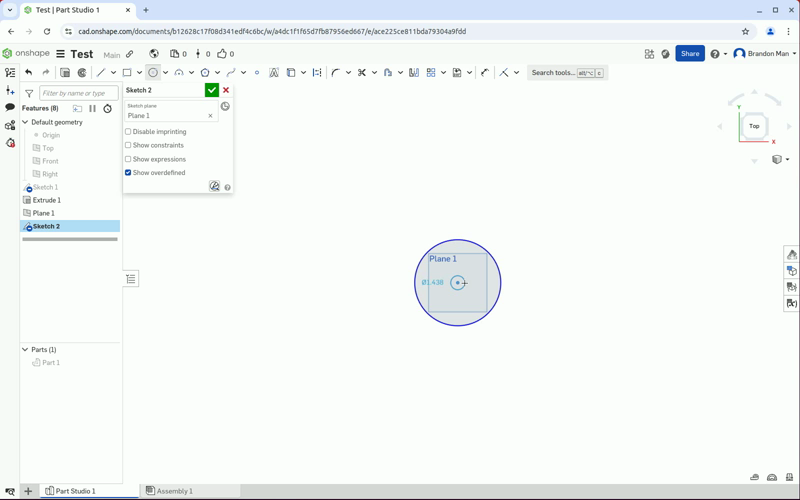
scroll(6)
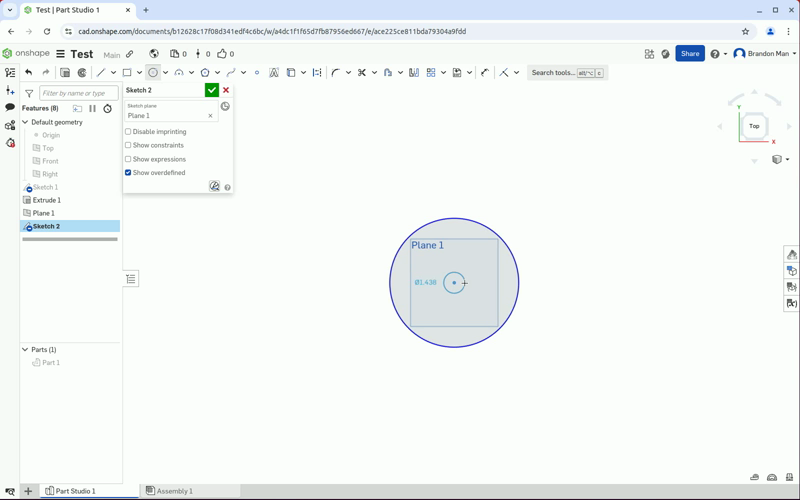
scroll(6)
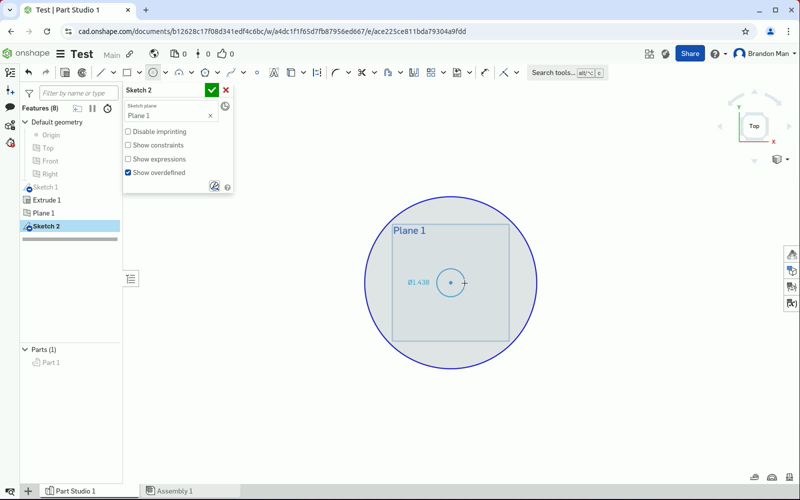
scroll(6)
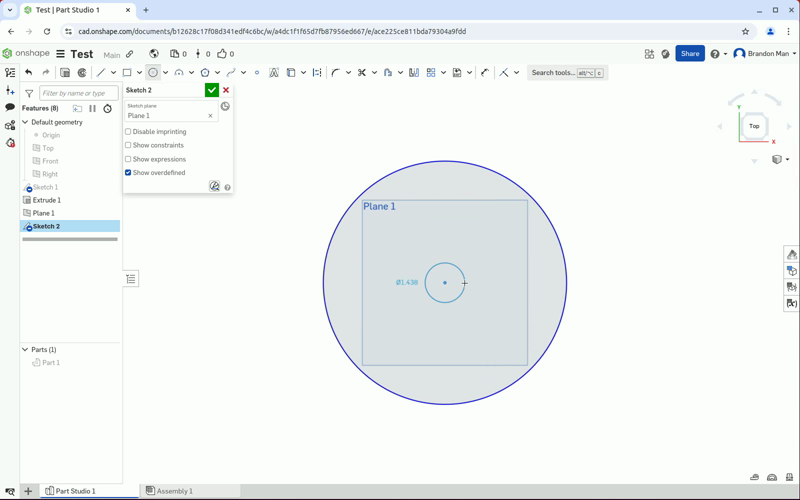
scroll(6)
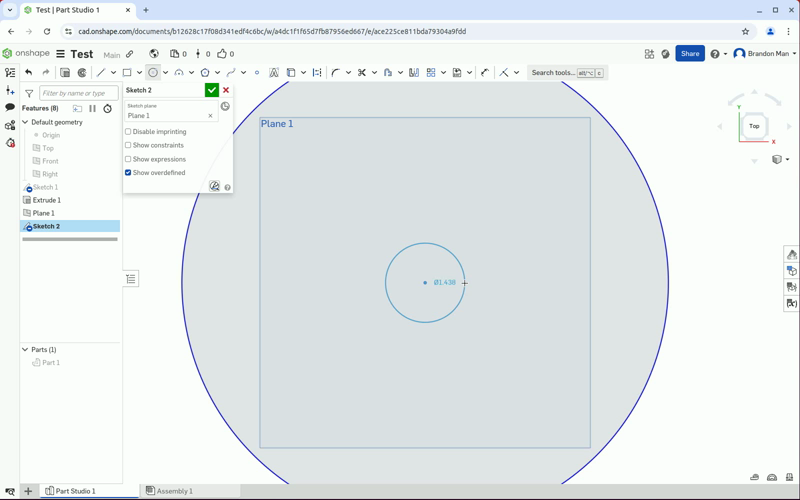
click(464, 282)
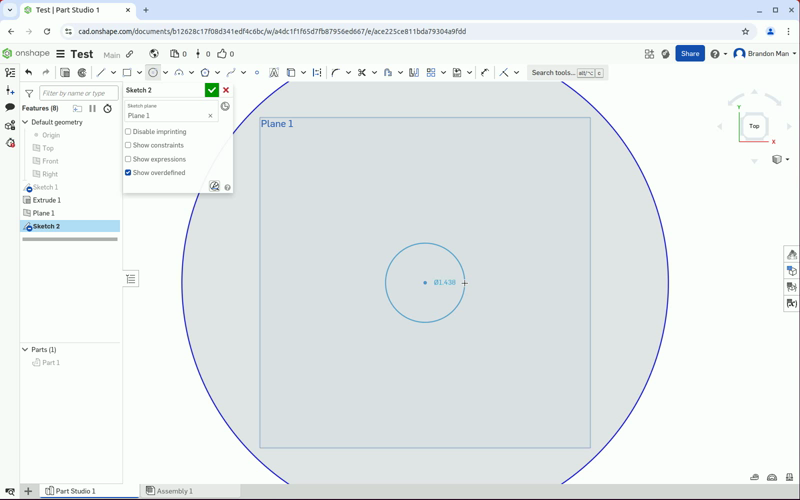
scroll(-6)
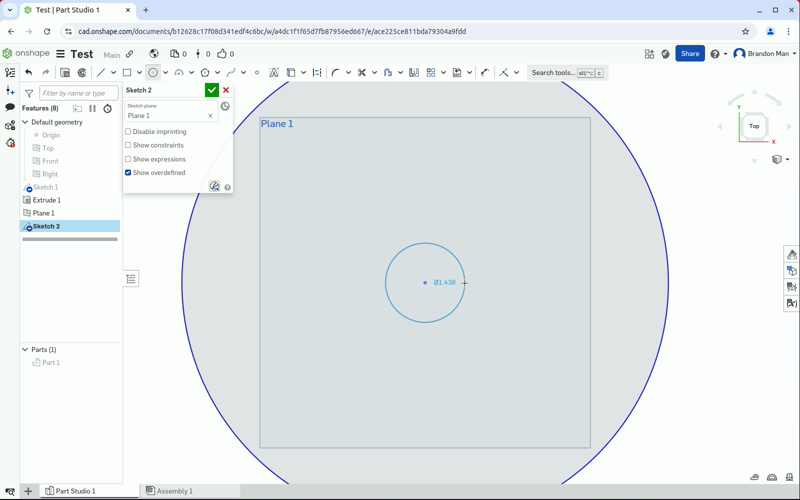
scroll(-6)
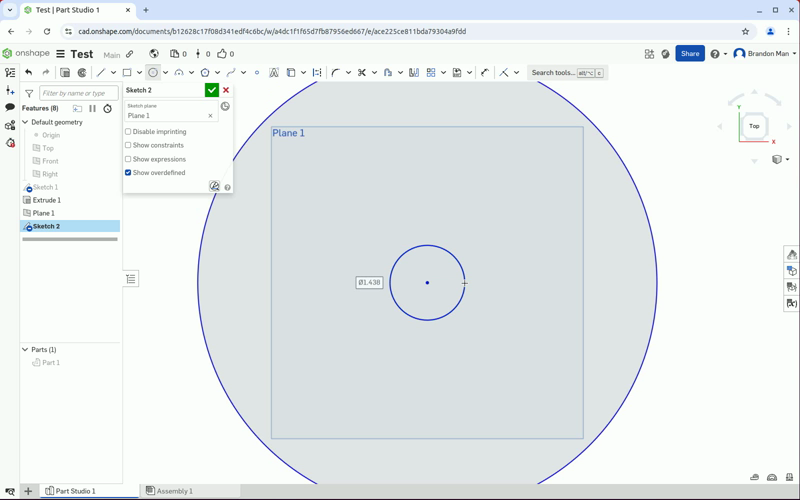
scroll(-6)
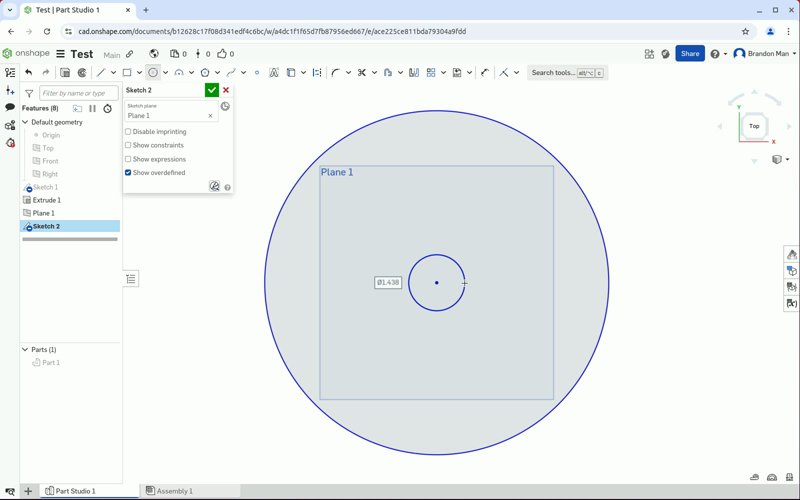
scroll(-6)
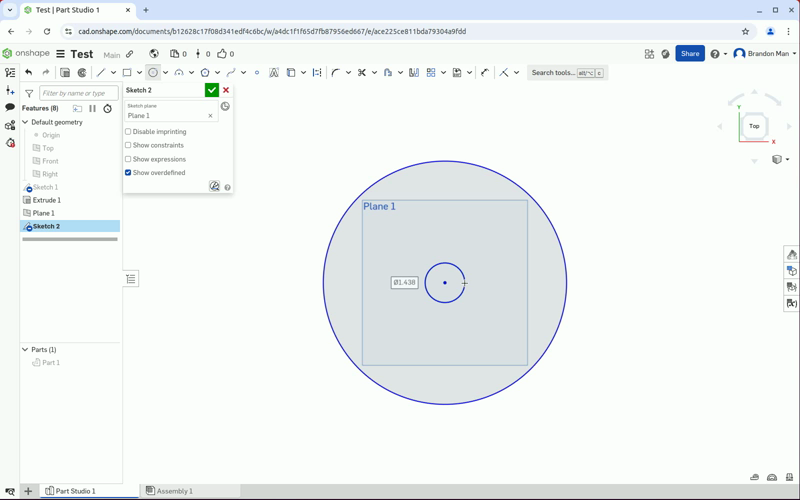
scroll(-6)
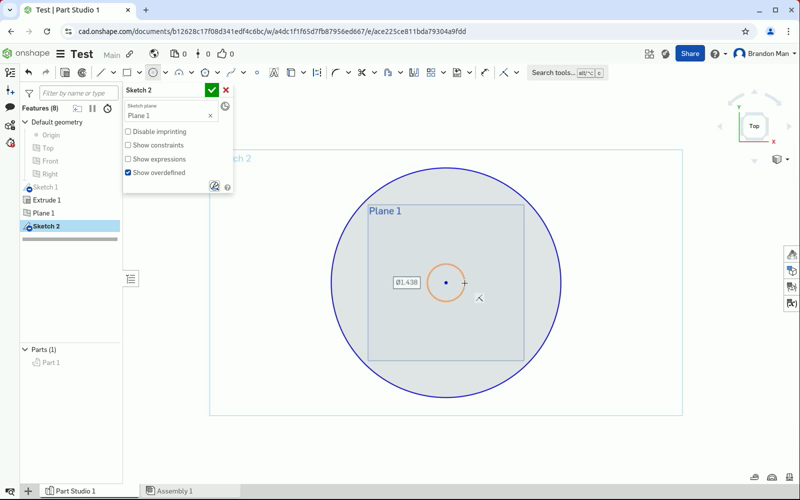
scroll(-6)
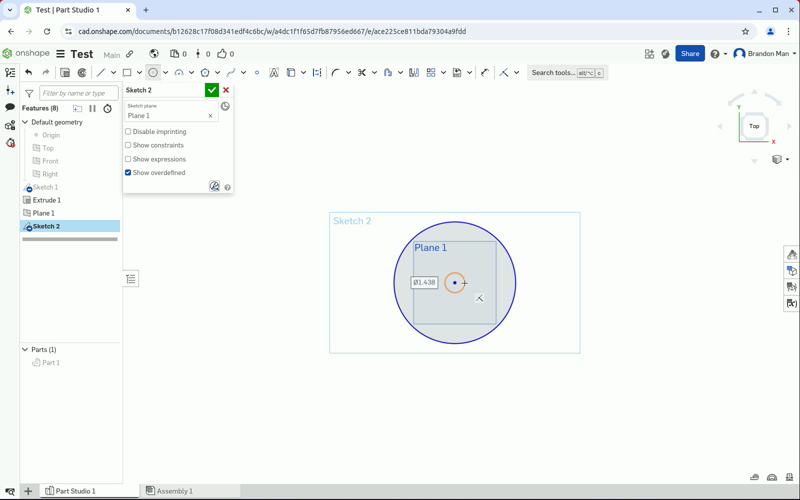
scroll(-6)
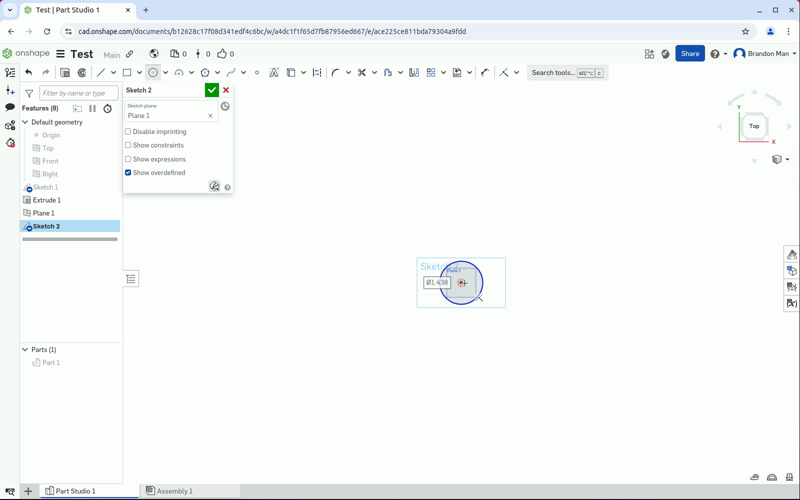
key(esc)
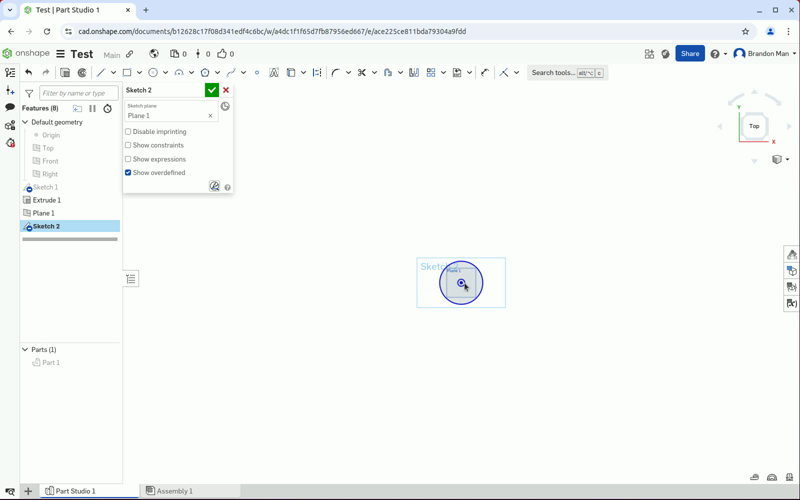
mouse_move(465, 269)
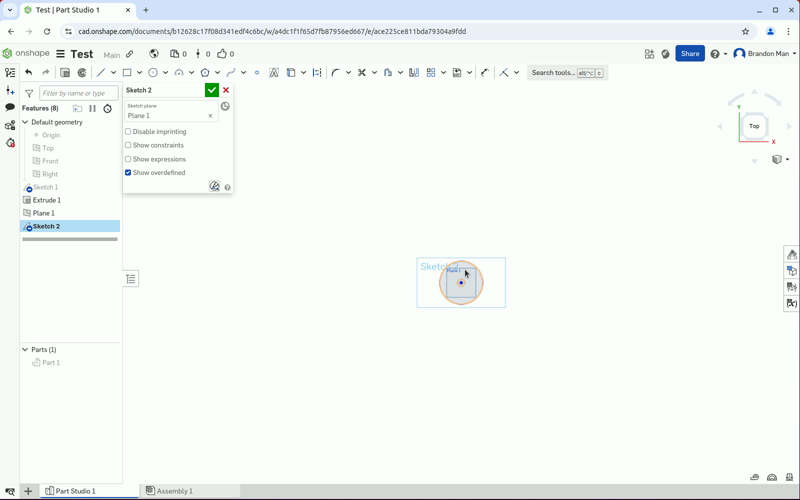
scroll(6)
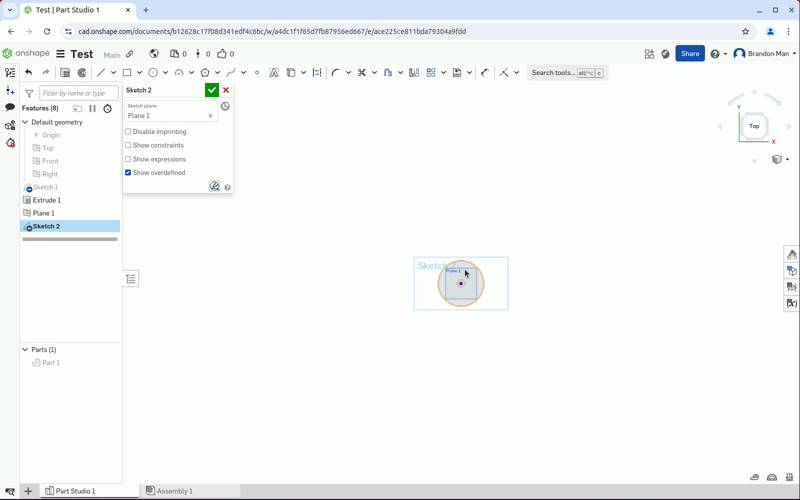
scroll(6)
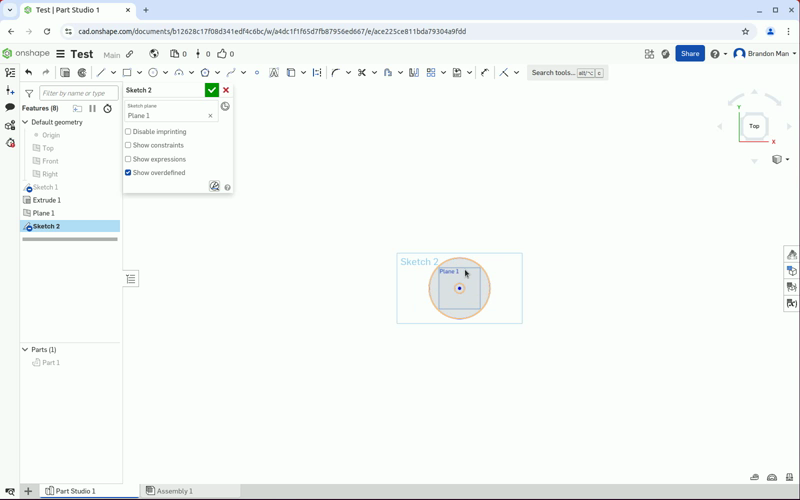
scroll(6)
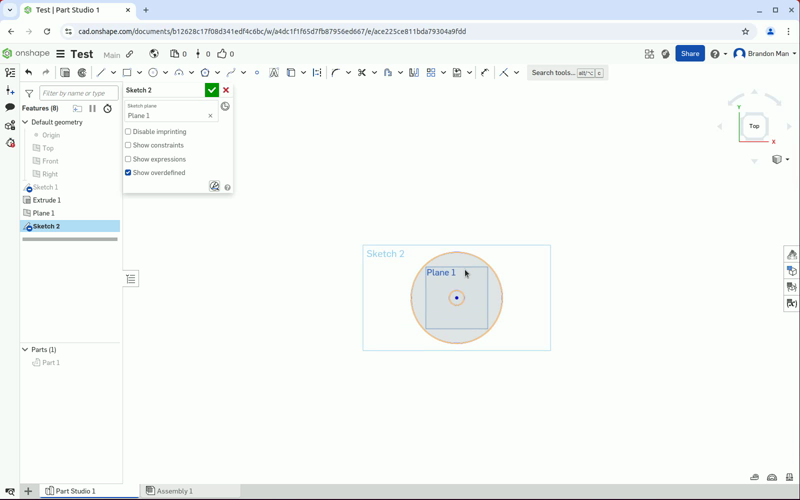
scroll(6)
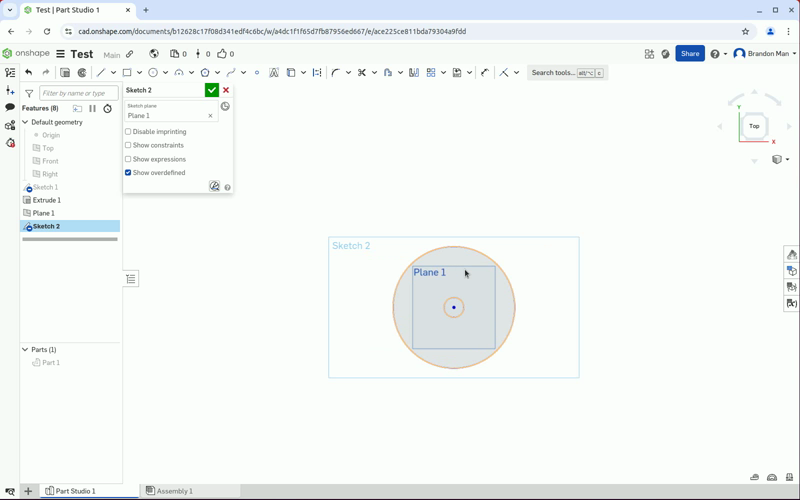
scroll(6)
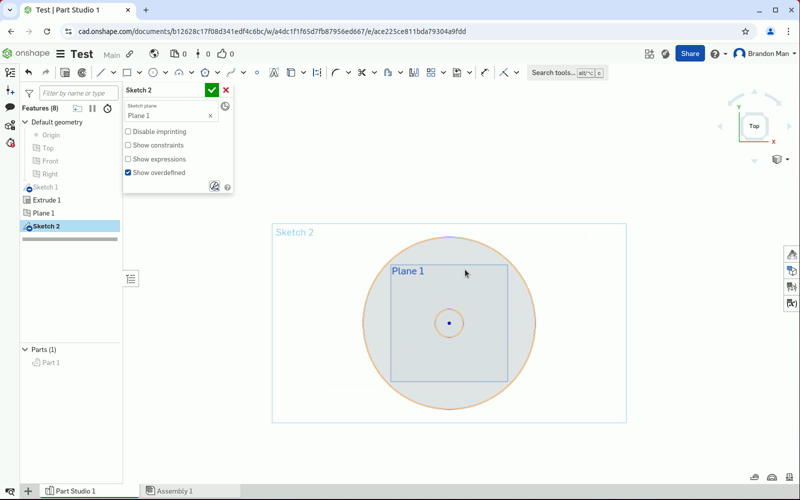
scroll(6)
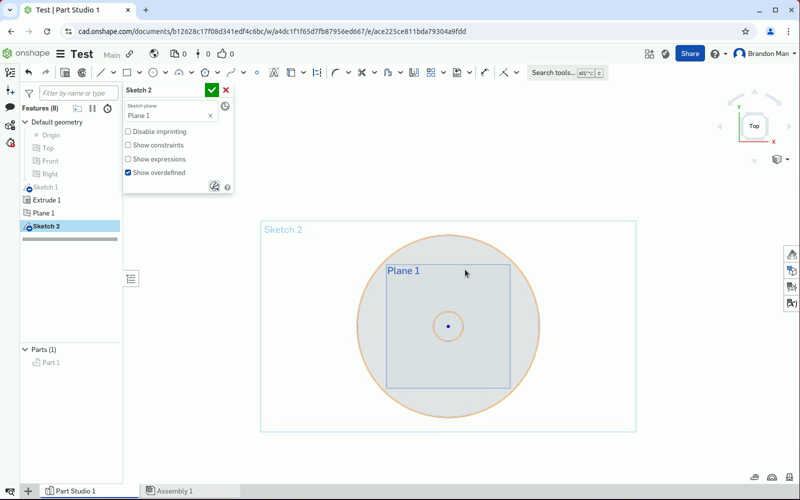
scroll(6)
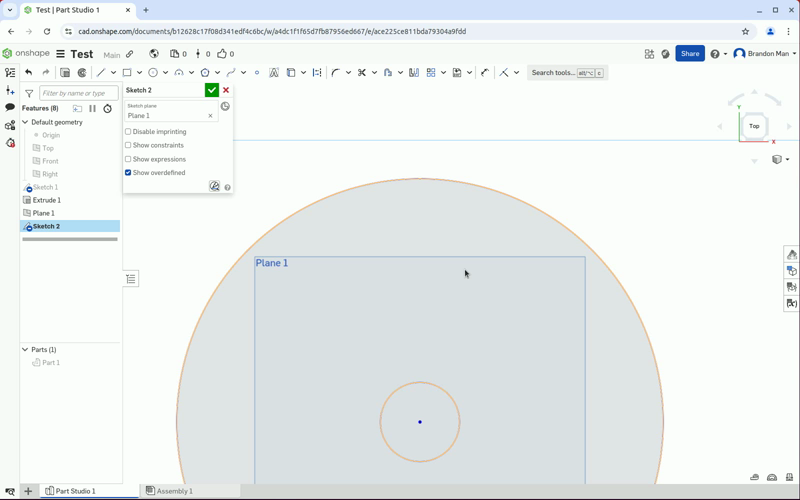
click(465, 269)
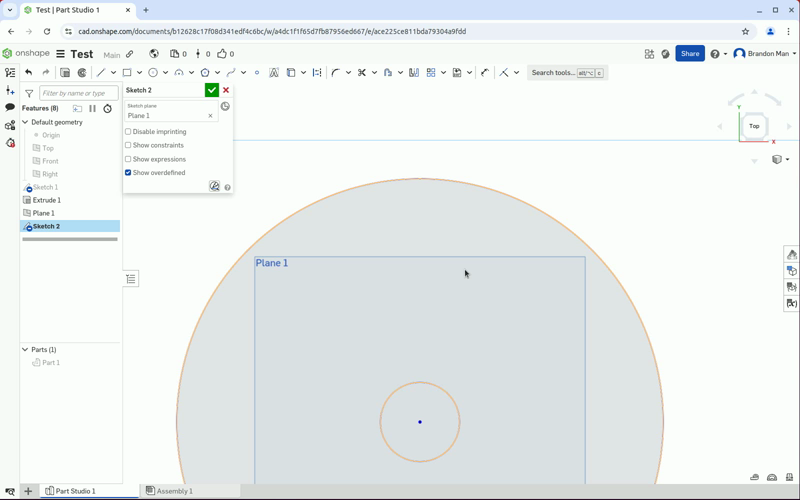
scroll(-6)
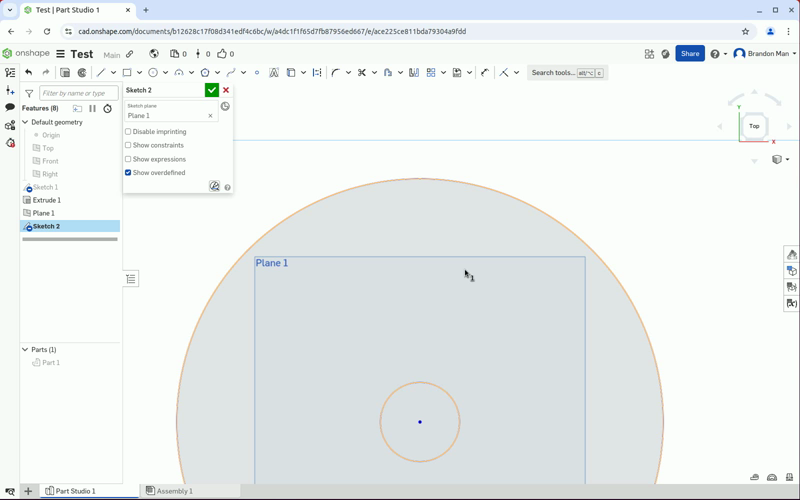
scroll(-6)
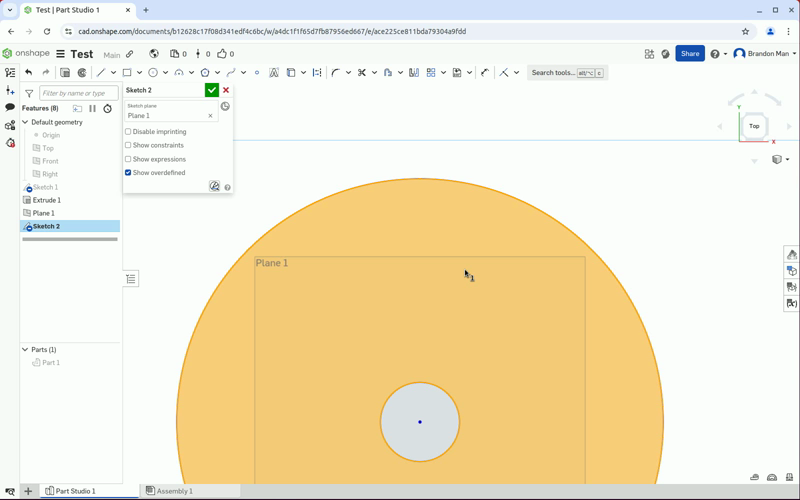
scroll(-6)
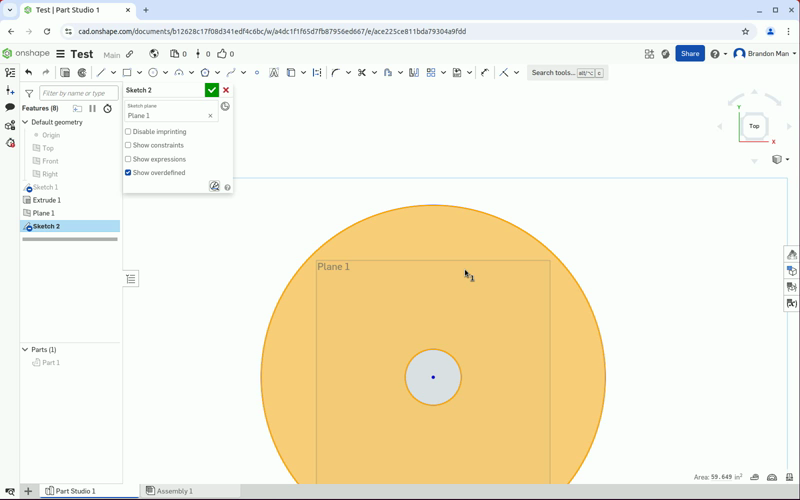
scroll(-6)
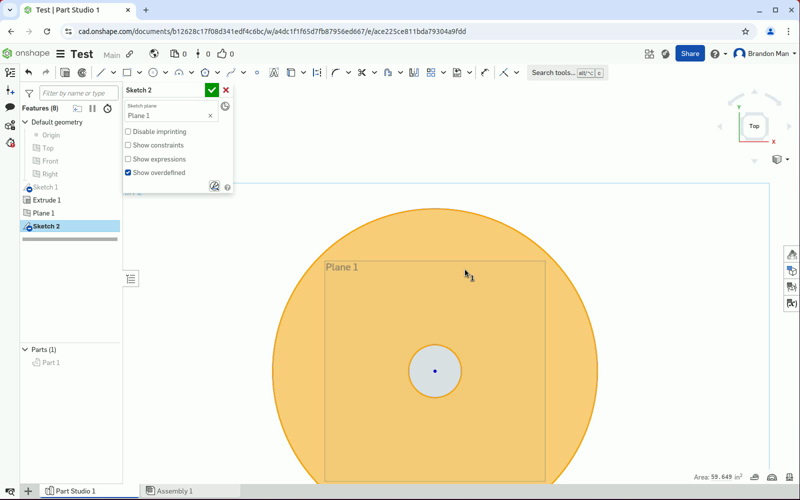
scroll(-6)
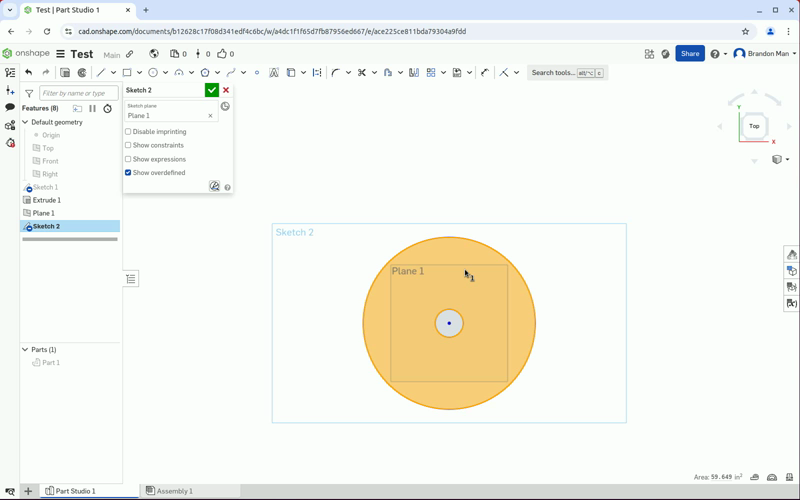
scroll(-6)
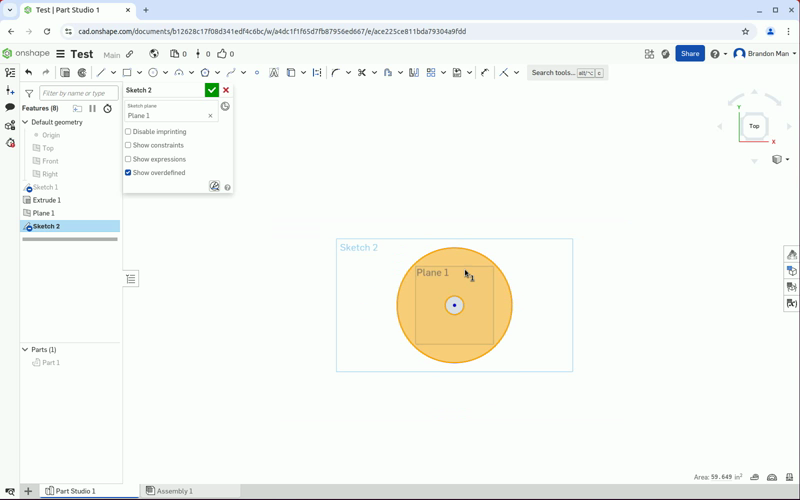
scroll(-6)
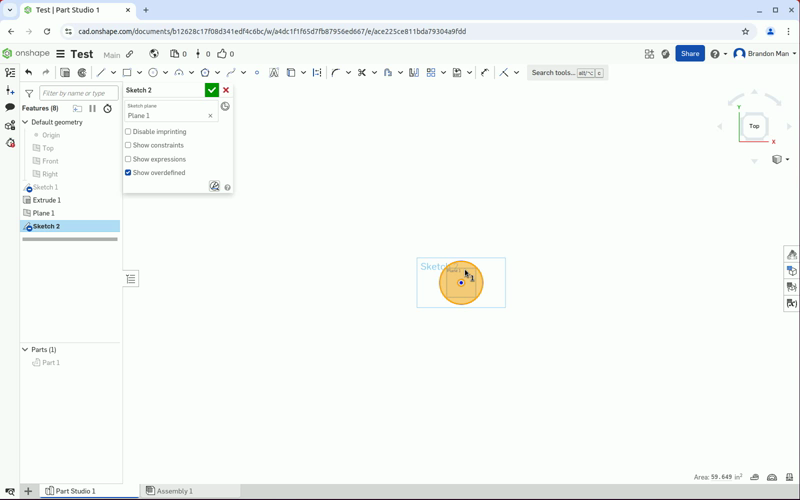
mouse_move(73, 352)
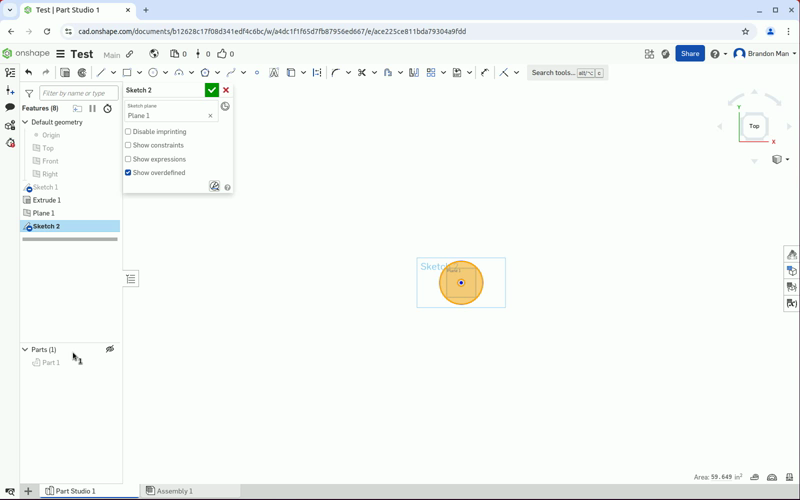
key(shift+y)
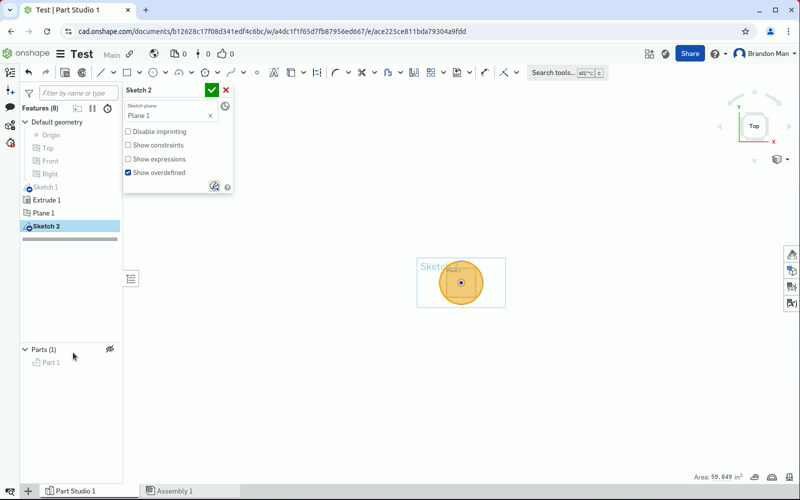
key(shift+e)
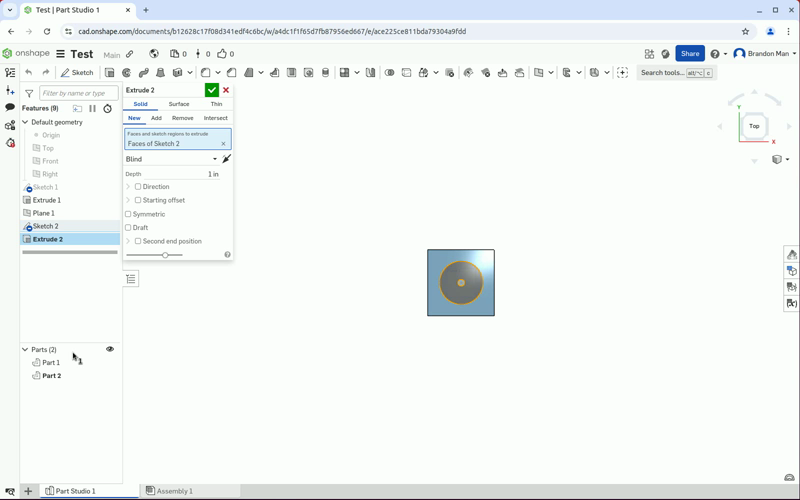
mouse_move(143, 106)
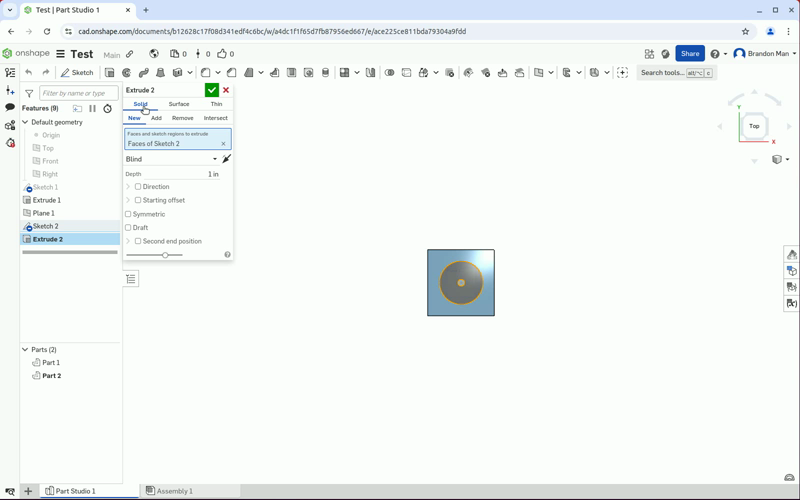
click(143, 106)
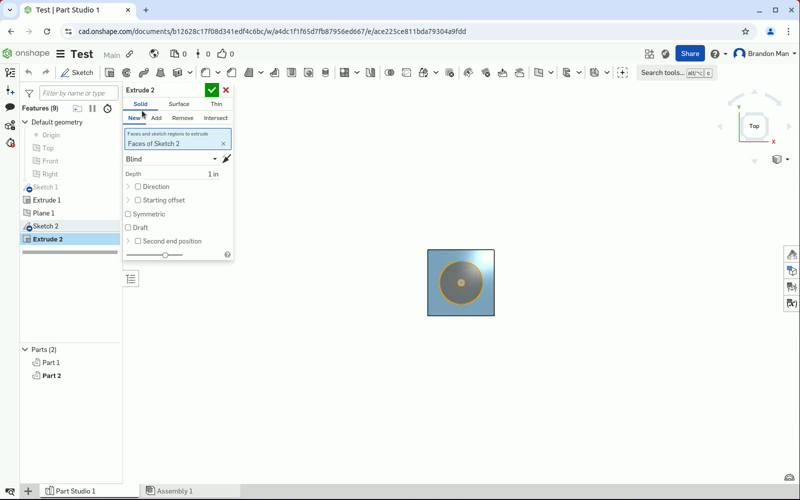
mouse_move(137, 120)
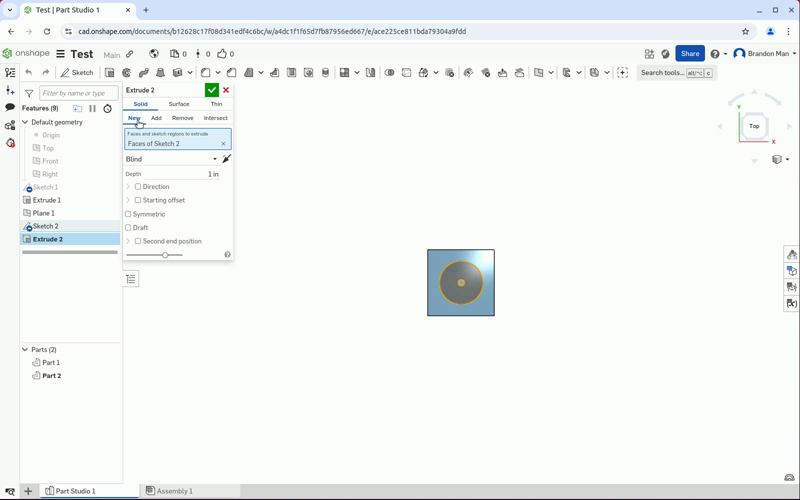
click(137, 120)
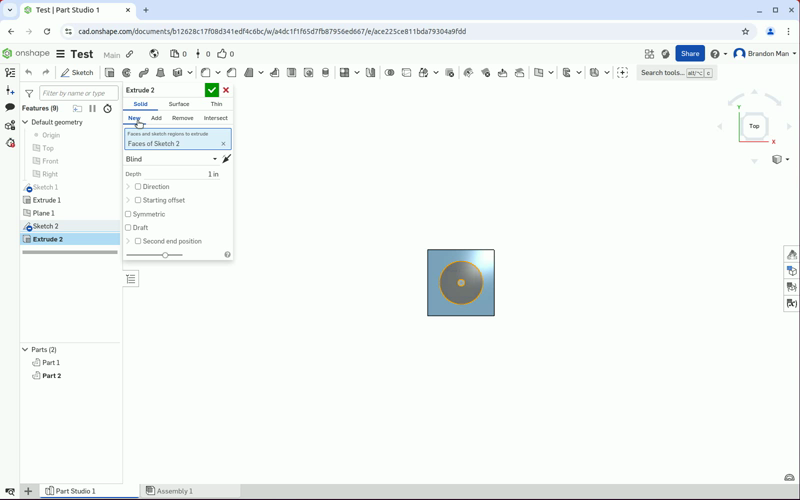
key(tab, 4)
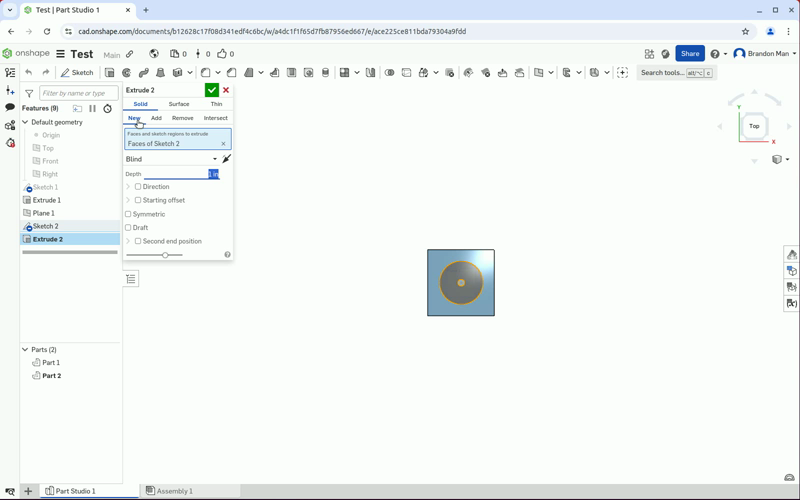
text(0.481)
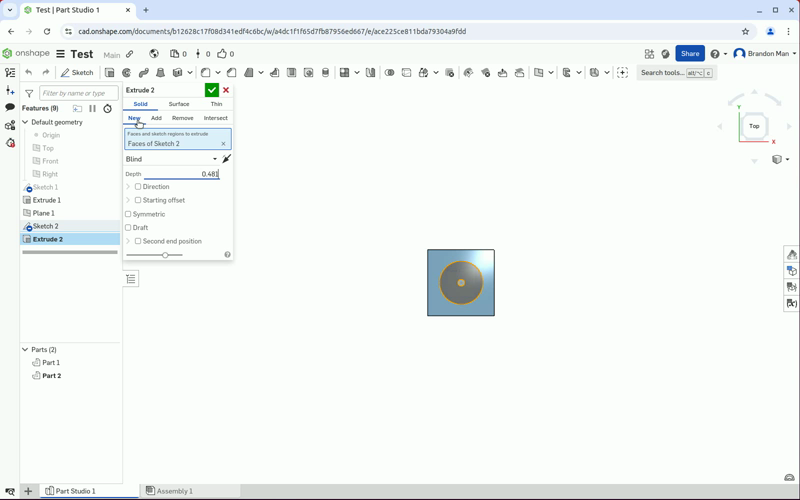
key(enter)
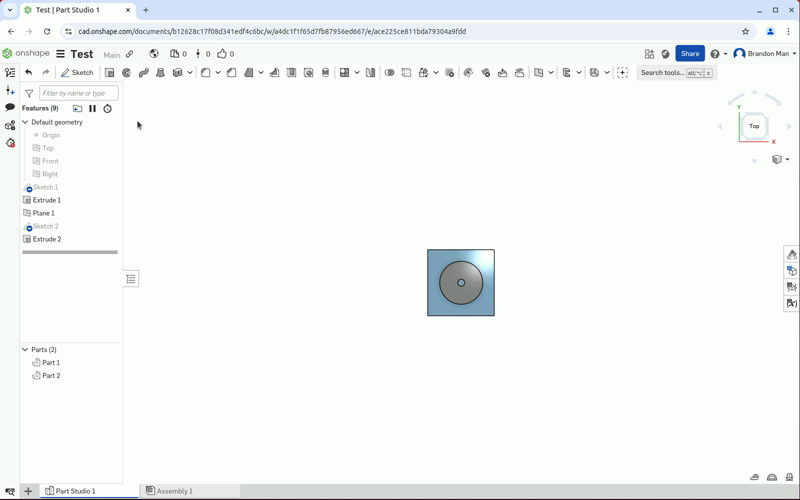
key(shift+h)
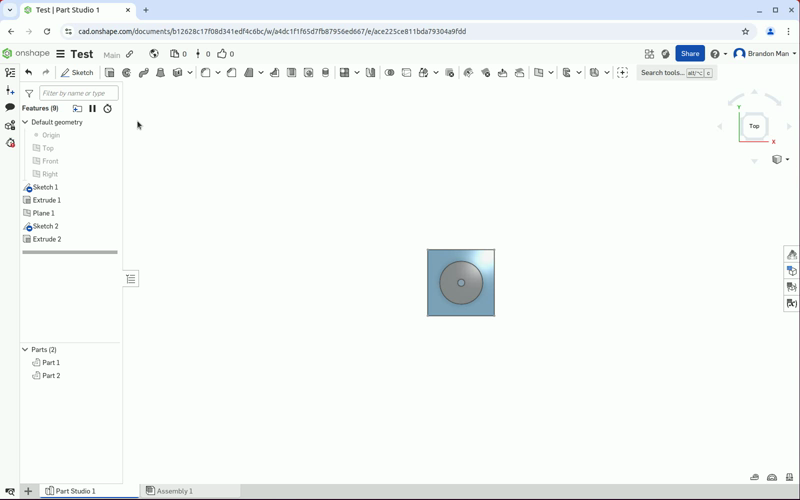
key(shift+h)
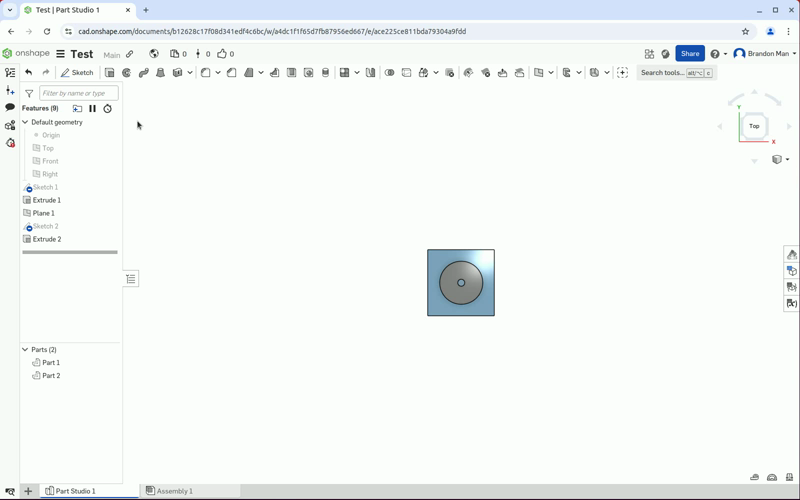
mouse_move(73, 189)
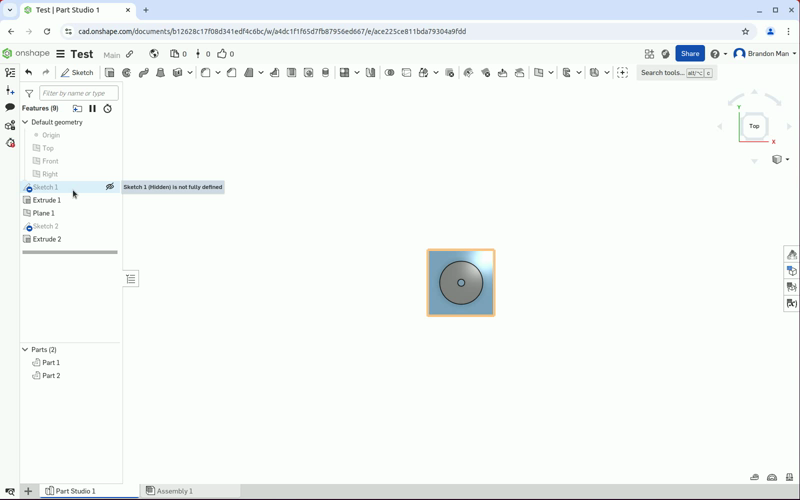
click(73, 189)
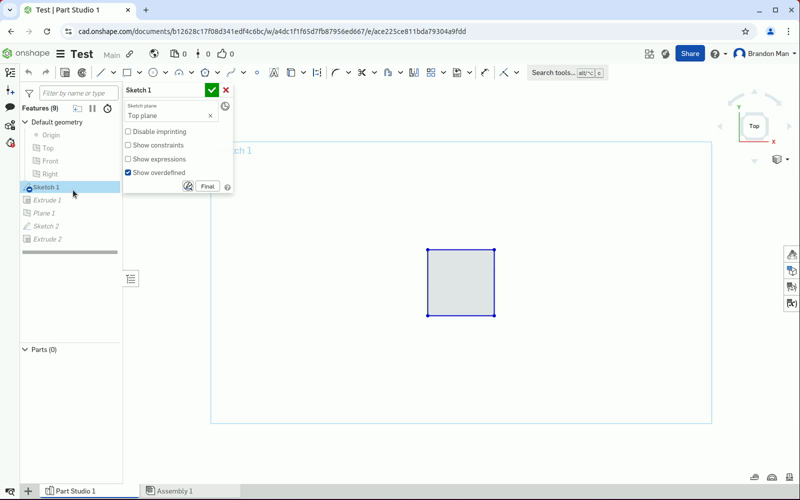
mouse_move(229, 92)
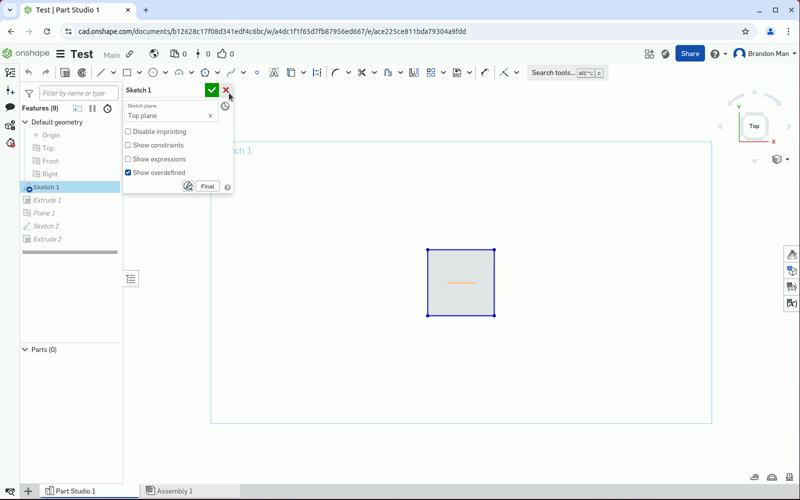
click(229, 92)
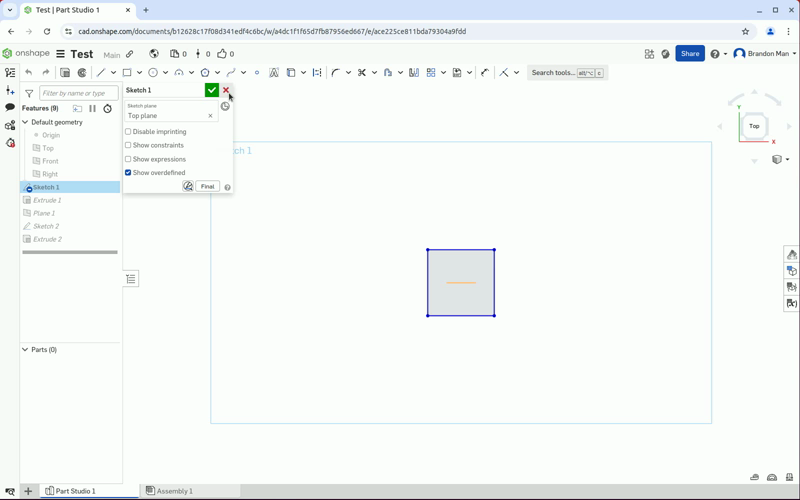
key(shift+s)
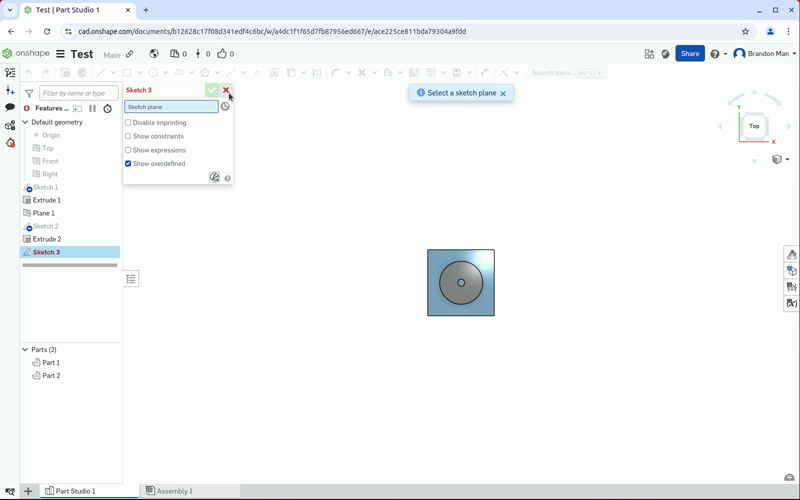
mouse_move(73, 215)
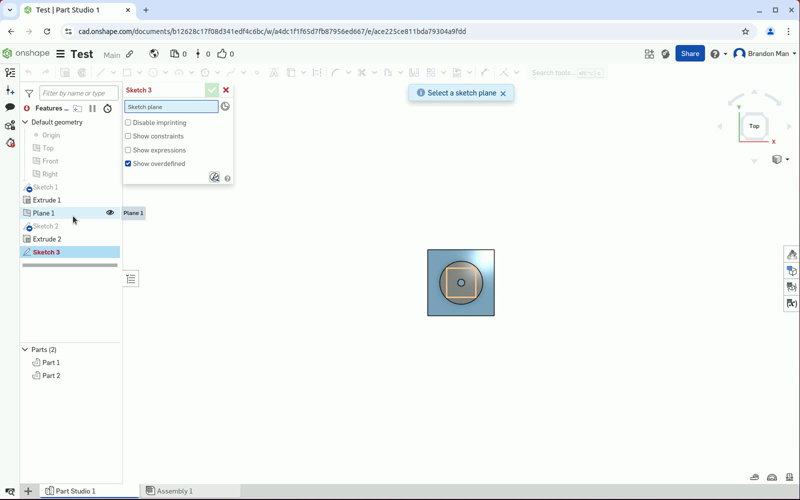
click(73, 215)
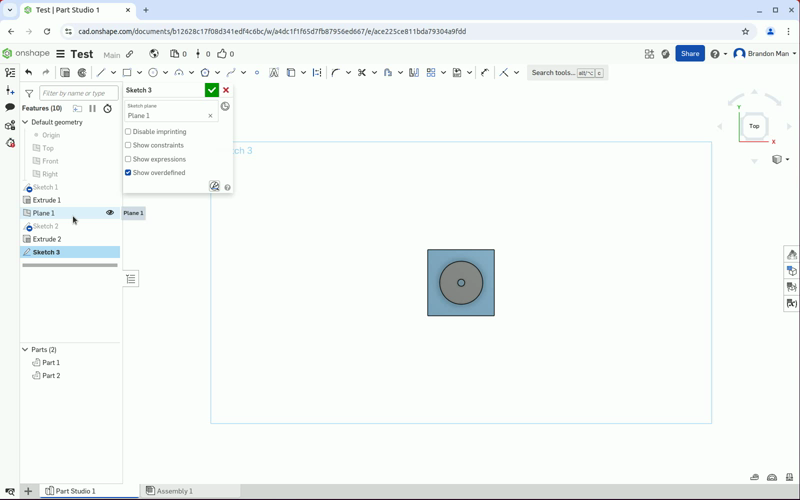
mouse_move(73, 352)
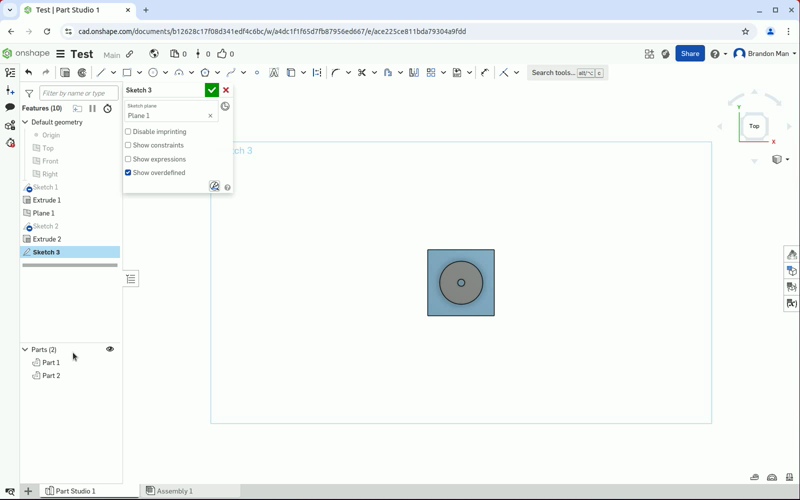
key(y)
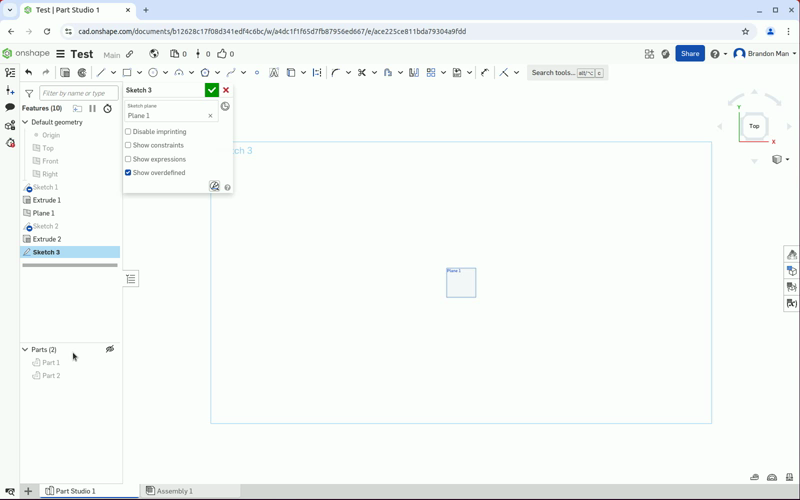
key(c)
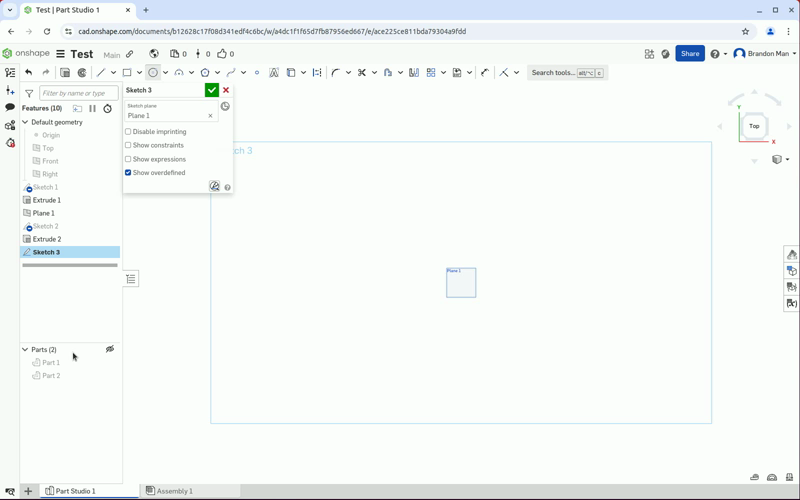
key_down(shift)
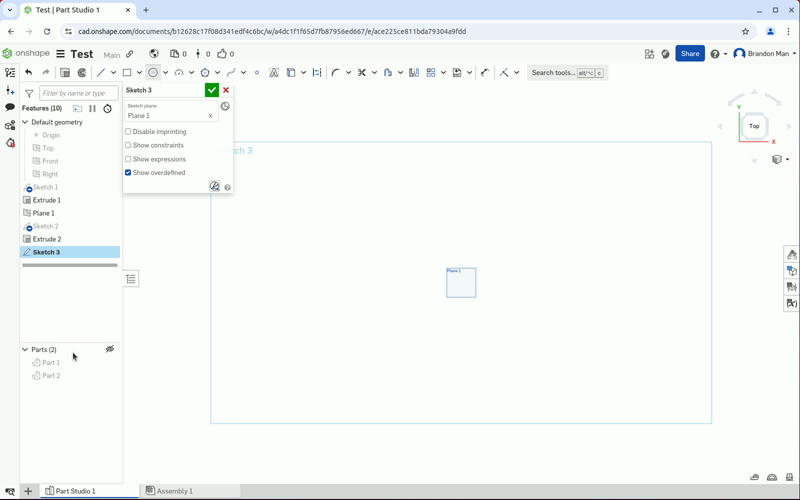
mouse_move(461, 282)
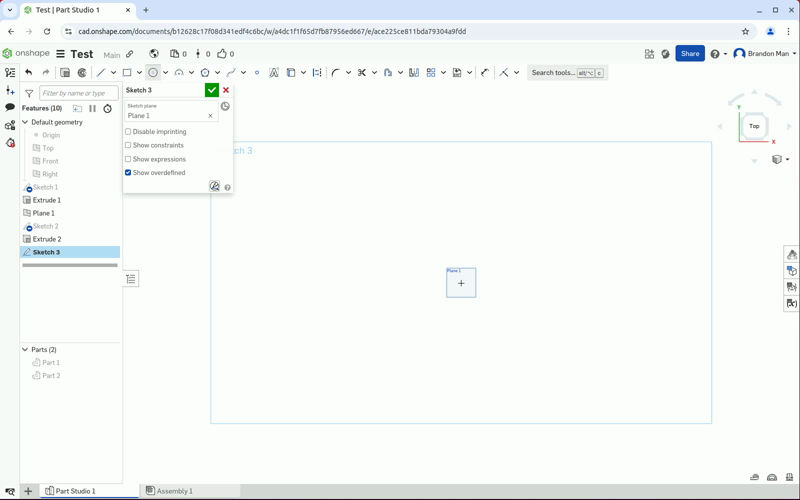
click(461, 282)
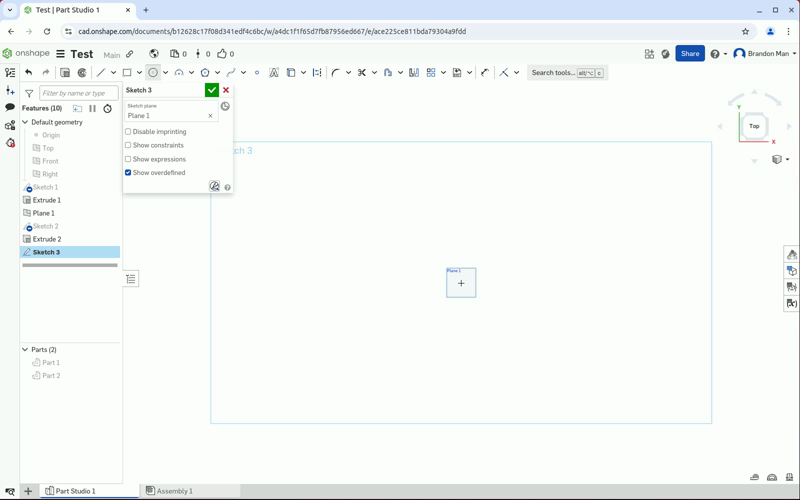
key_up(shift)
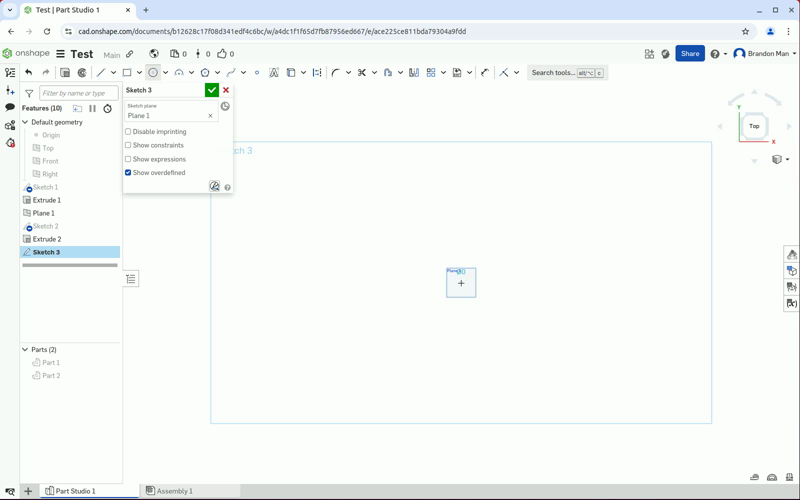
mouse_move(465, 282)
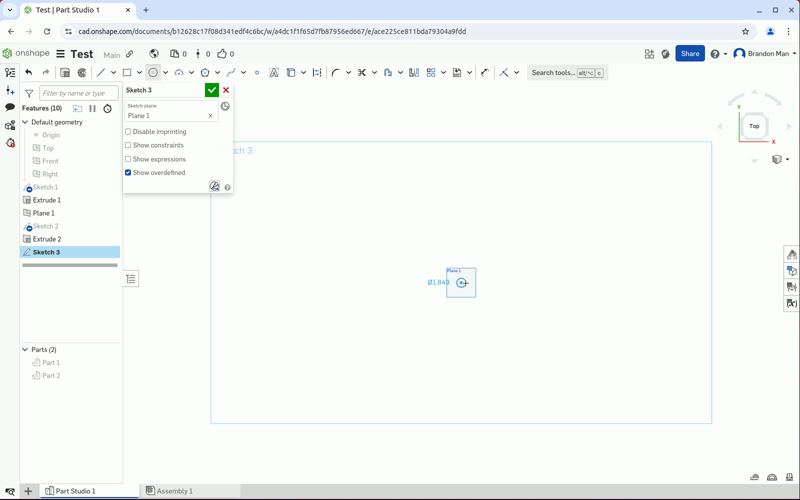
click(465, 282)
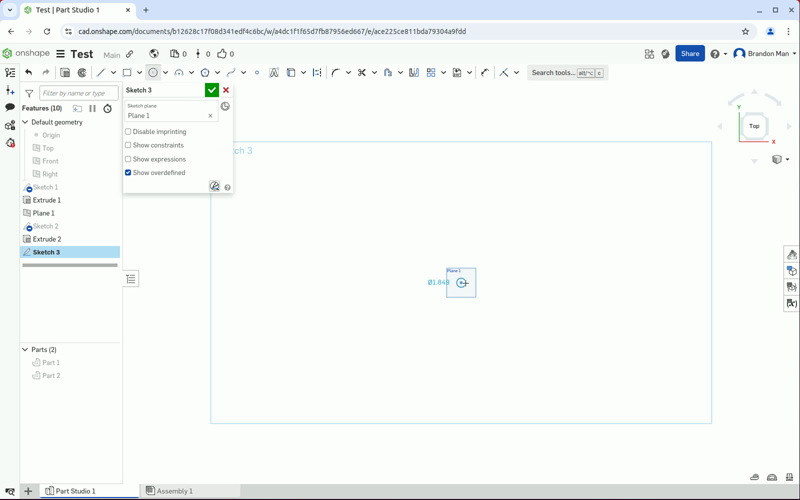
key(esc)
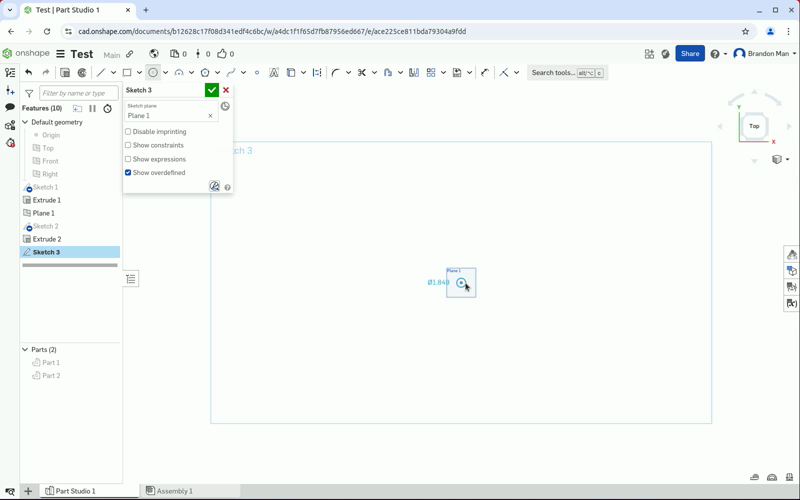
mouse_move(459, 282)
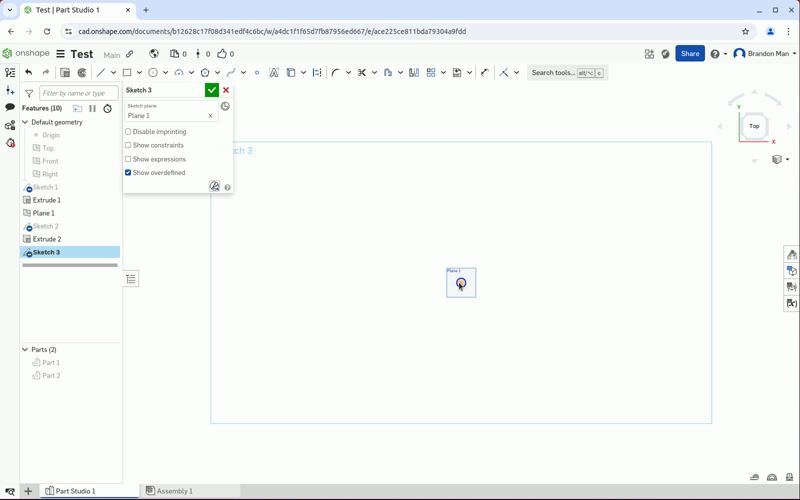
scroll(6)
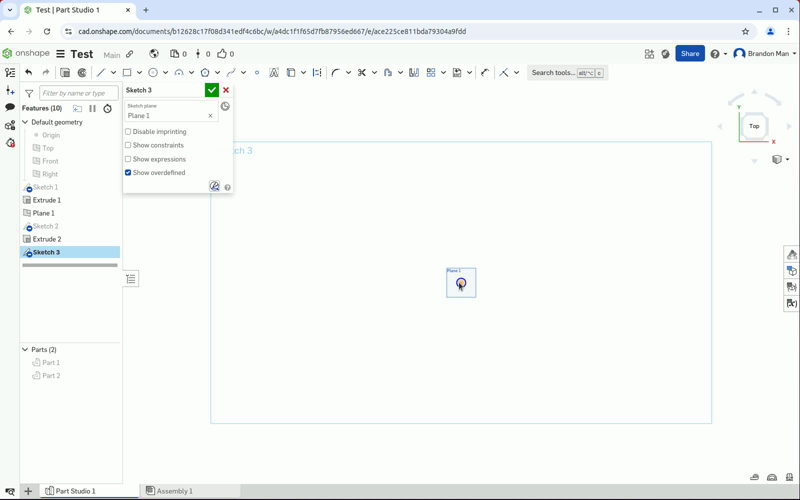
scroll(6)
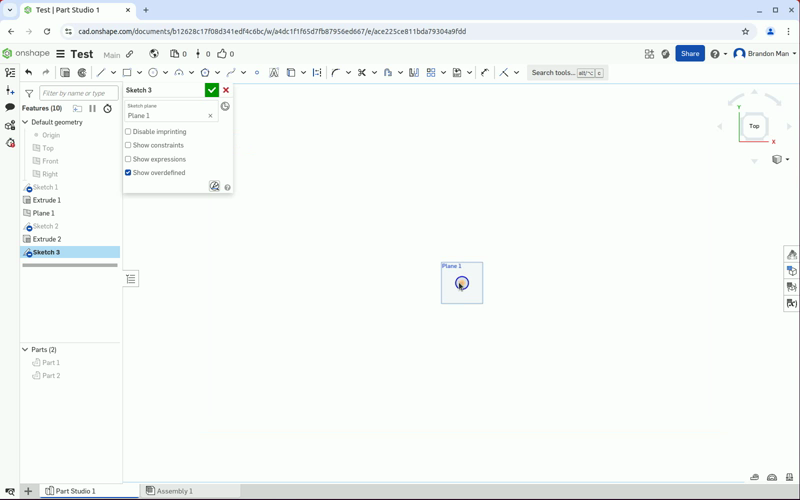
scroll(6)
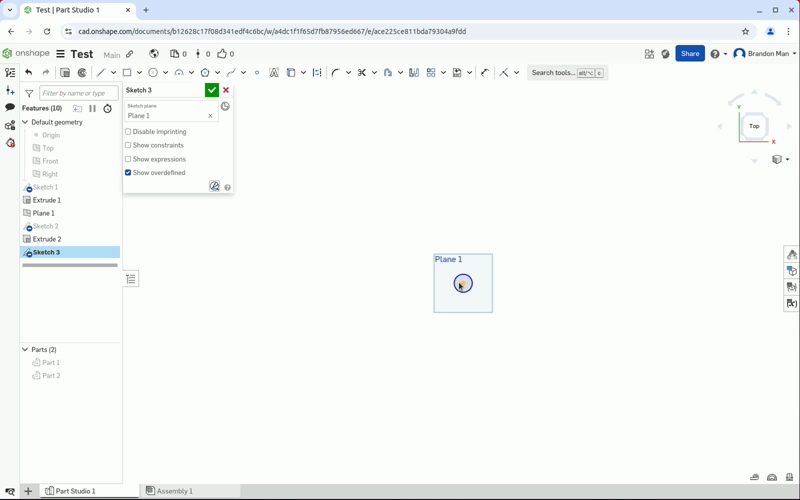
scroll(6)
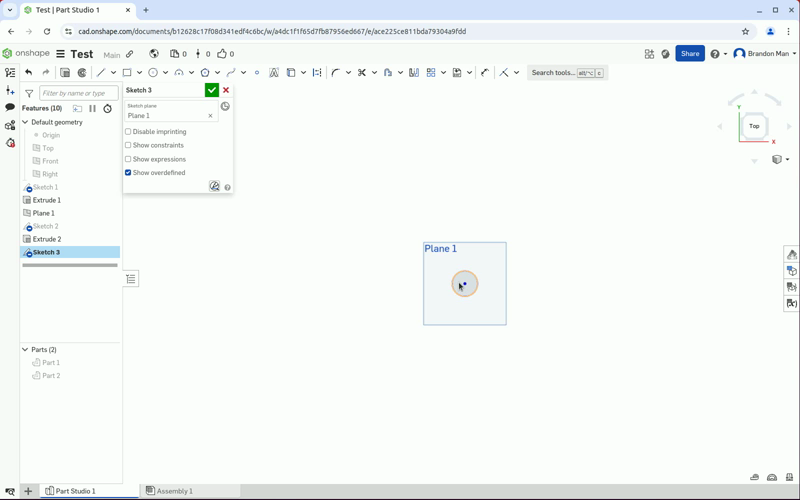
scroll(6)
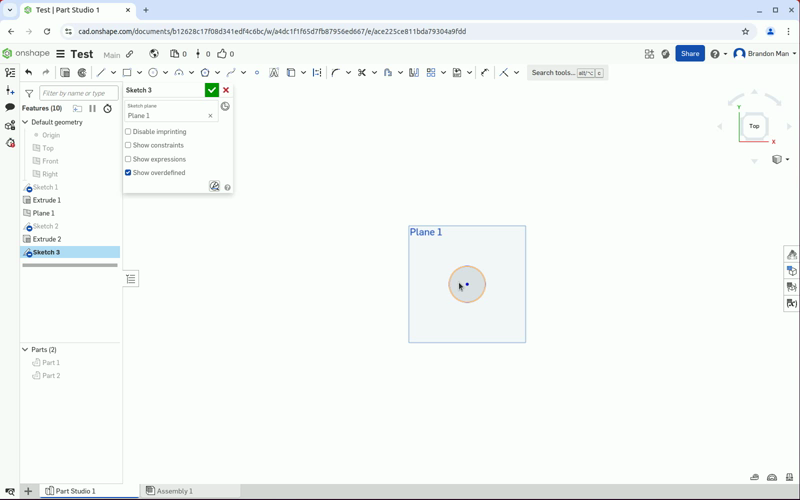
scroll(6)
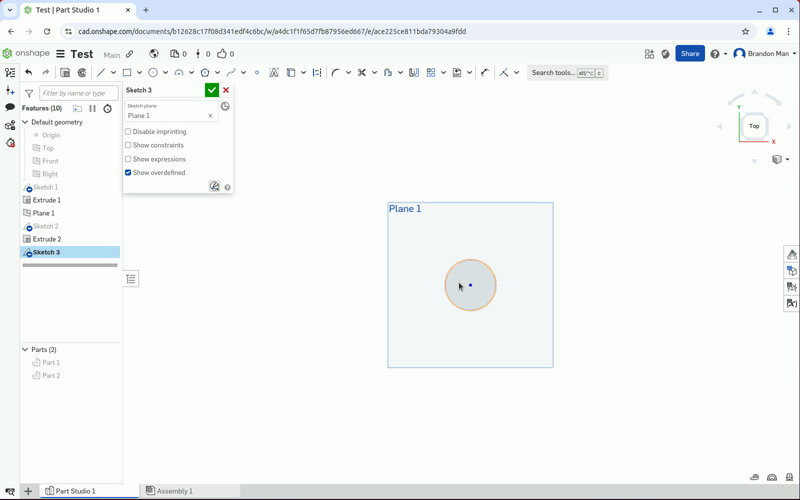
scroll(6)
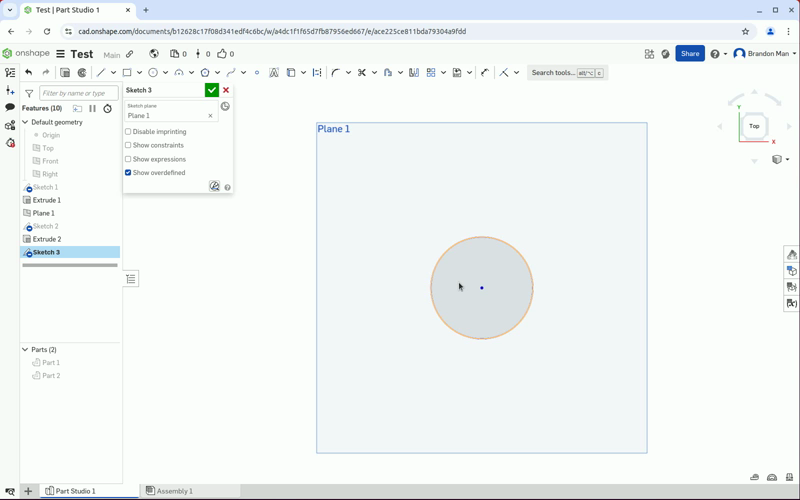
click(459, 282)
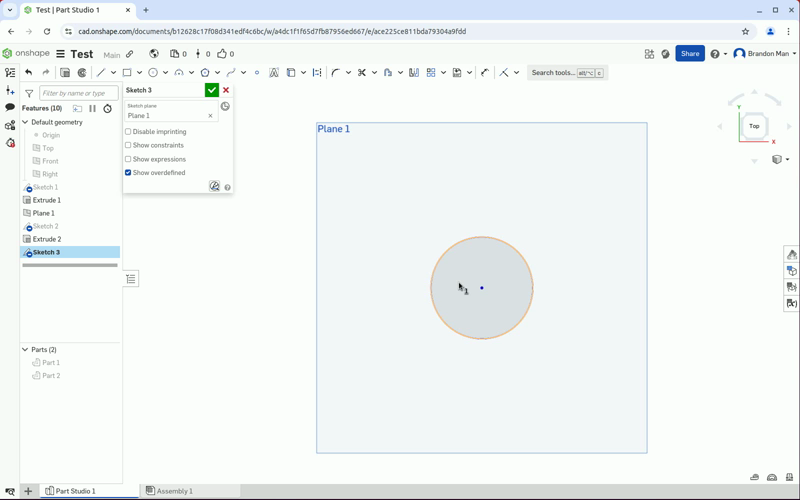
scroll(-6)
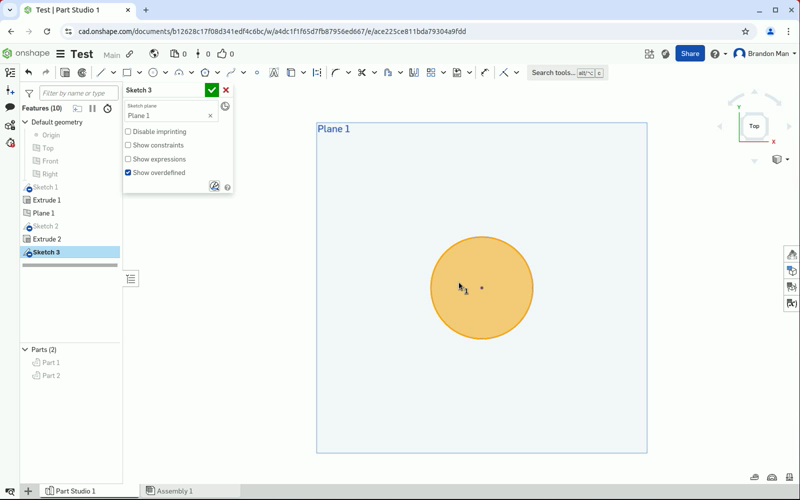
scroll(-6)
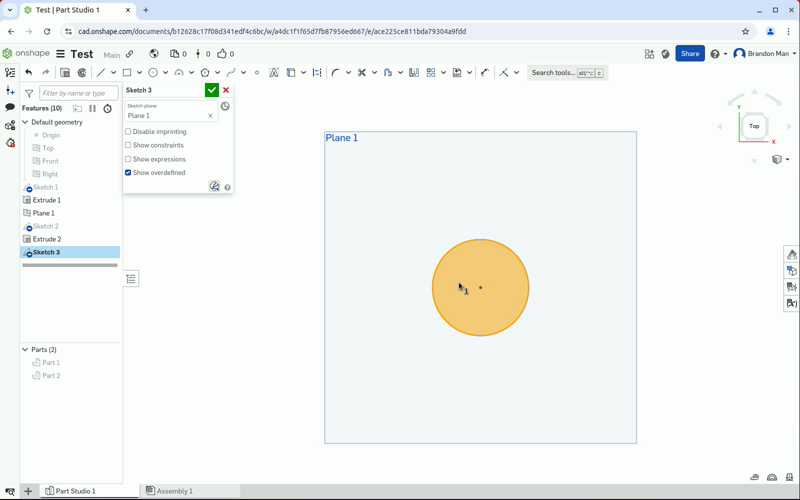
scroll(-6)
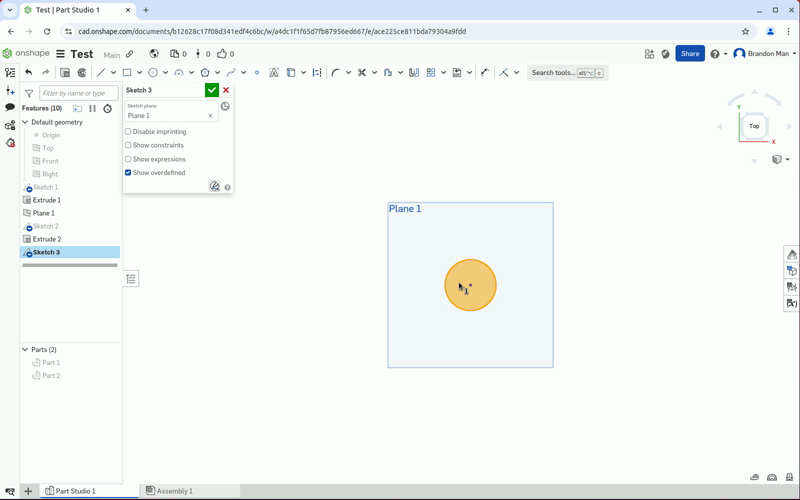
scroll(-6)
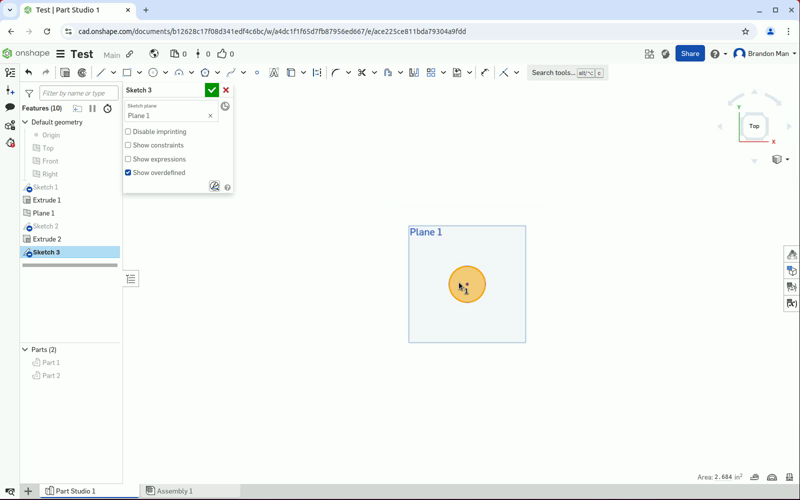
scroll(-6)
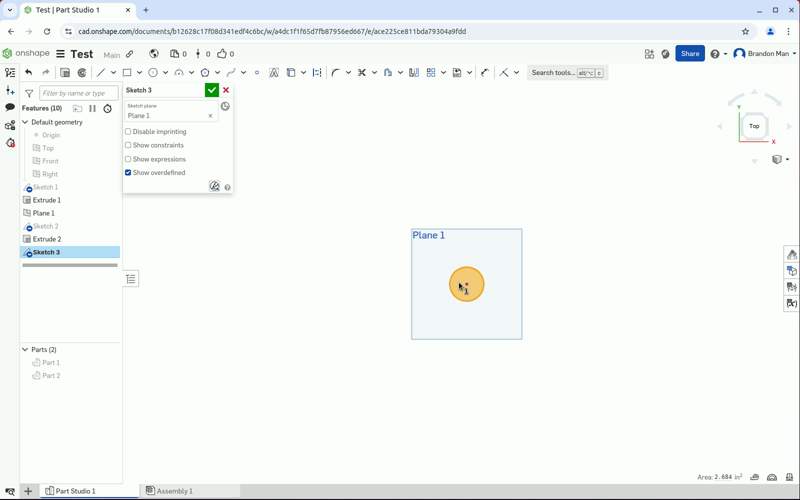
scroll(-6)
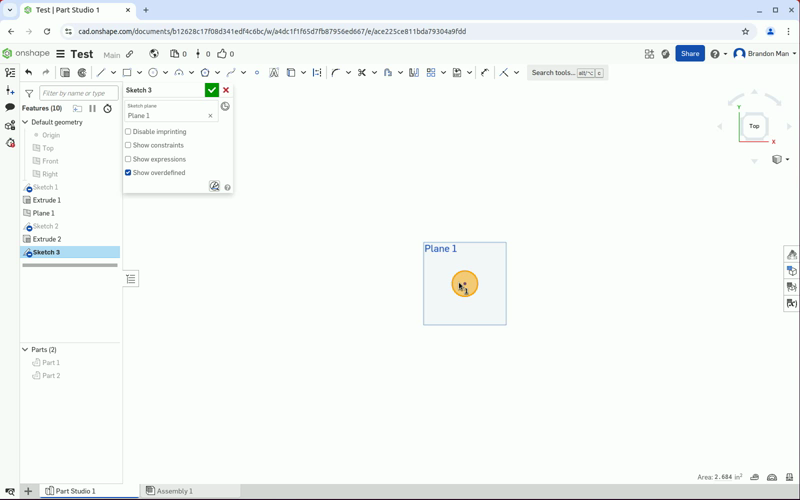
scroll(-6)
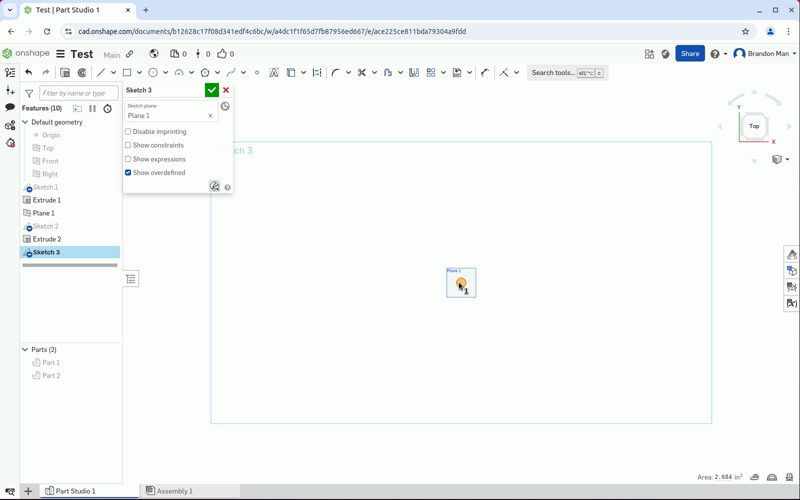
mouse_move(73, 352)
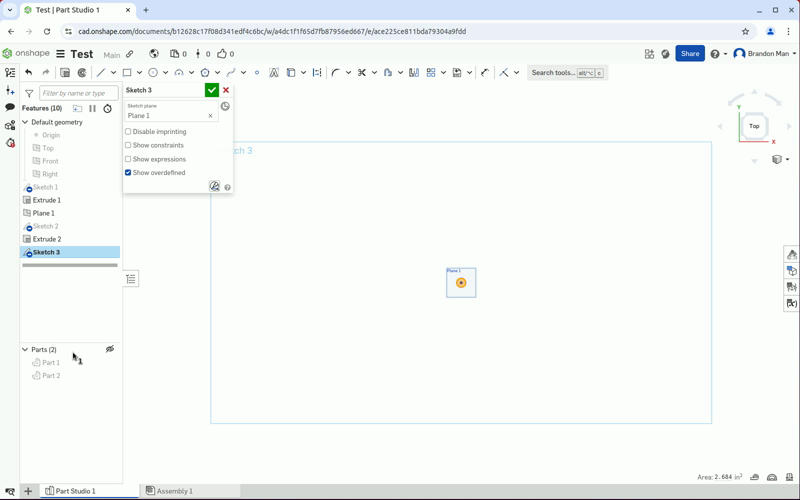
key(shift+y)
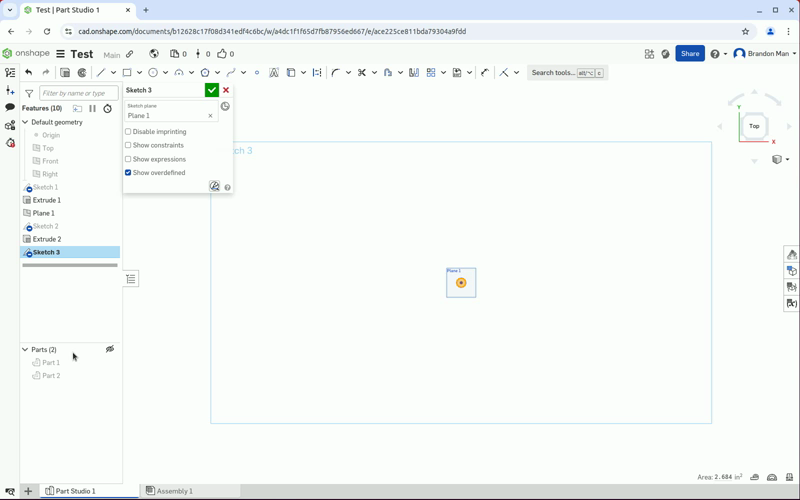
key(shift+e)
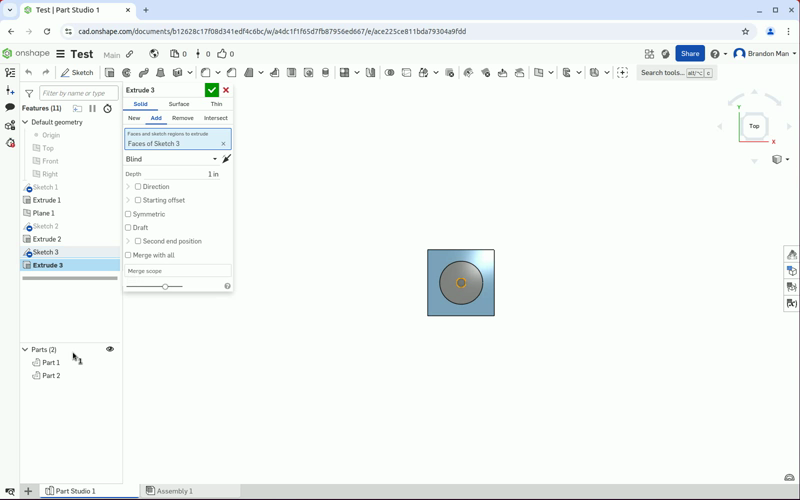
mouse_move(143, 106)
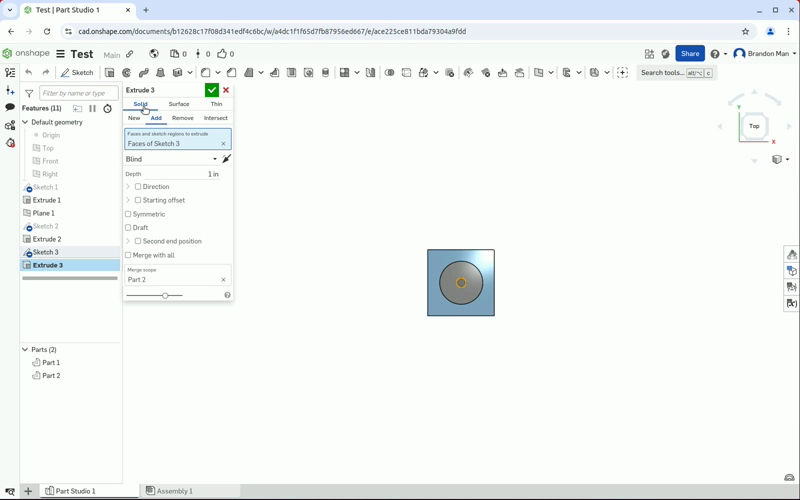
click(143, 106)
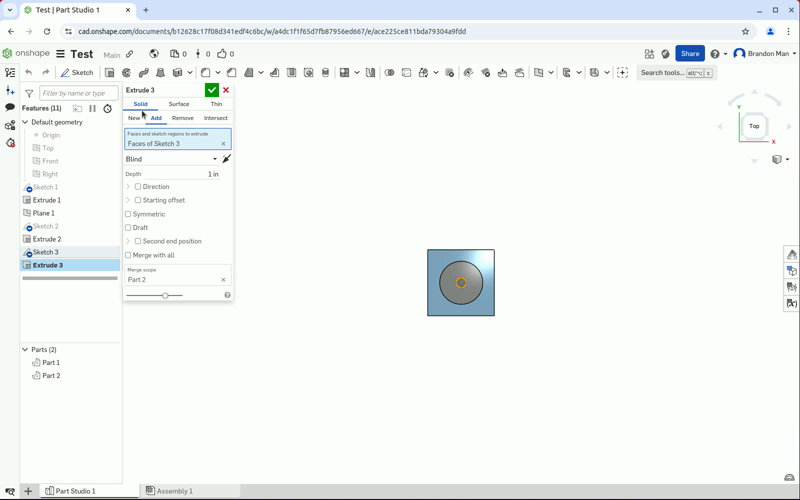
mouse_move(137, 120)
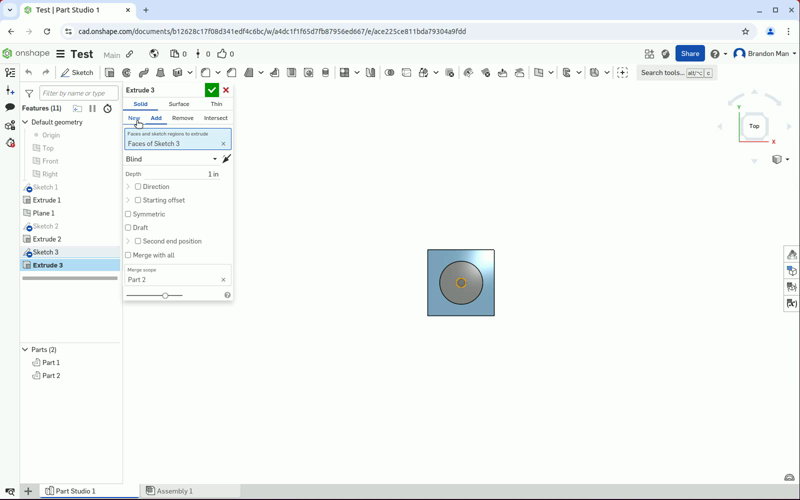
click(137, 120)
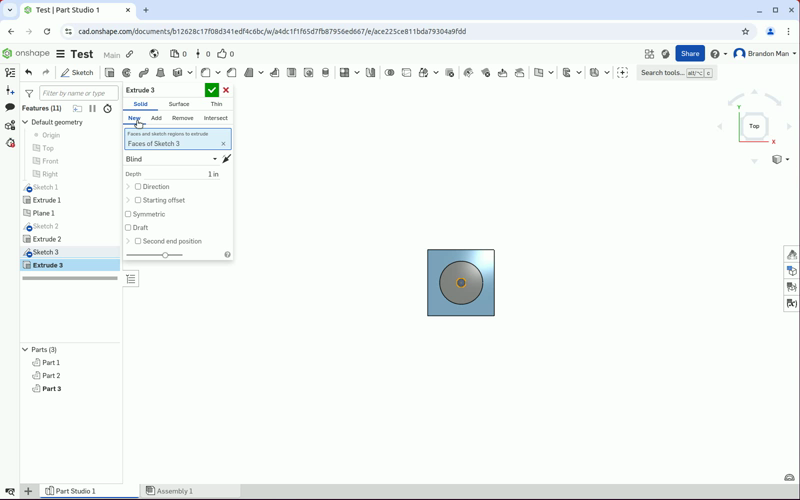
key(tab, 4)
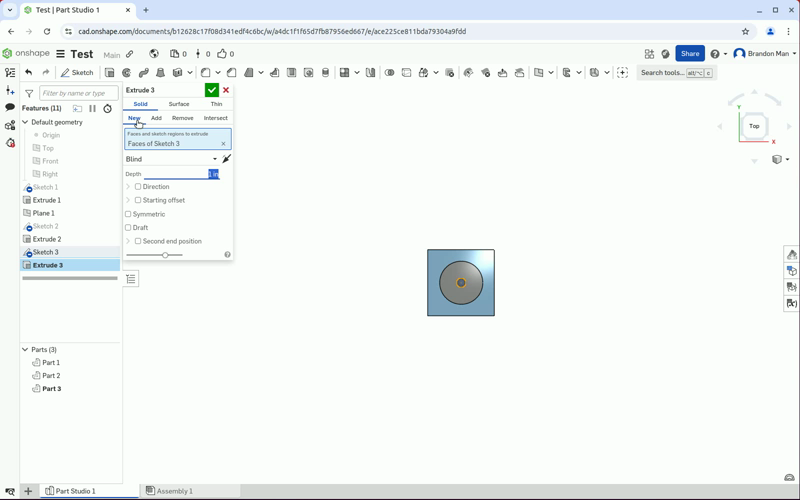
text(5.055)
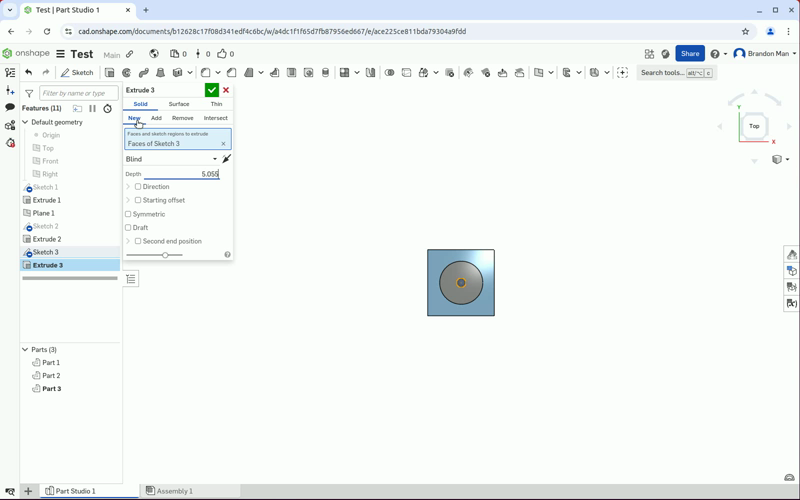
key(enter)
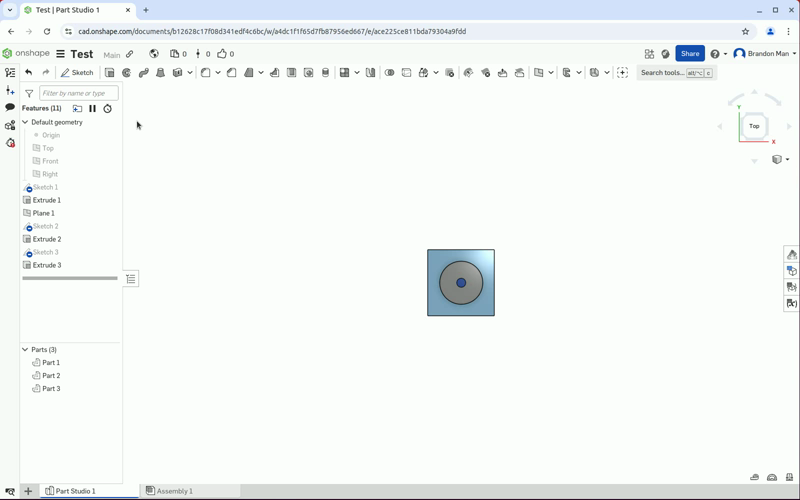
key(shift+h)
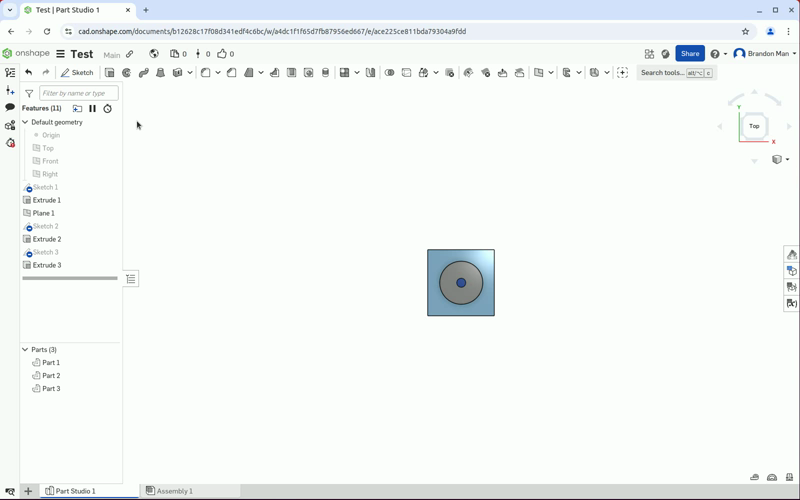
key(shift+h)
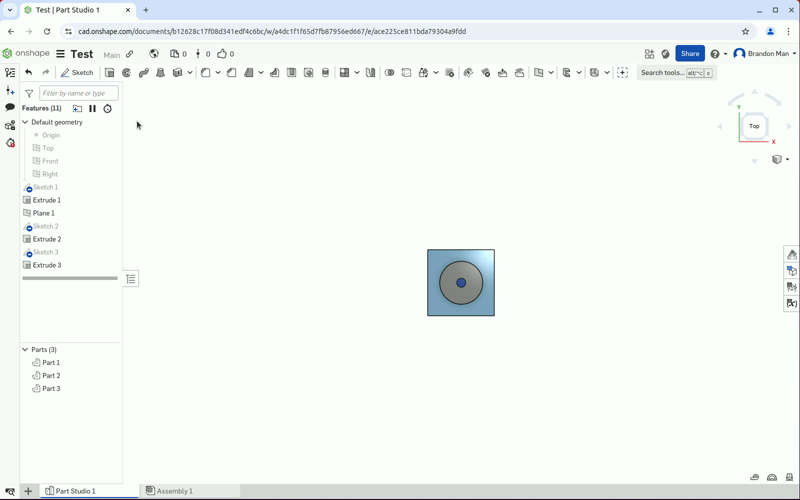
mouse_move(73, 189)
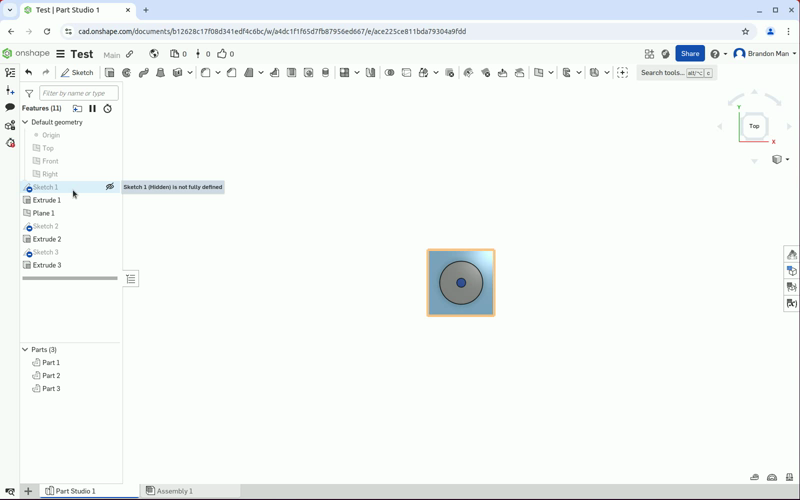
click(73, 189)
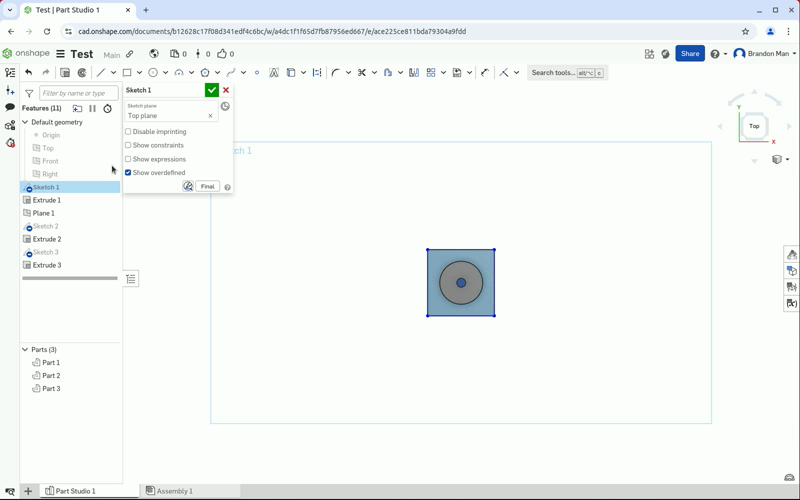
mouse_move(229, 92)
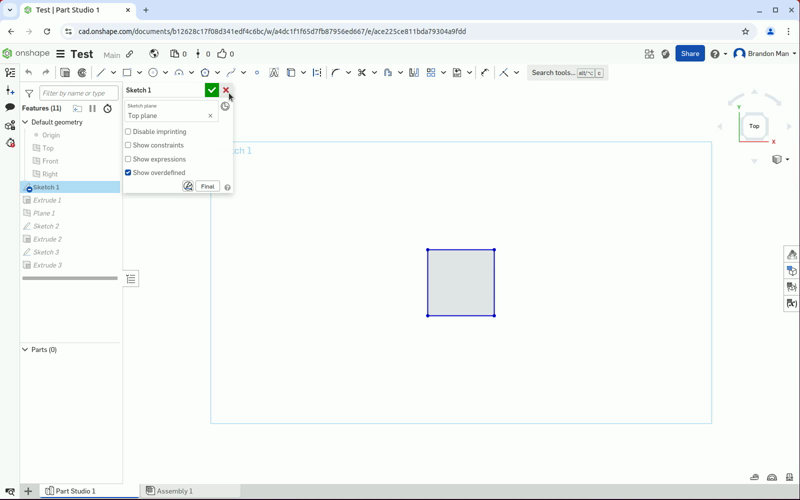
click(229, 92)
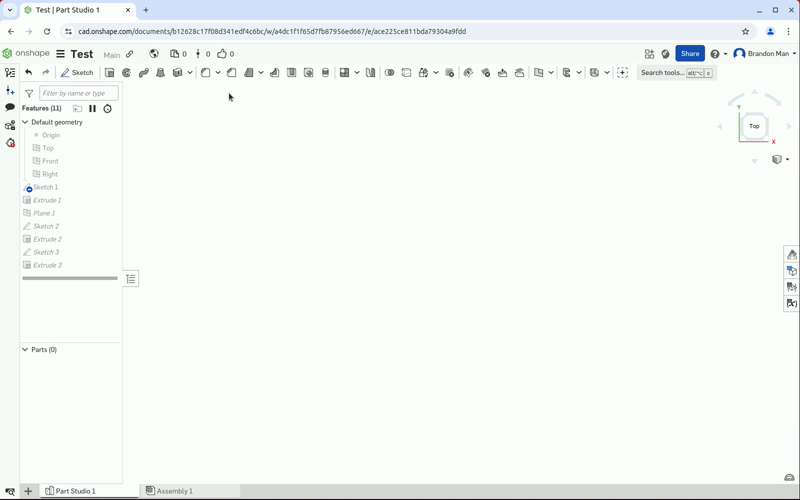
key(shift+s)
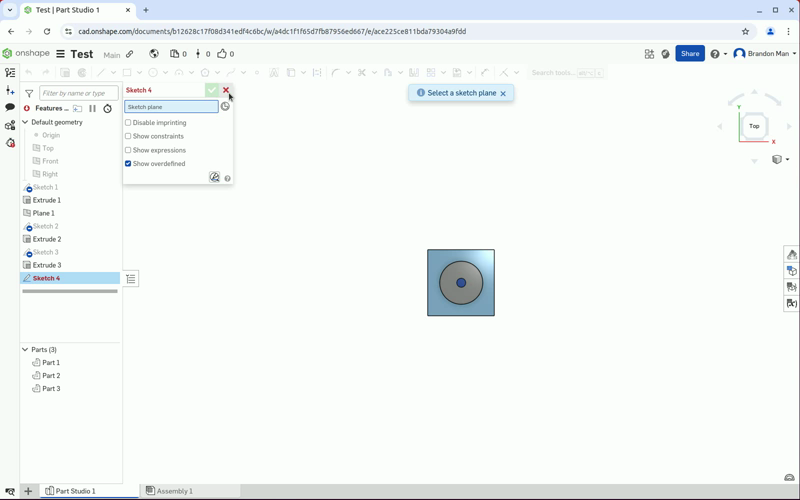
mouse_move(73, 215)
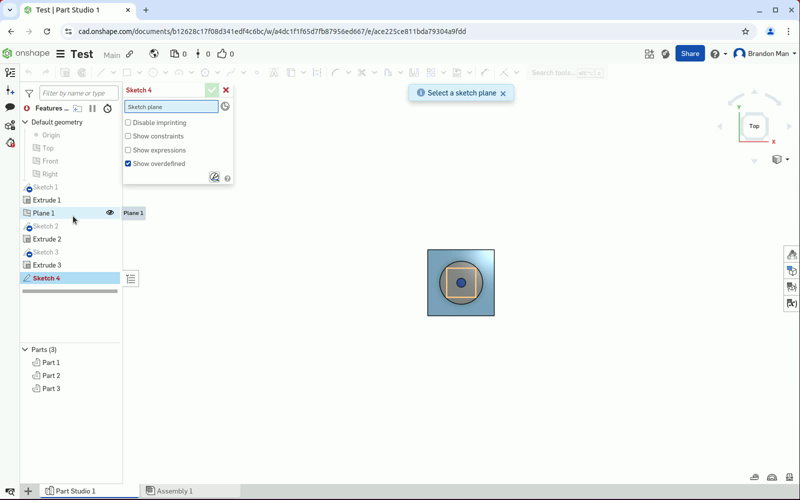
click(73, 215)
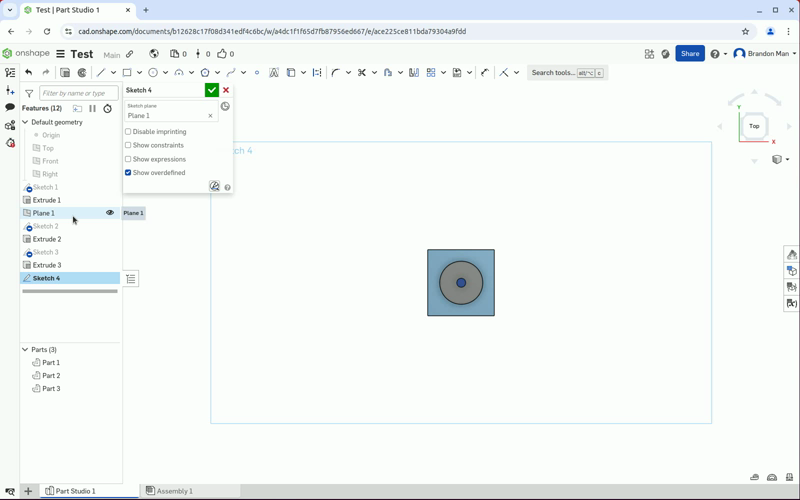
mouse_move(73, 352)
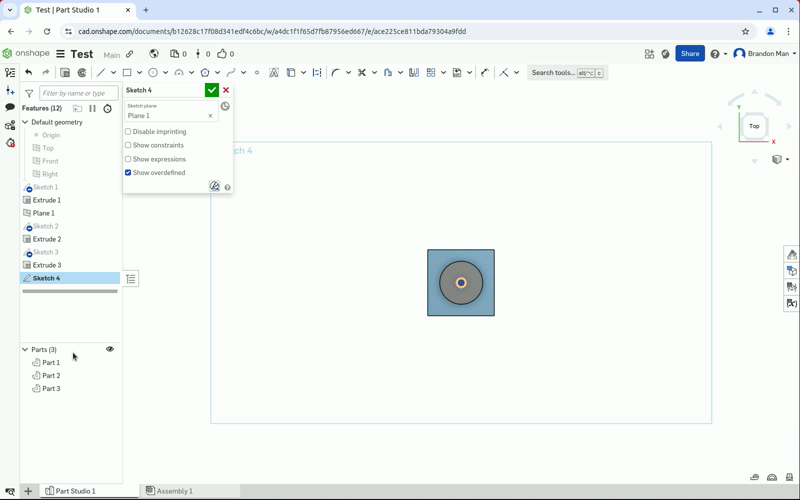
key(y)
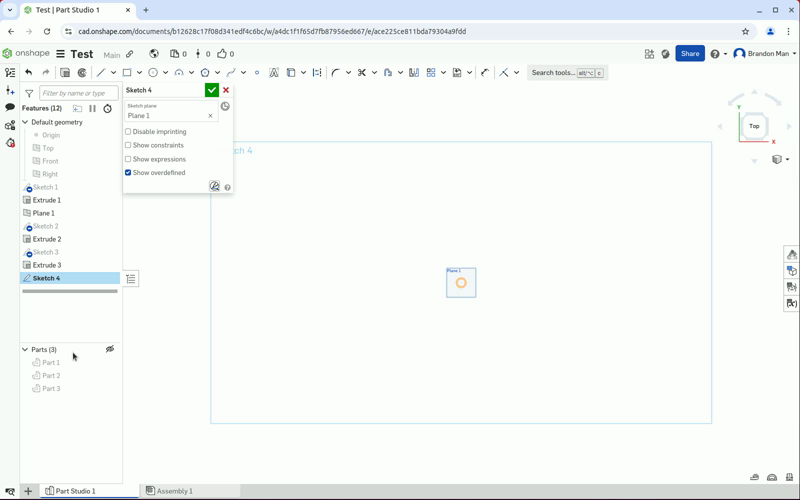
key(c)
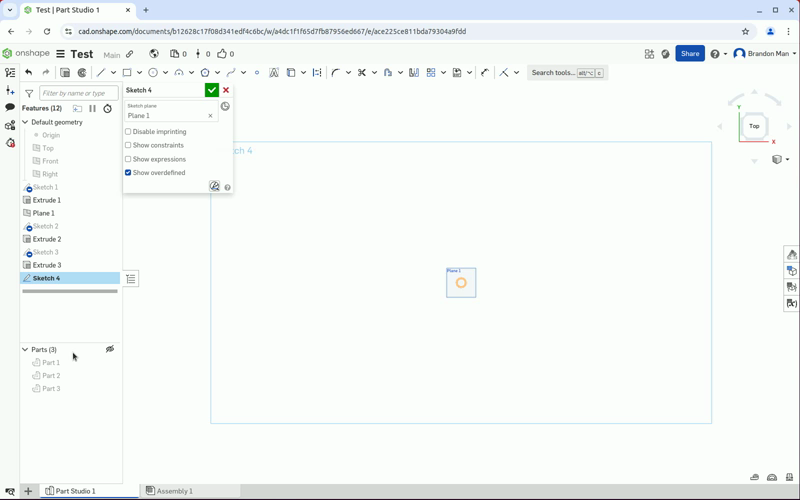
key_down(shift)
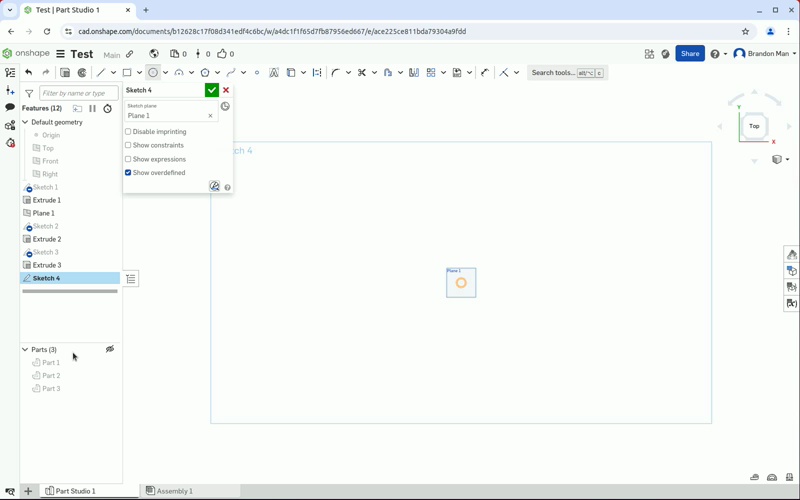
mouse_move(433, 255)
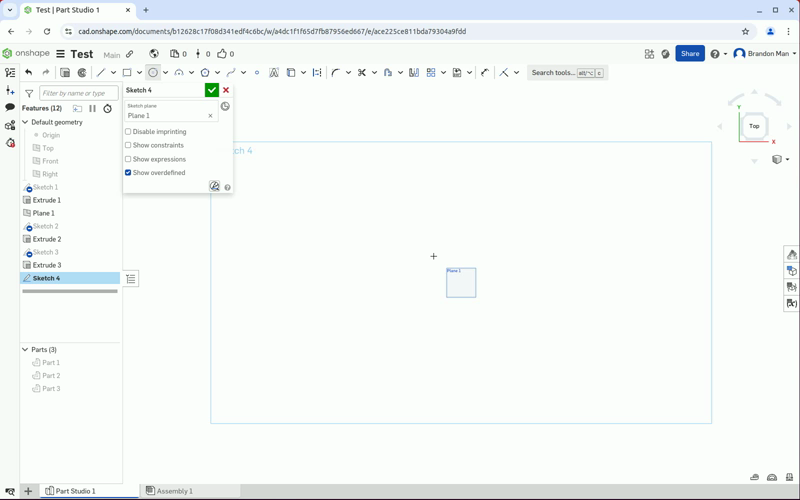
click(433, 255)
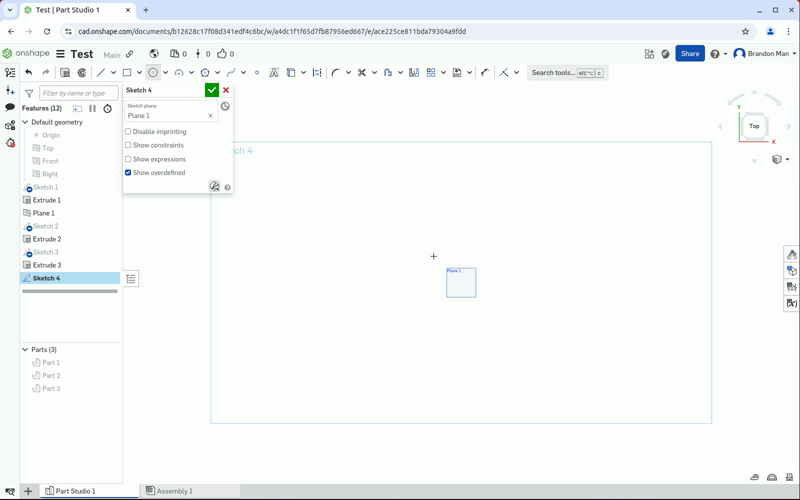
key_up(shift)
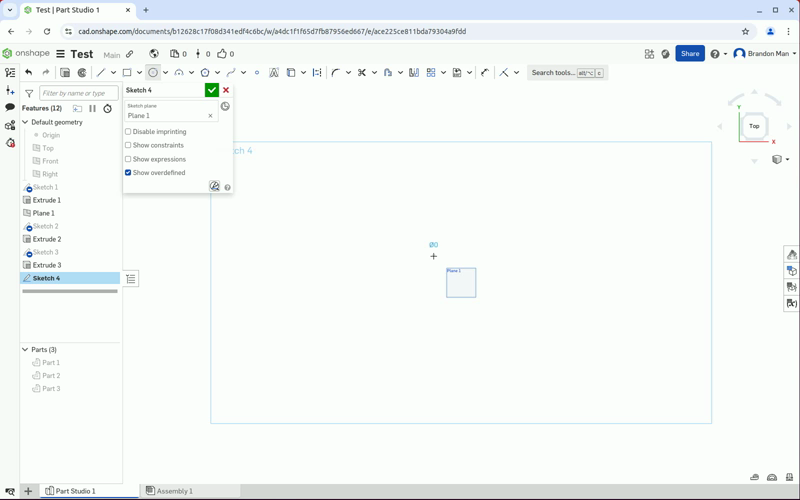
mouse_move(437, 255)
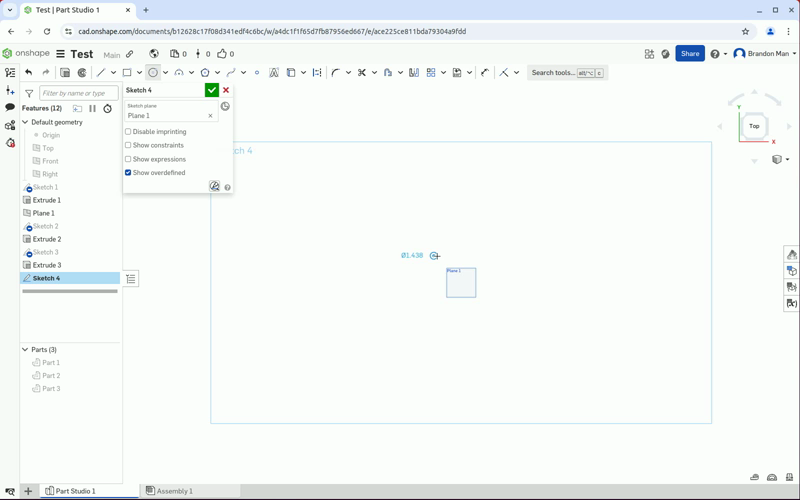
click(437, 255)
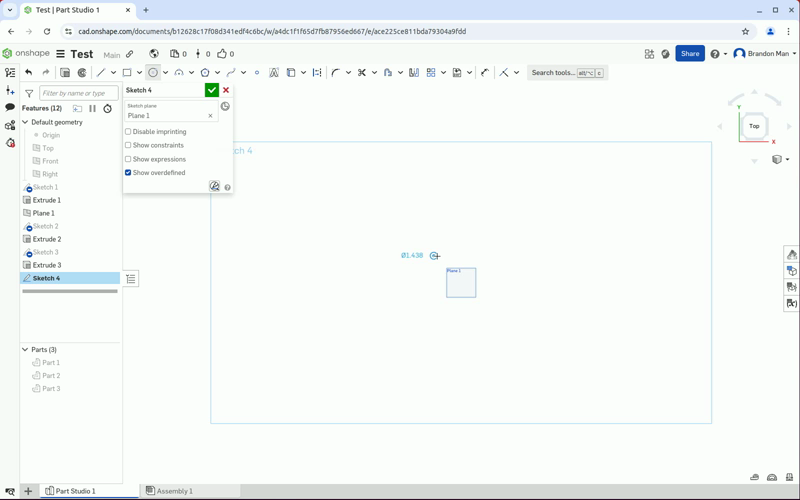
key(esc)
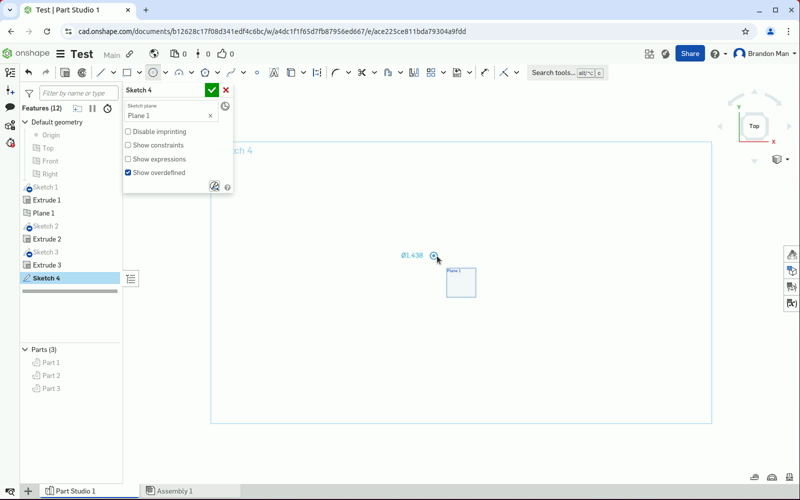
mouse_move(430, 255)
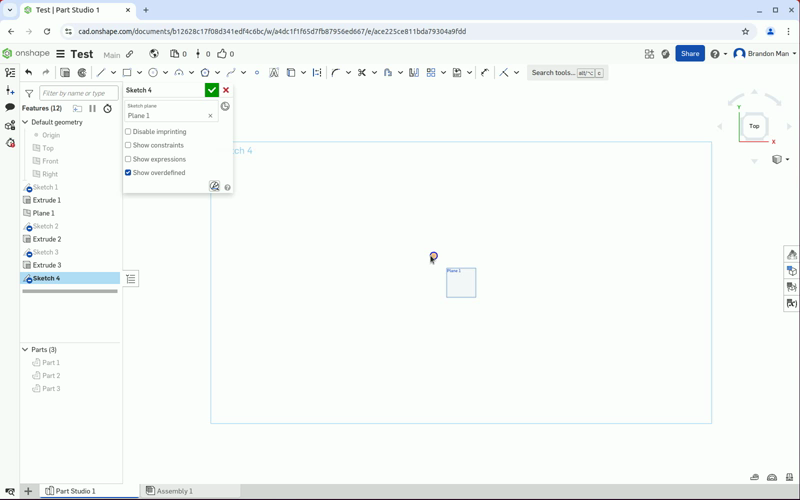
scroll(6)
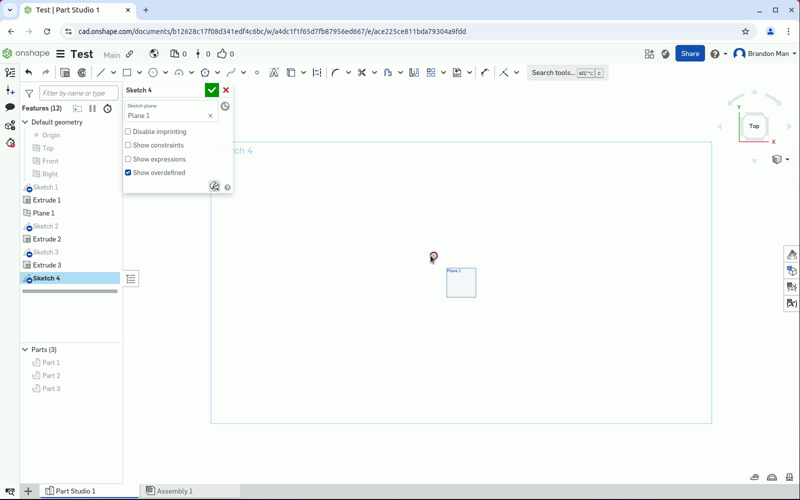
scroll(6)
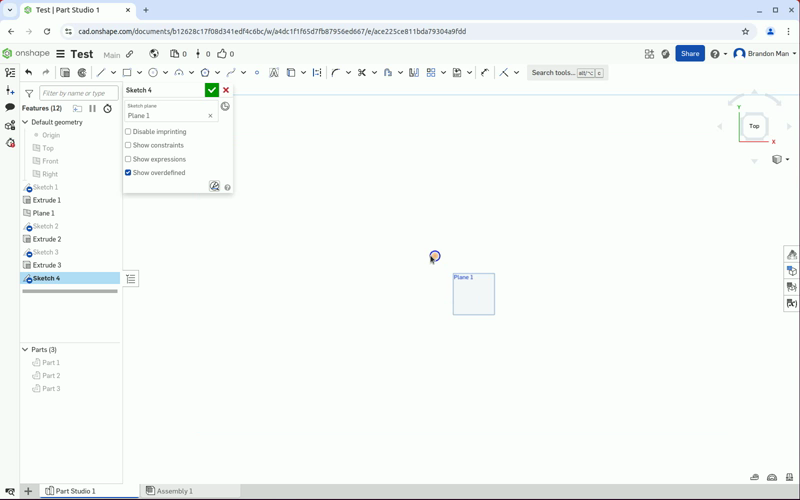
scroll(6)
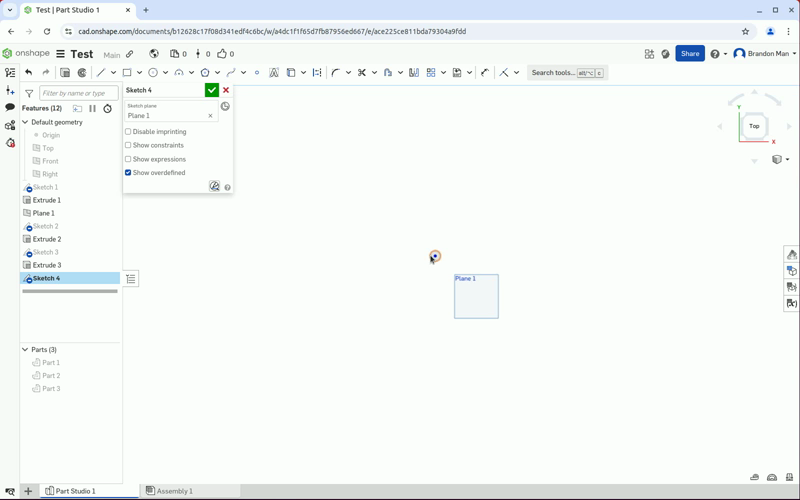
scroll(6)
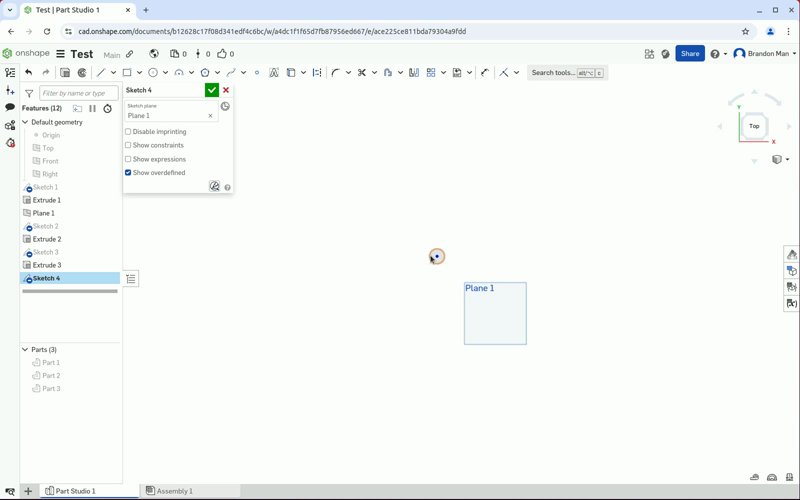
scroll(6)
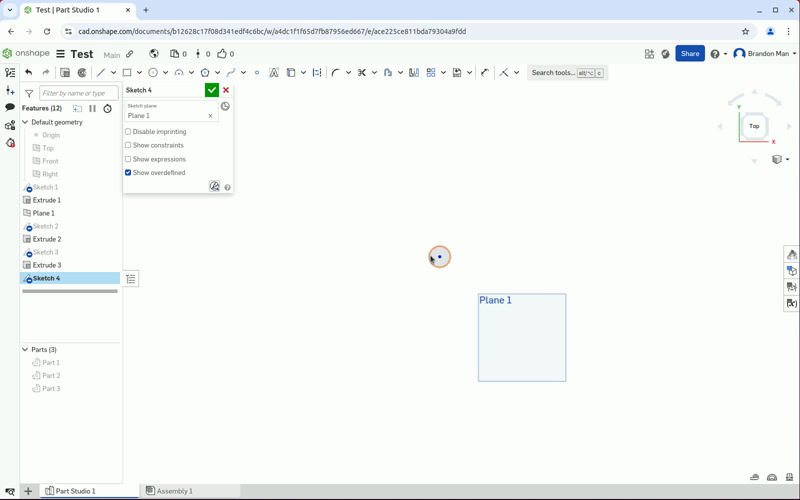
scroll(6)
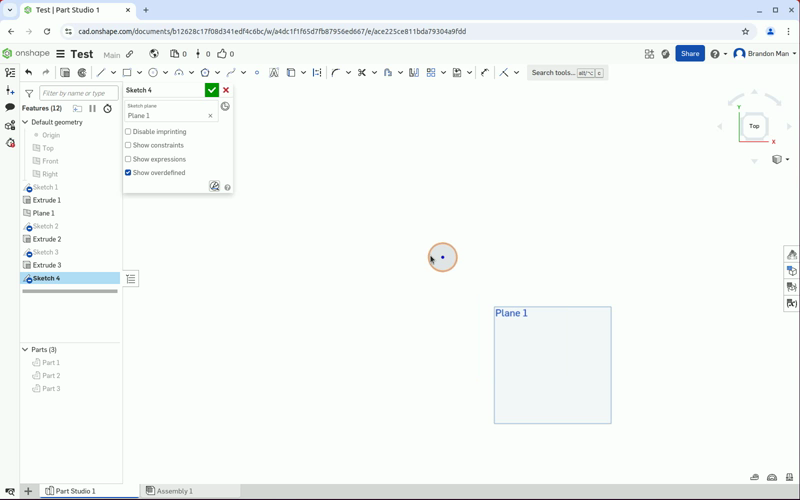
scroll(6)
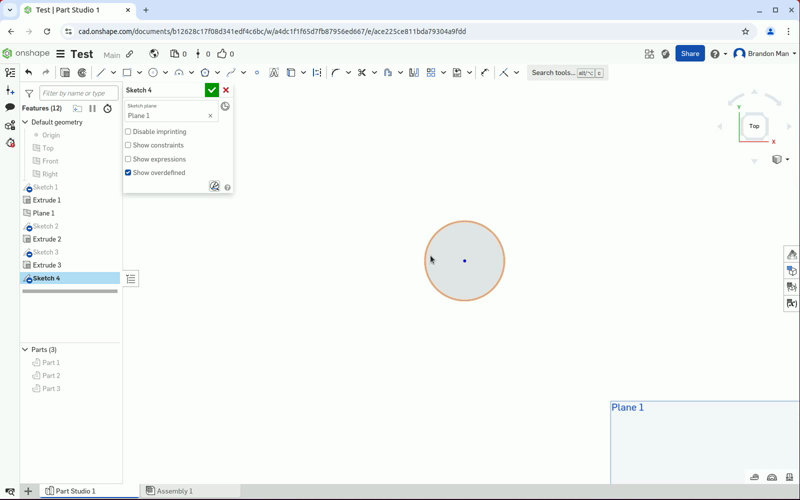
click(430, 255)
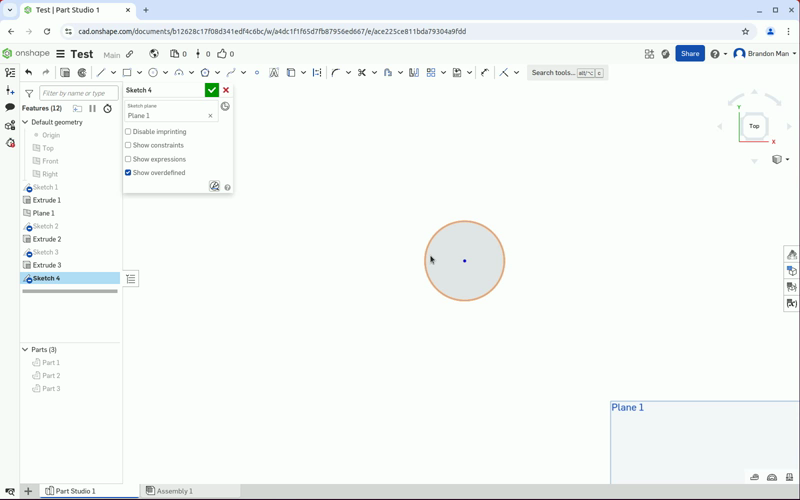
scroll(-6)
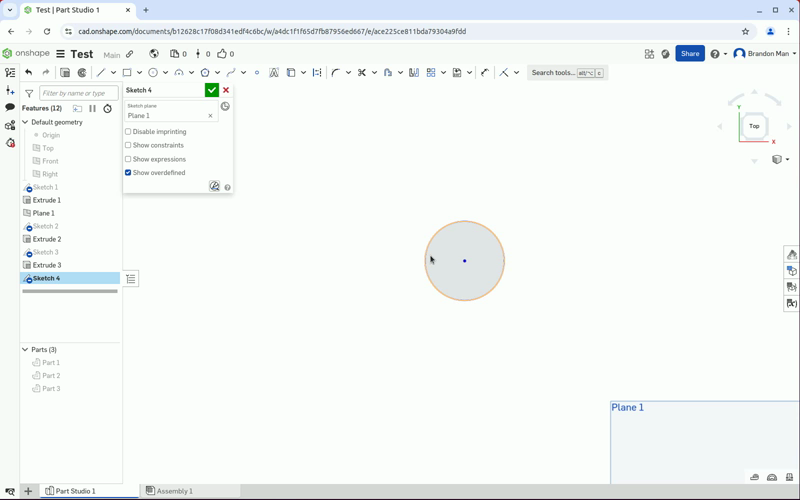
scroll(-6)
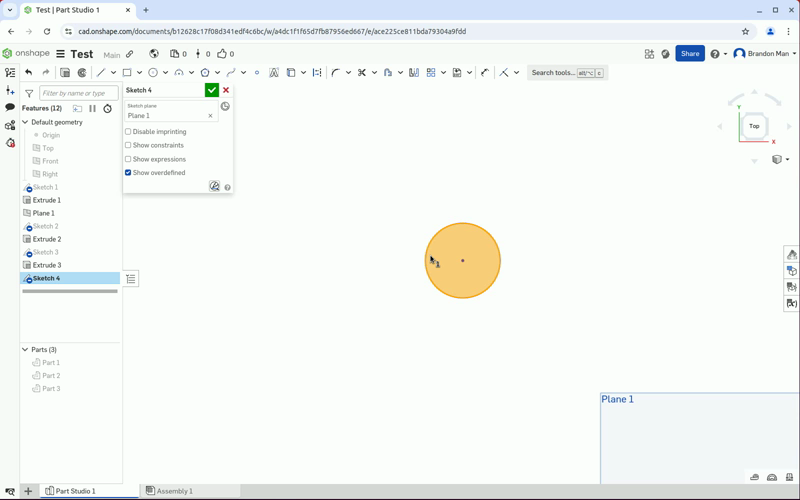
scroll(-6)
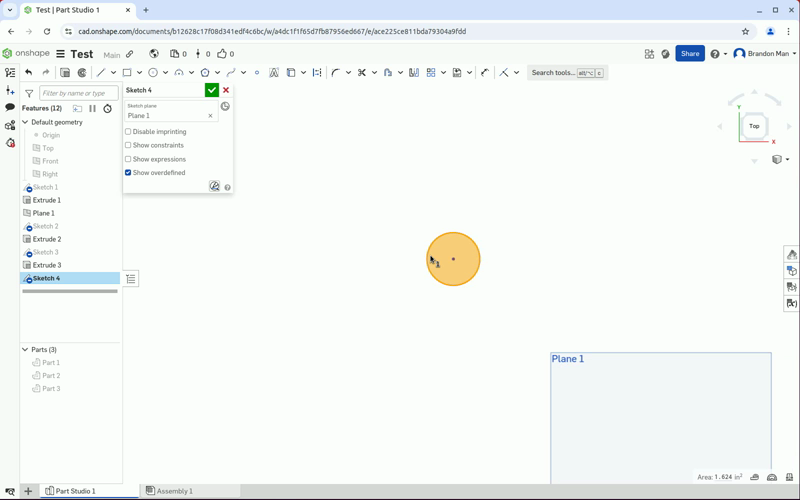
scroll(-6)
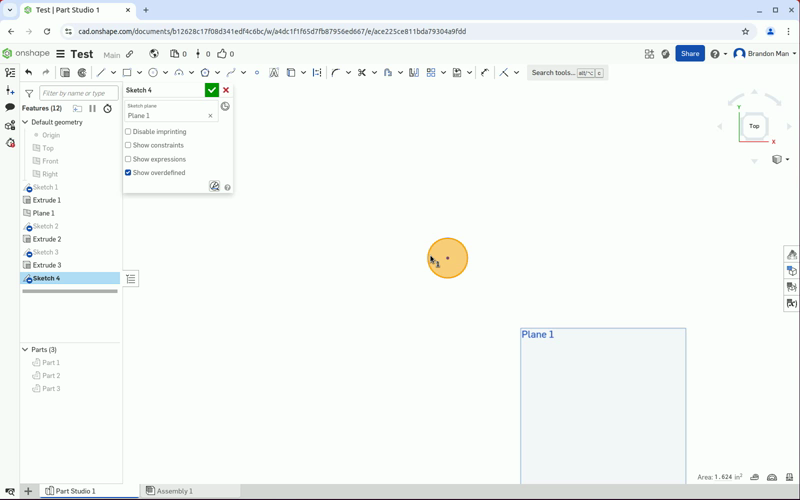
scroll(-6)
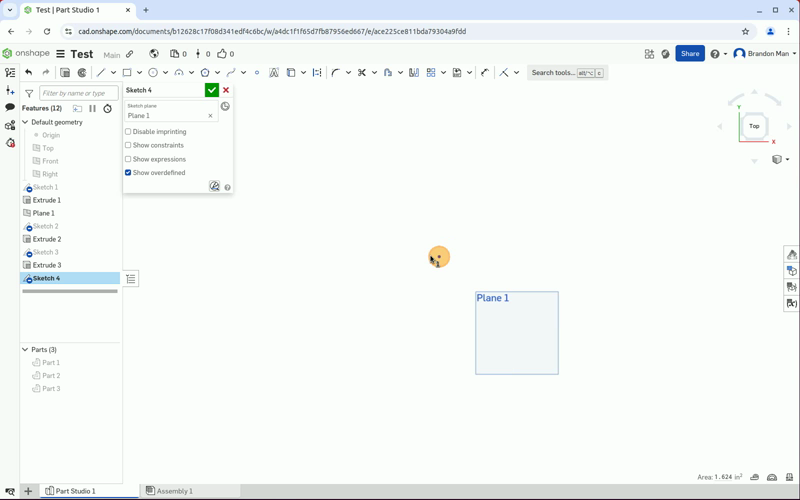
scroll(-6)
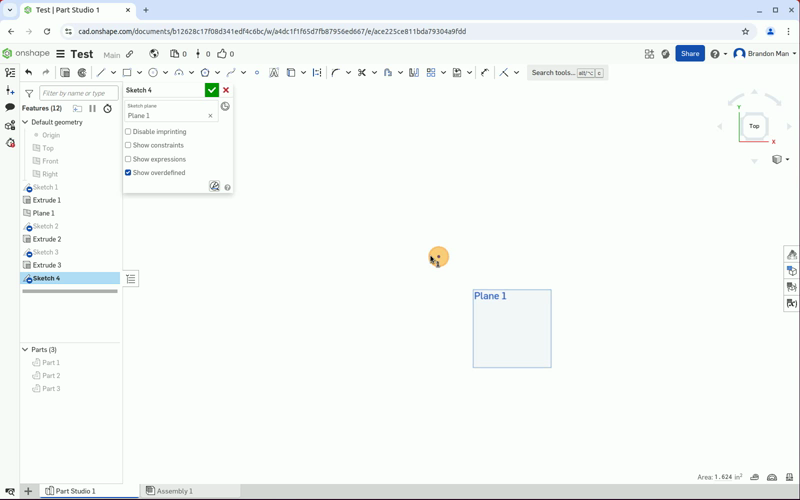
scroll(-6)
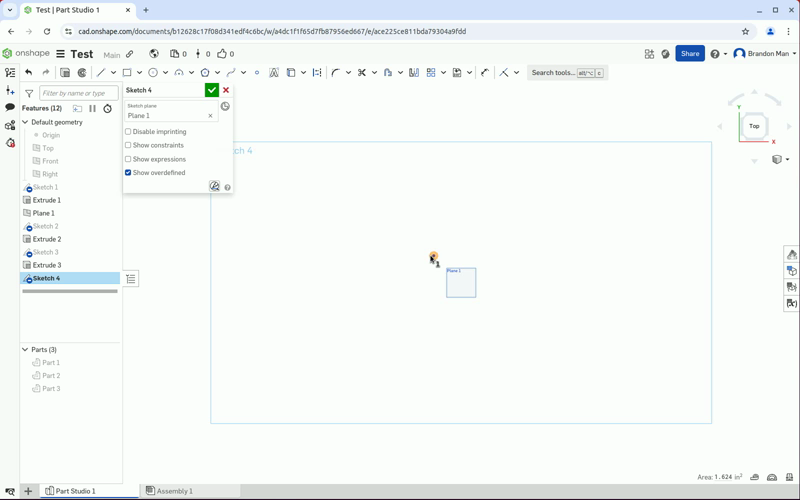
mouse_move(73, 352)
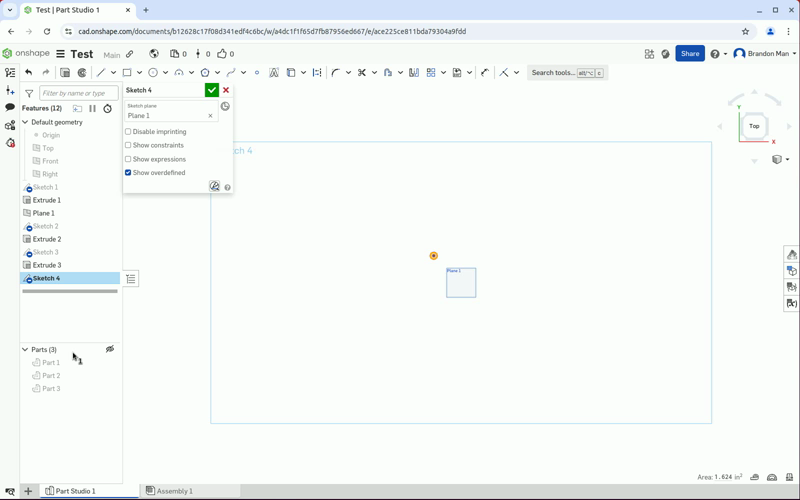
key(shift+y)
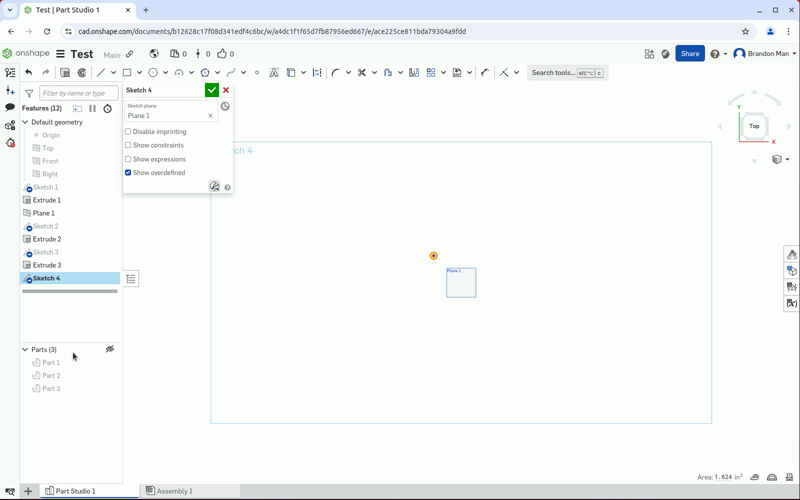
key(shift+e)
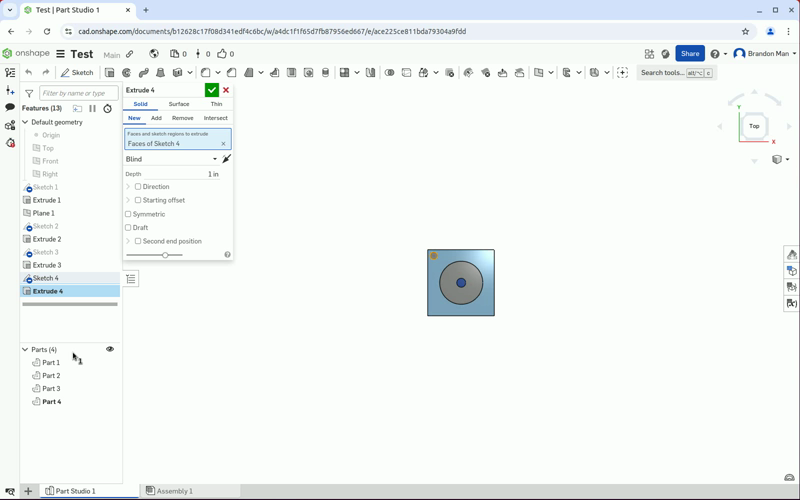
mouse_move(143, 106)
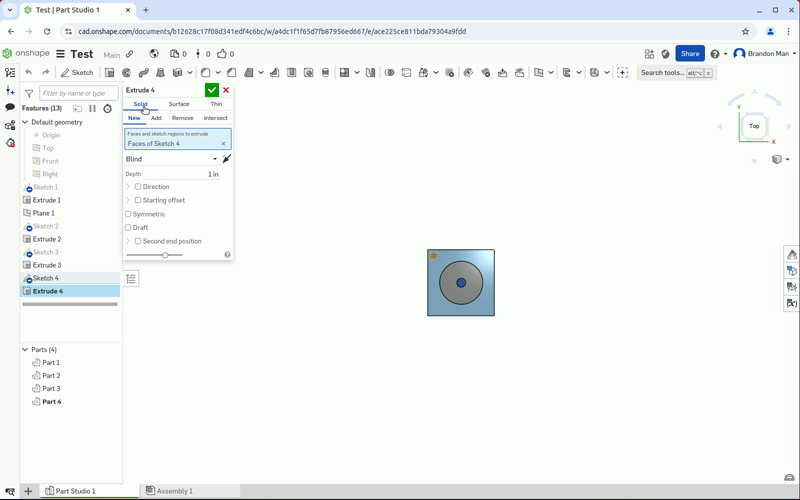
click(143, 106)
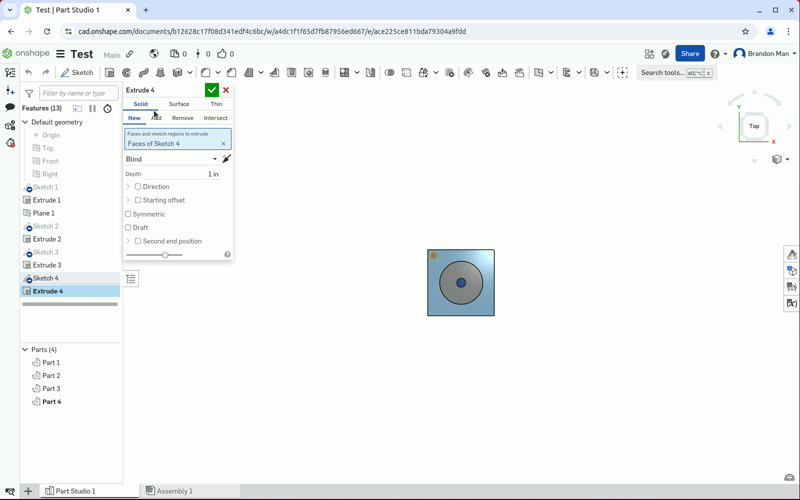
mouse_move(186, 120)
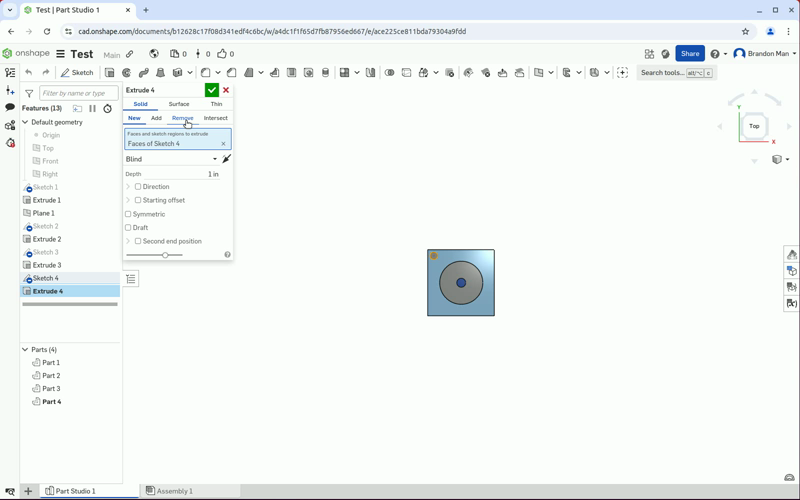
click(186, 120)
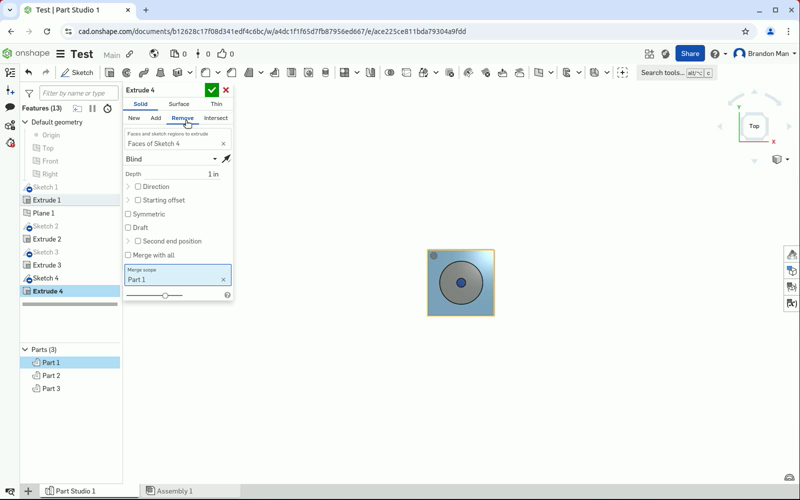
key(tab, 4)
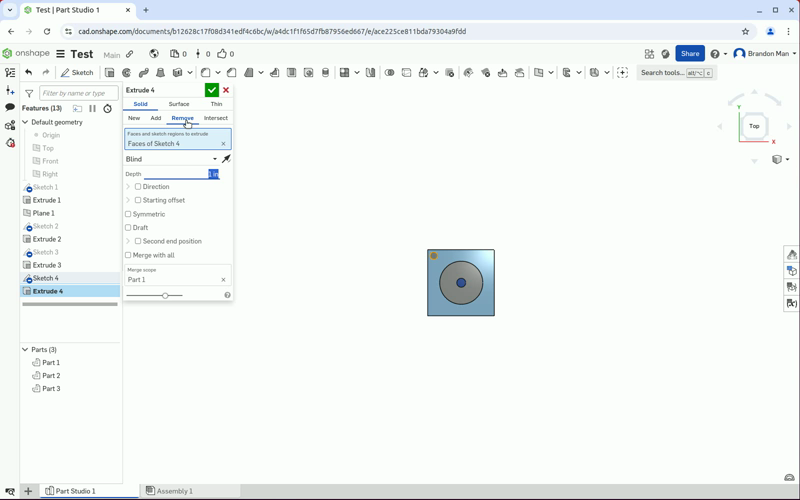
text(2.407)
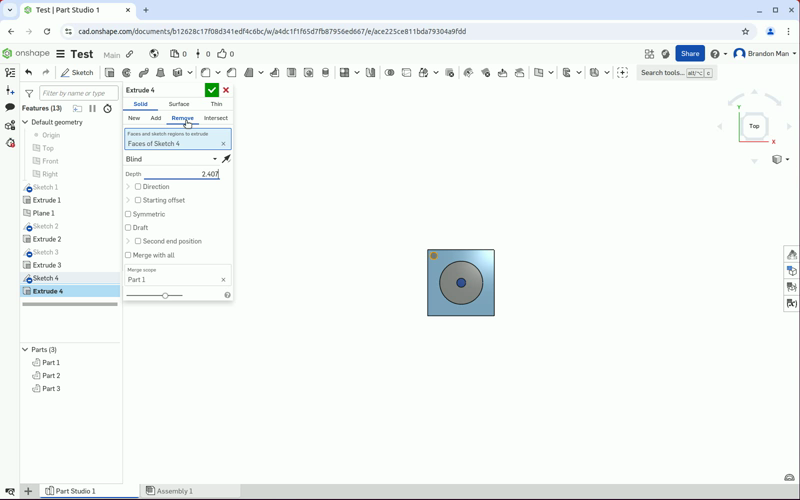
key(tab, 6)
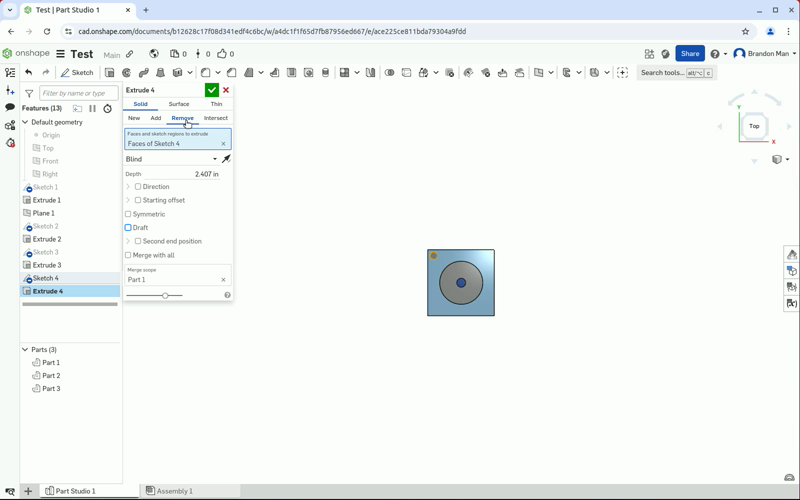
key(space)
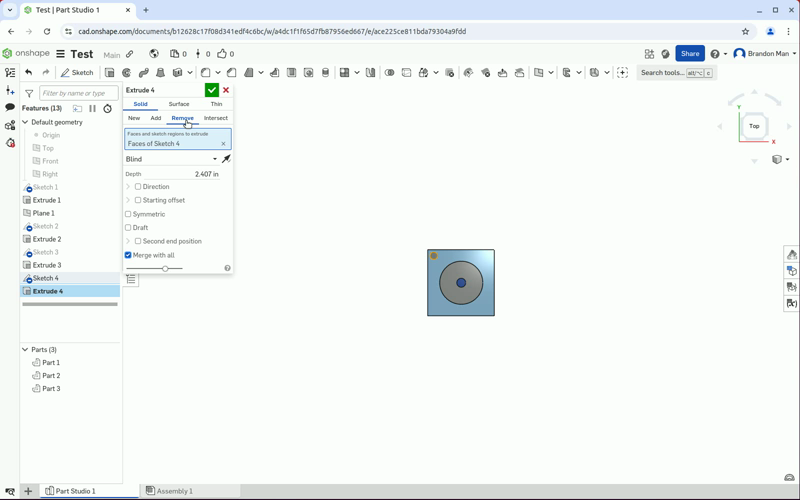
key(enter)
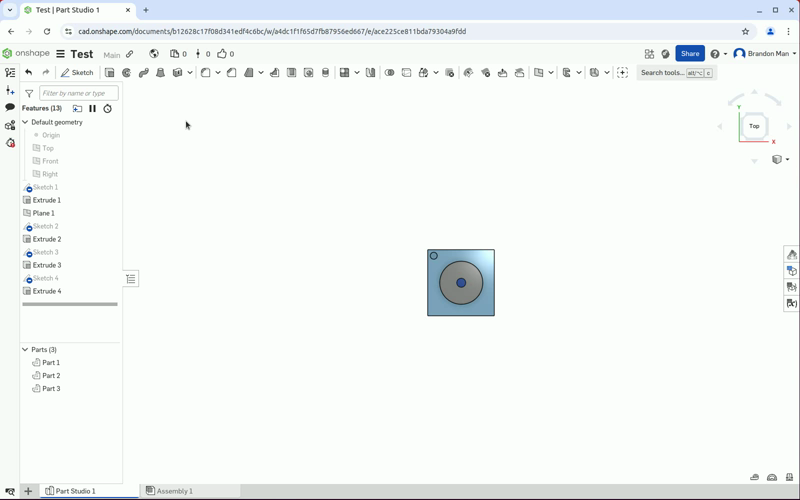
key(shift+h)
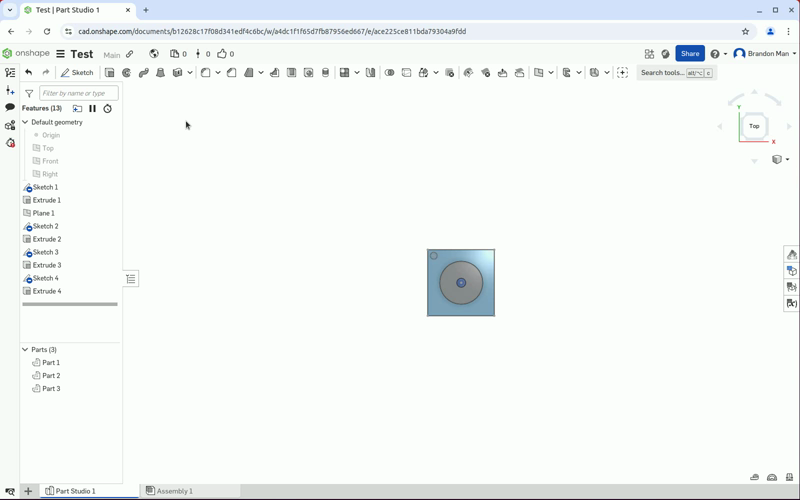
key(shift+h)
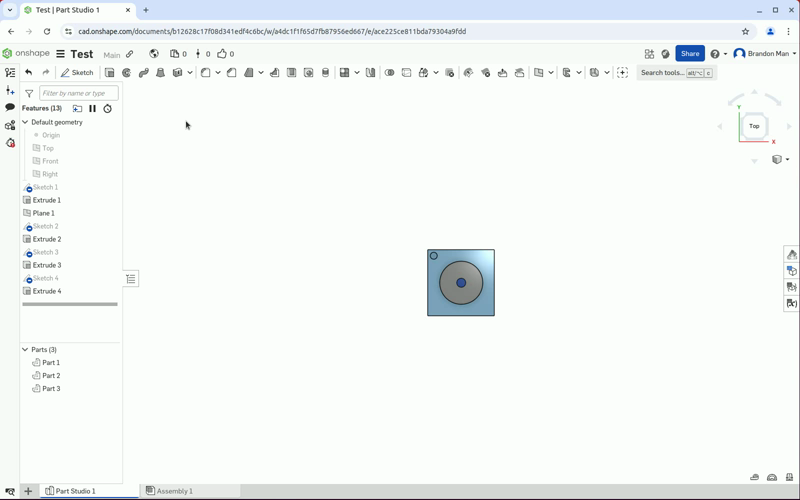
mouse_move(73, 189)
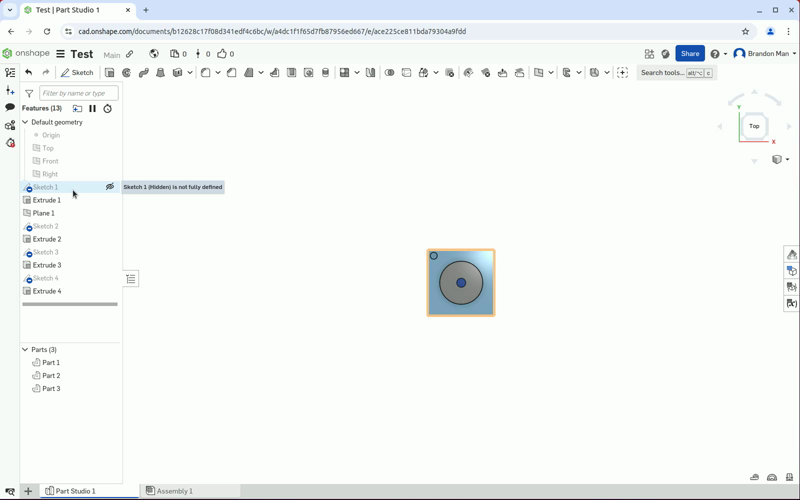
click(73, 189)
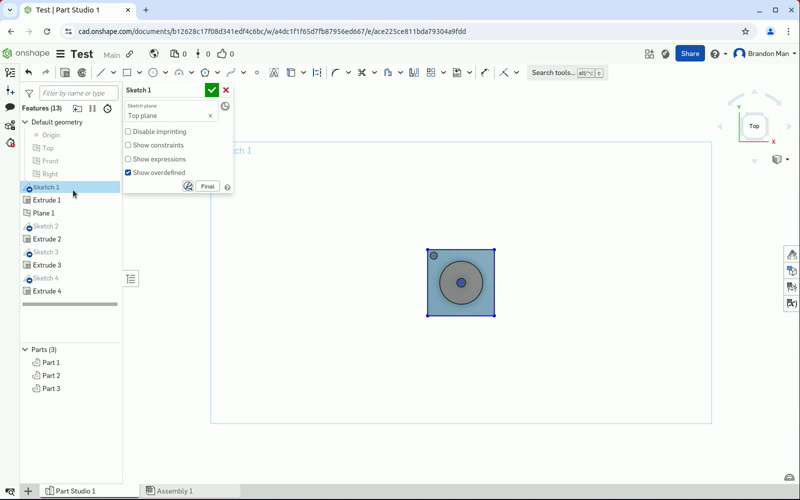
mouse_move(229, 92)
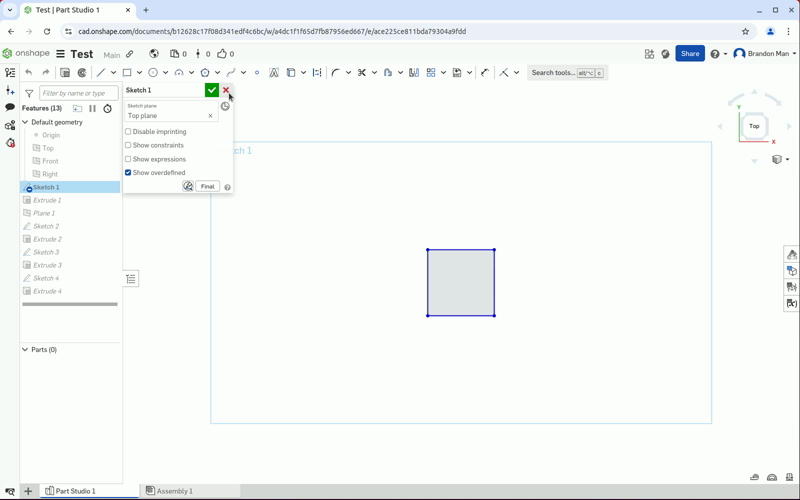
click(229, 92)
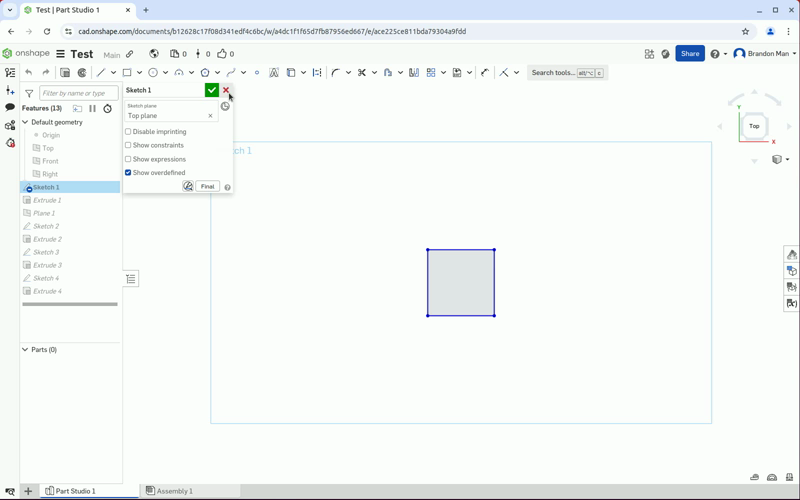
key(shift+s)
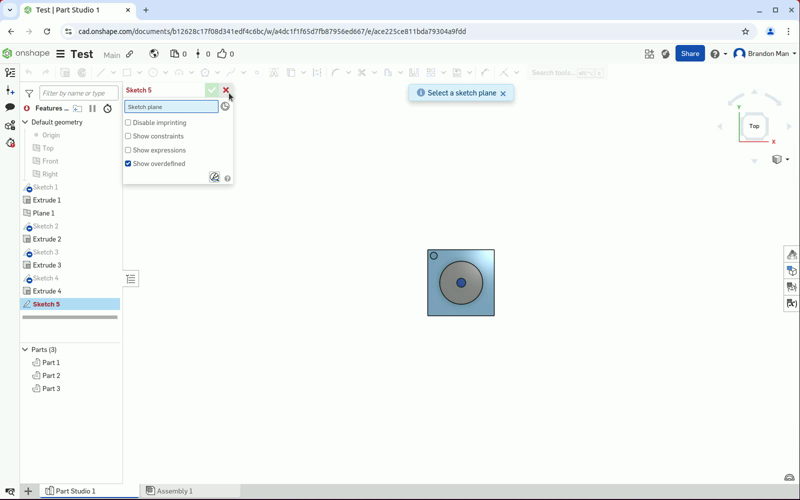
mouse_move(73, 215)
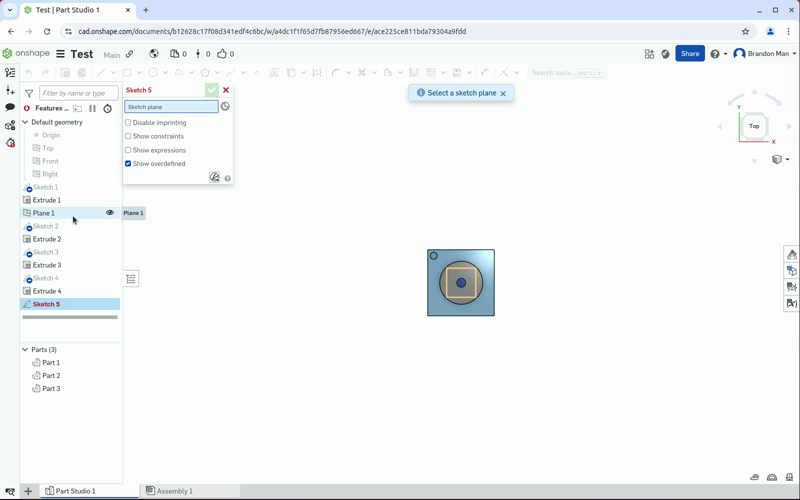
click(73, 215)
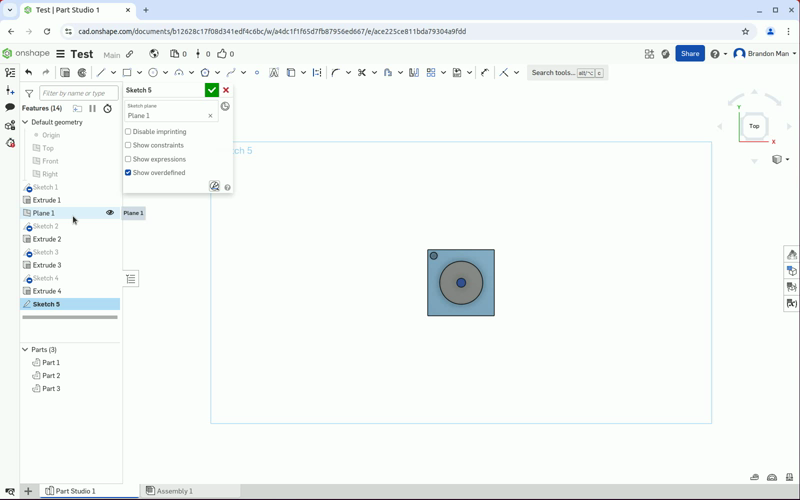
mouse_move(73, 352)
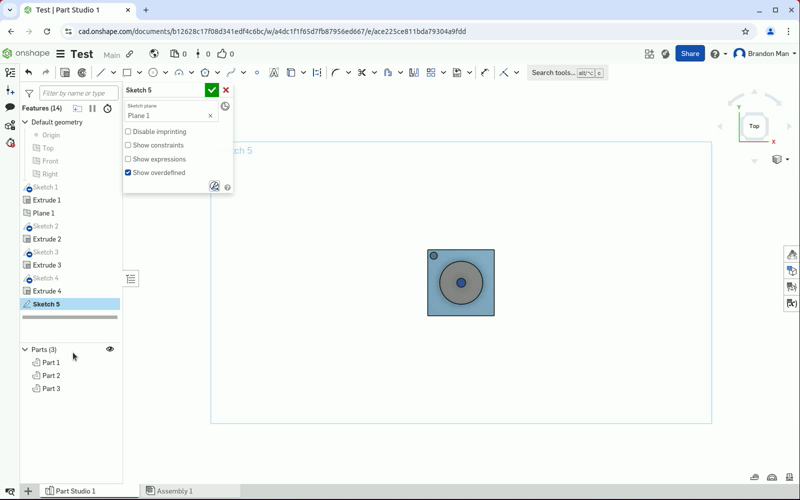
key(y)
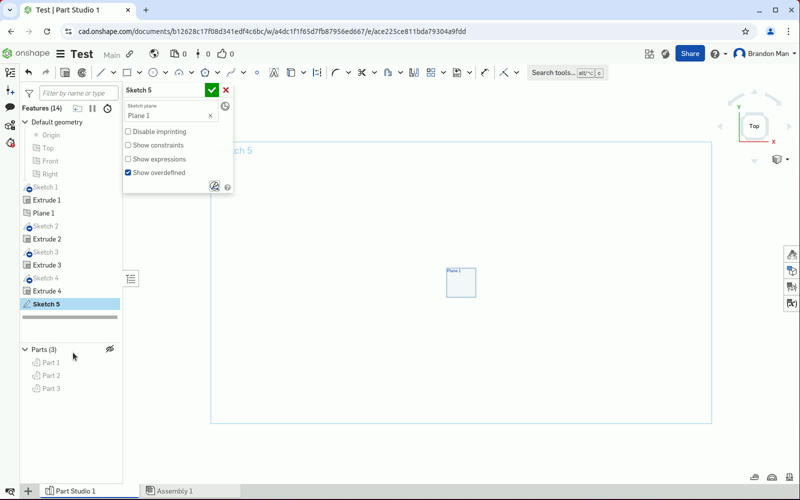
key(c)
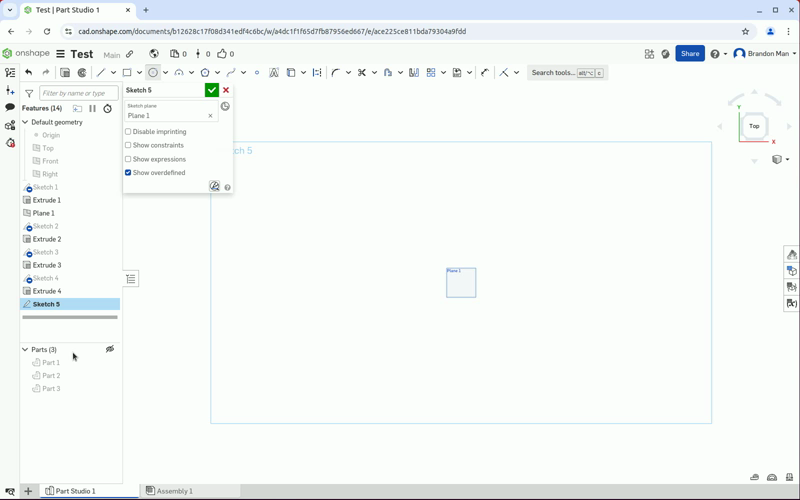
key_down(shift)
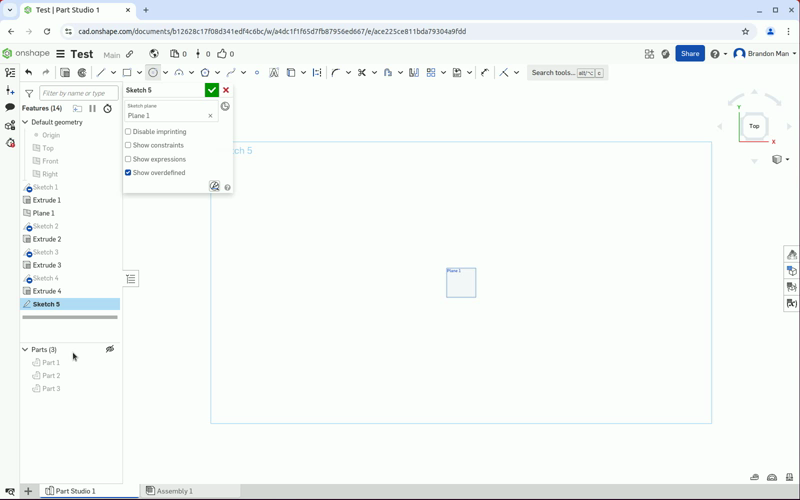
mouse_move(489, 255)
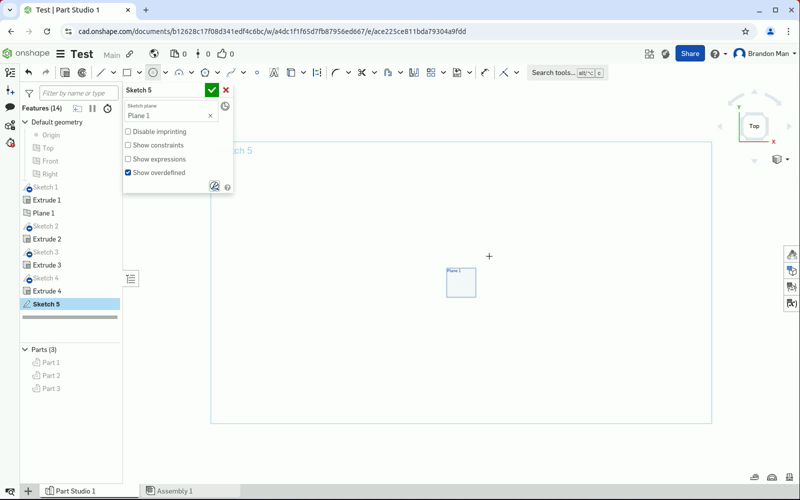
click(489, 255)
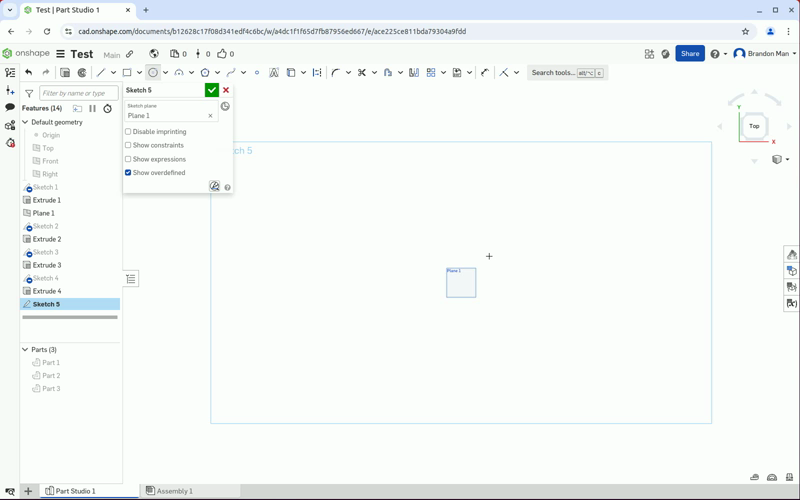
key_up(shift)
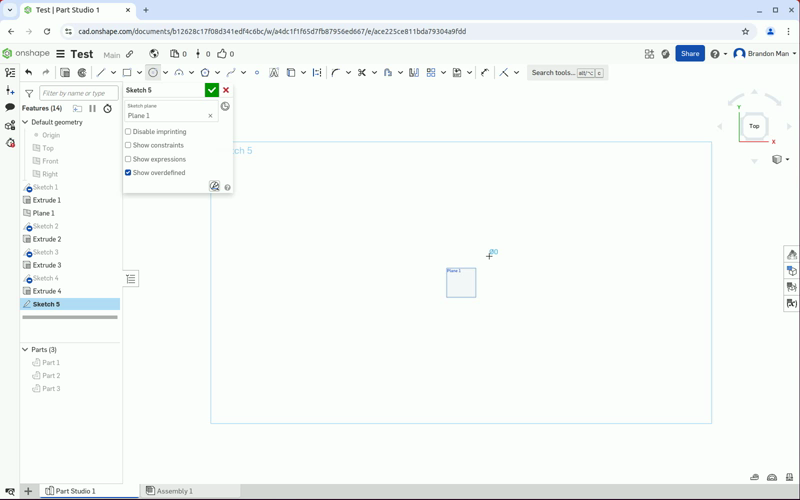
mouse_move(492, 255)
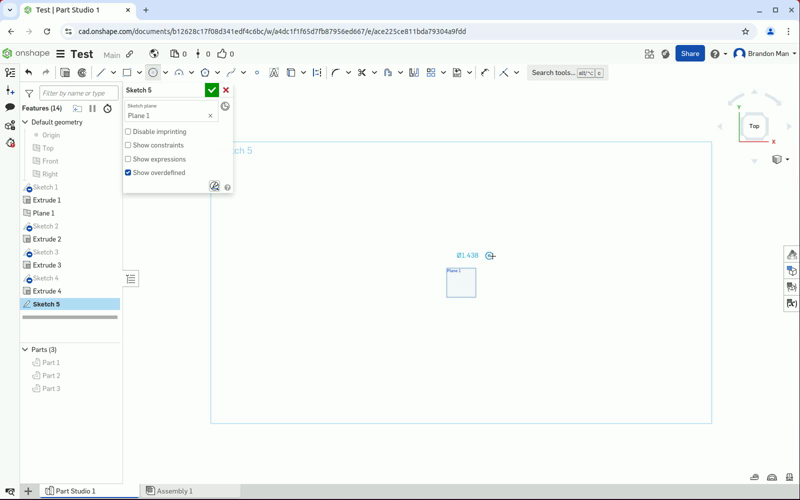
click(492, 255)
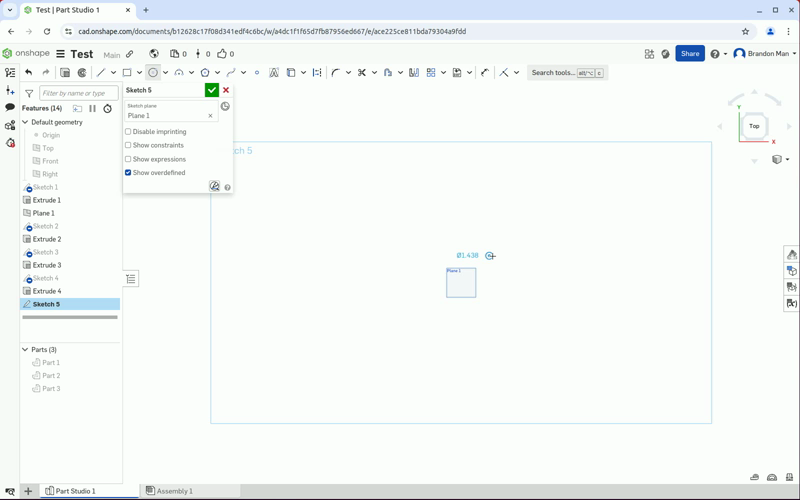
key(esc)
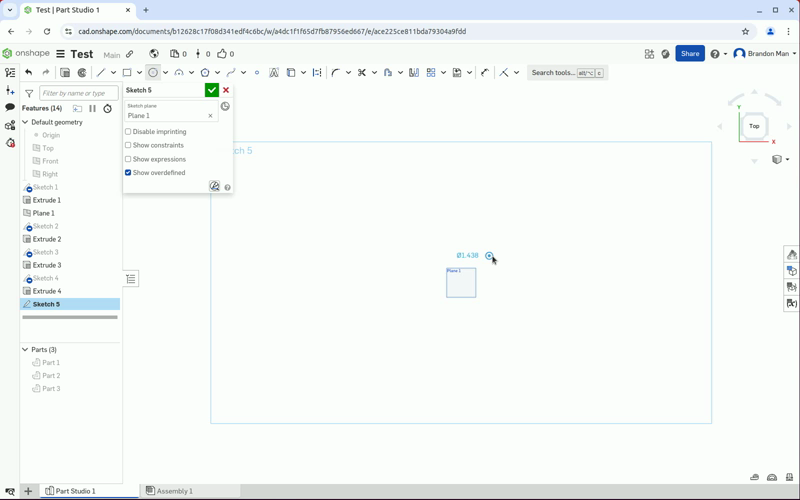
mouse_move(489, 258)
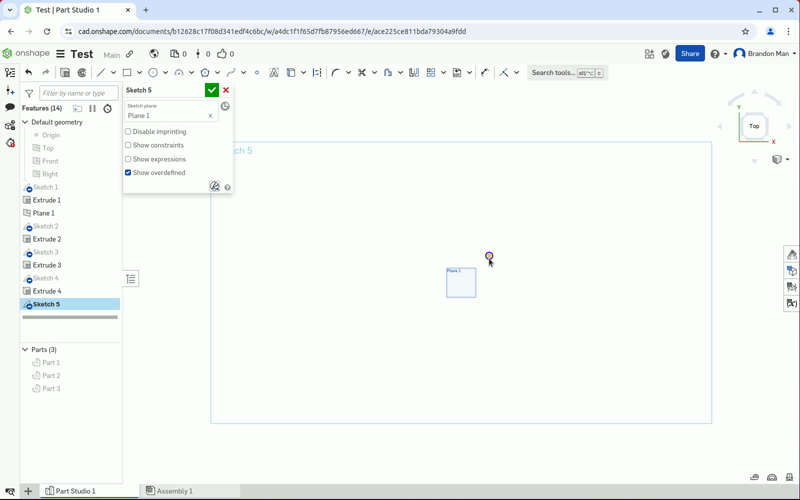
scroll(6)
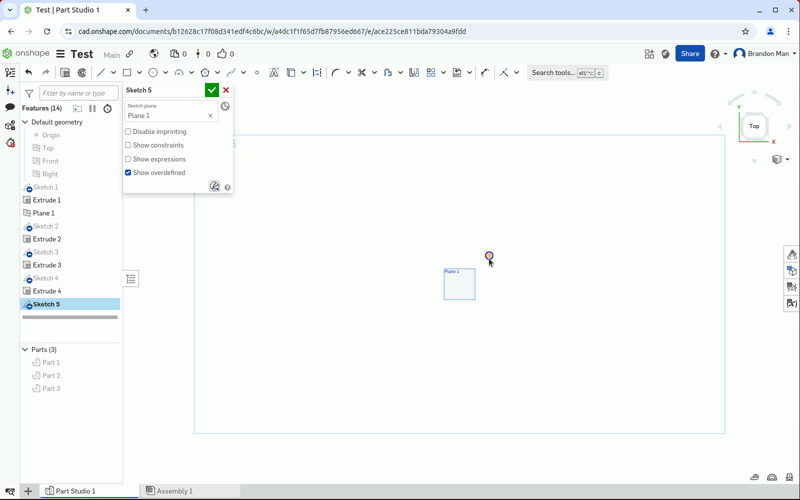
scroll(6)
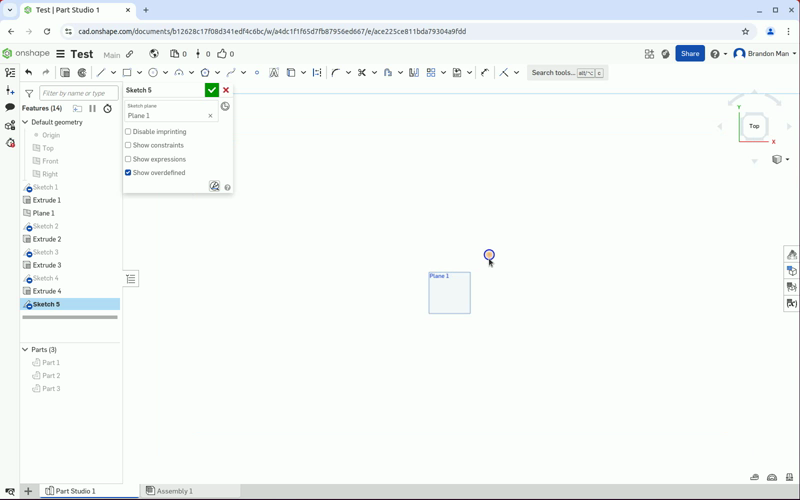
scroll(6)
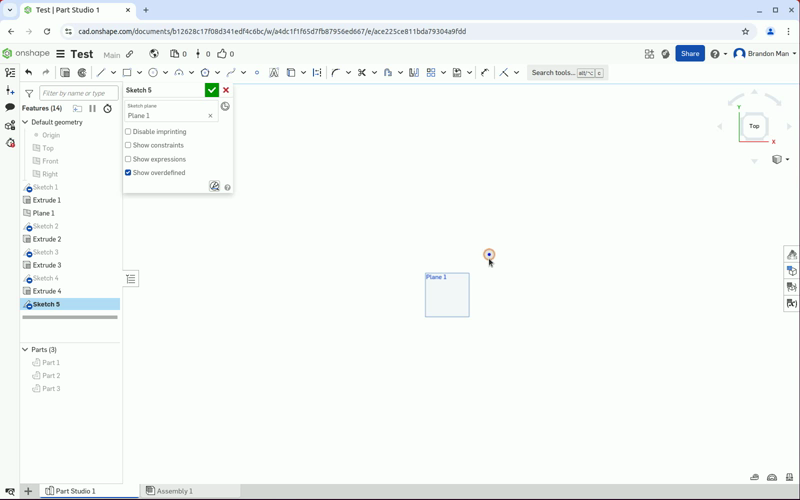
scroll(6)
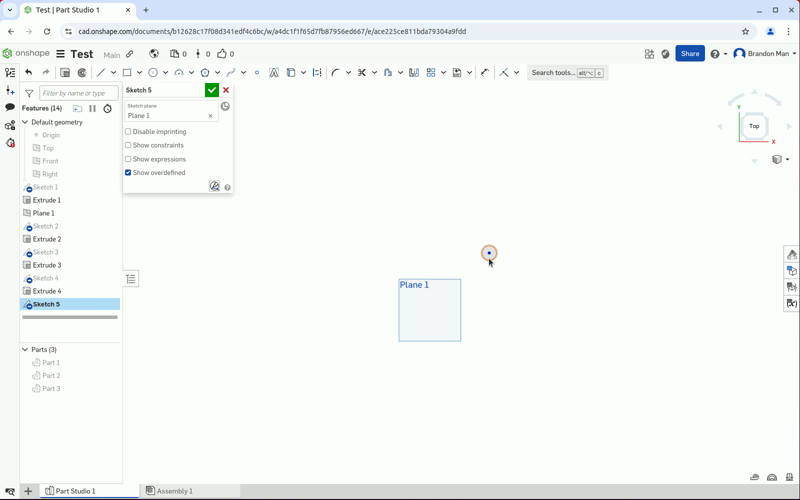
scroll(6)
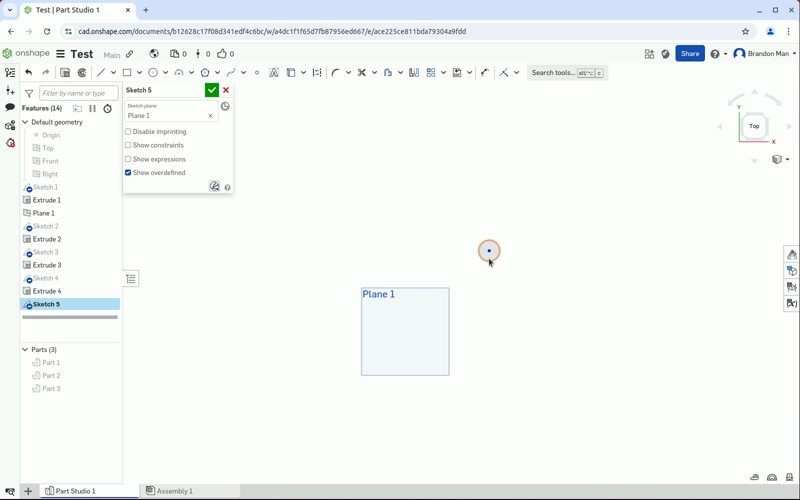
scroll(6)
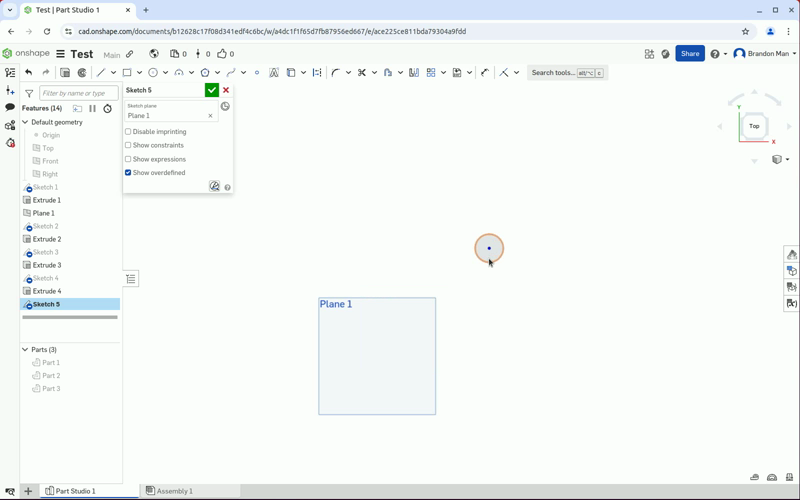
scroll(6)
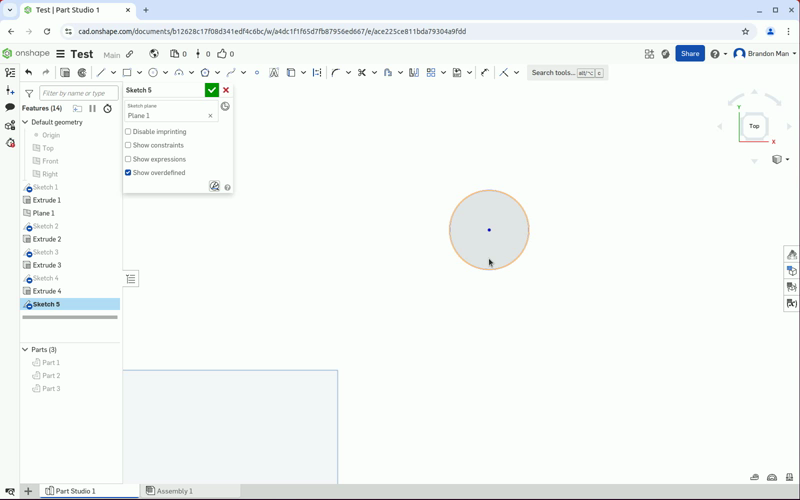
click(489, 258)
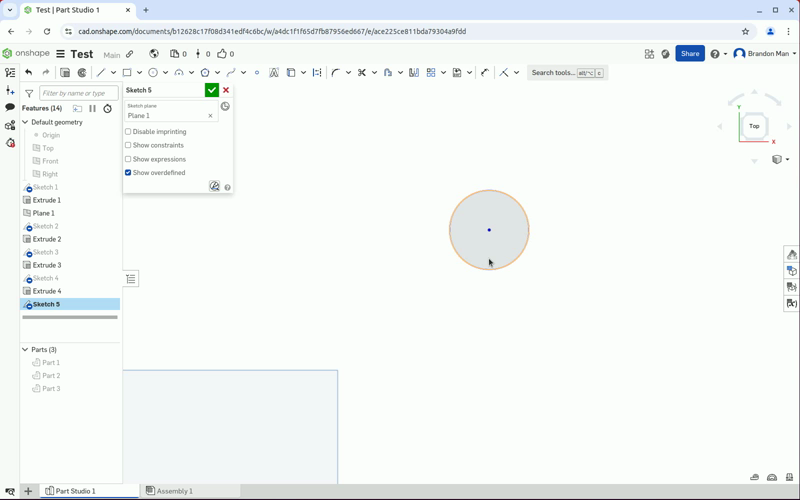
scroll(-6)
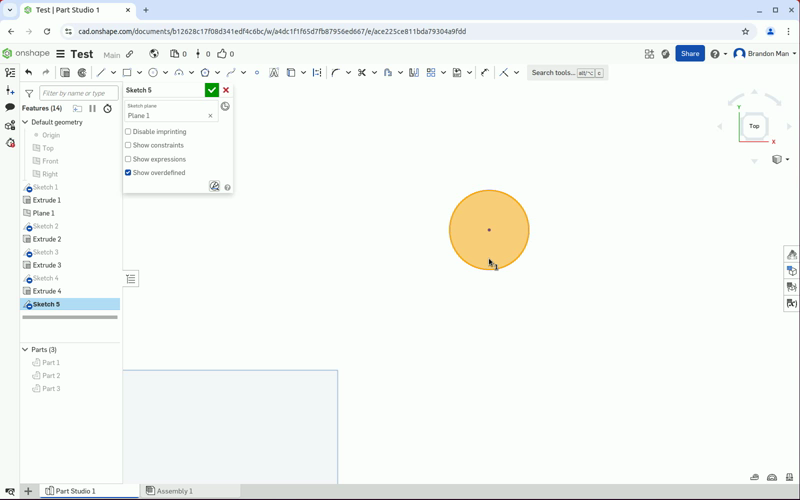
scroll(-6)
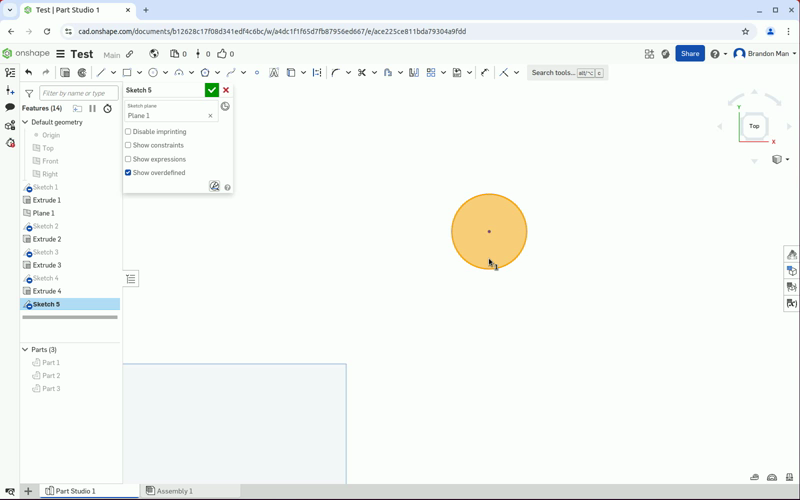
scroll(-6)
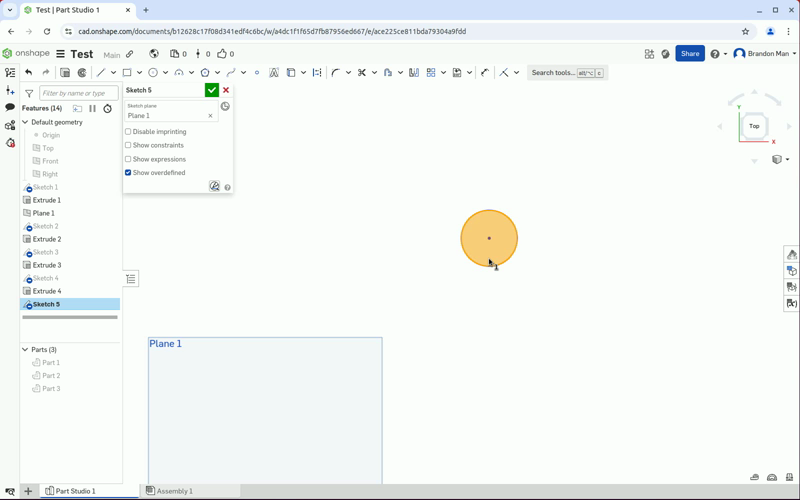
scroll(-6)
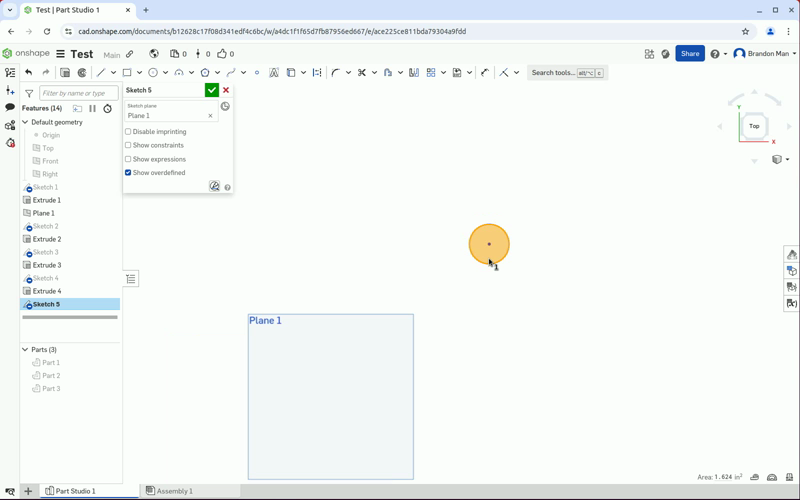
scroll(-6)
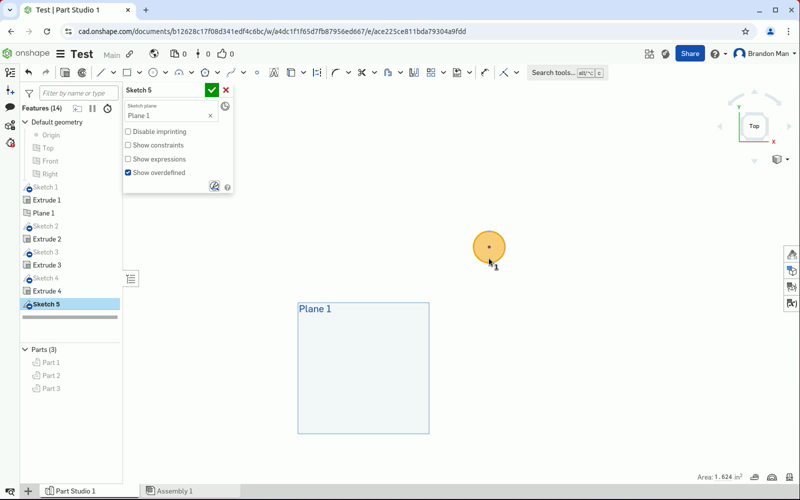
scroll(-6)
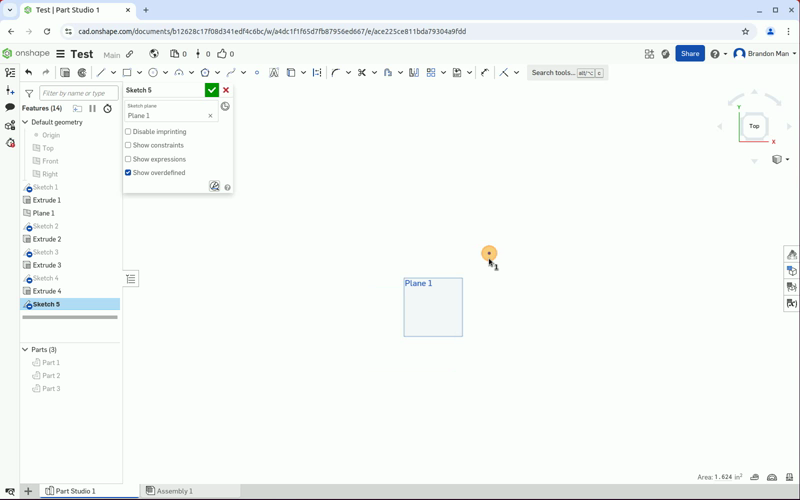
scroll(-6)
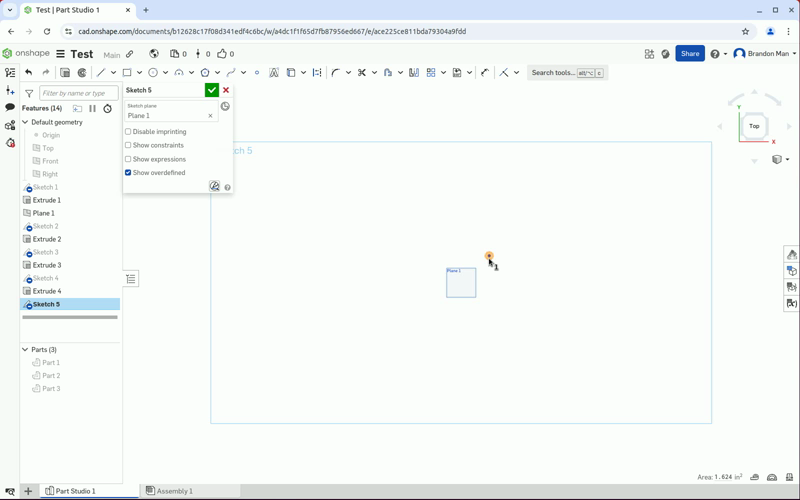
mouse_move(73, 352)
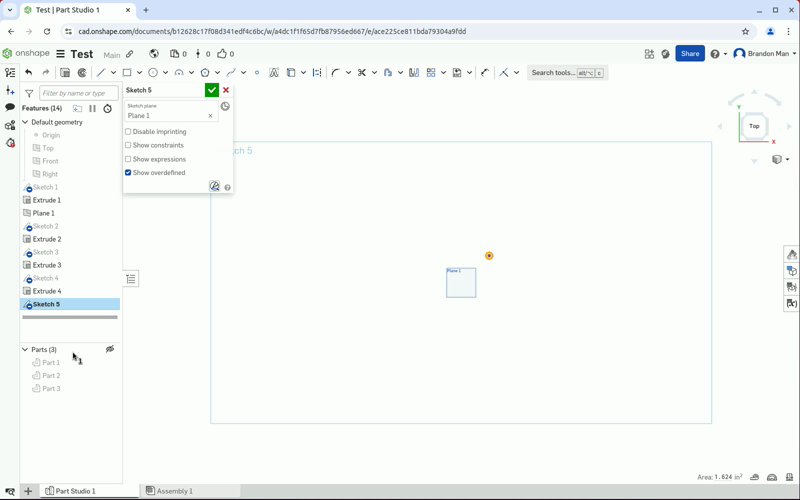
key(shift+y)
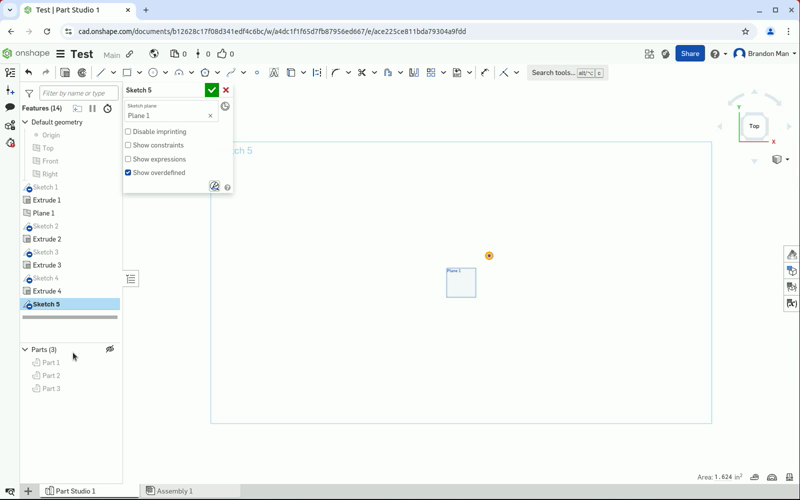
key(shift+e)
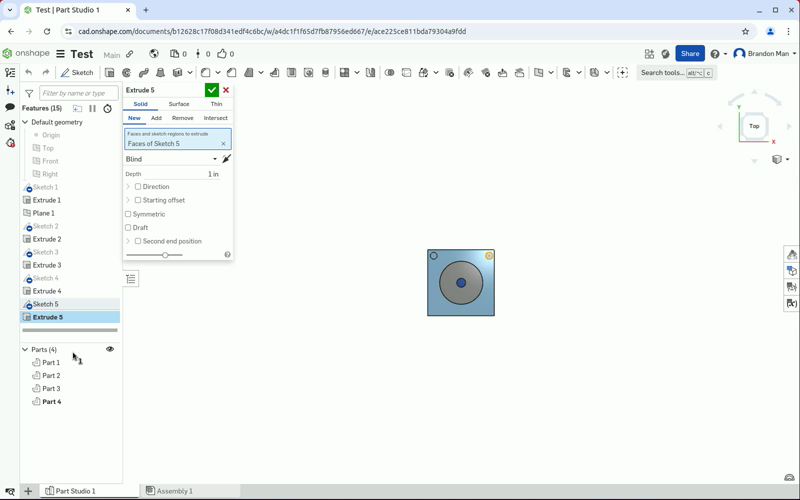
mouse_move(143, 106)
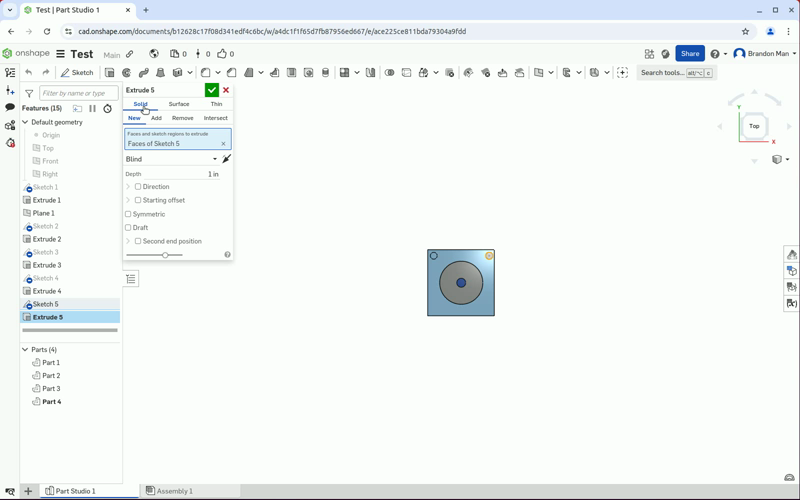
click(143, 106)
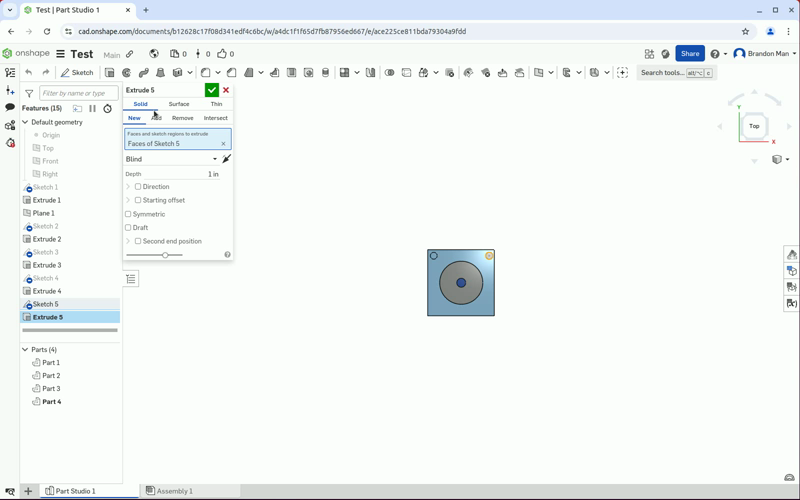
mouse_move(186, 120)
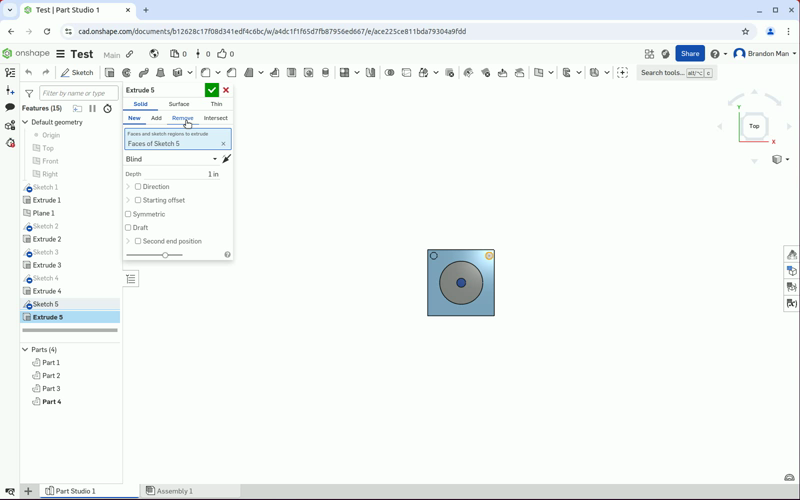
click(186, 120)
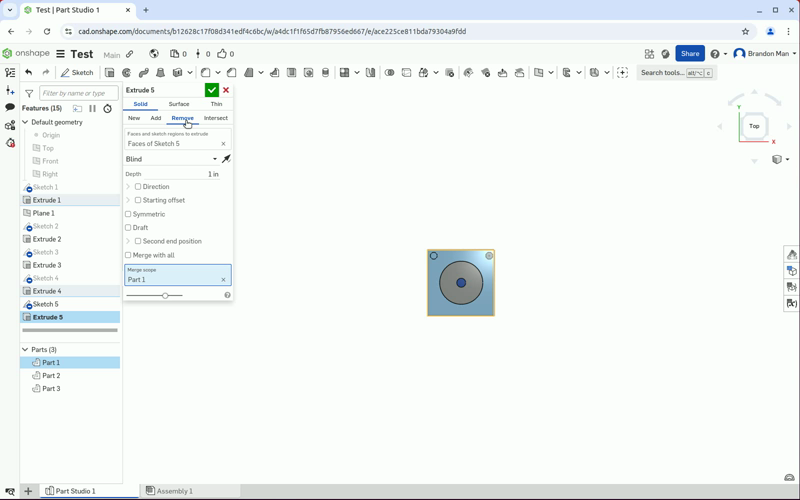
key(tab, 4)
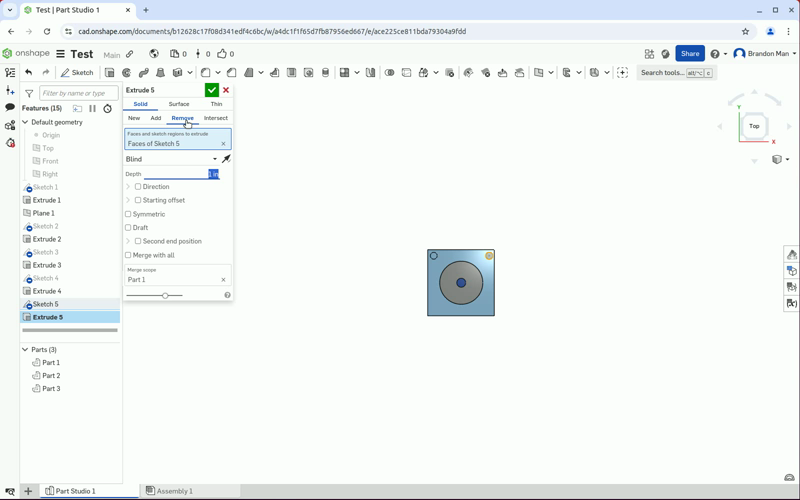
text(2.407)
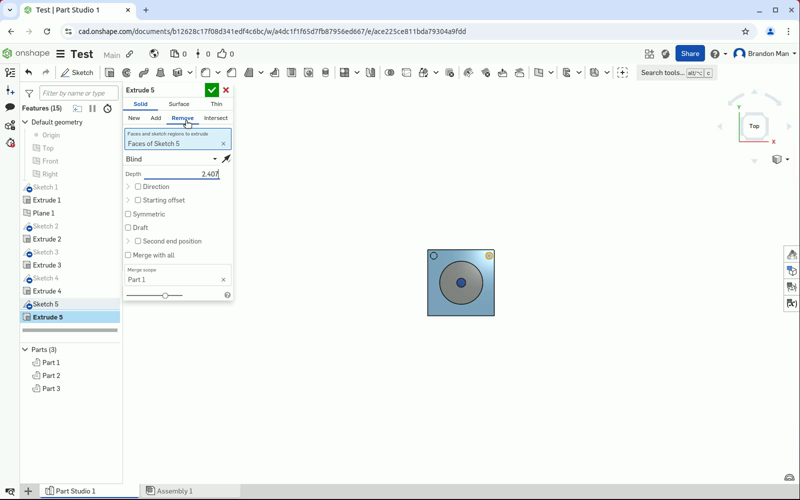
key(tab, 6)
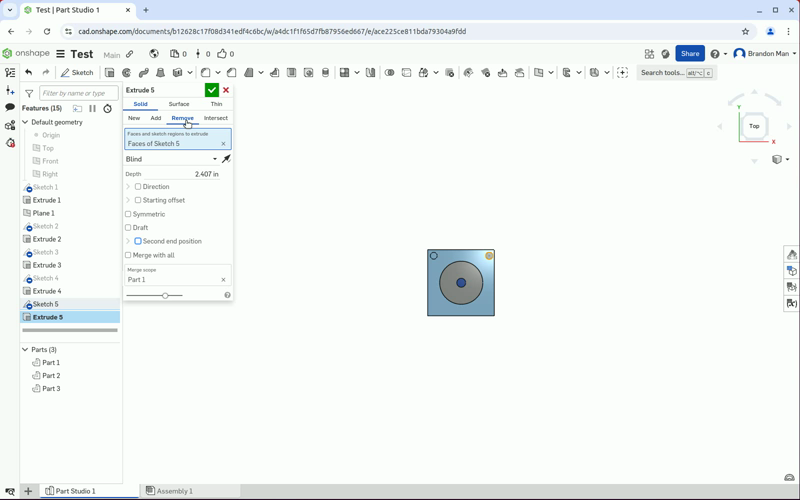
key(space)
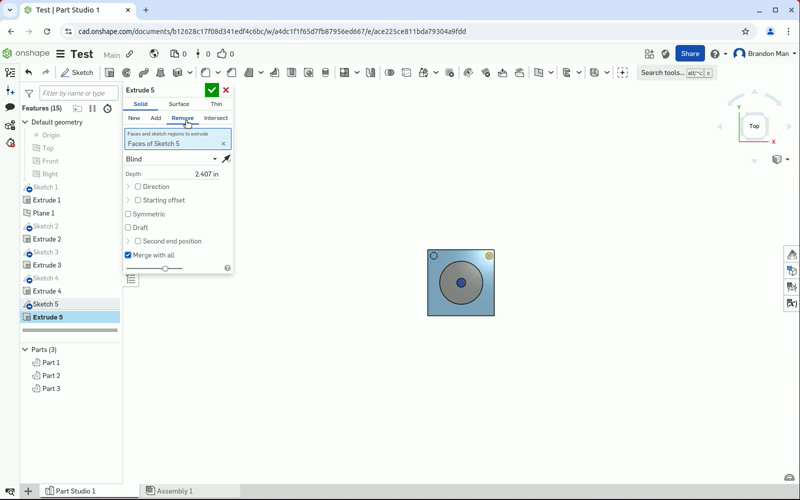
key(enter)
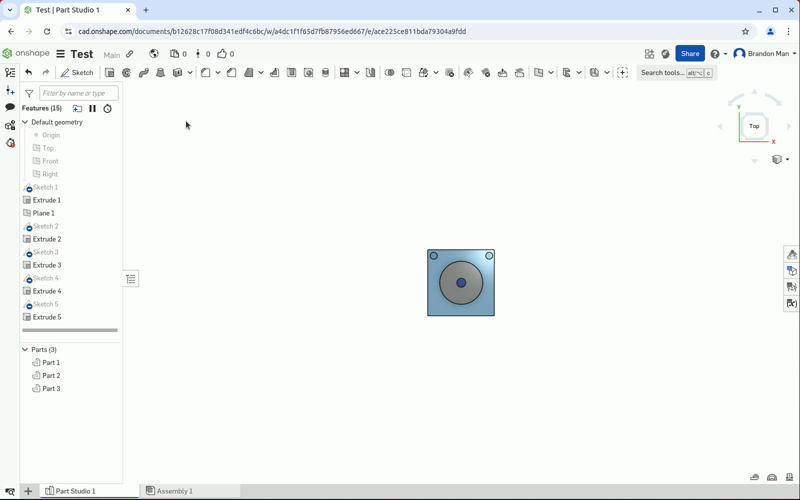
key(shift+h)
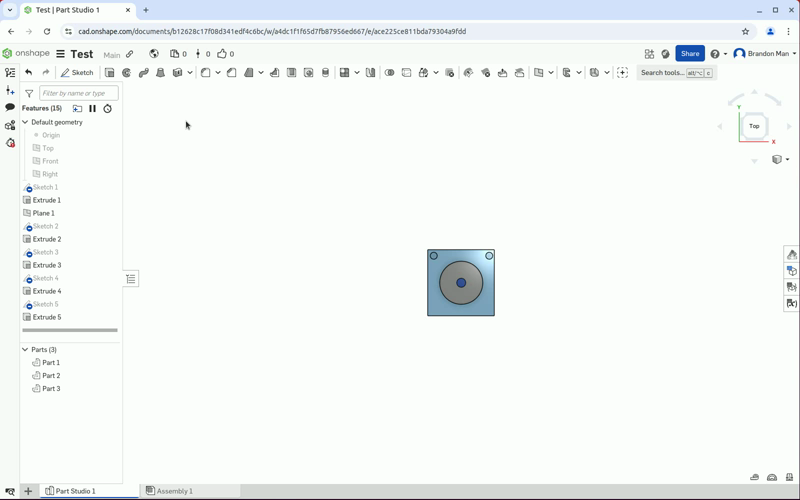
key(shift+h)
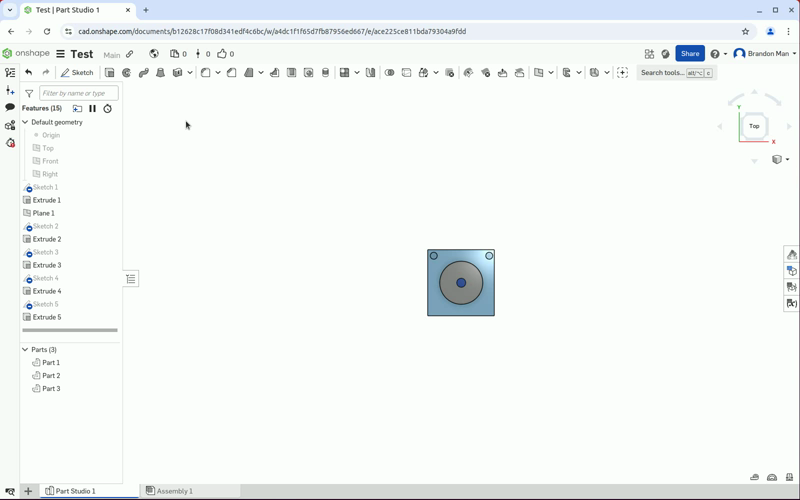
mouse_move(73, 189)
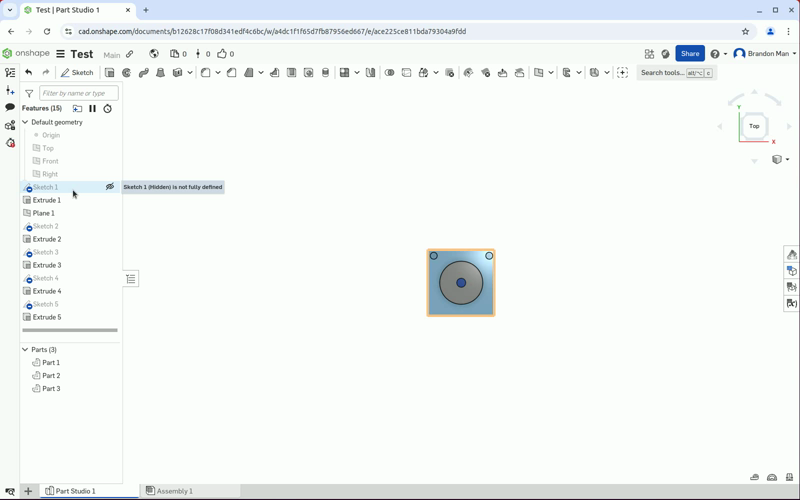
click(73, 189)
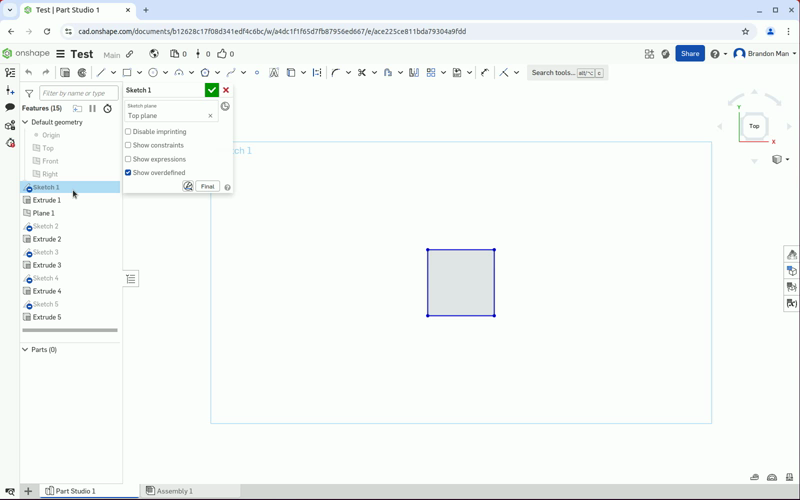
mouse_move(229, 92)
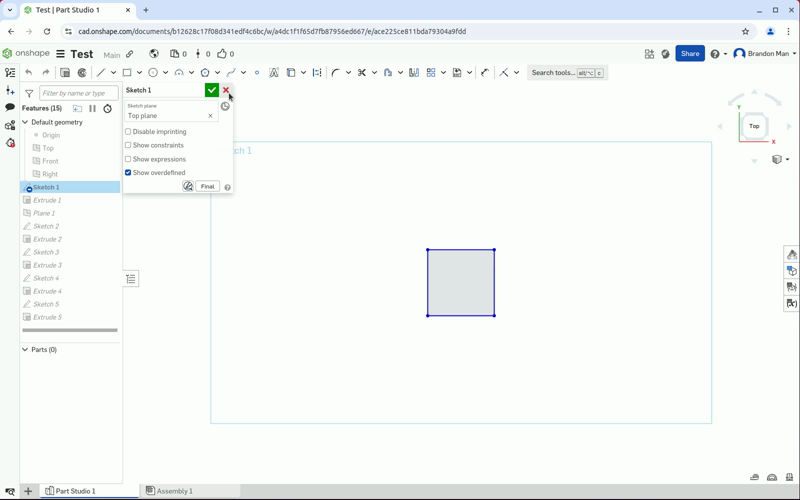
click(229, 92)
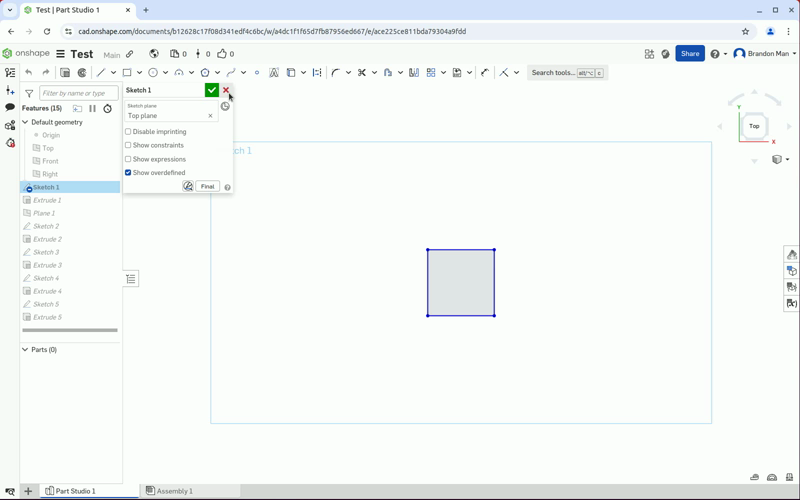
key(shift+s)
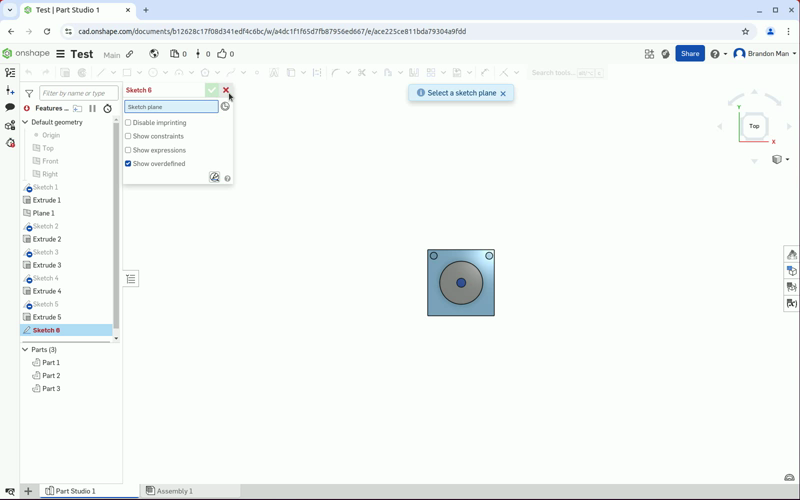
mouse_move(69, 215)
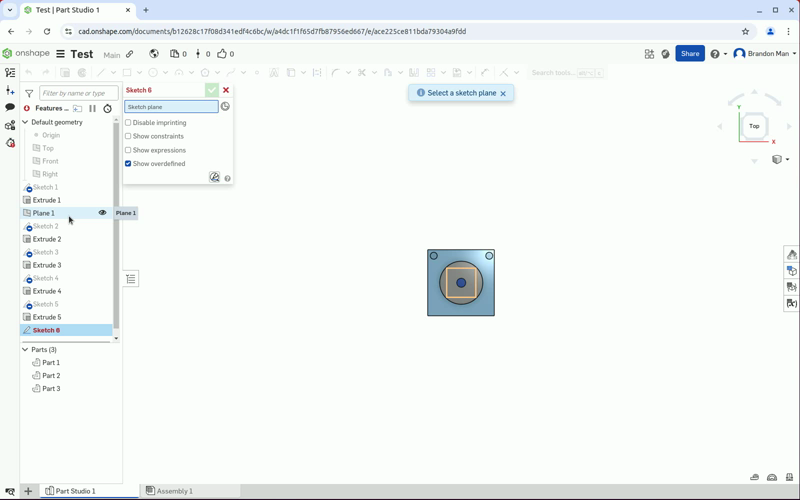
click(69, 215)
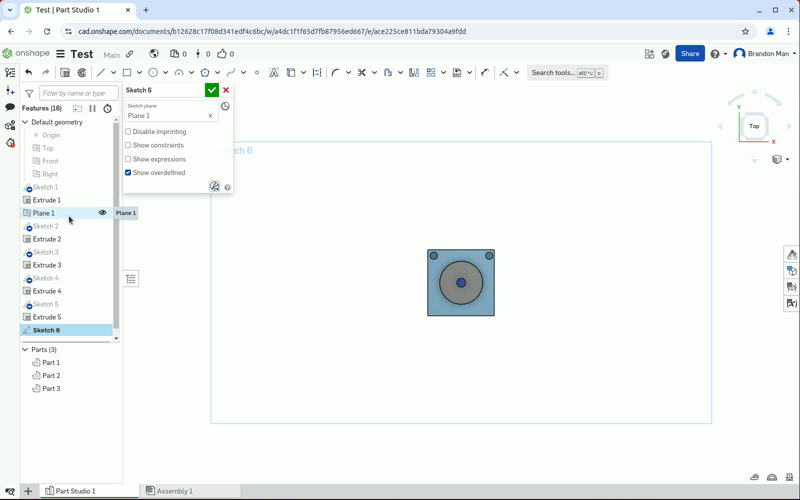
mouse_move(73, 352)
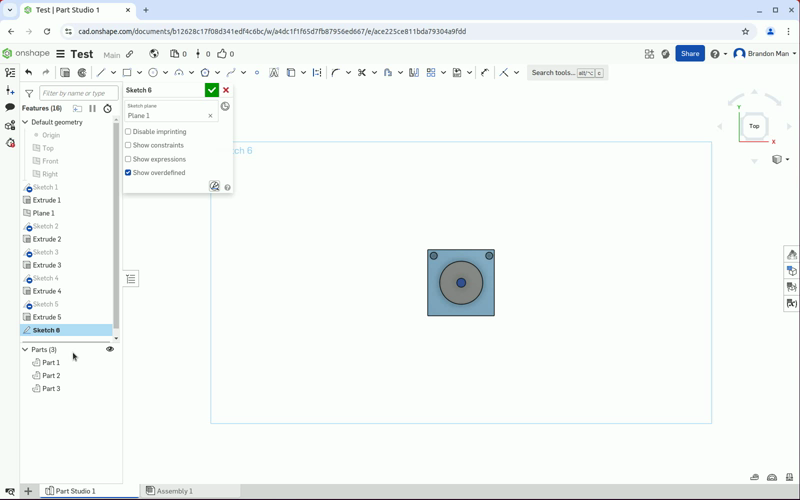
key(y)
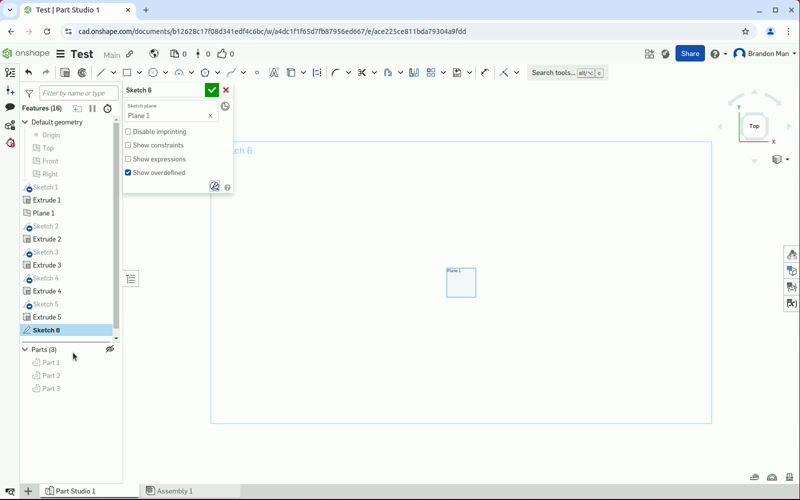
key(c)
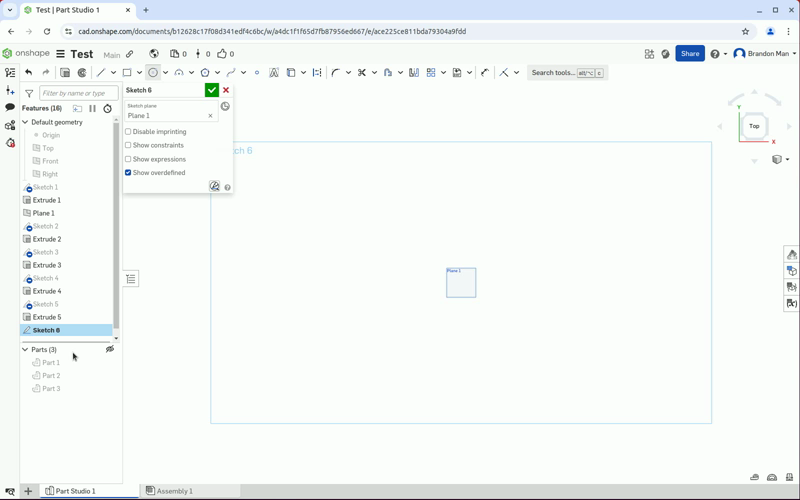
key_down(shift)
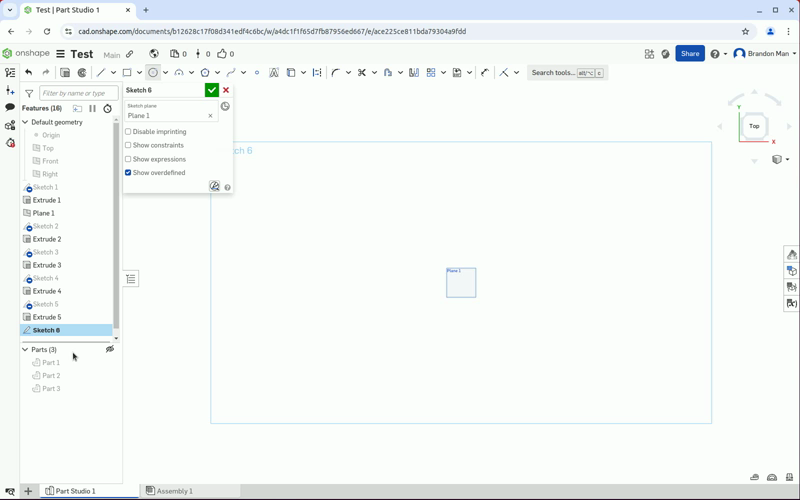
mouse_move(489, 309)
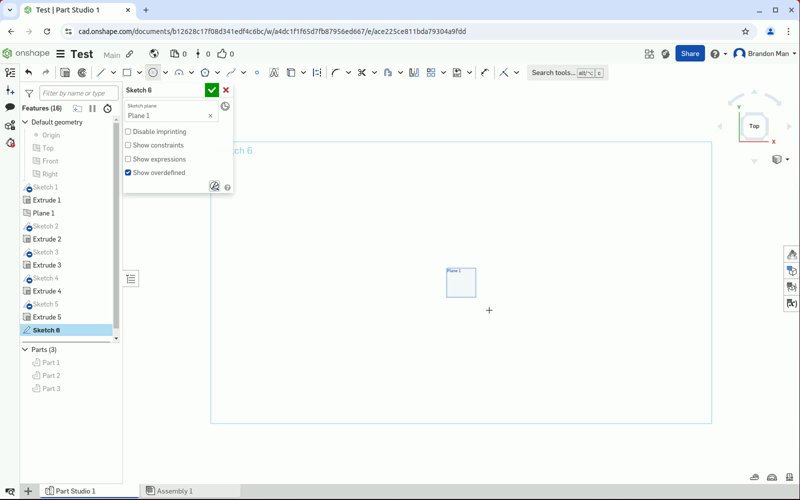
click(489, 309)
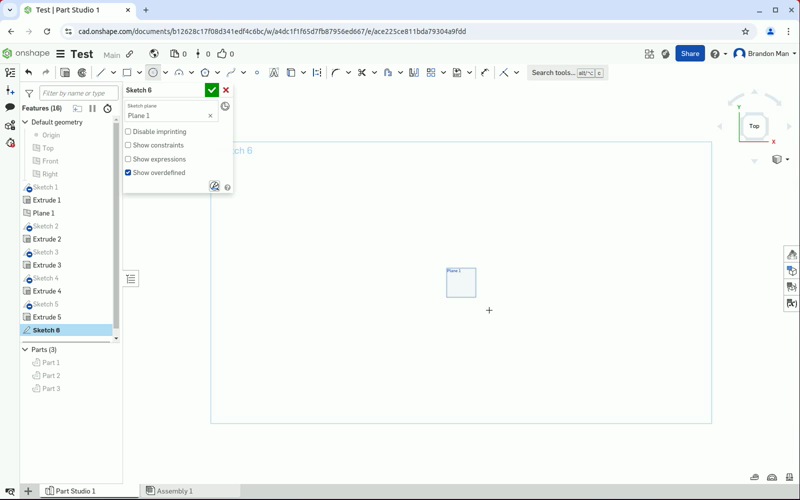
key_up(shift)
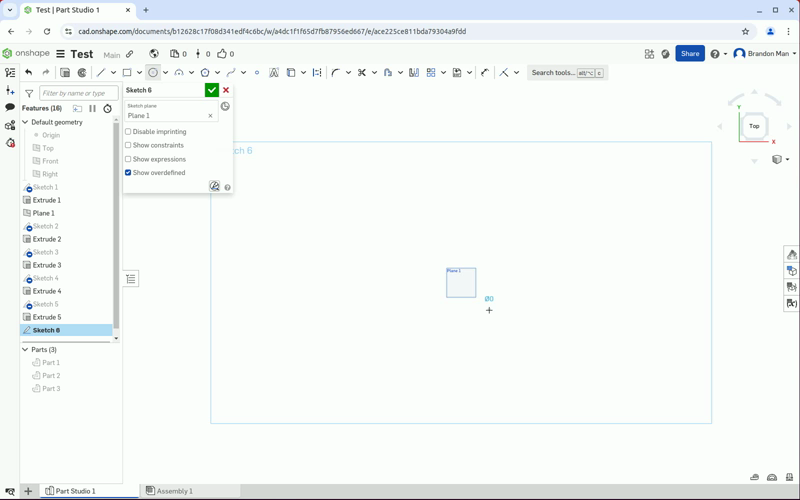
mouse_move(492, 309)
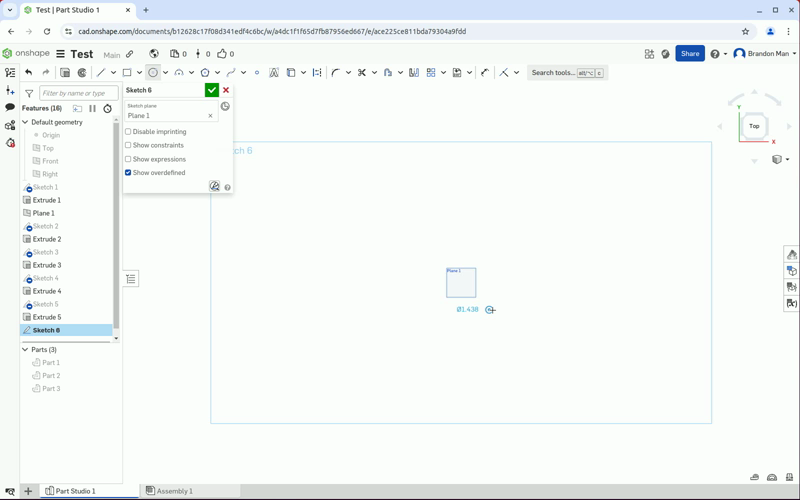
click(492, 309)
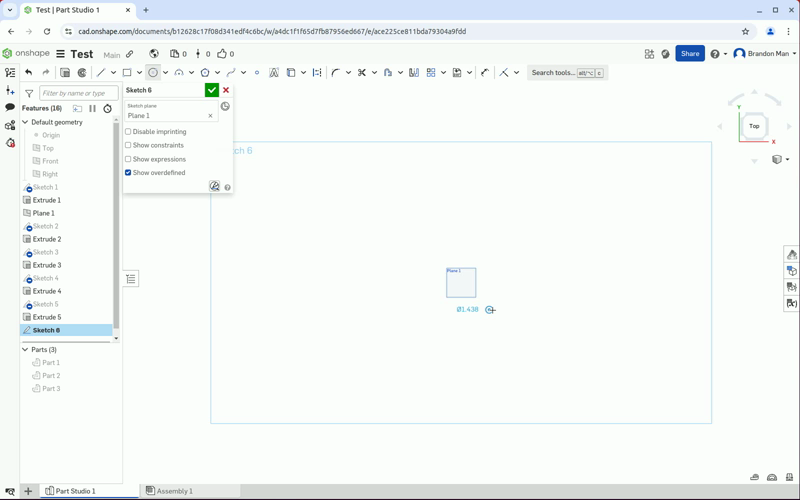
key(esc)
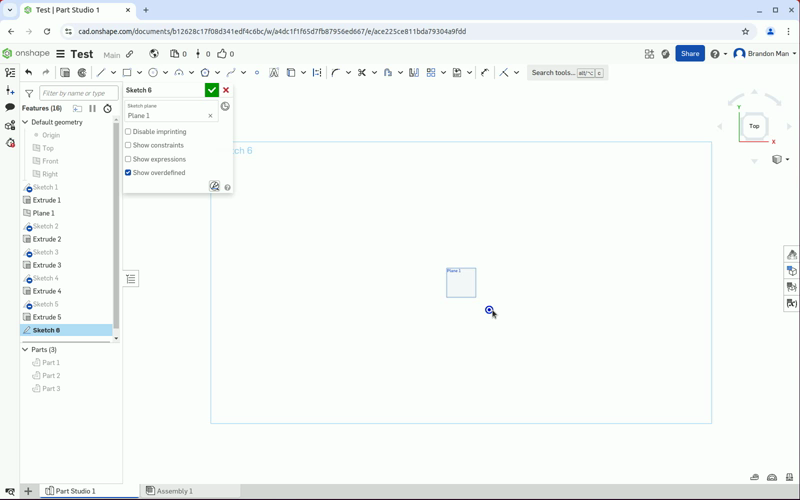
mouse_move(488, 310)
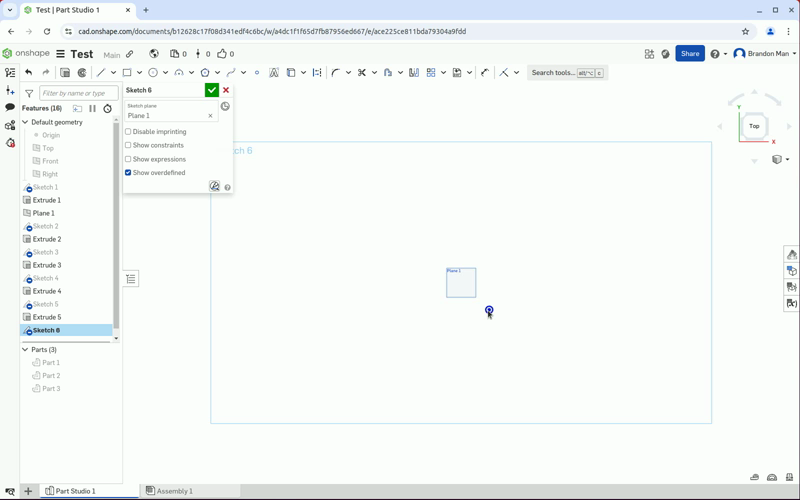
scroll(6)
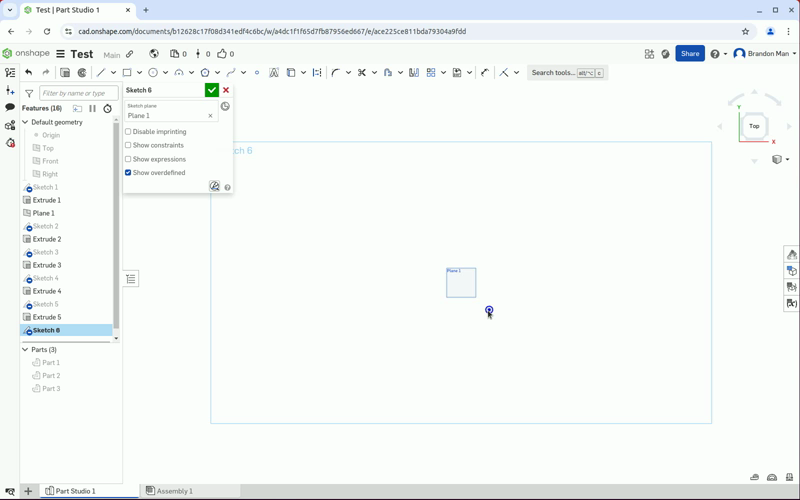
scroll(6)
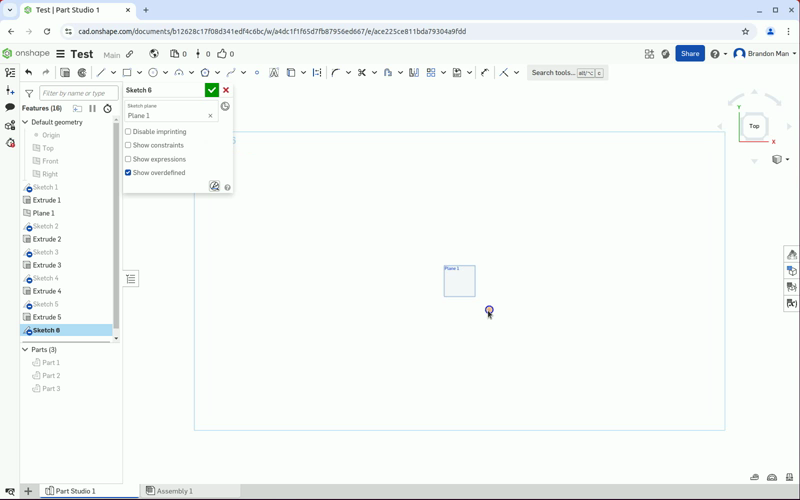
scroll(6)
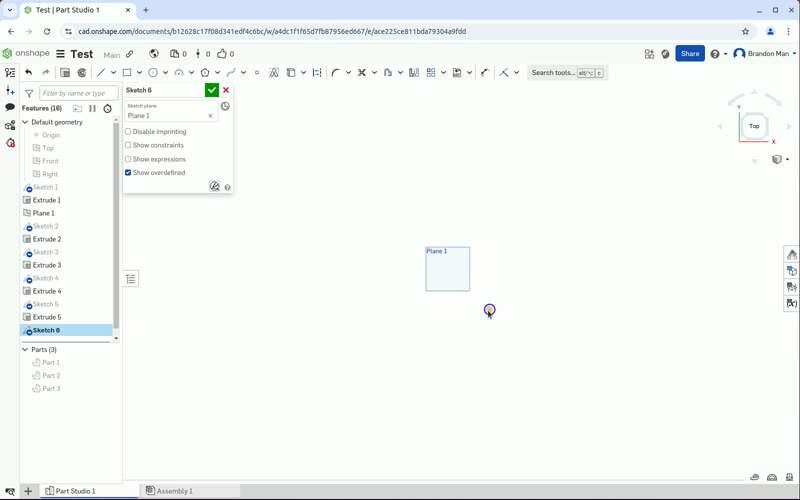
scroll(6)
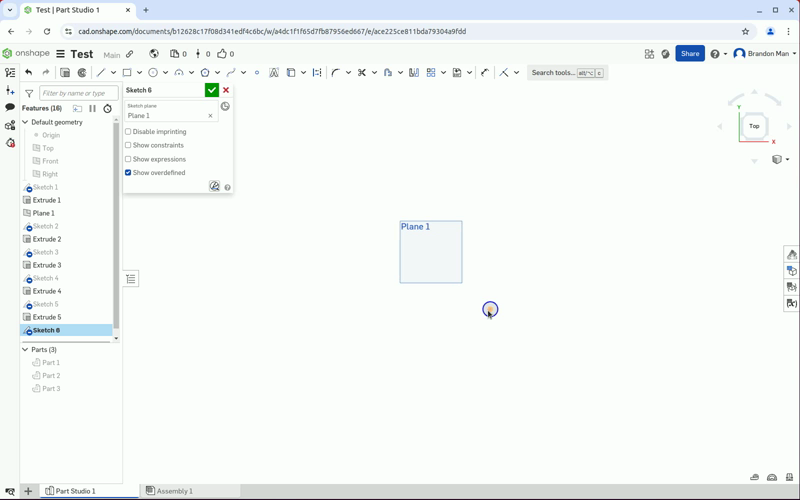
scroll(6)
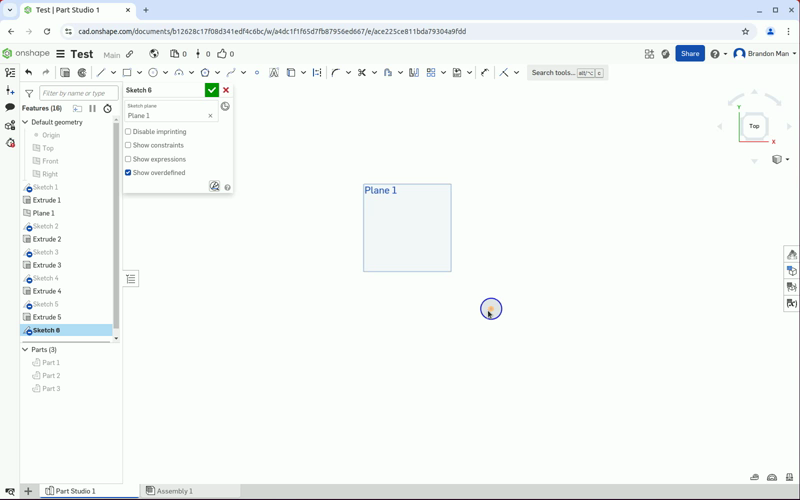
scroll(6)
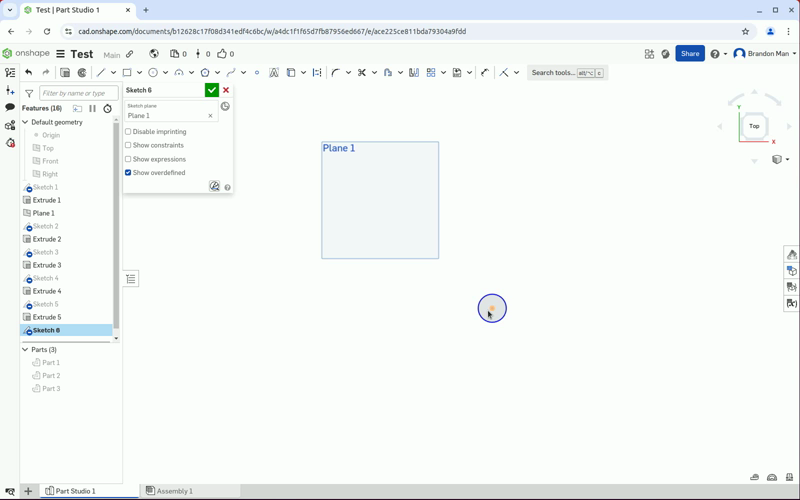
scroll(6)
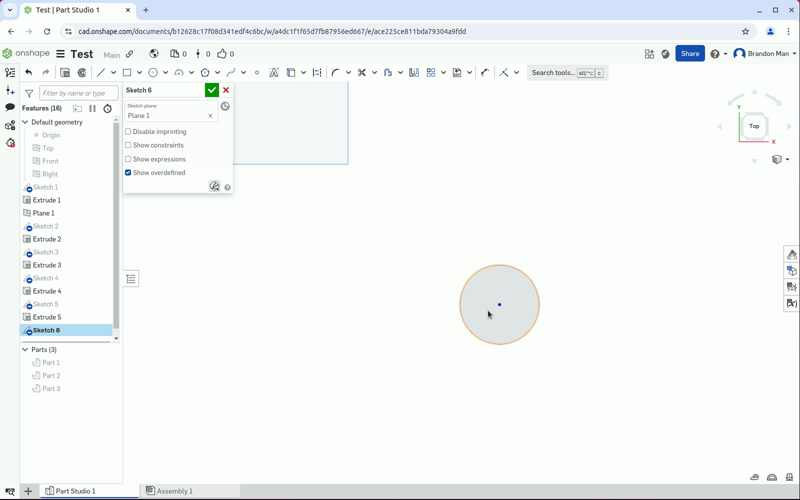
click(488, 310)
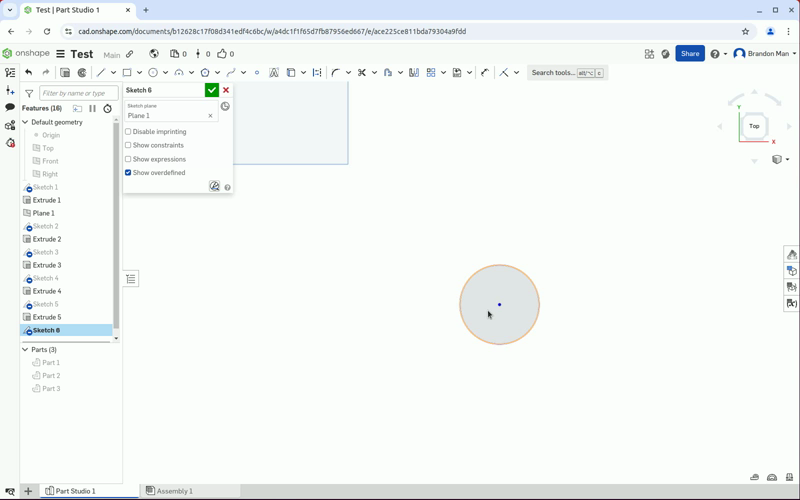
scroll(-6)
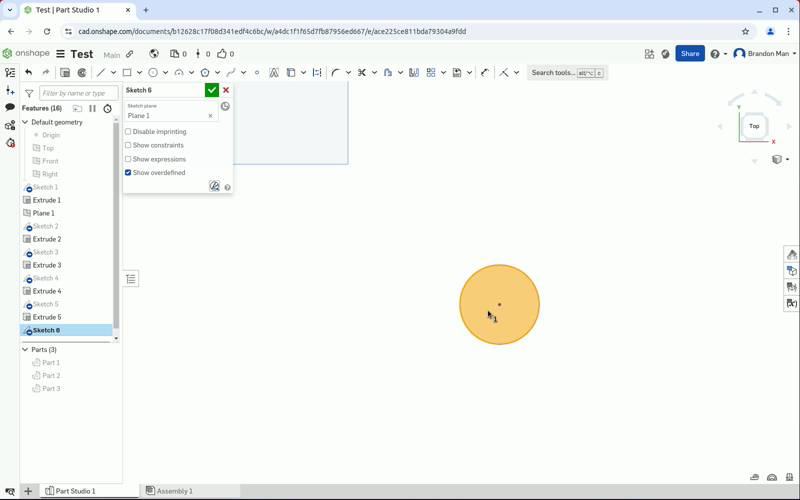
scroll(-6)
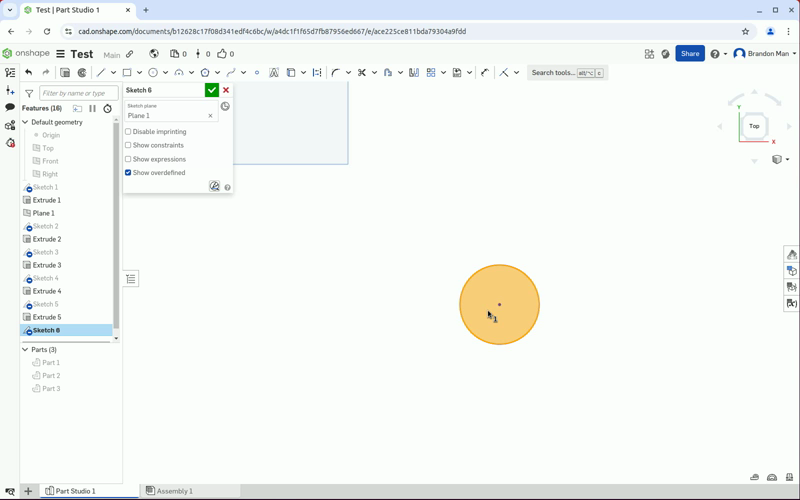
scroll(-6)
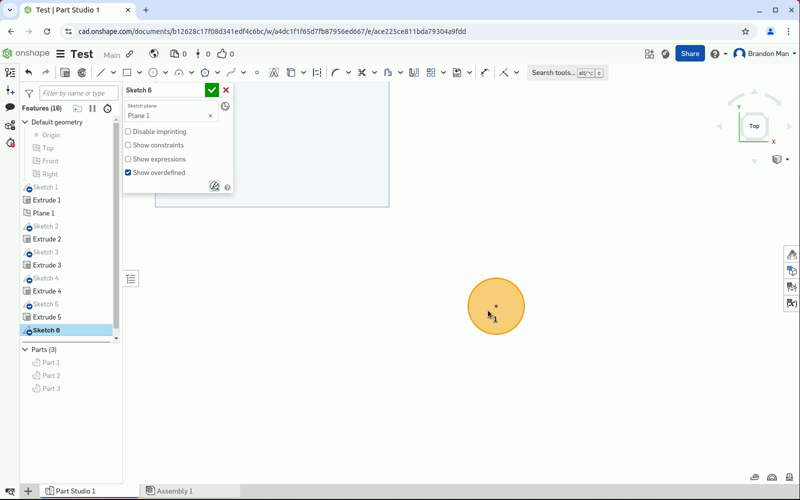
scroll(-6)
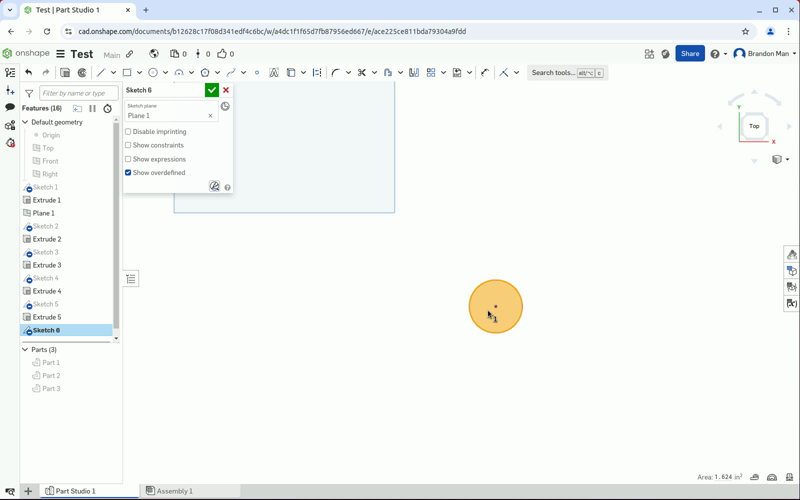
scroll(-6)
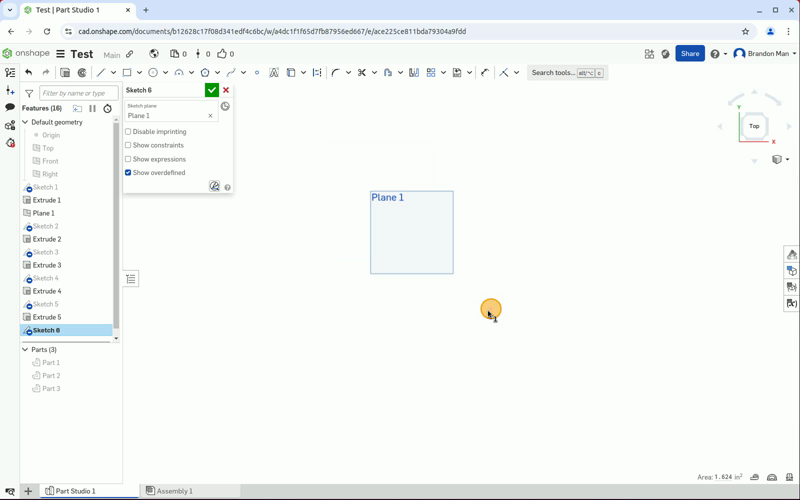
scroll(-6)
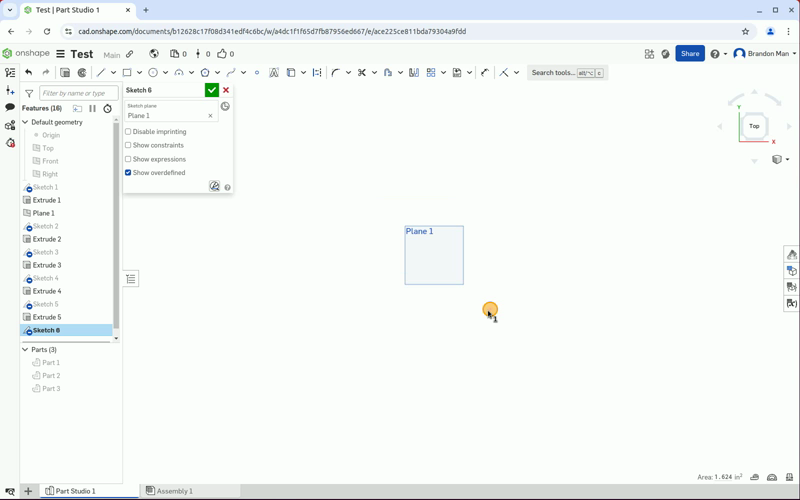
scroll(-6)
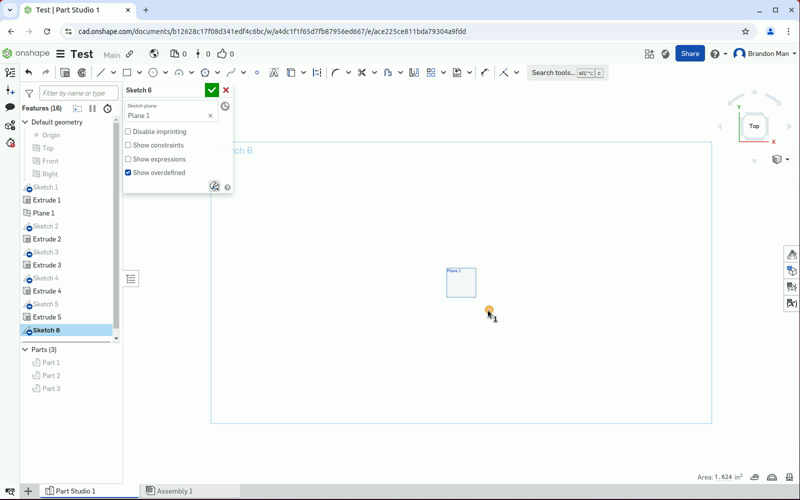
mouse_move(73, 352)
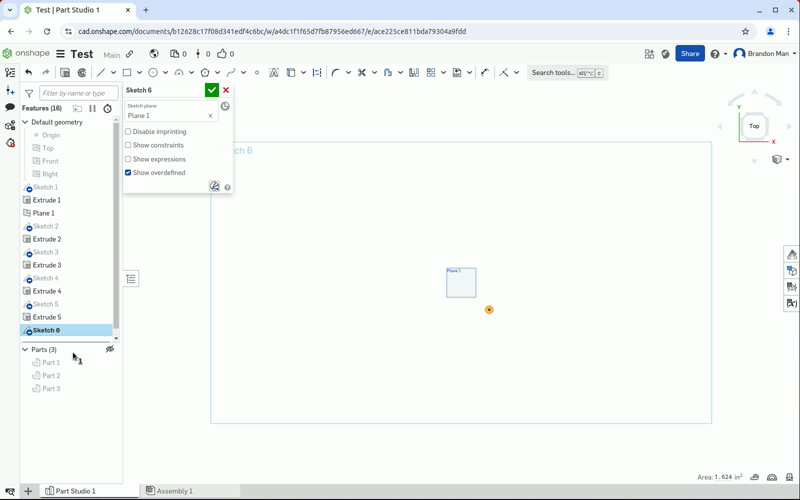
key(shift+y)
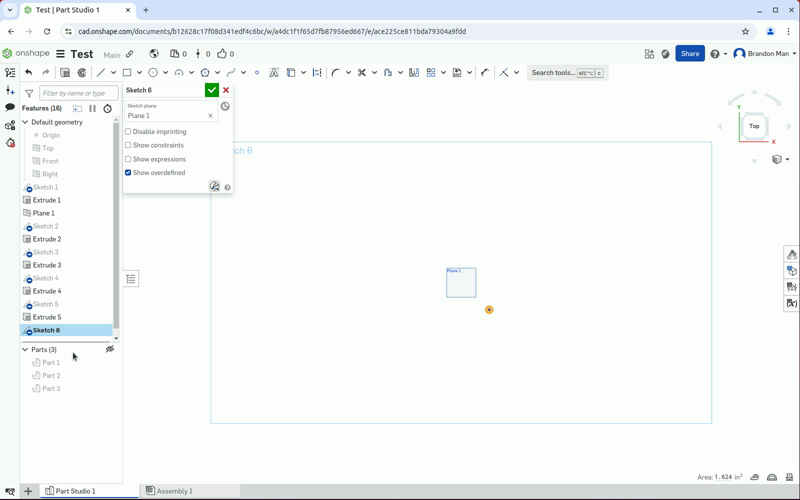
key(shift+e)
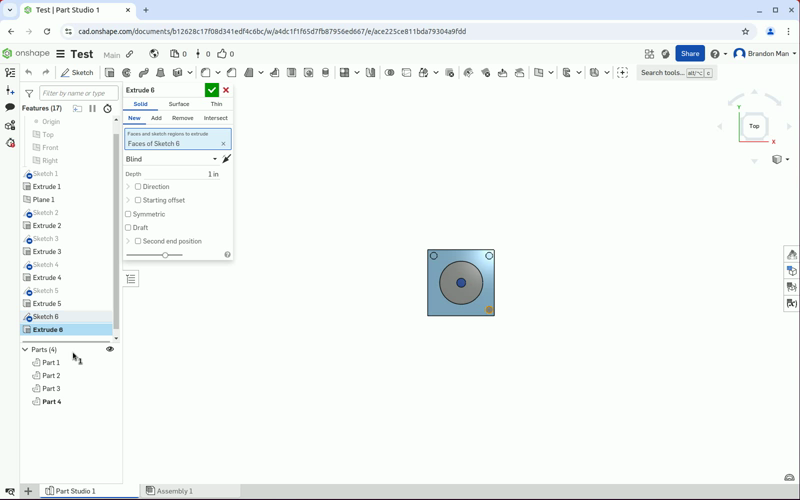
mouse_move(143, 106)
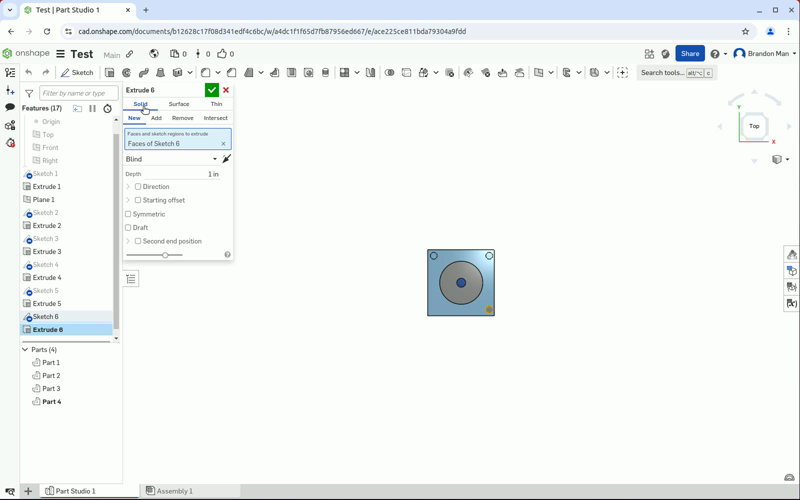
click(143, 106)
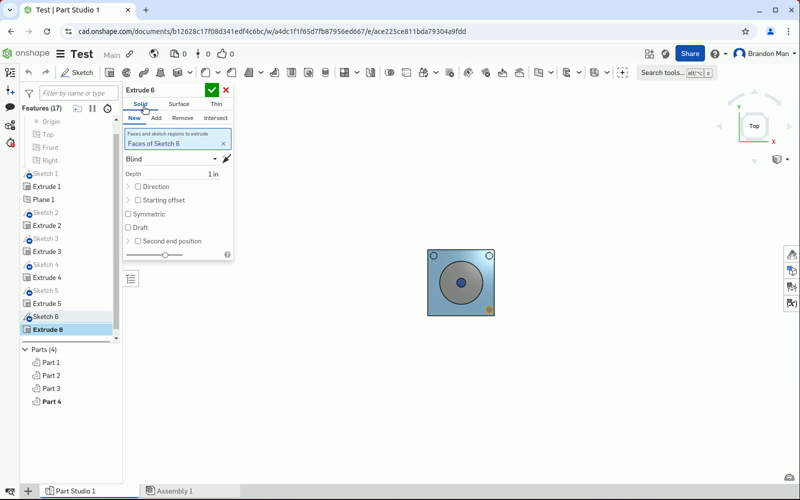
mouse_move(186, 120)
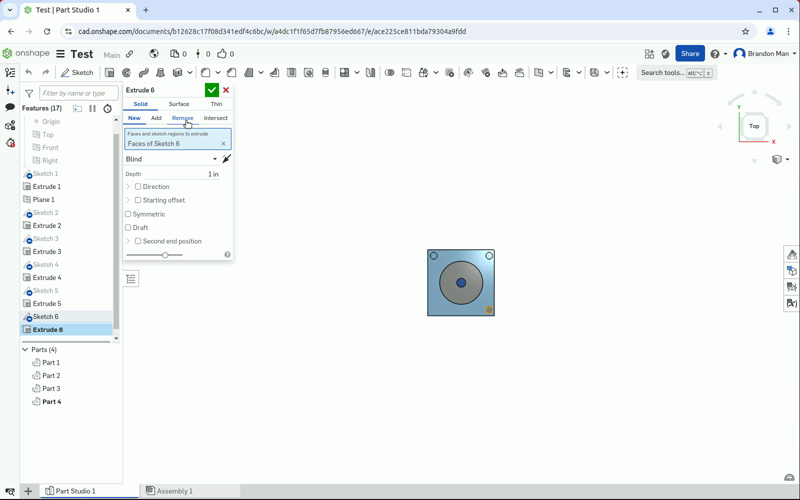
click(186, 120)
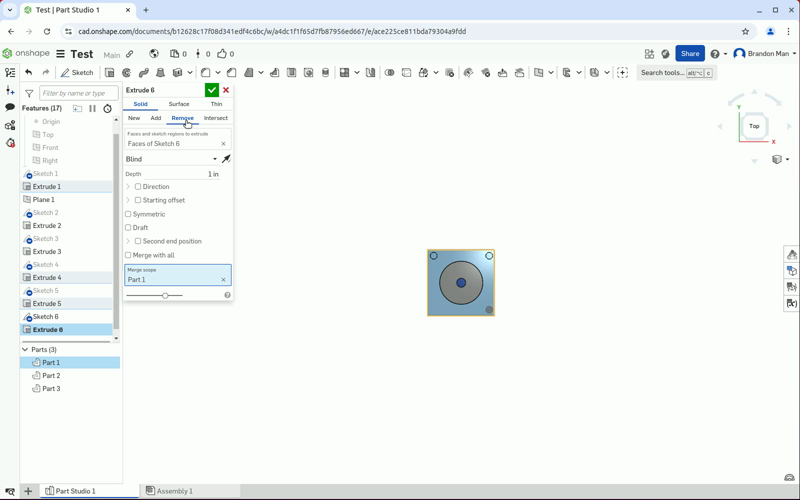
key(tab, 4)
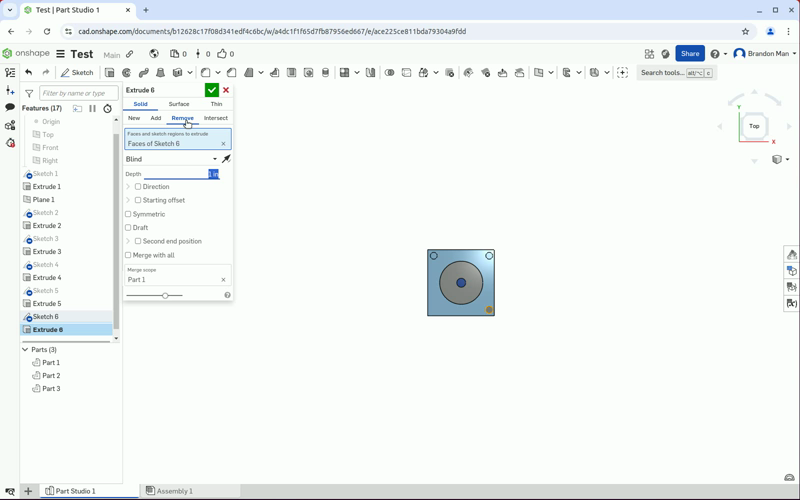
text(2.407)
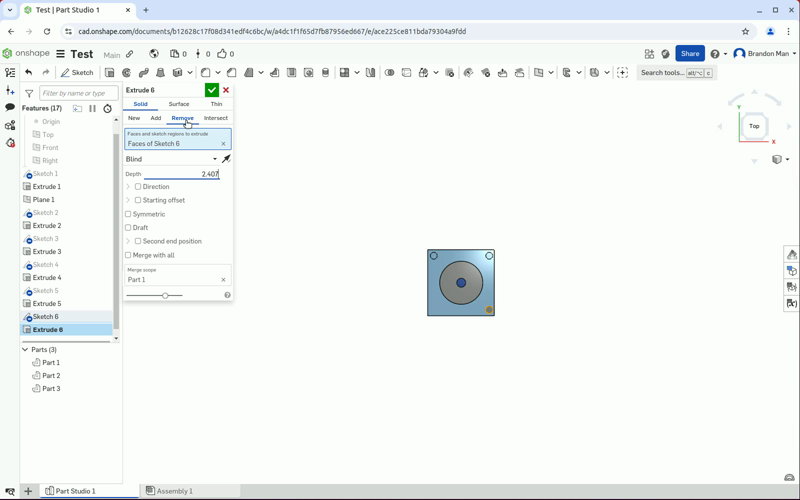
key(tab, 6)
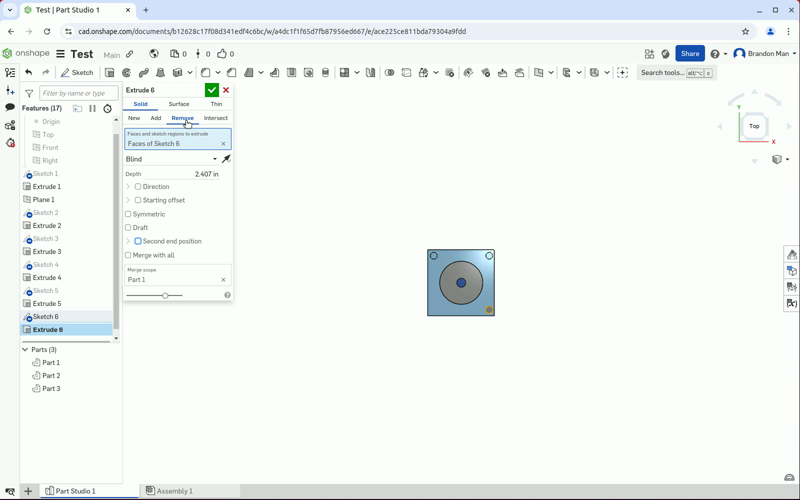
key(space)
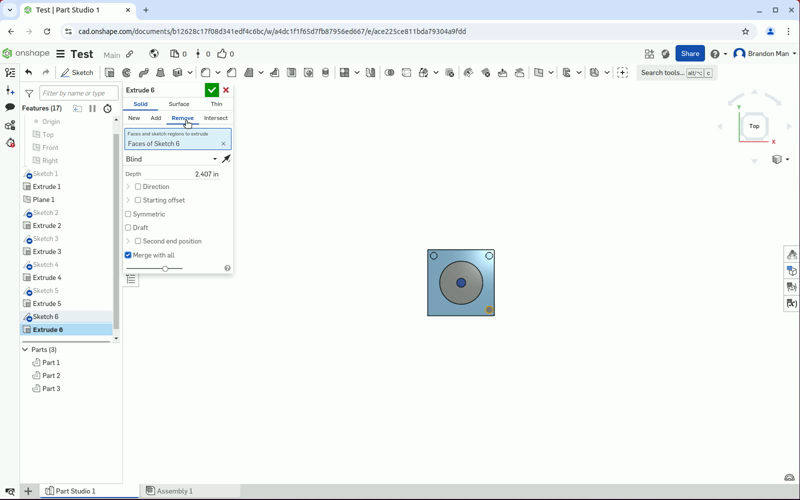
key(enter)
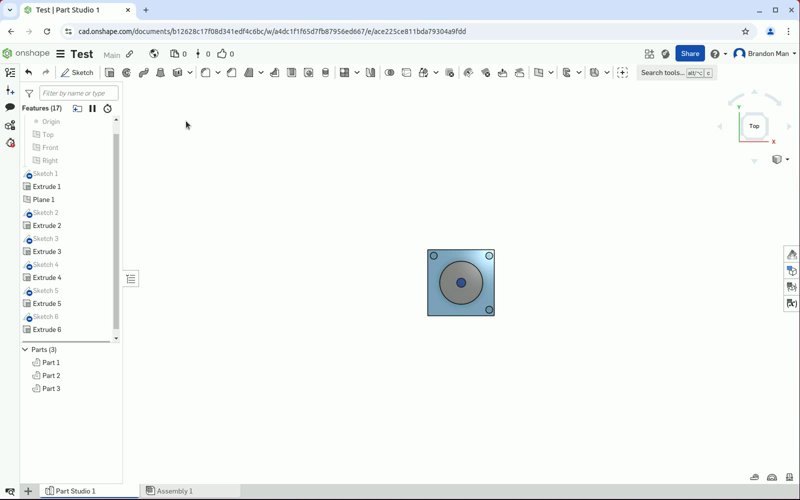
key(shift+h)
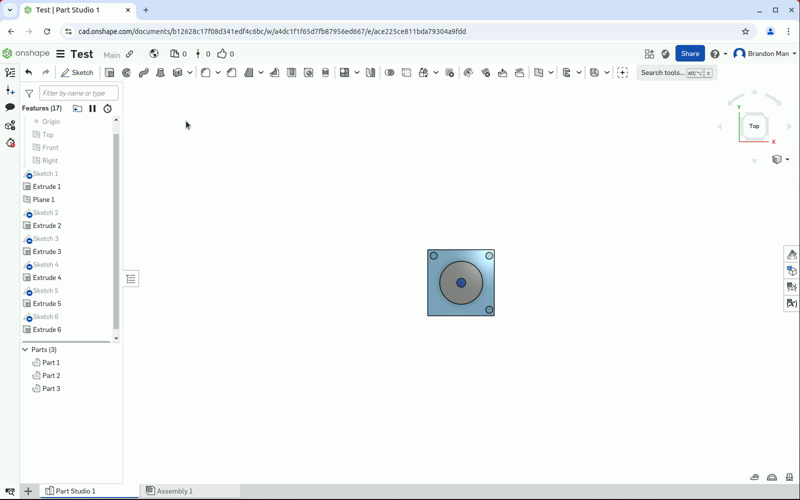
key(shift+h)
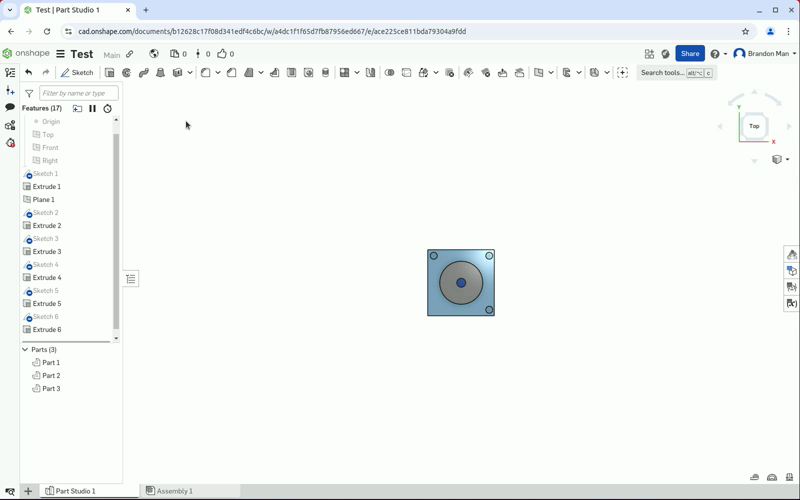
mouse_move(69, 176)
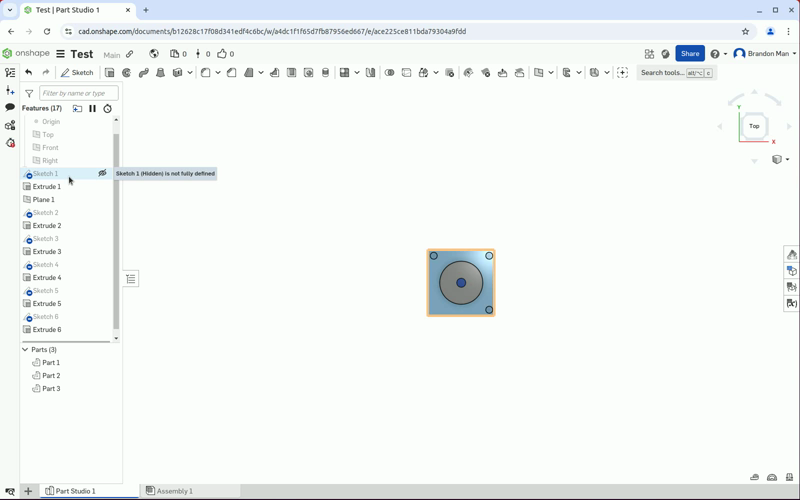
click(69, 176)
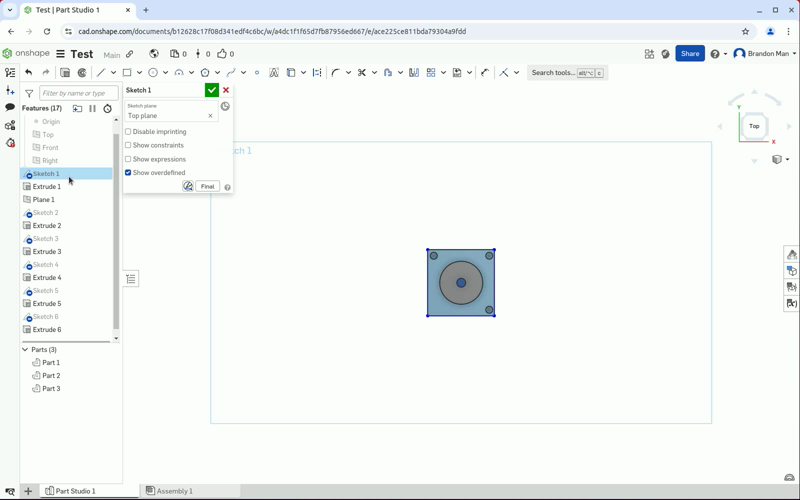
mouse_move(229, 92)
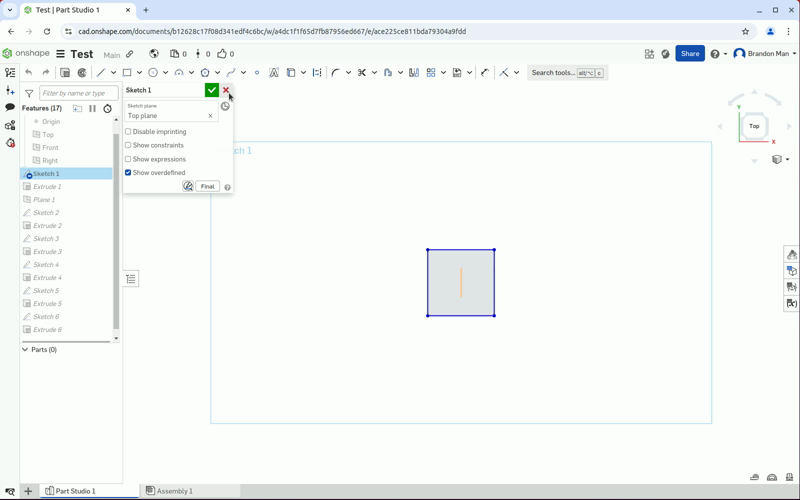
click(229, 92)
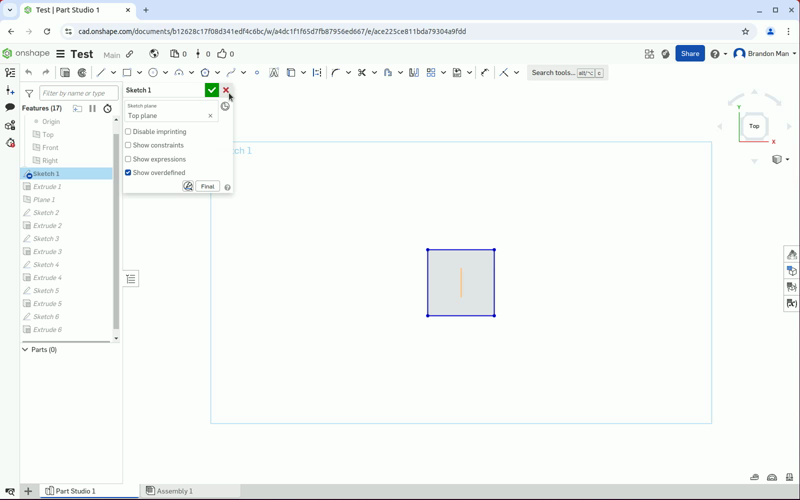
key(shift+s)
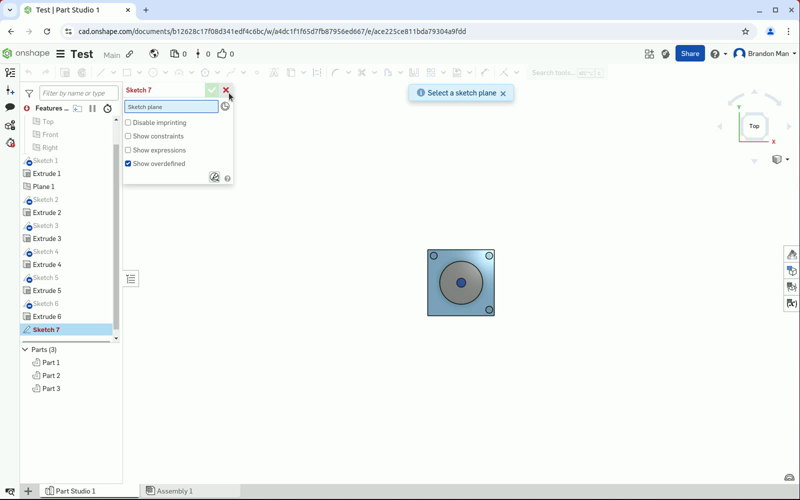
mouse_move(69, 189)
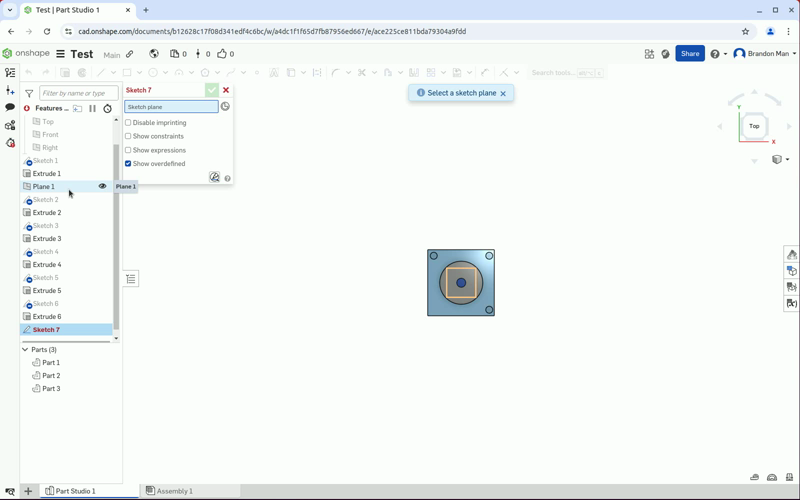
click(69, 189)
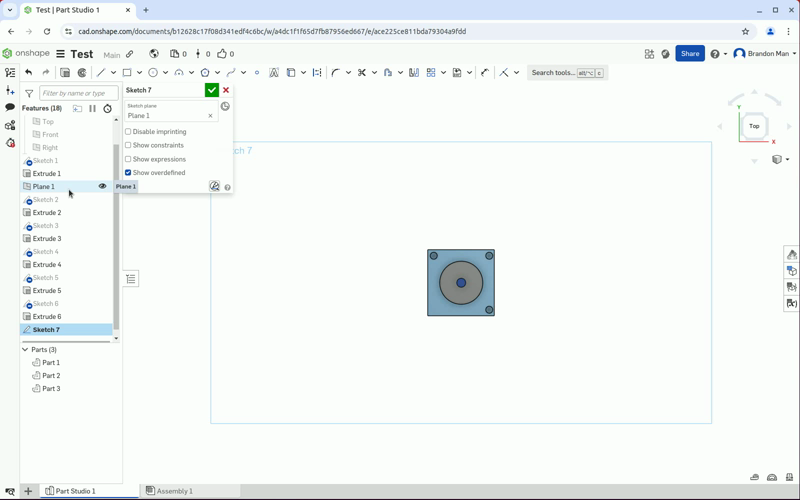
mouse_move(73, 352)
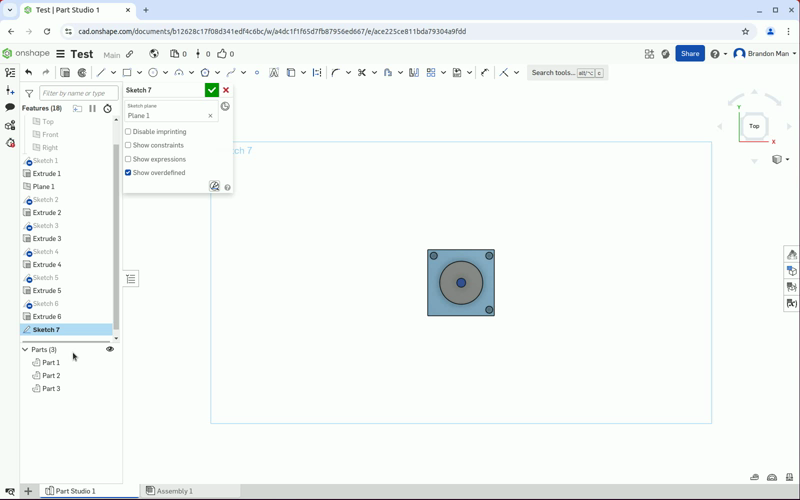
key(y)
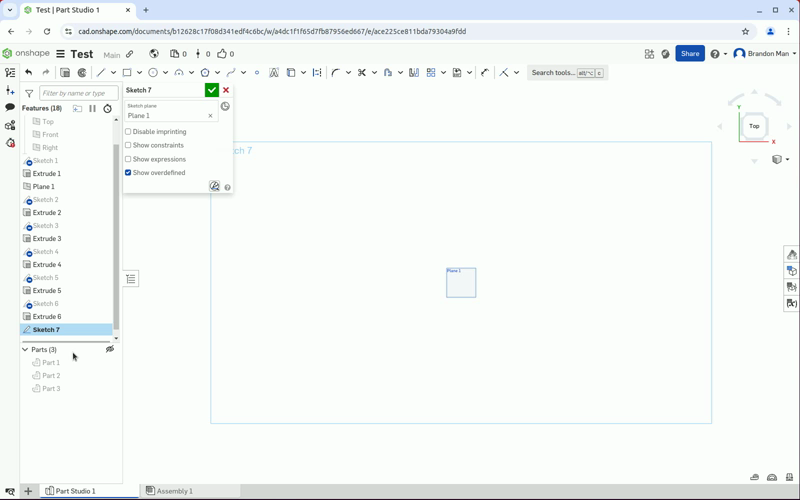
key(c)
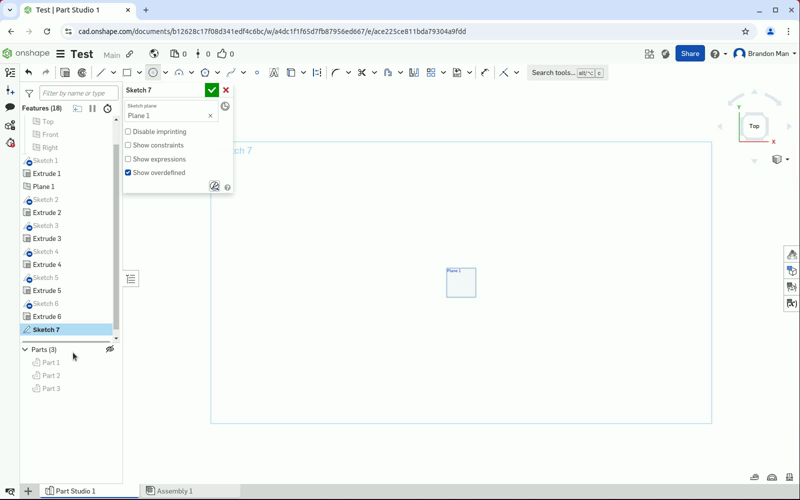
key_down(shift)
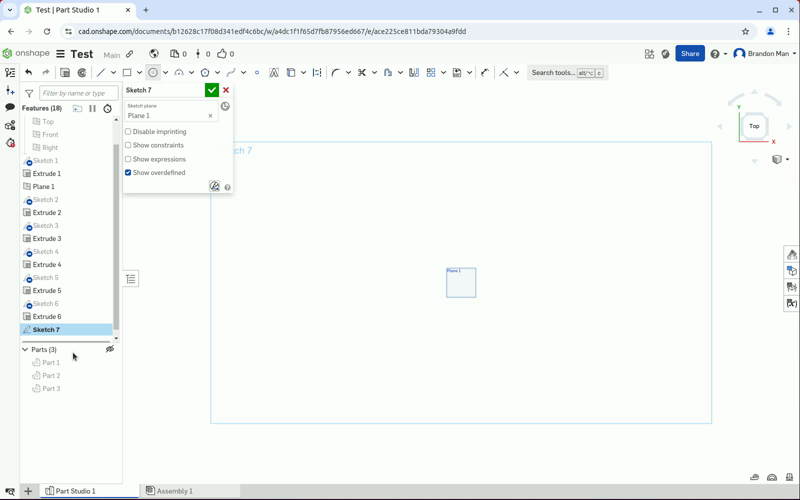
mouse_move(433, 309)
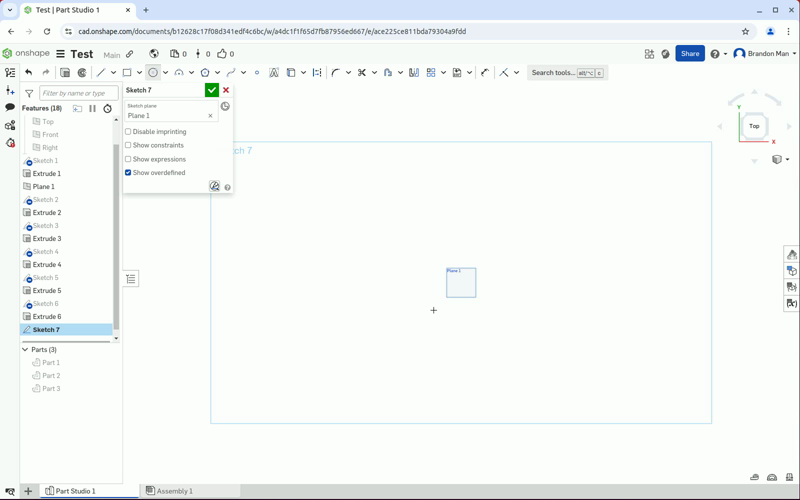
click(433, 309)
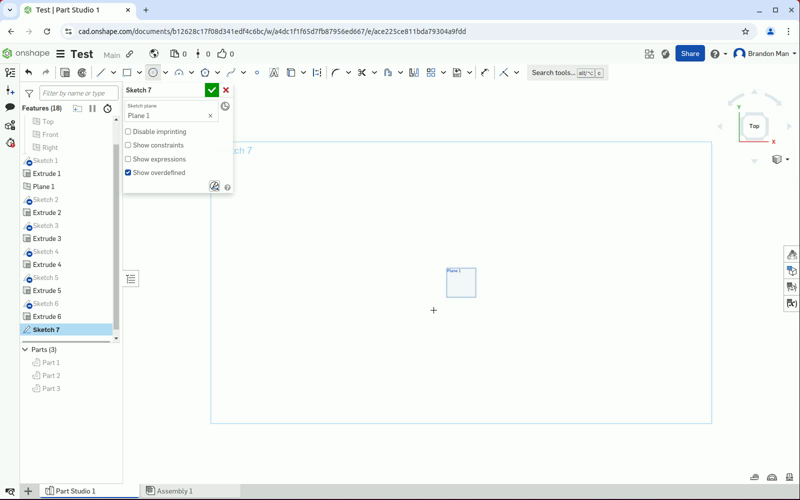
key_up(shift)
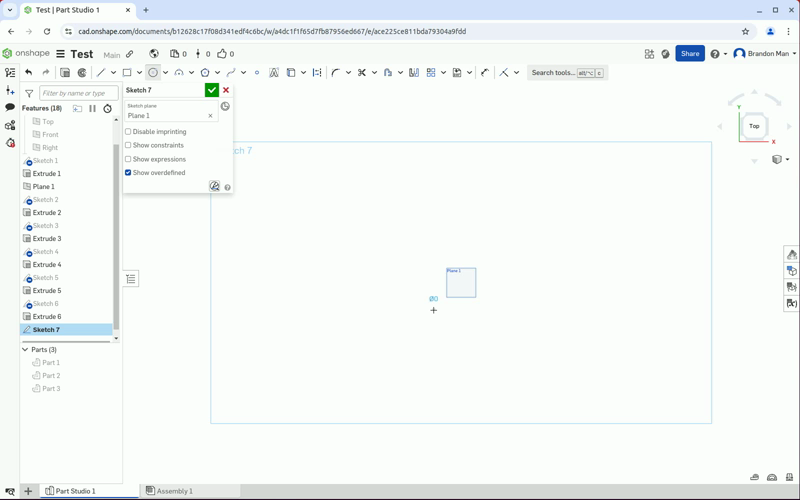
mouse_move(437, 309)
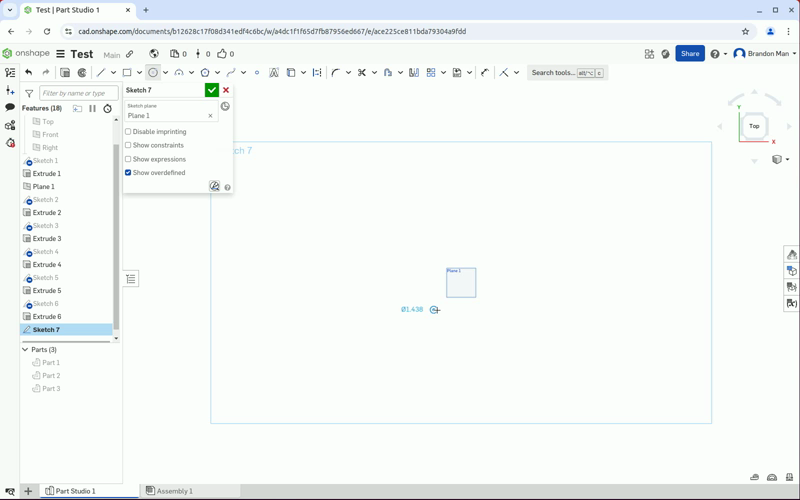
click(437, 309)
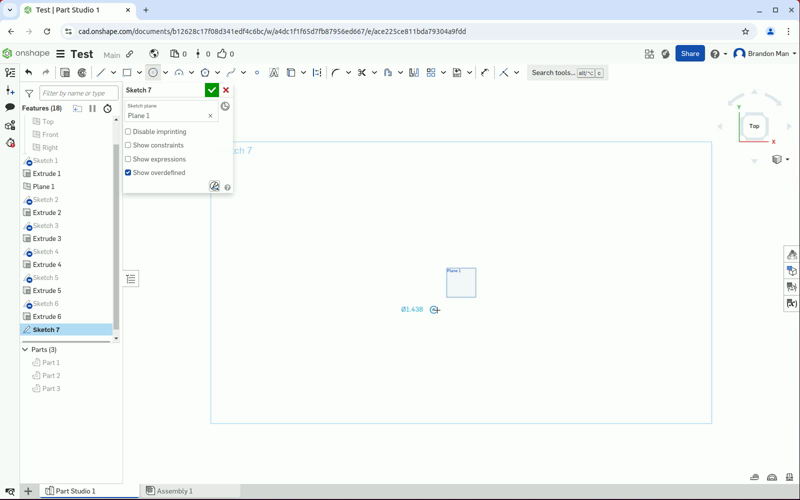
key(esc)
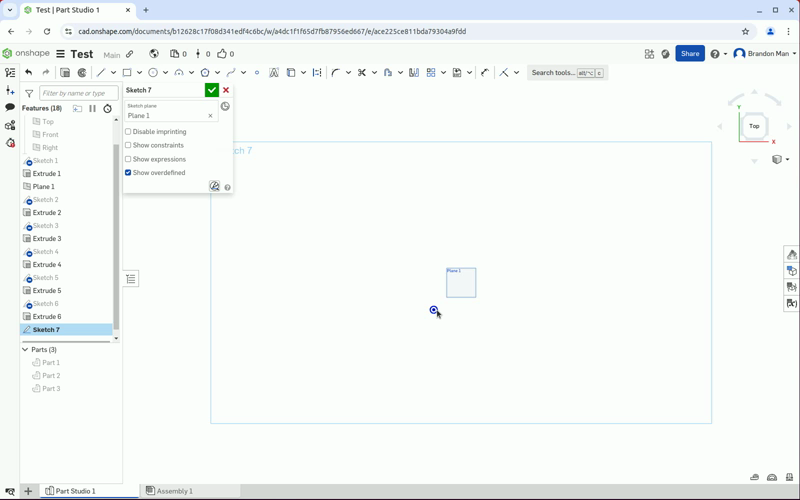
mouse_move(433, 312)
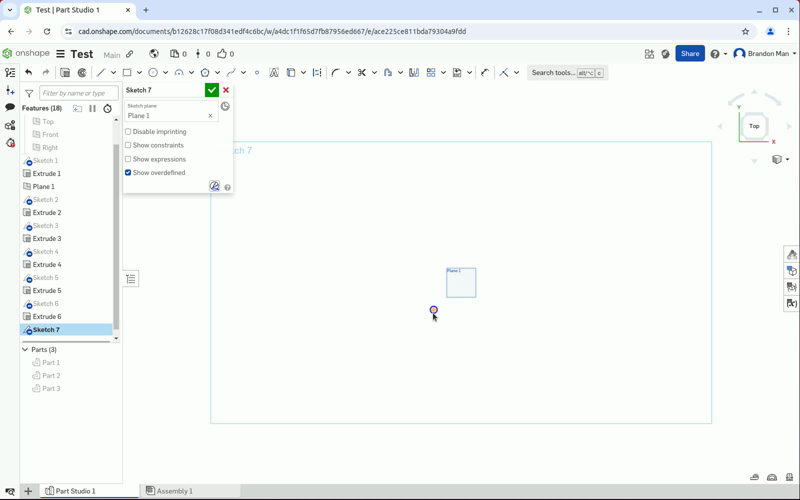
scroll(6)
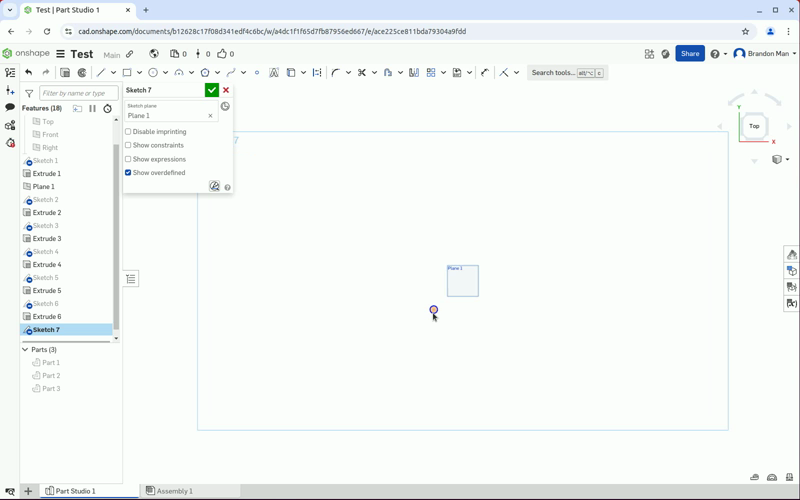
scroll(6)
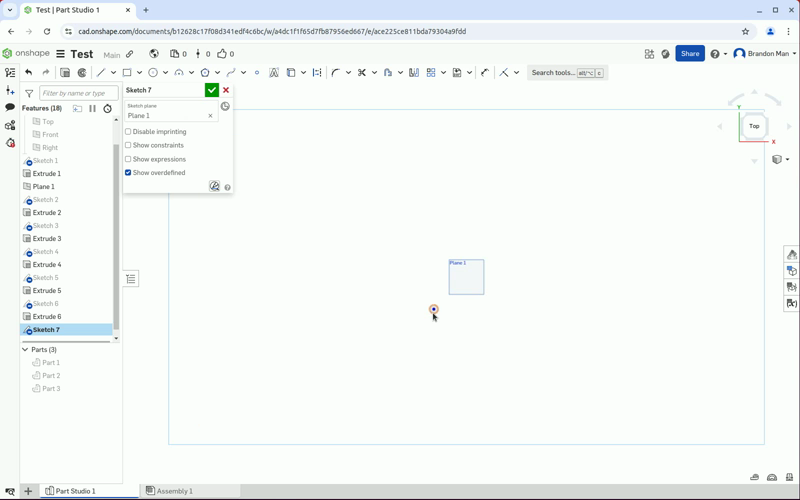
scroll(6)
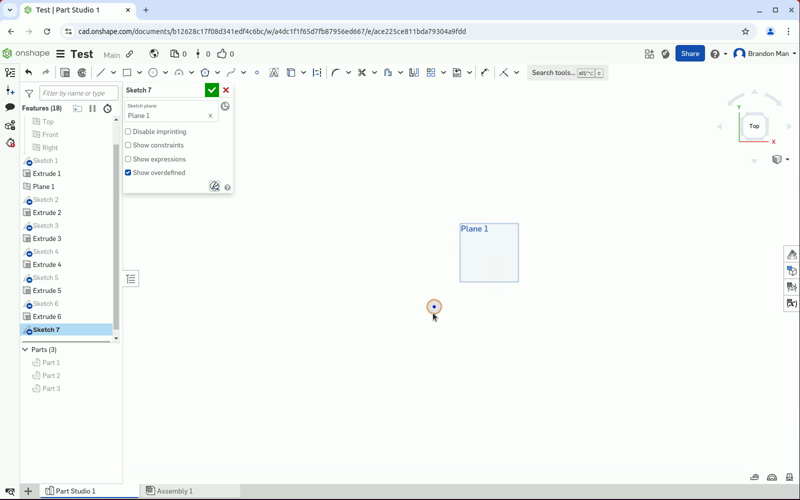
scroll(6)
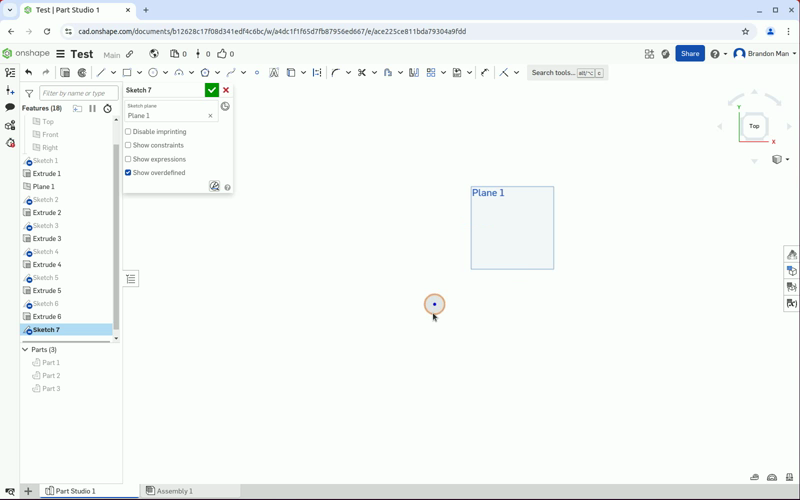
scroll(6)
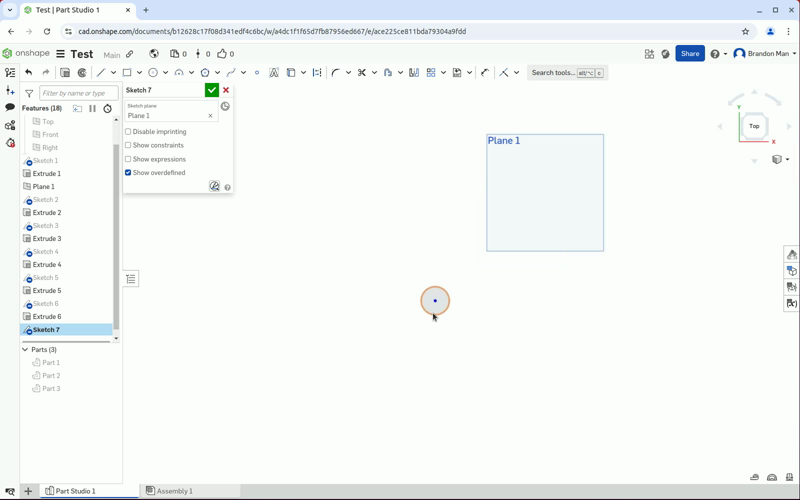
scroll(6)
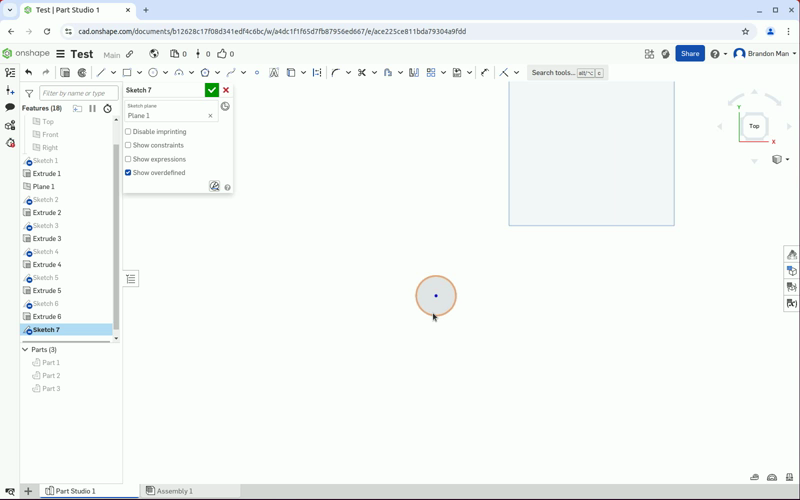
scroll(6)
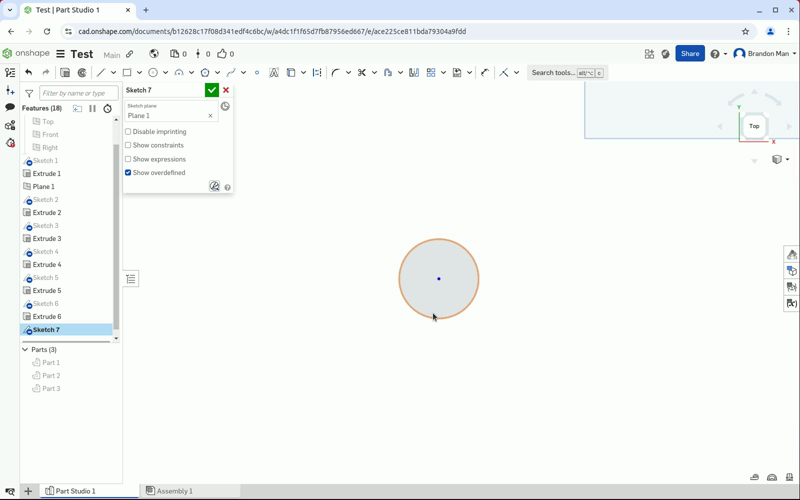
click(433, 312)
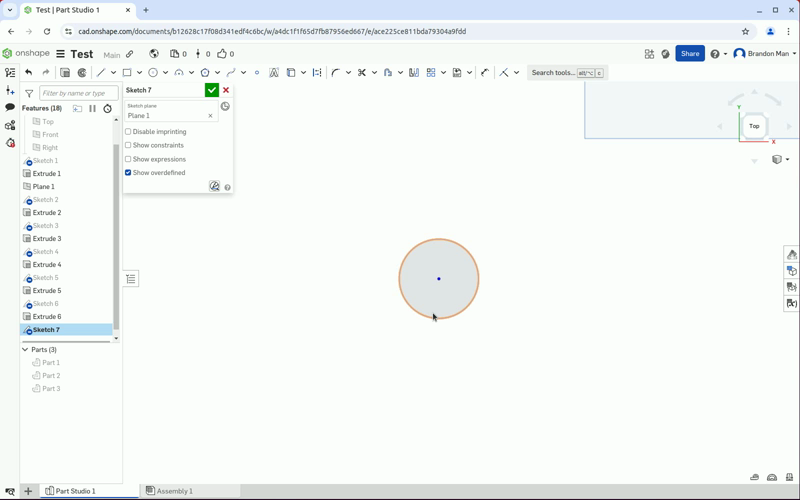
scroll(-6)
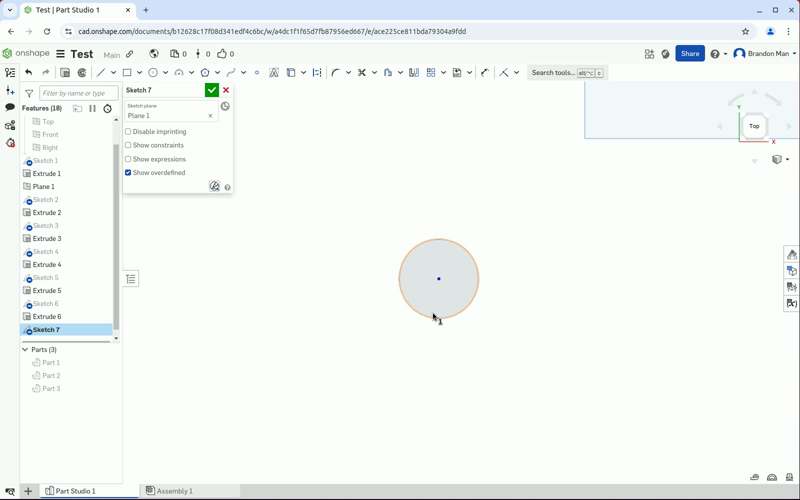
scroll(-6)
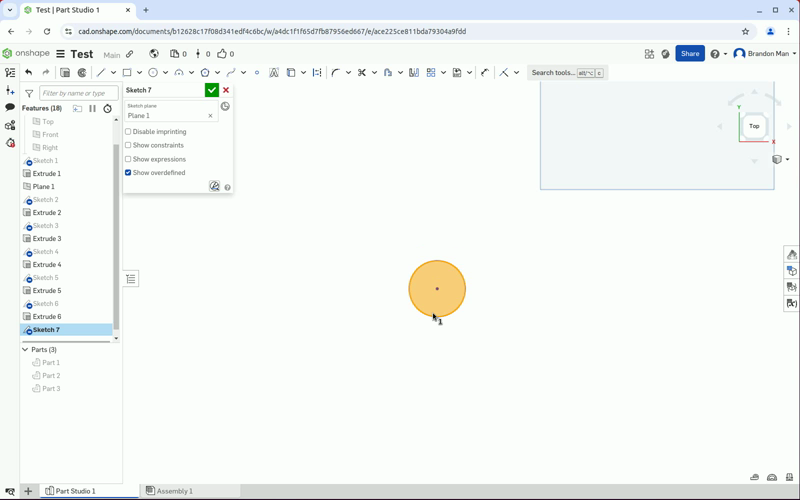
scroll(-6)
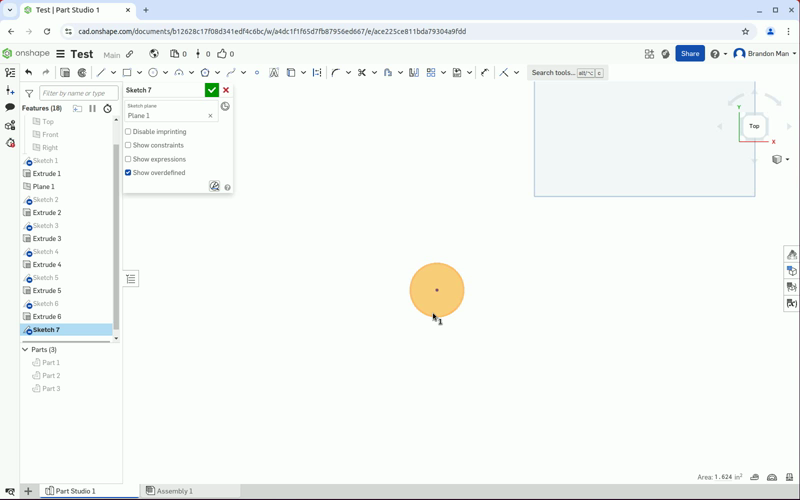
scroll(-6)
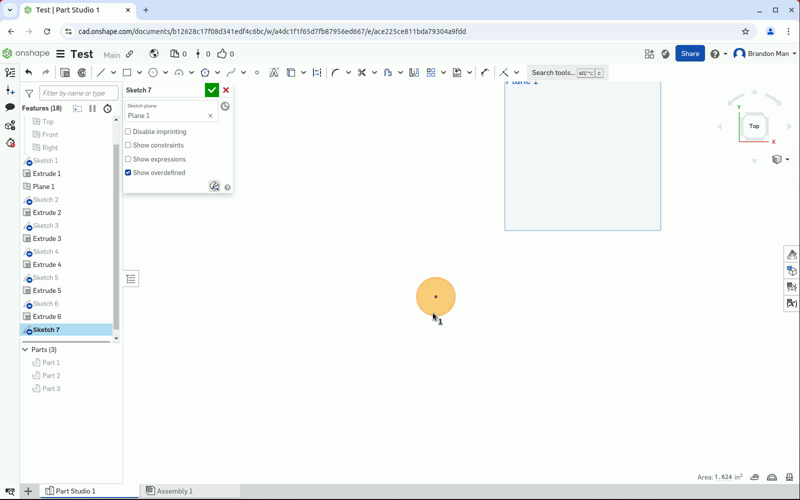
scroll(-6)
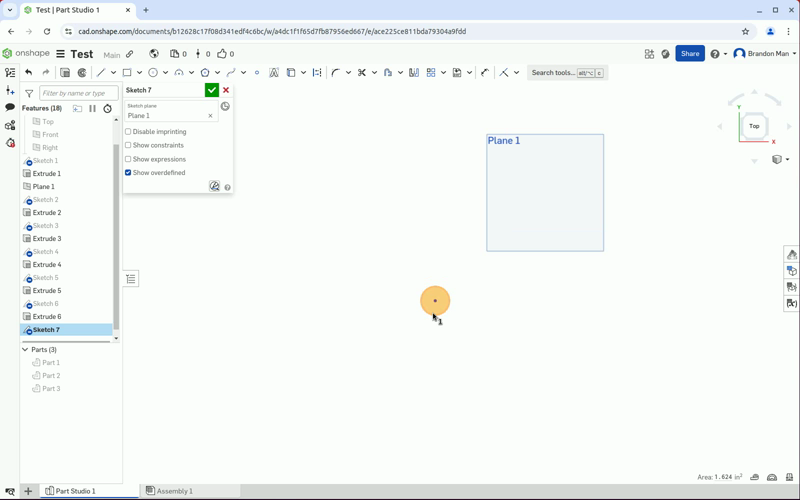
scroll(-6)
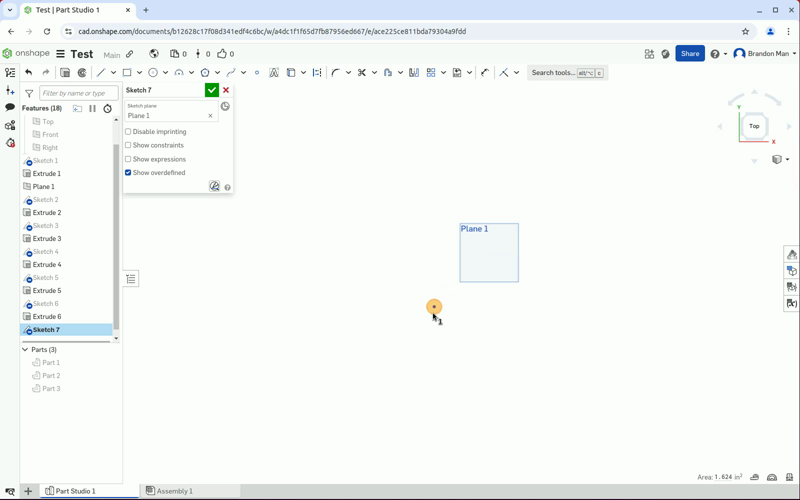
scroll(-6)
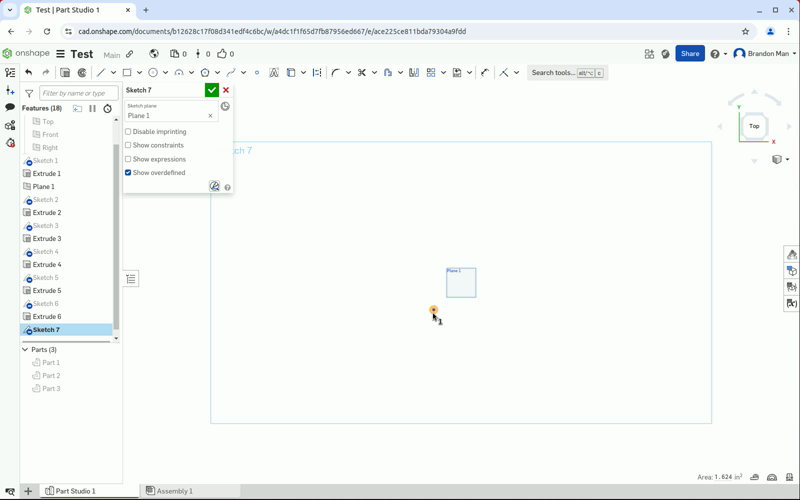
mouse_move(73, 352)
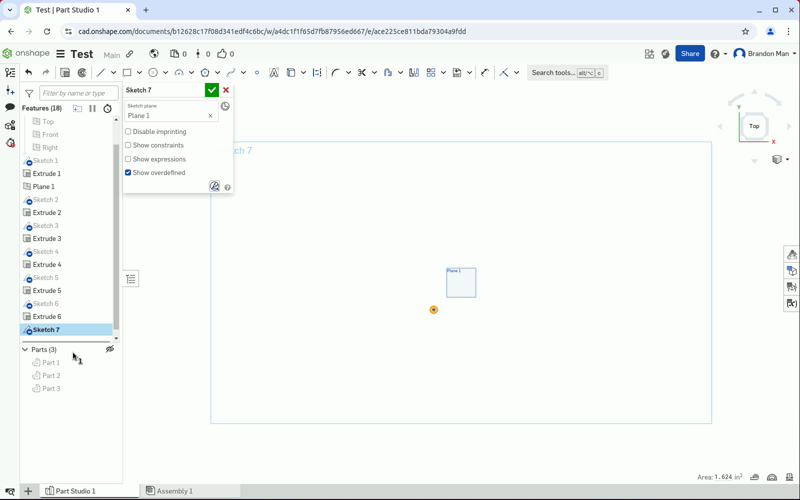
key(shift+y)
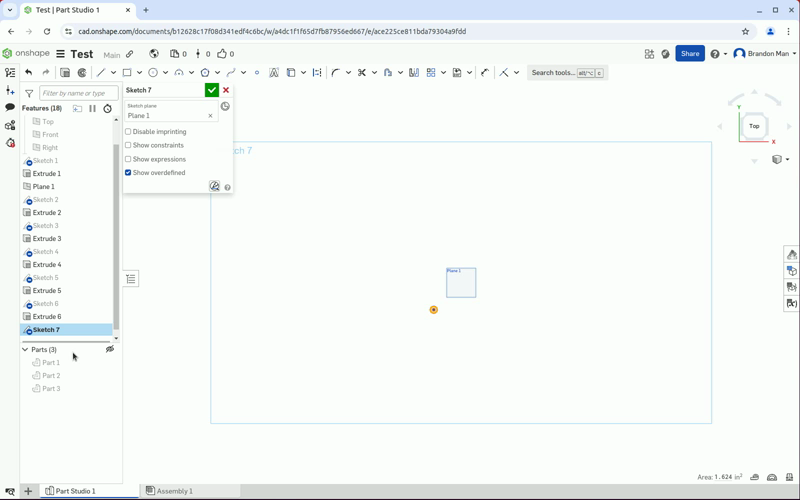
key(shift+e)
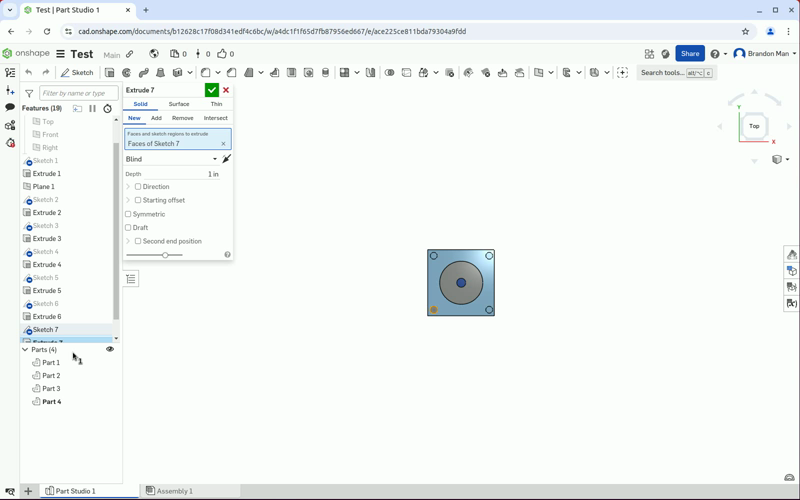
mouse_move(143, 106)
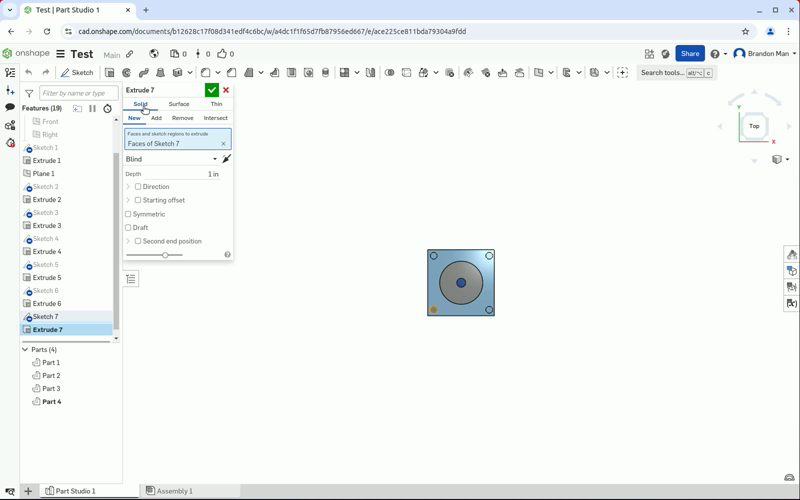
click(143, 106)
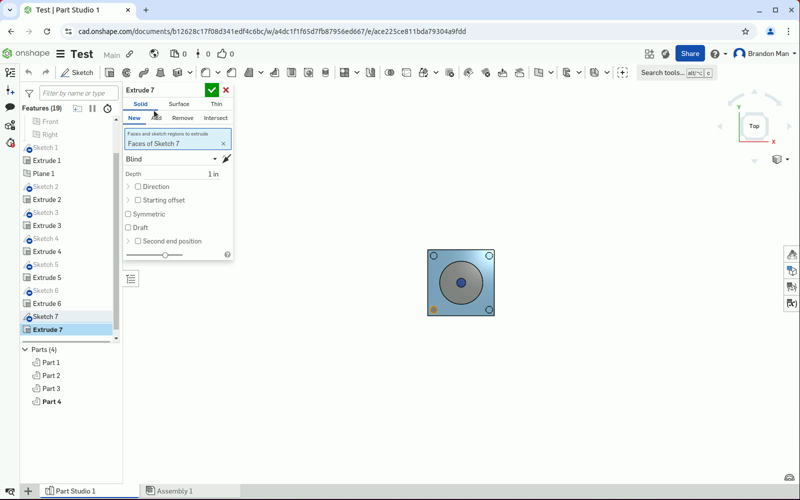
mouse_move(186, 120)
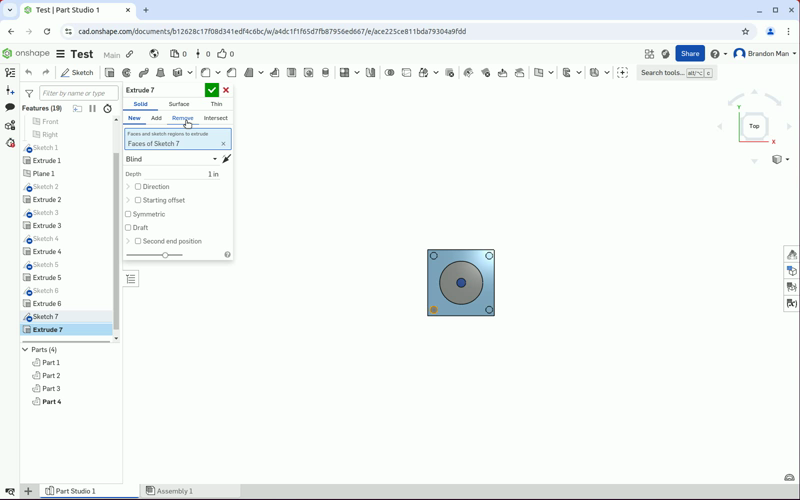
click(186, 120)
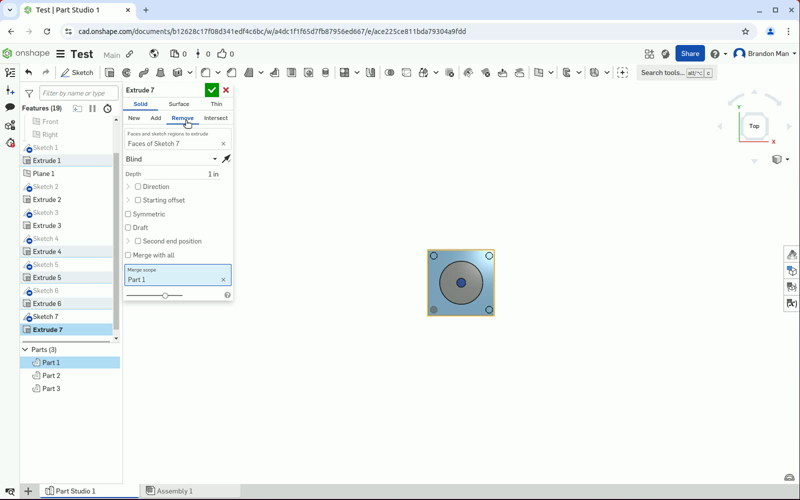
key(tab, 4)
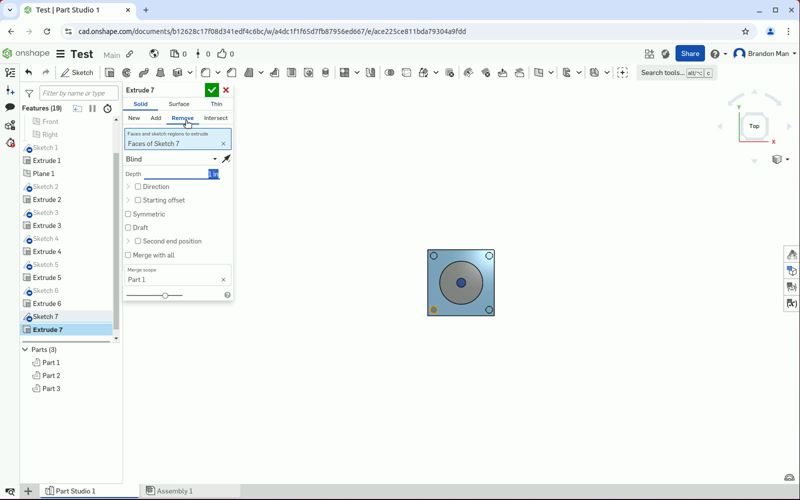
text(2.407)
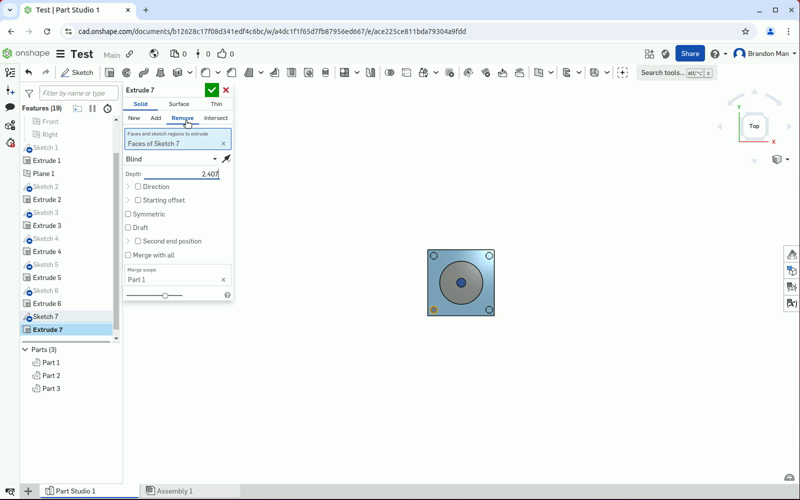
key(tab, 6)
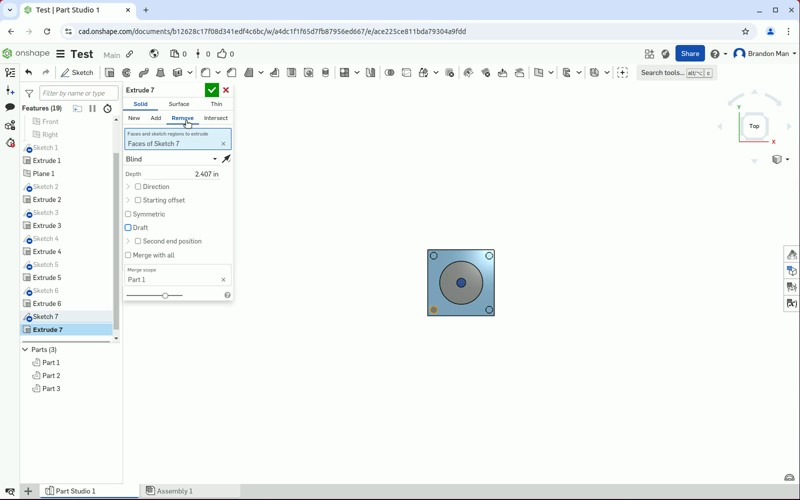
key(space)
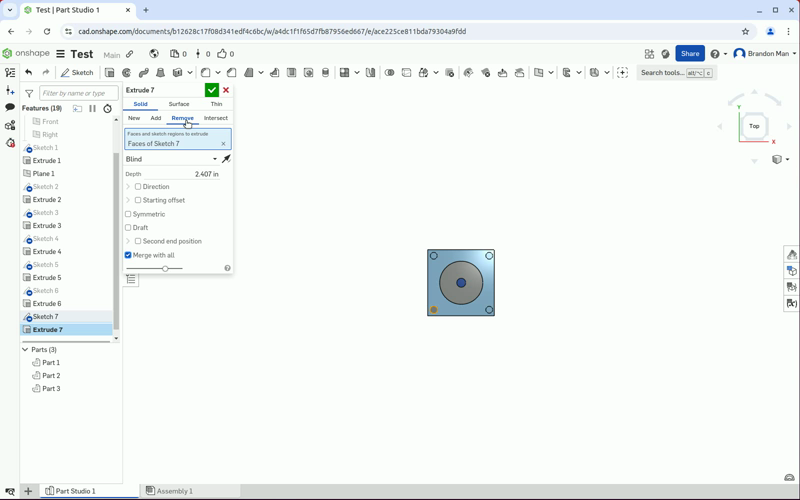
key(enter)
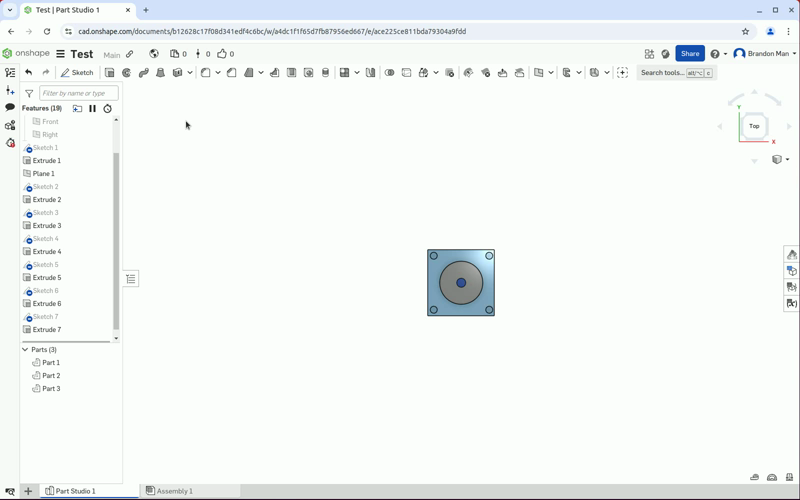
key(shift+h)
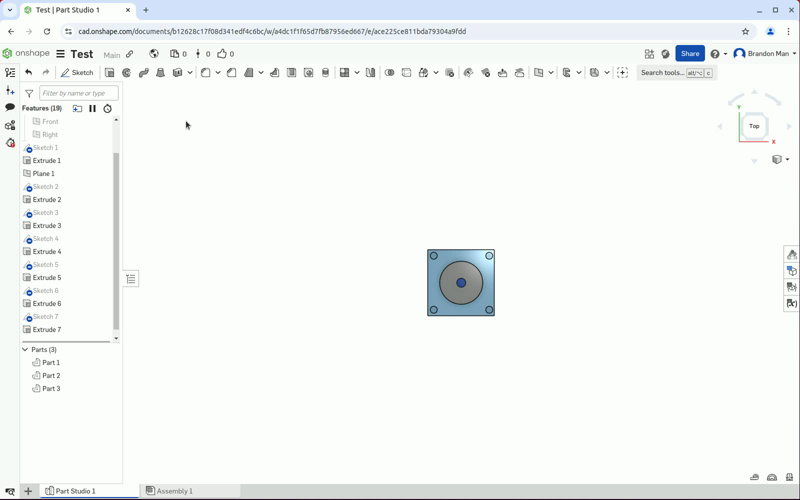
key(shift+h)
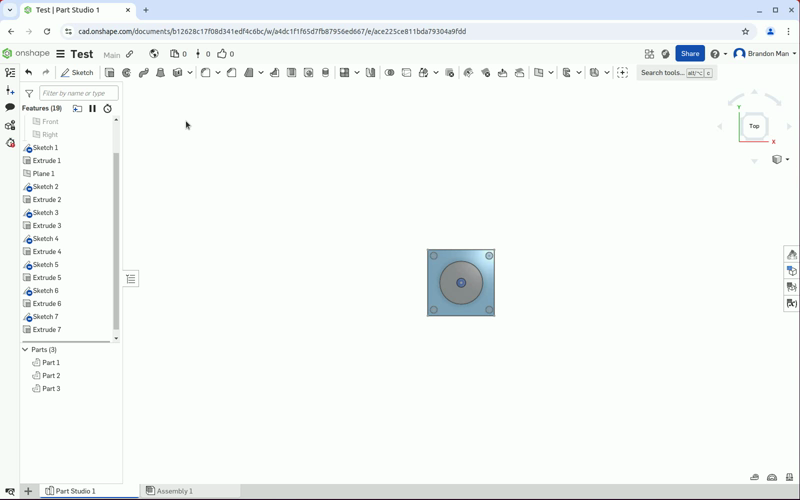
key(shift+7)
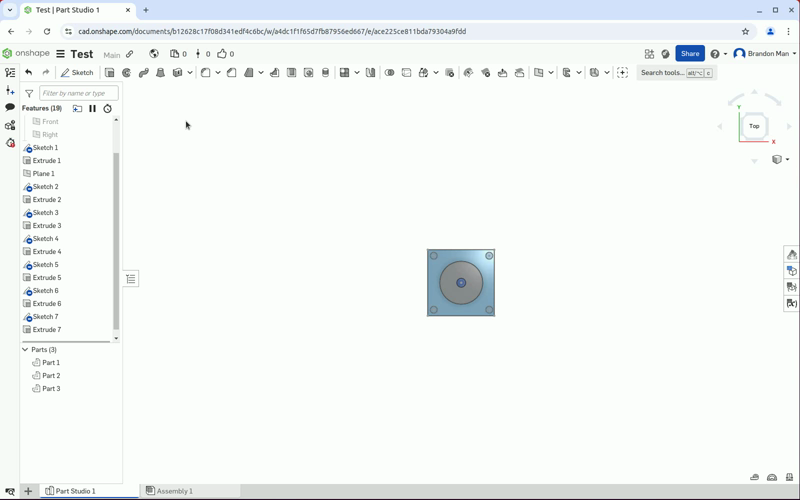
key(up, 3)
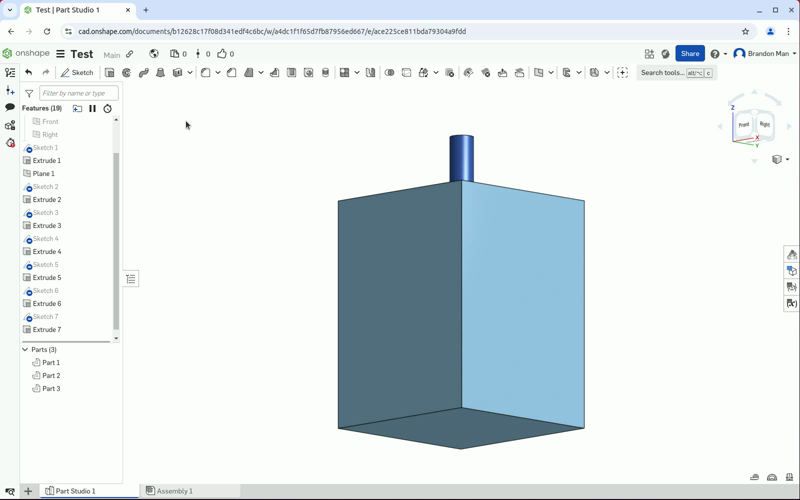
key(left, 3)
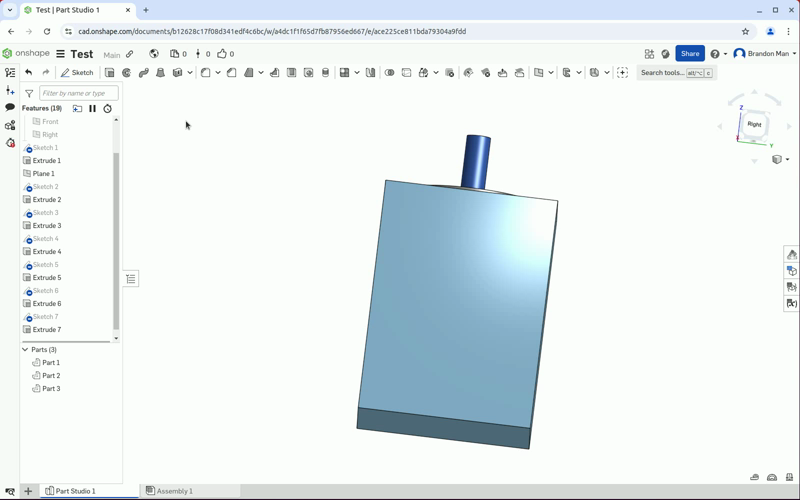
key(right, 3)
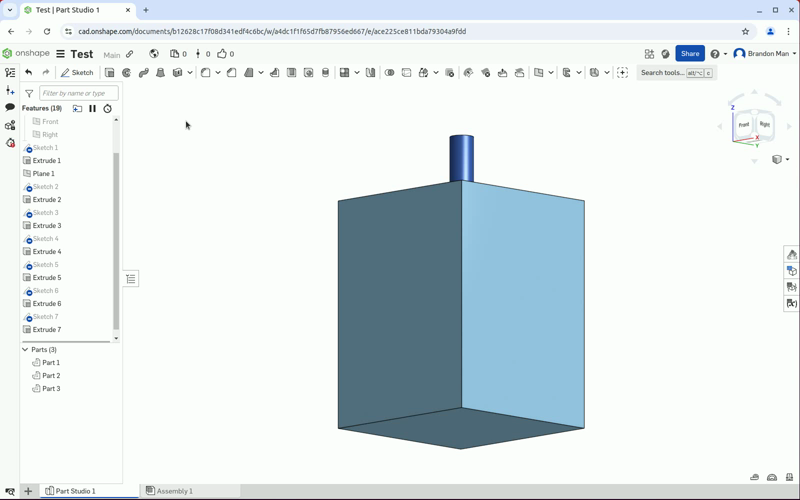
key(down, 3)
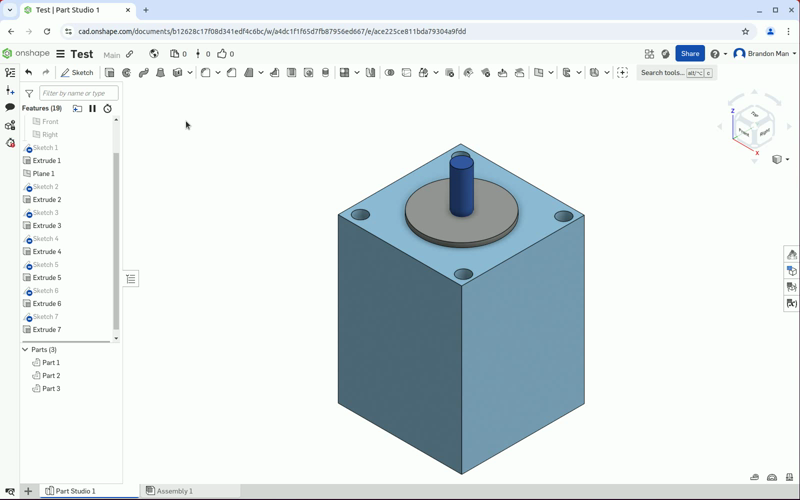
mouse_move(69, 150)
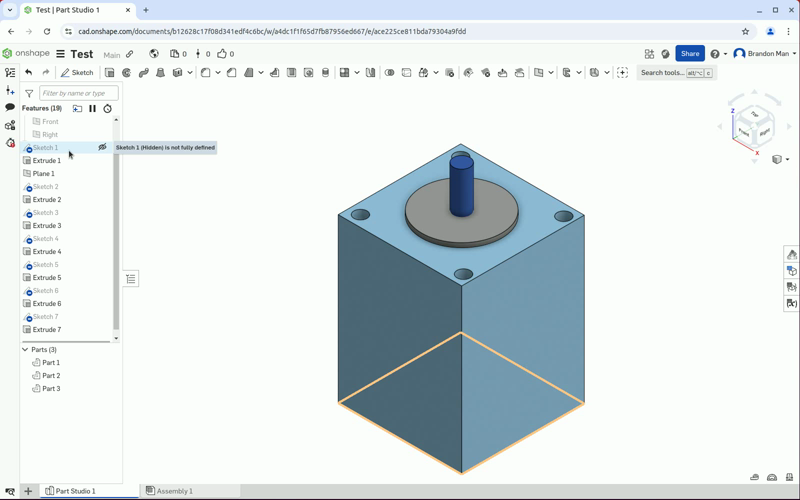
click(69, 150)